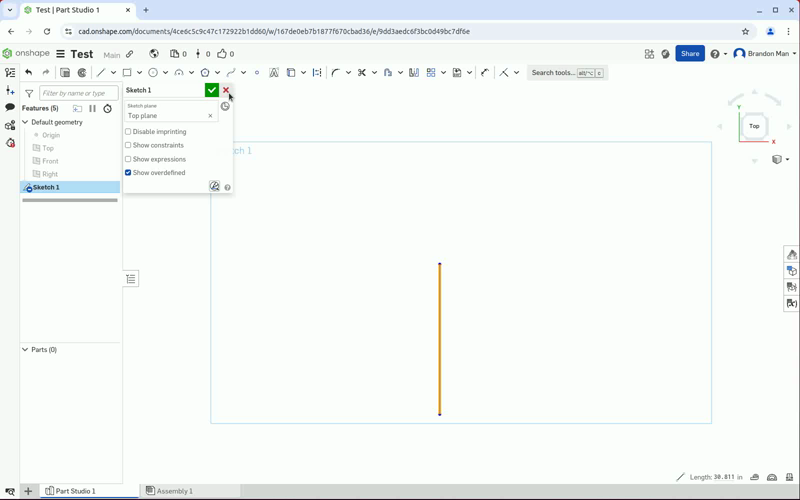
key(shift+h)
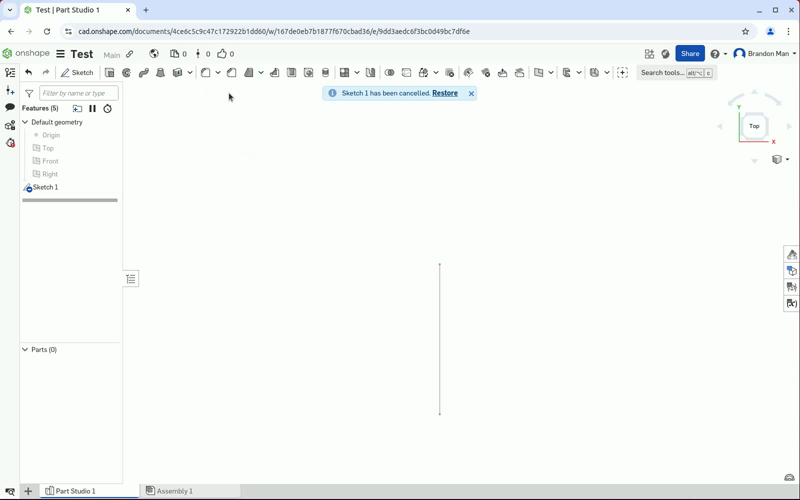
key(shift+s)
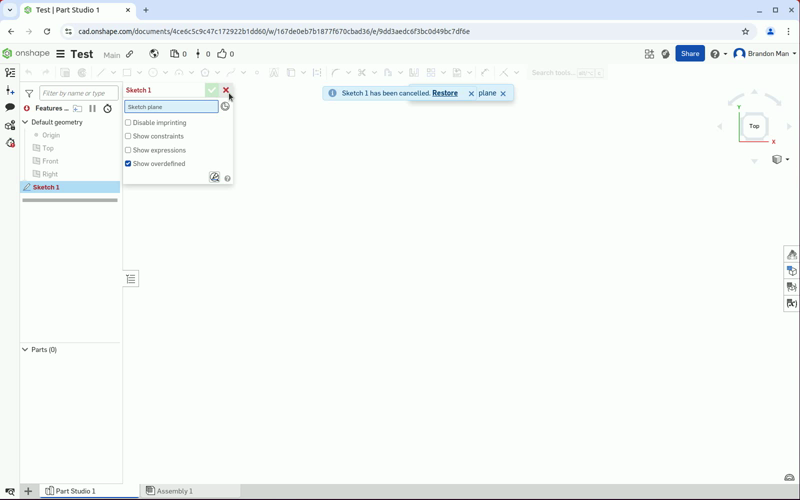
mouse_move(73, 150)
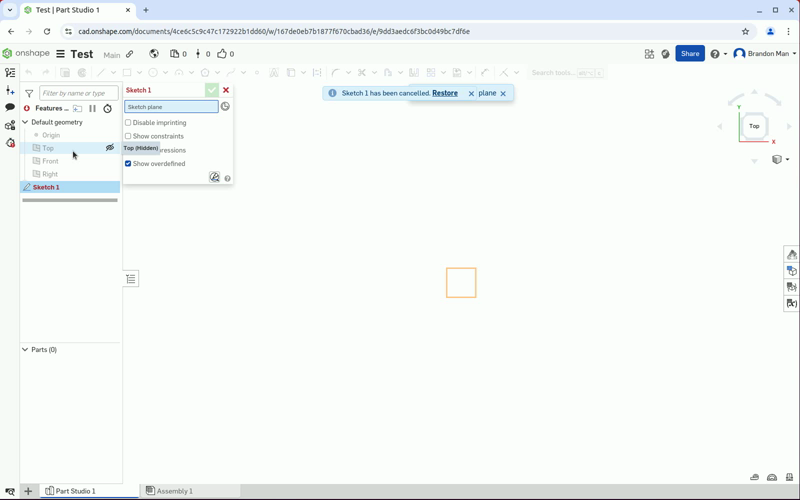
click(73, 150)
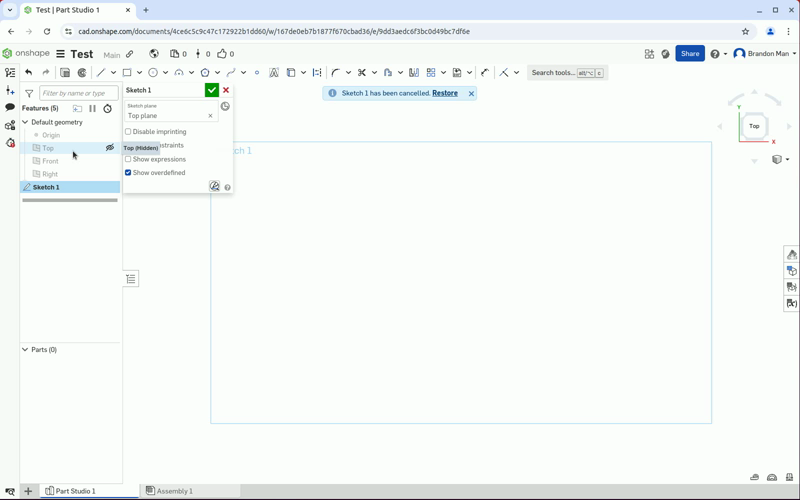
mouse_move(73, 352)
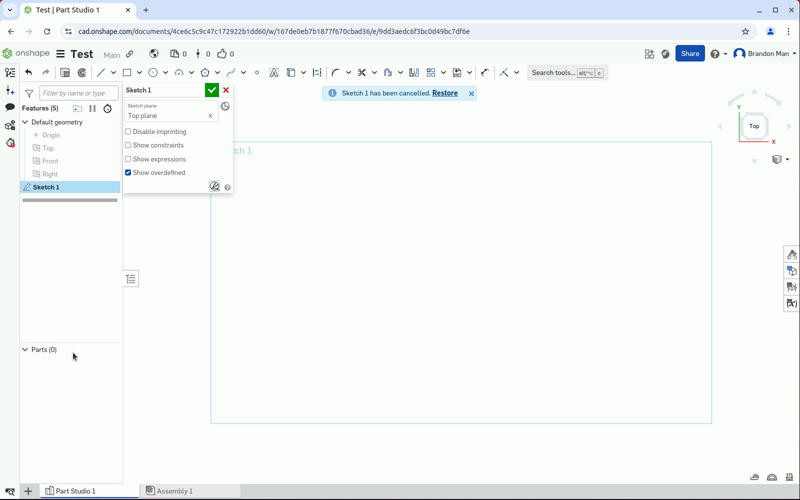
key(y)
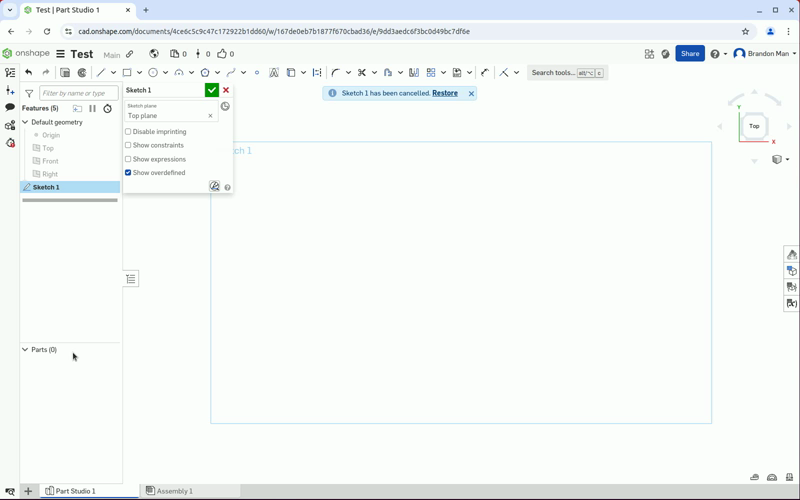
key(l)
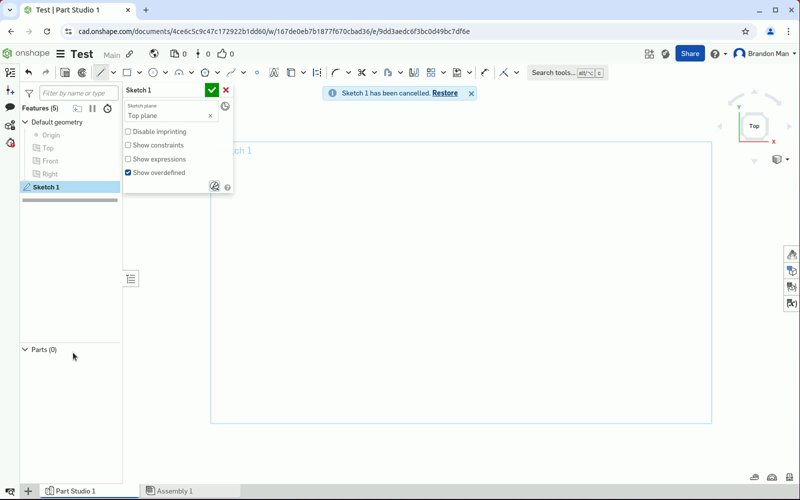
key_down(shift)
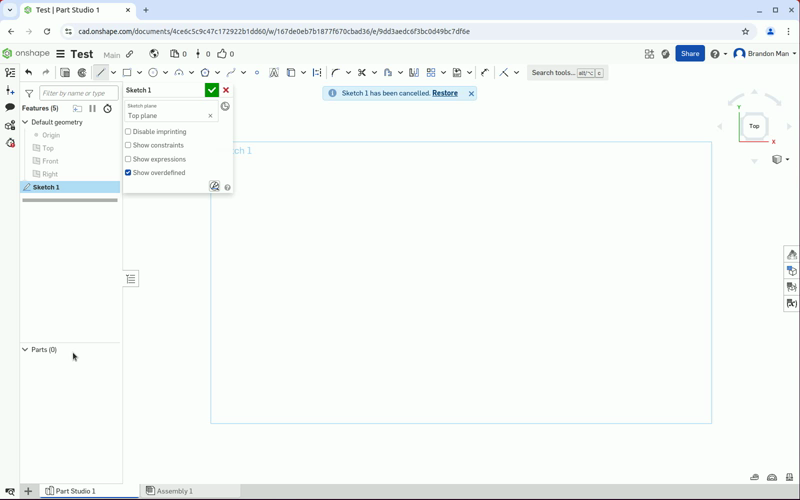
mouse_move(348, 368)
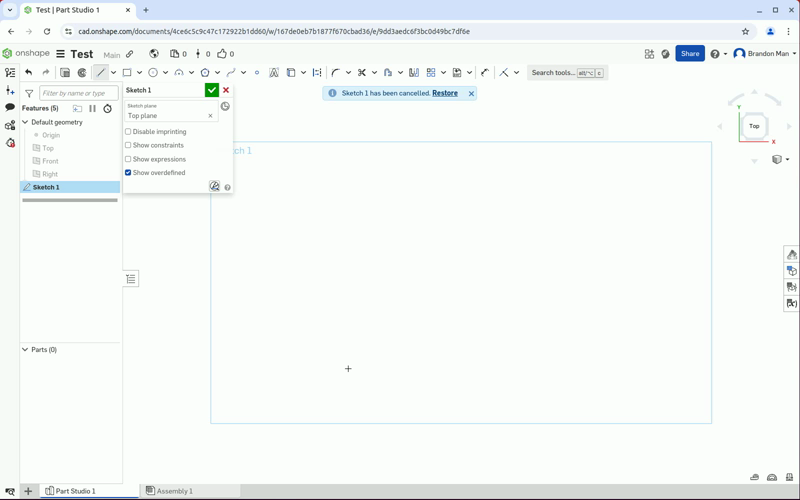
click(348, 368)
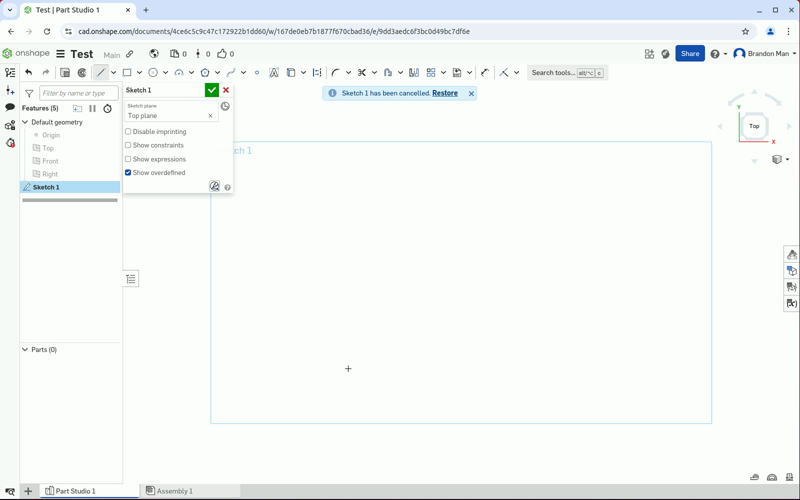
key_up(shift)
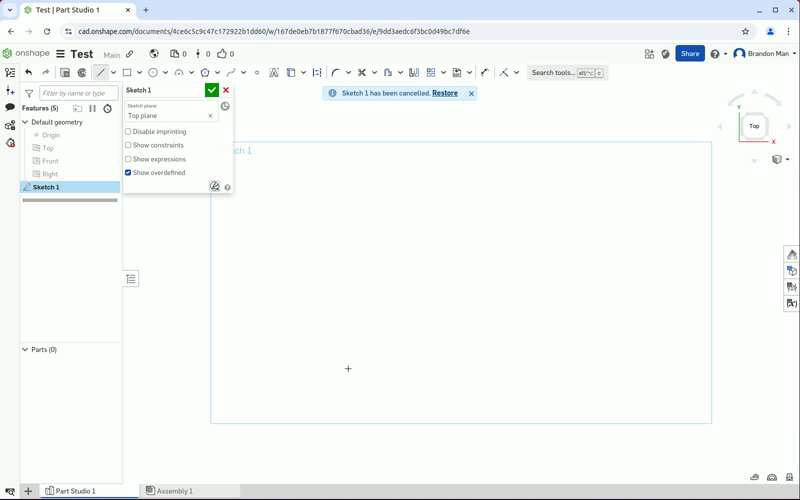
key_down(shift)
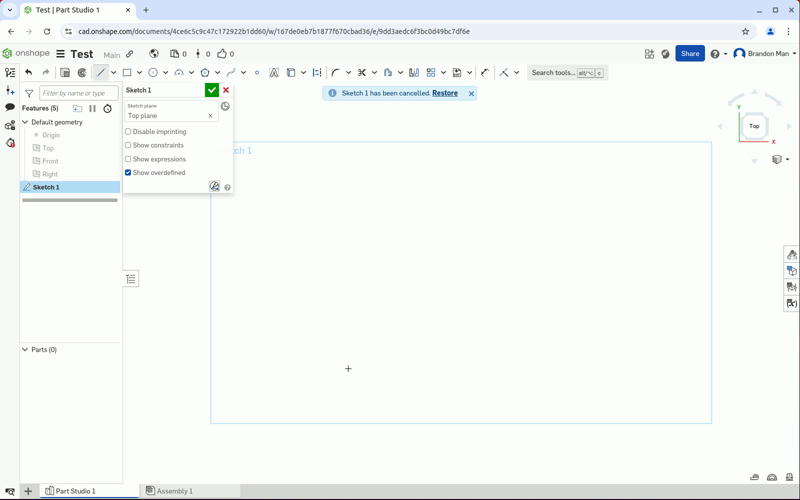
mouse_move(378, 368)
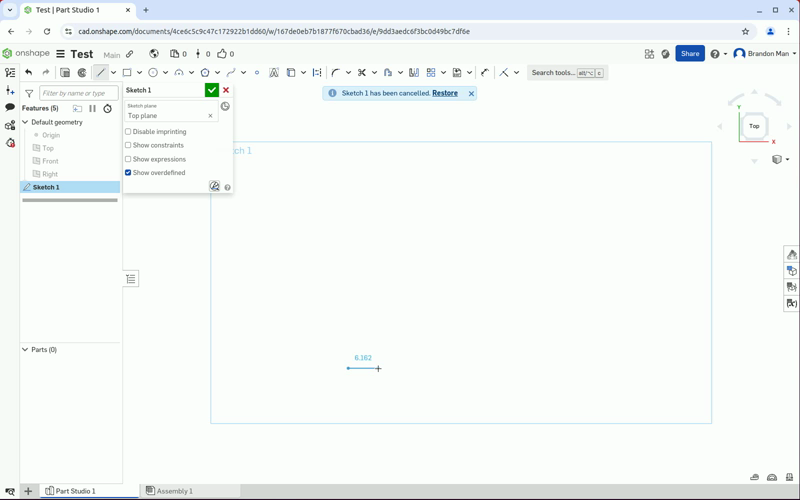
mouse_move(353, 368)
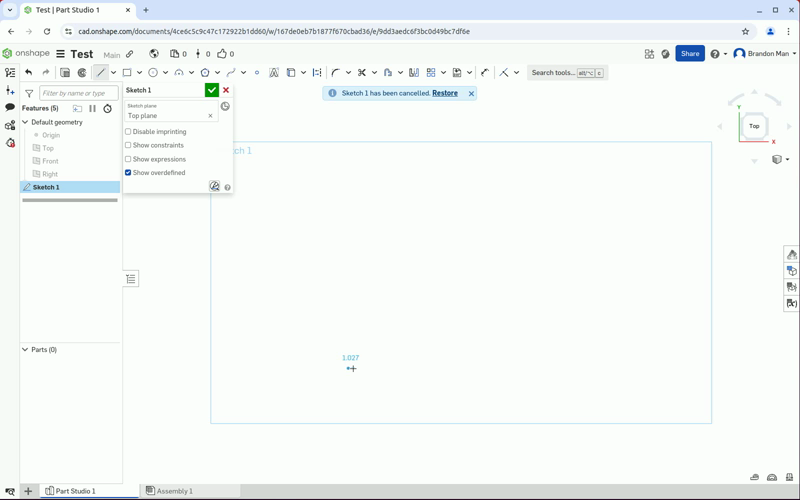
scroll(6)
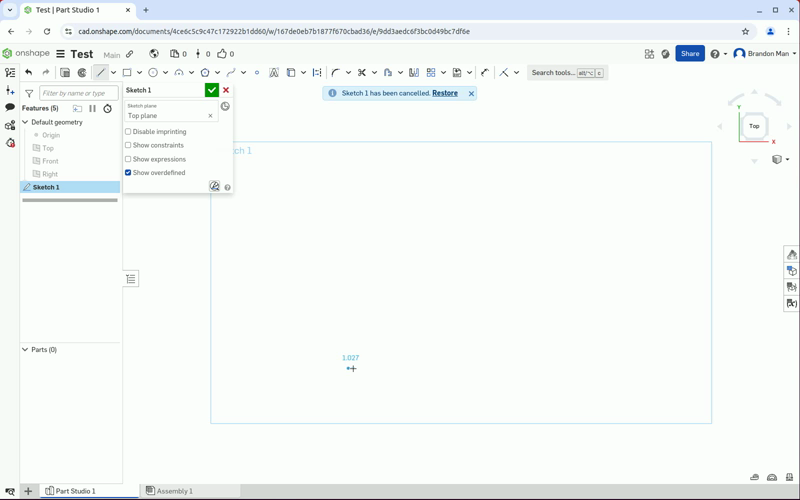
scroll(6)
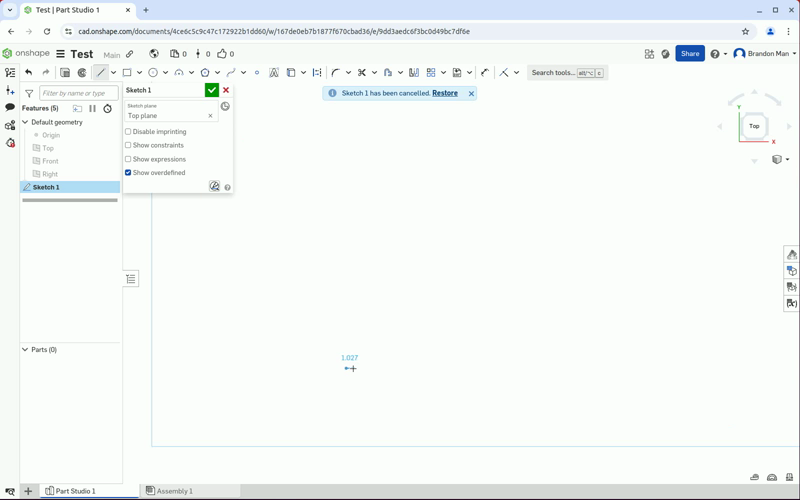
scroll(6)
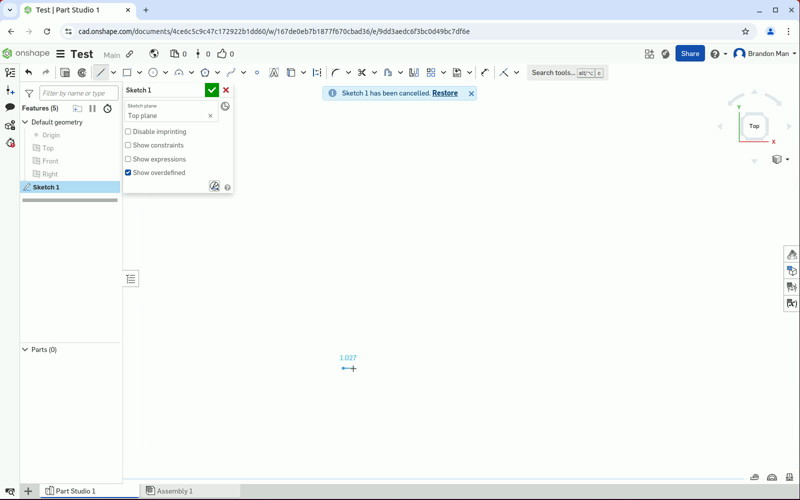
scroll(6)
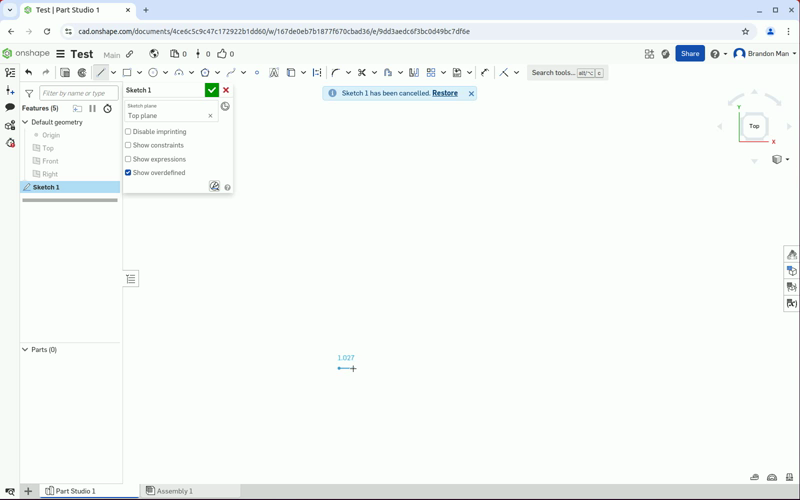
scroll(6)
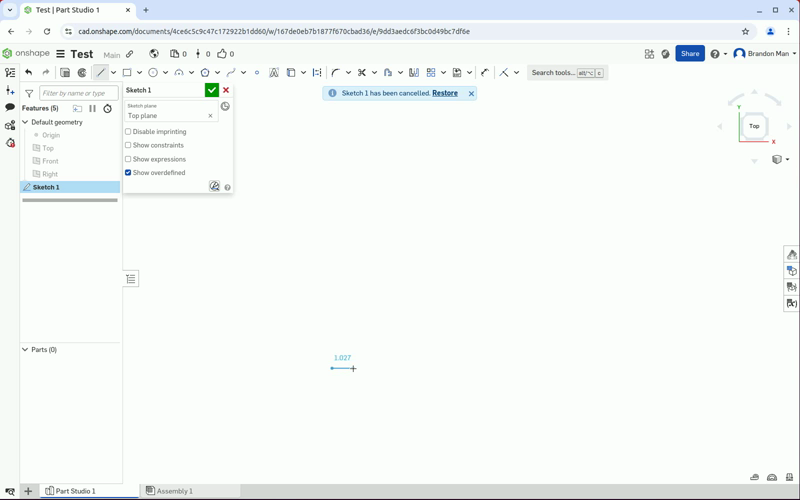
scroll(6)
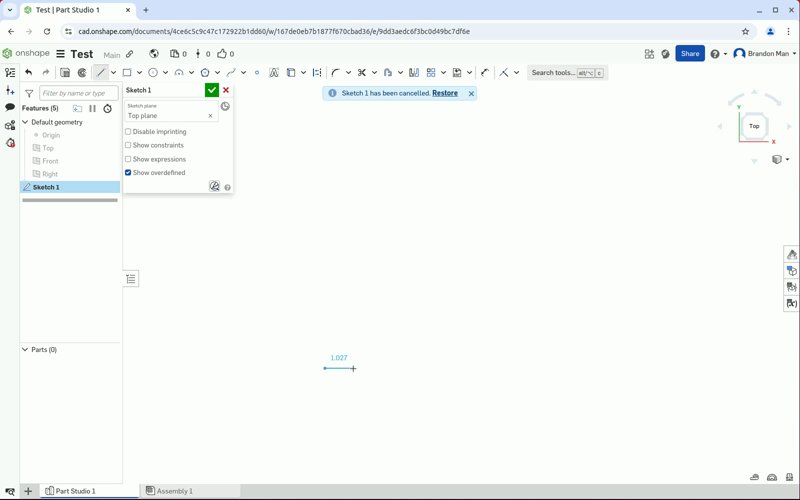
scroll(6)
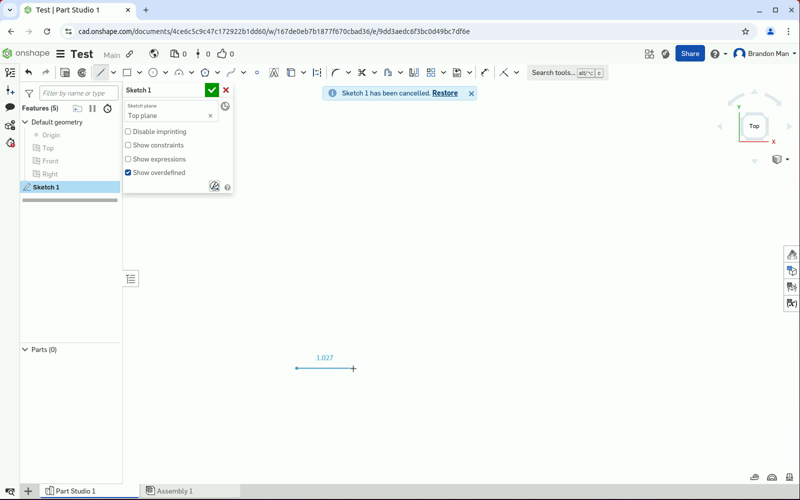
click(353, 368)
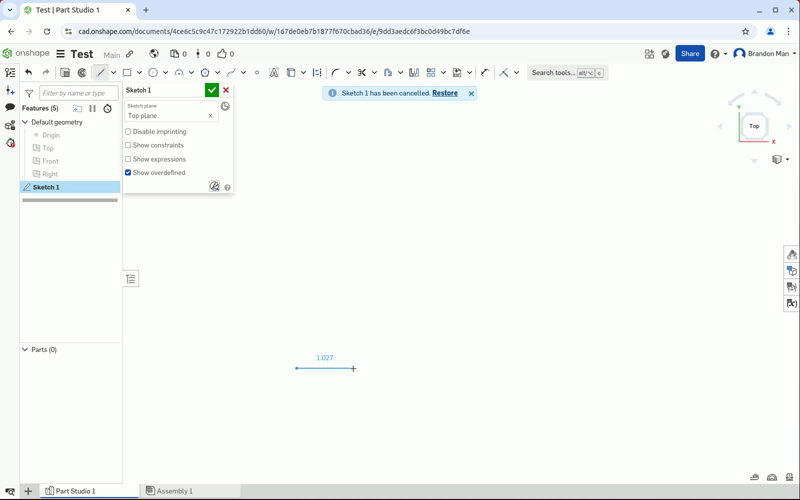
scroll(-6)
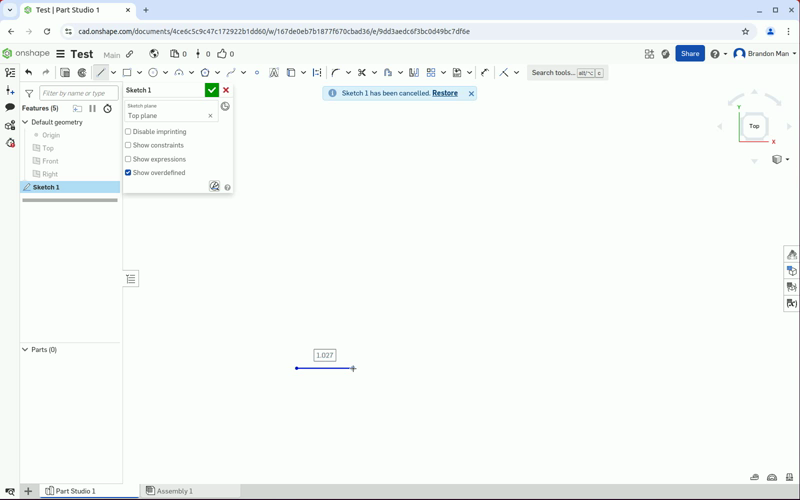
scroll(-6)
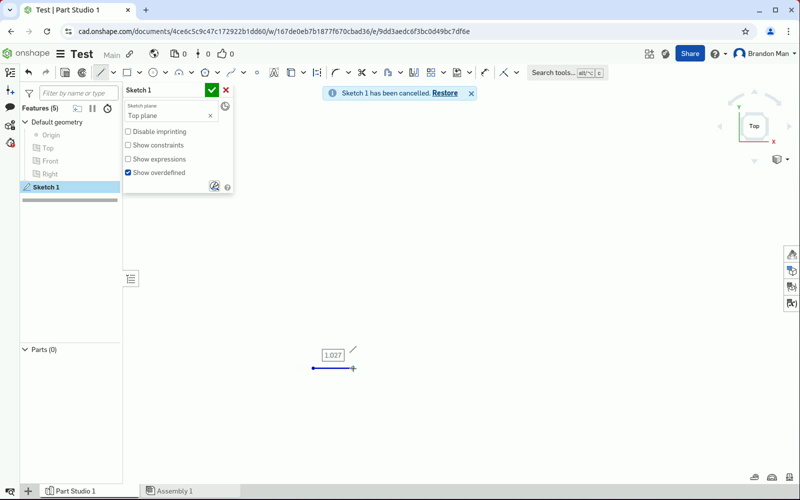
scroll(-6)
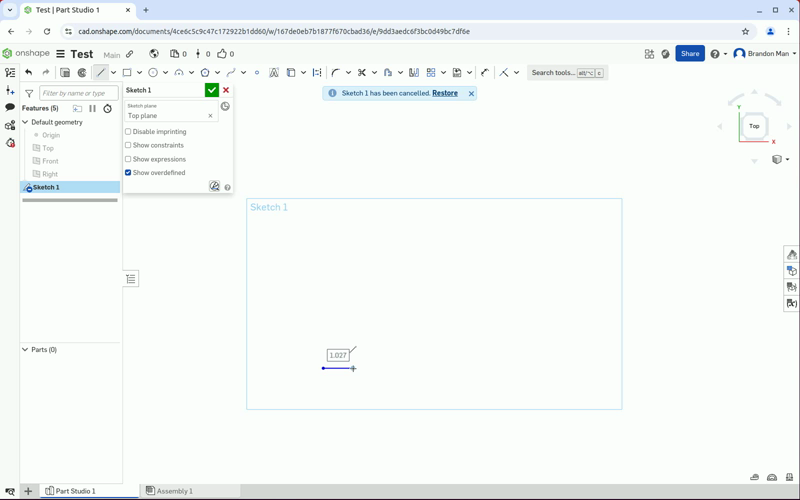
scroll(-6)
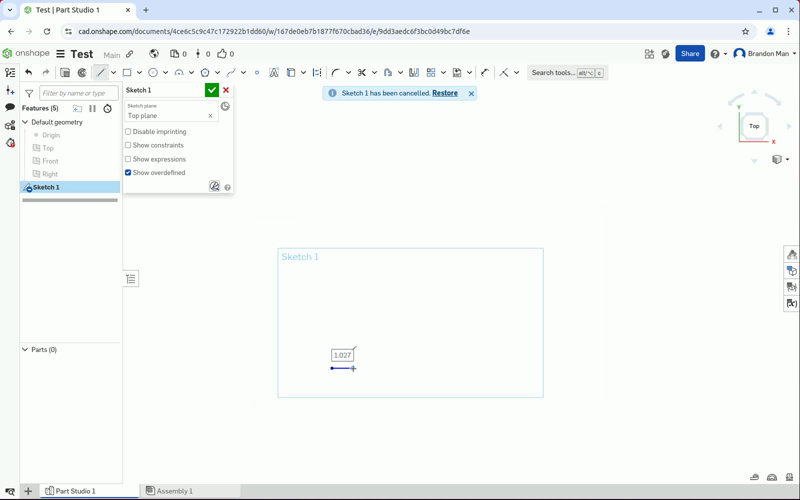
scroll(-6)
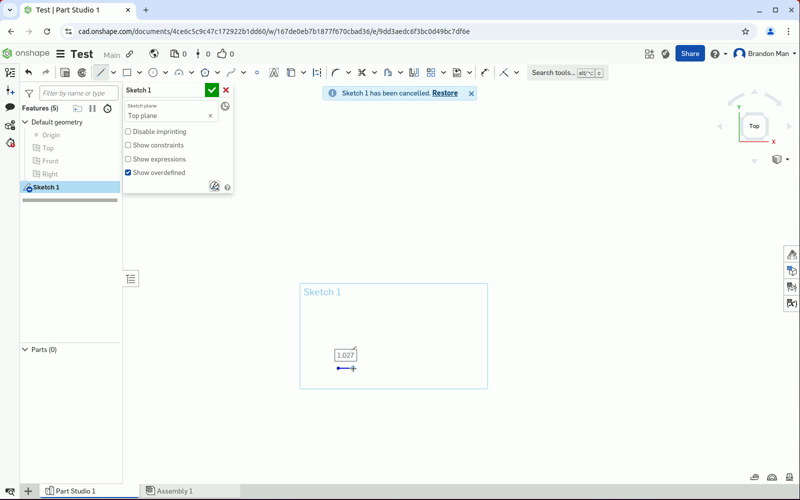
scroll(-6)
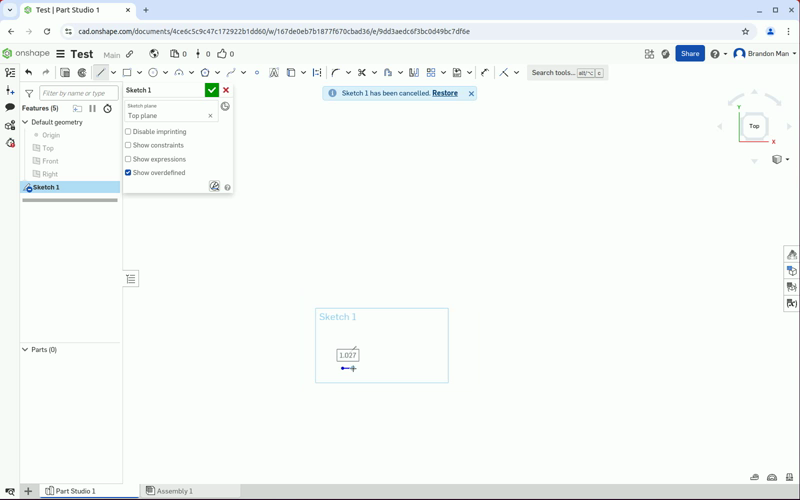
scroll(-6)
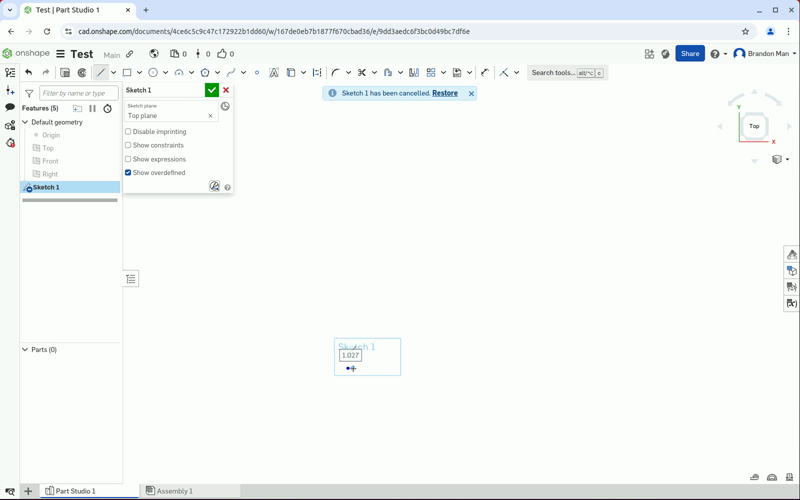
key_up(shift)
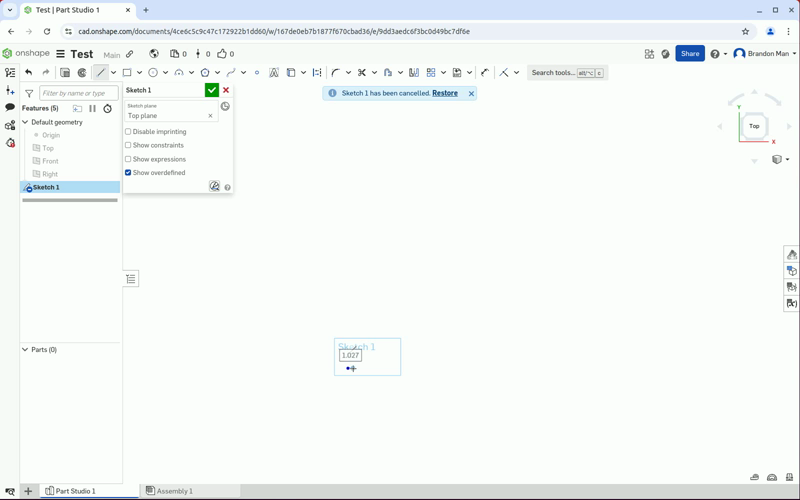
key_down(shift)
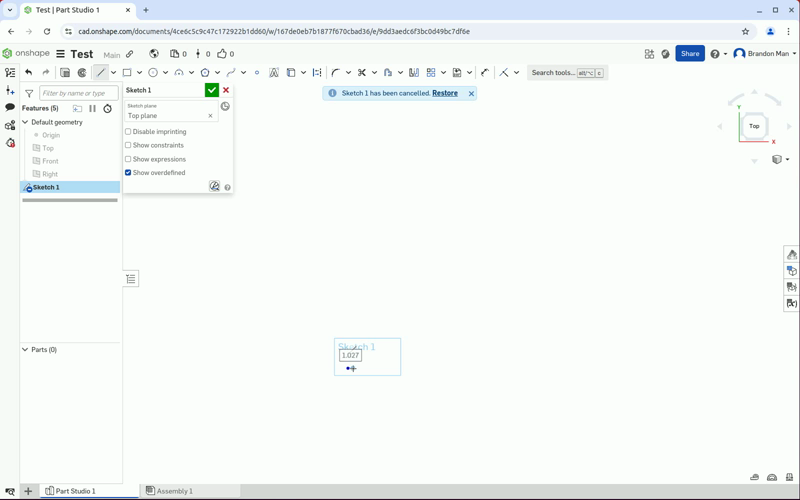
mouse_move(383, 368)
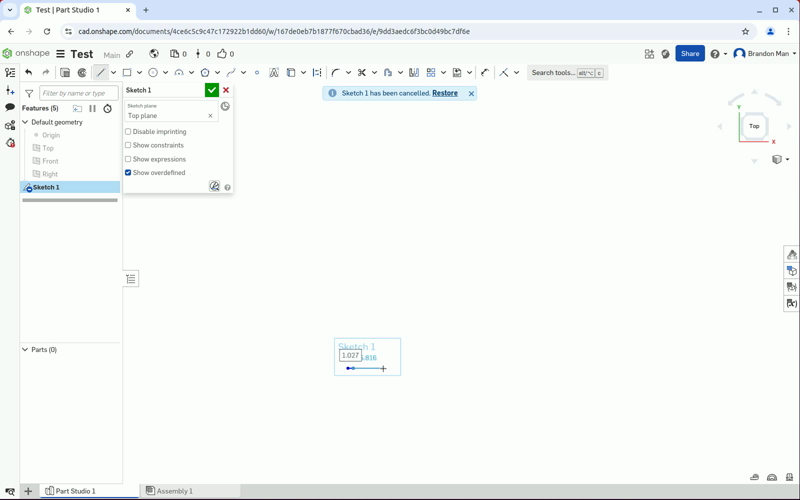
mouse_move(353, 373)
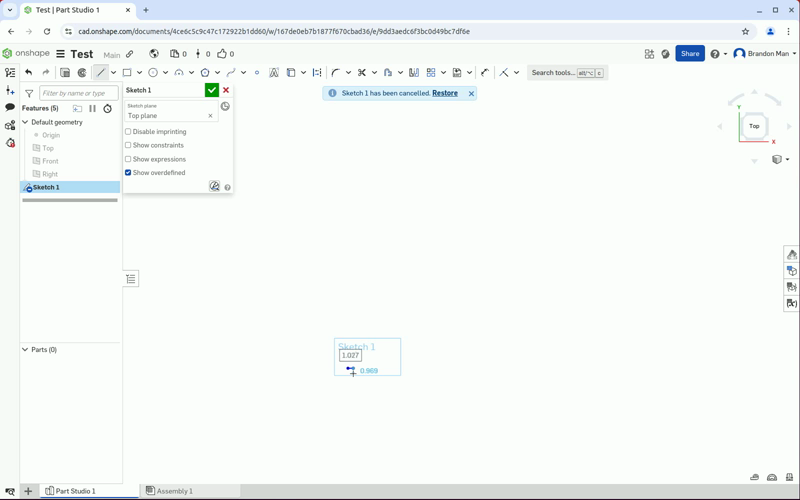
scroll(6)
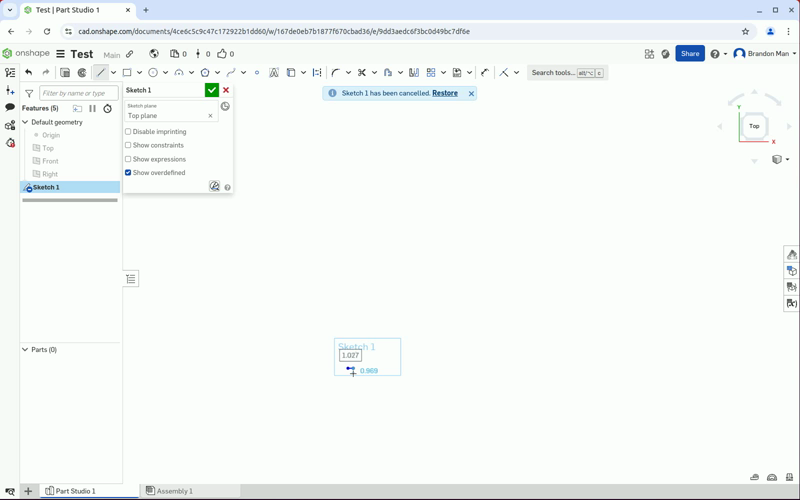
scroll(6)
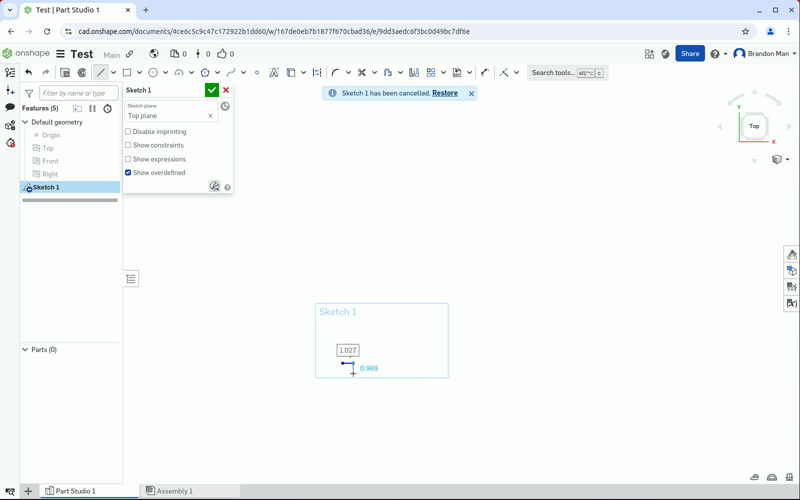
scroll(6)
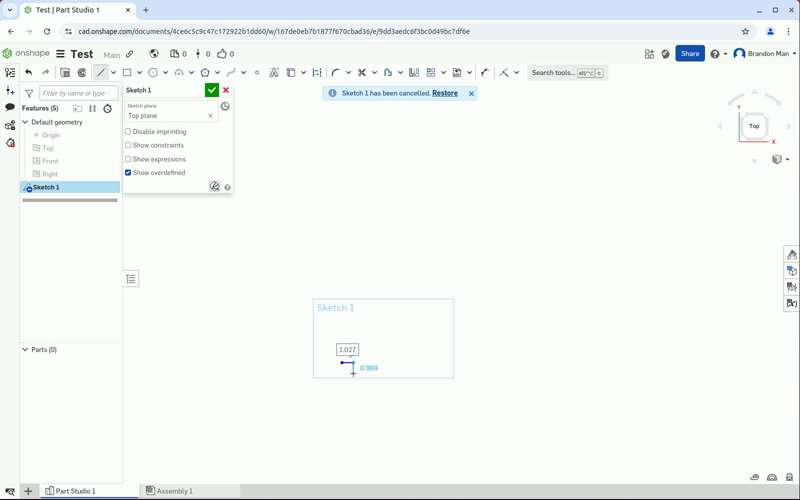
scroll(6)
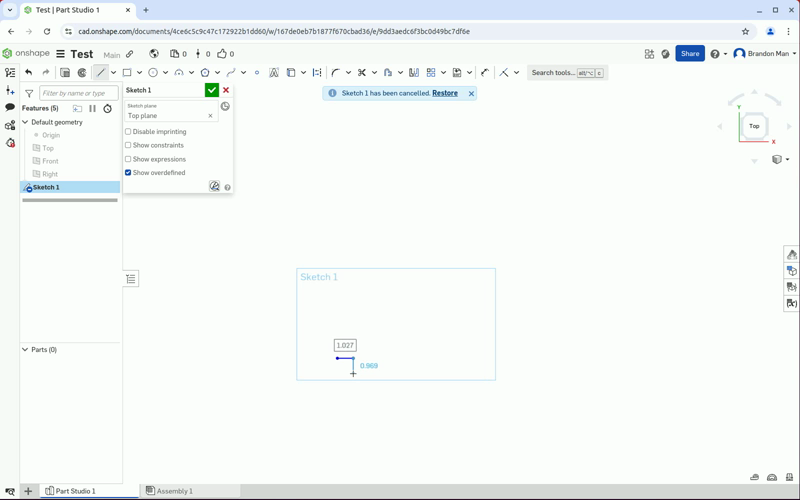
scroll(6)
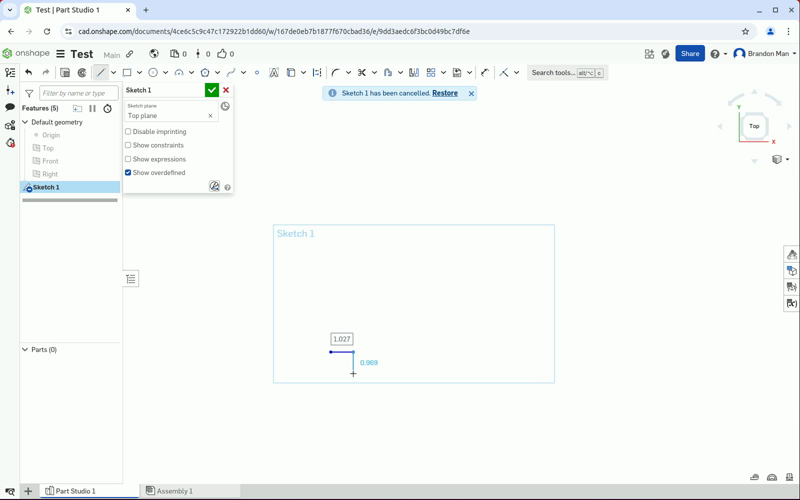
scroll(6)
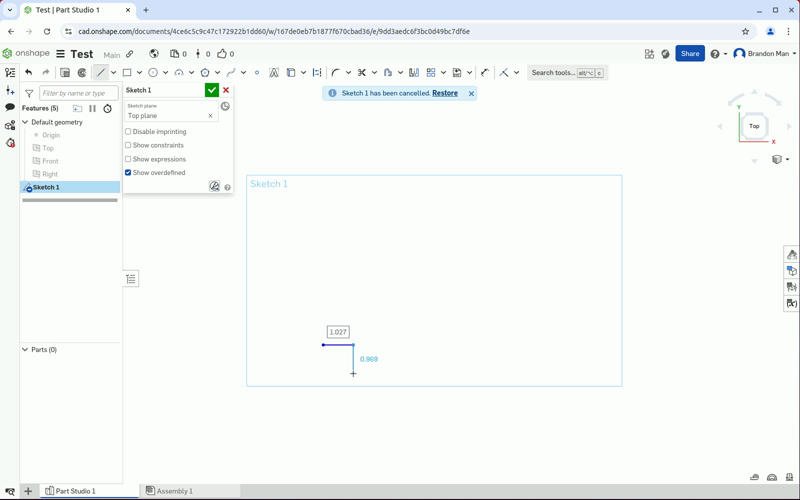
scroll(6)
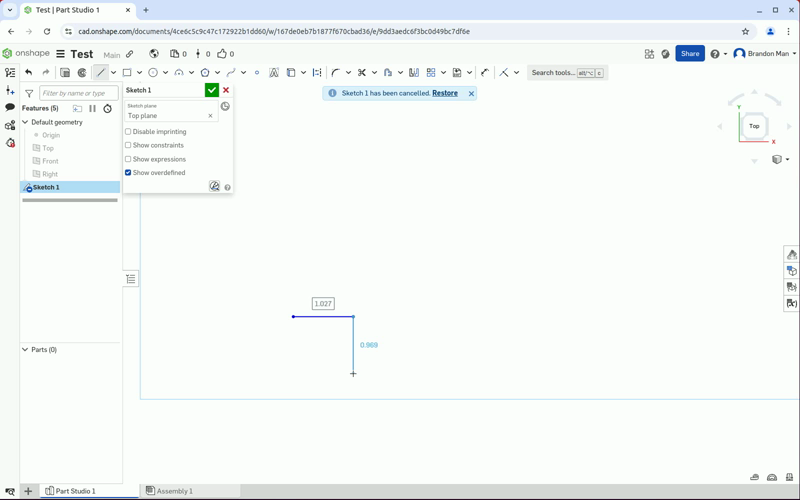
click(353, 373)
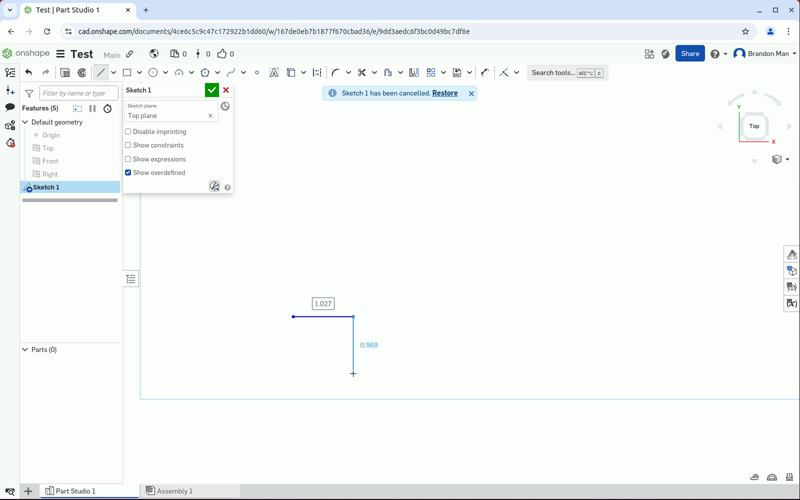
scroll(-6)
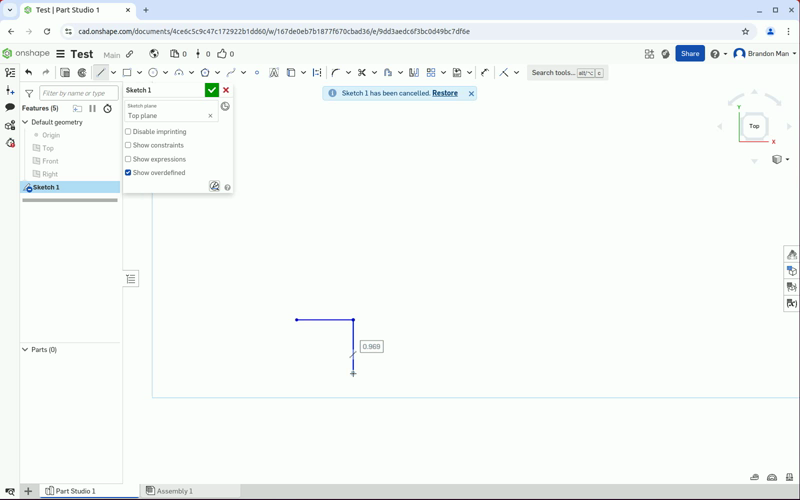
scroll(-6)
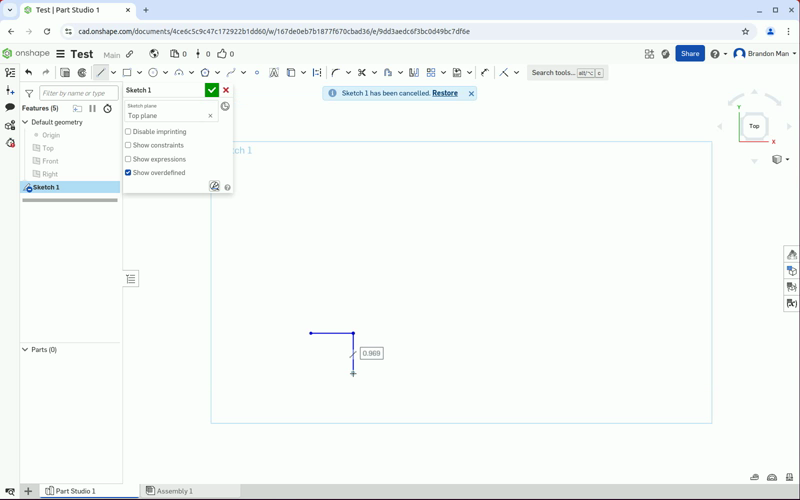
scroll(-6)
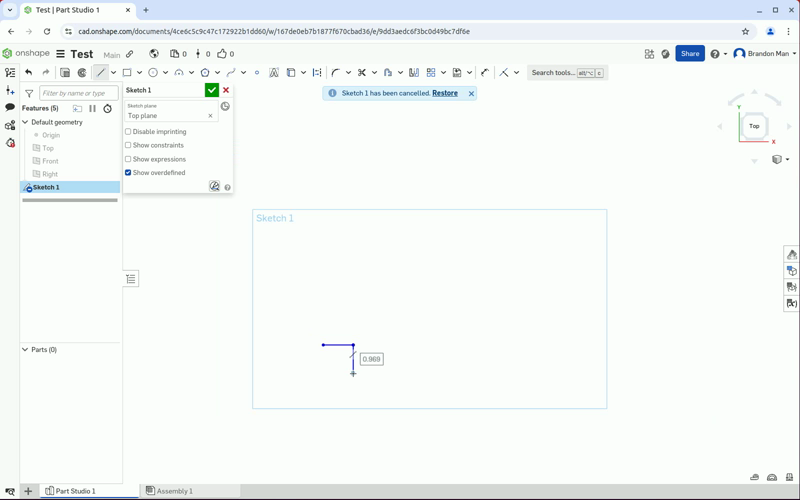
scroll(-6)
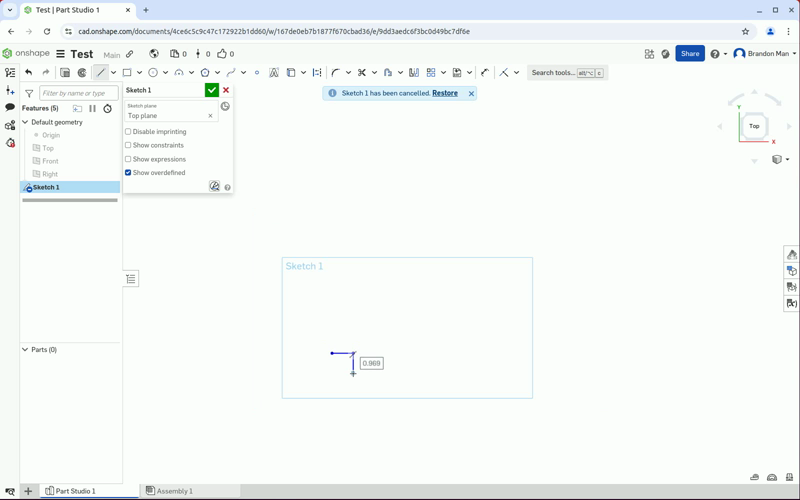
scroll(-6)
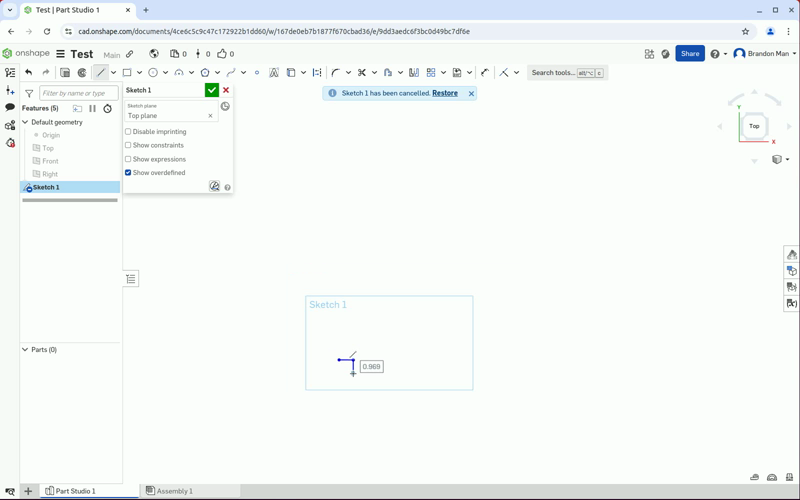
scroll(-6)
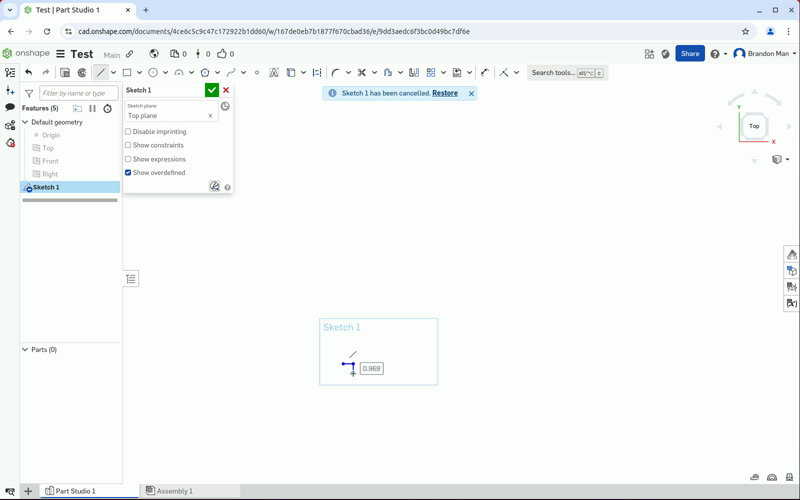
scroll(-6)
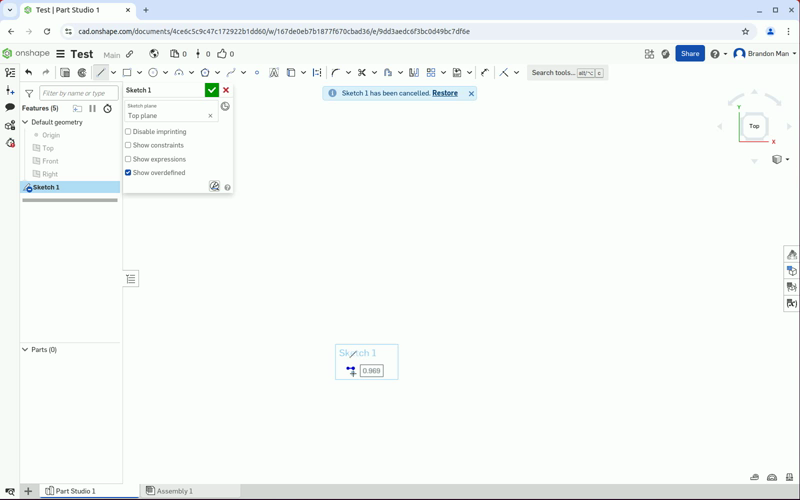
key_up(shift)
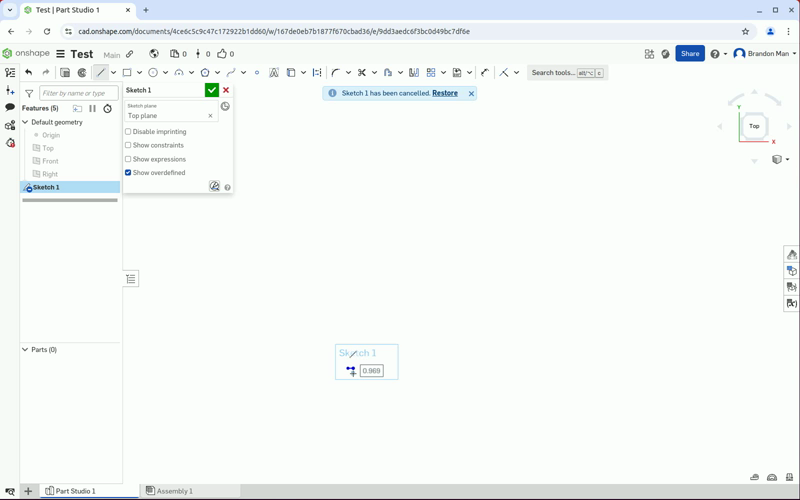
key_down(shift)
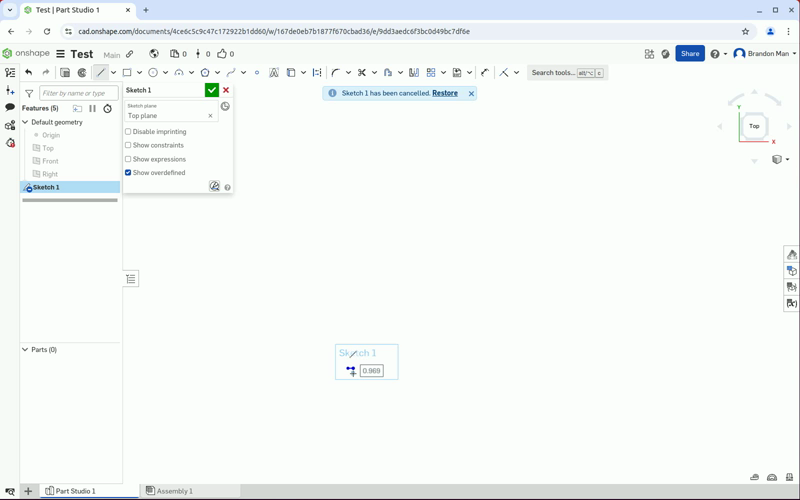
mouse_move(569, 373)
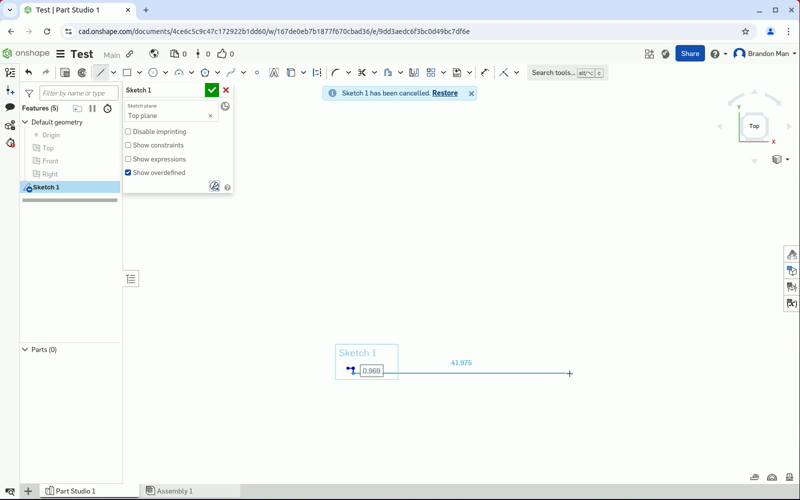
click(569, 373)
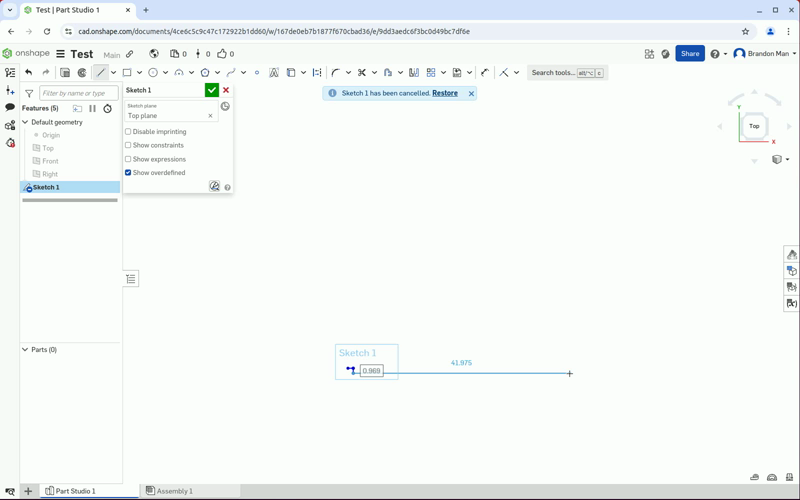
key_up(shift)
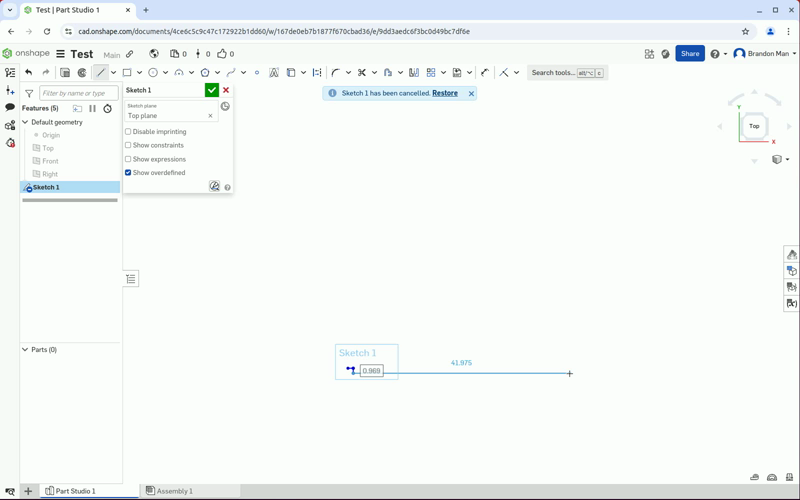
key_down(shift)
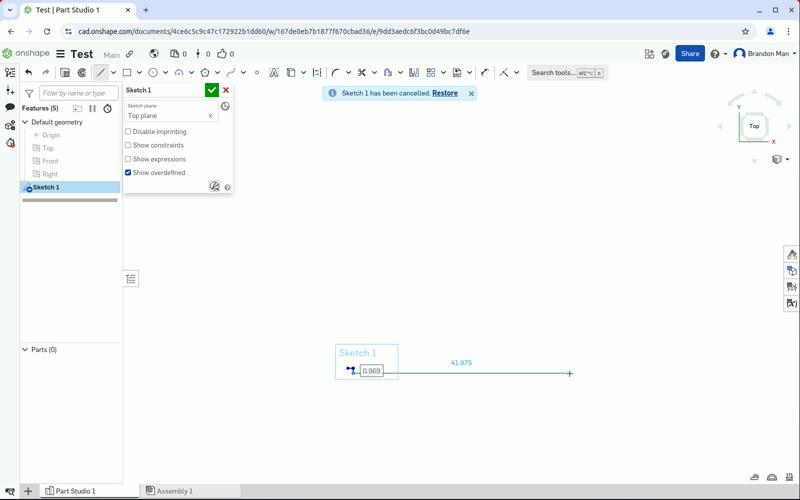
mouse_move(589, 373)
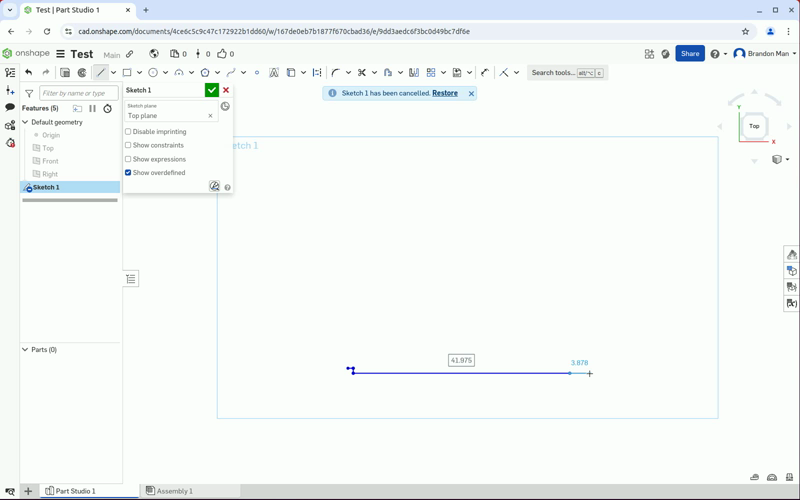
mouse_move(569, 368)
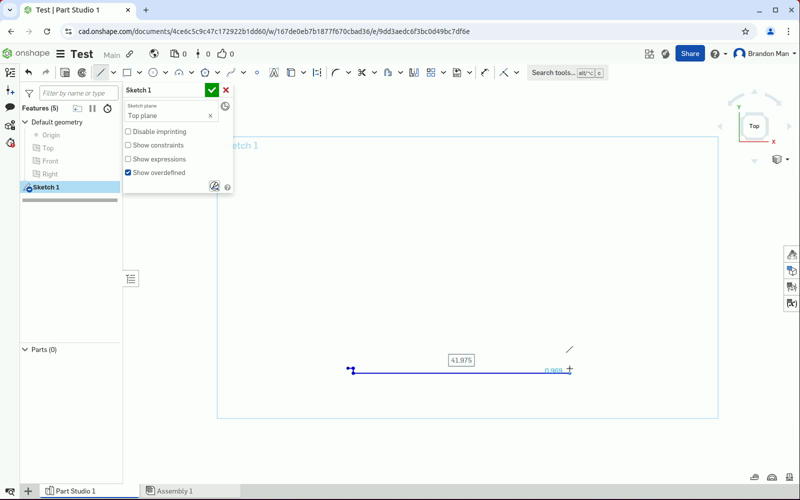
scroll(6)
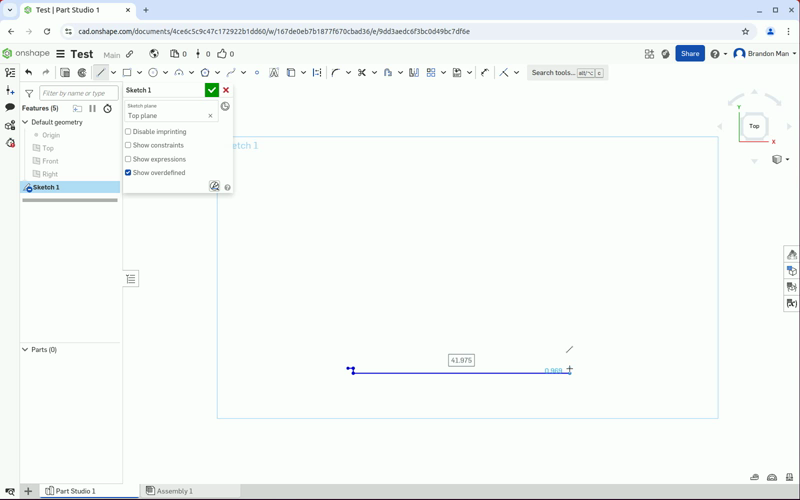
scroll(6)
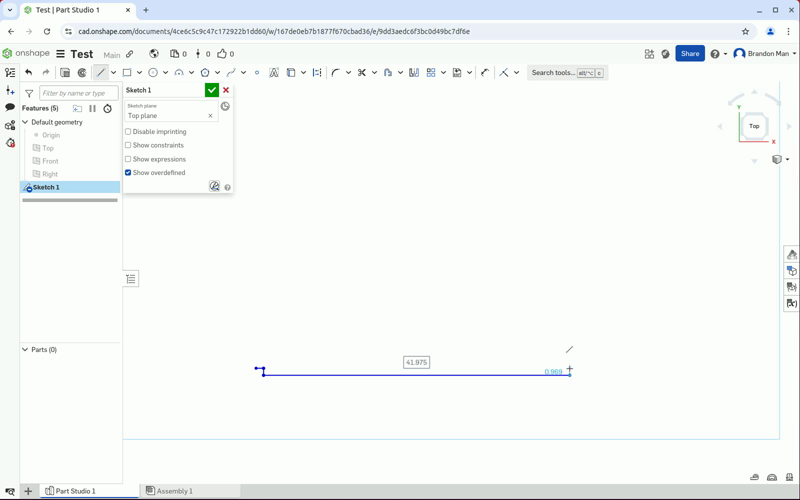
scroll(6)
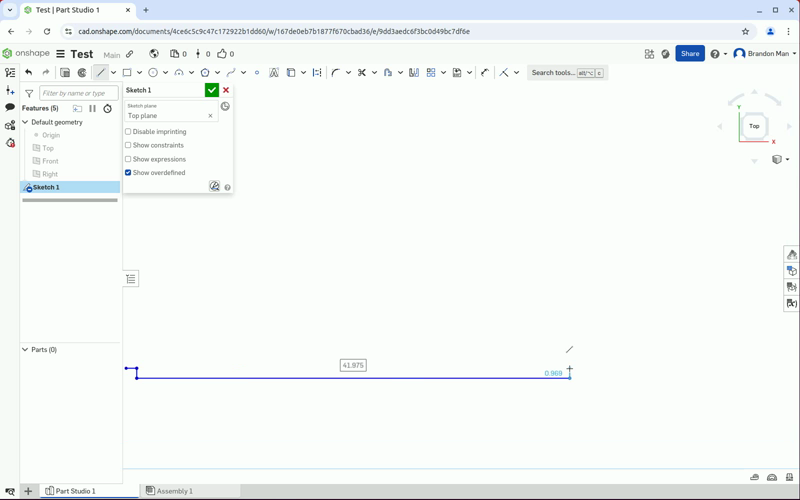
scroll(6)
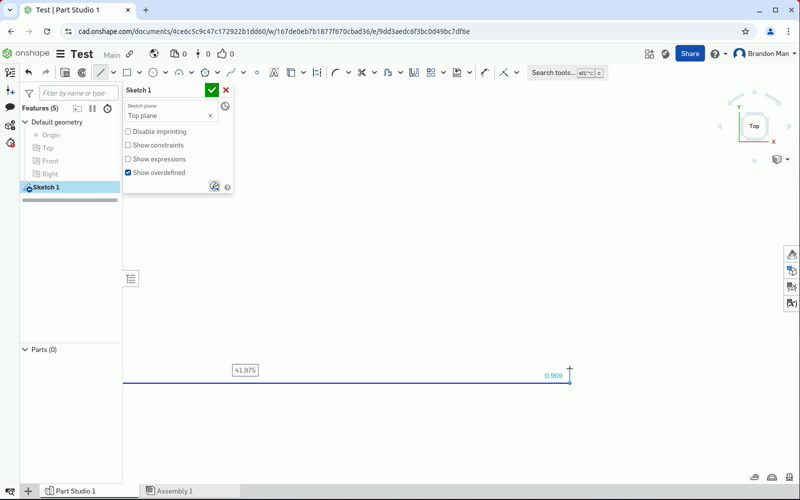
scroll(6)
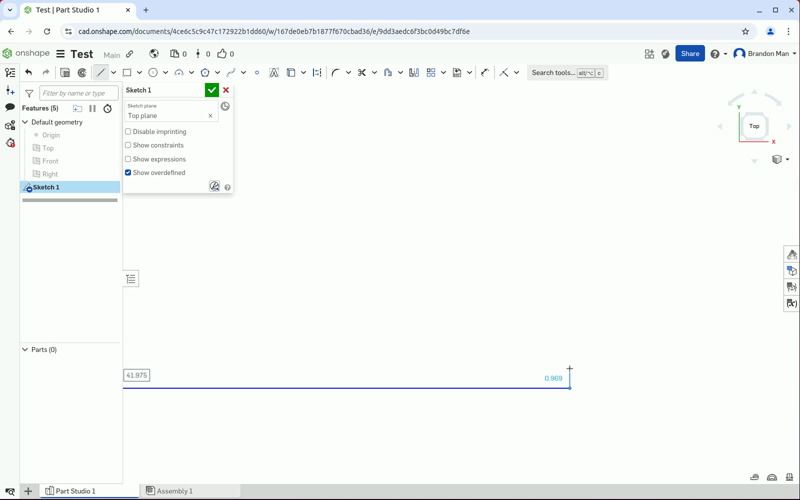
scroll(6)
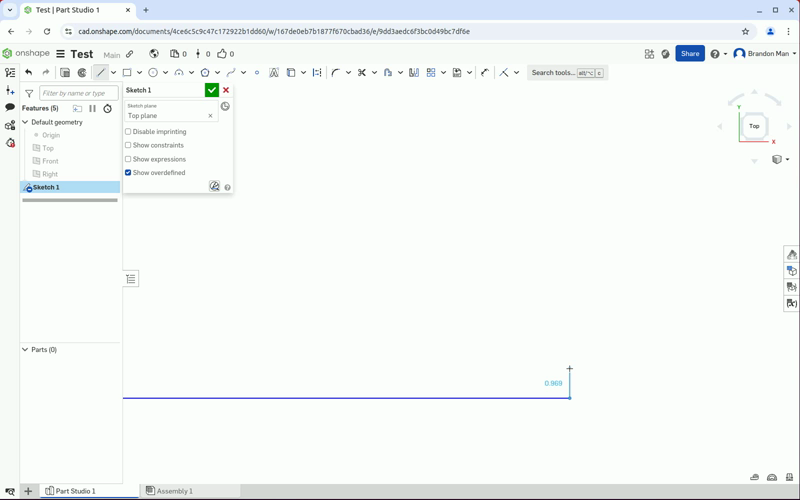
scroll(6)
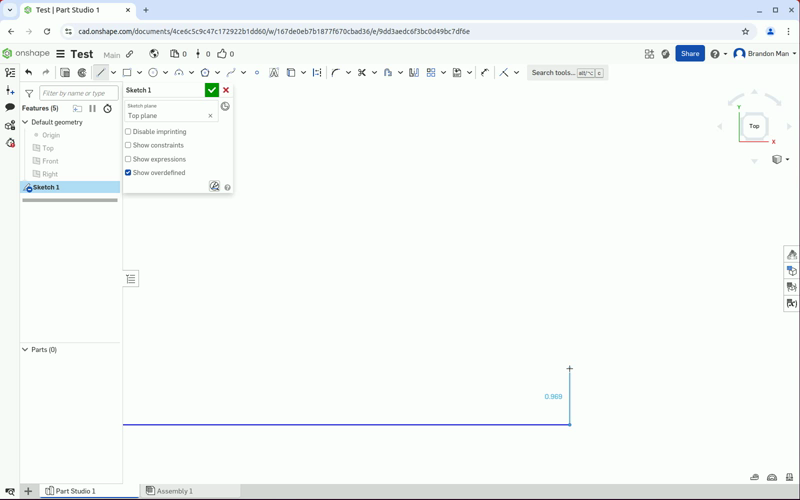
click(569, 368)
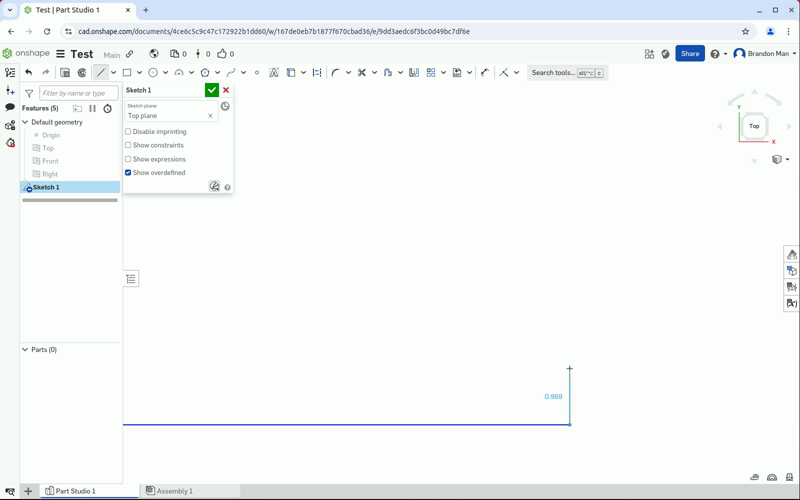
scroll(-6)
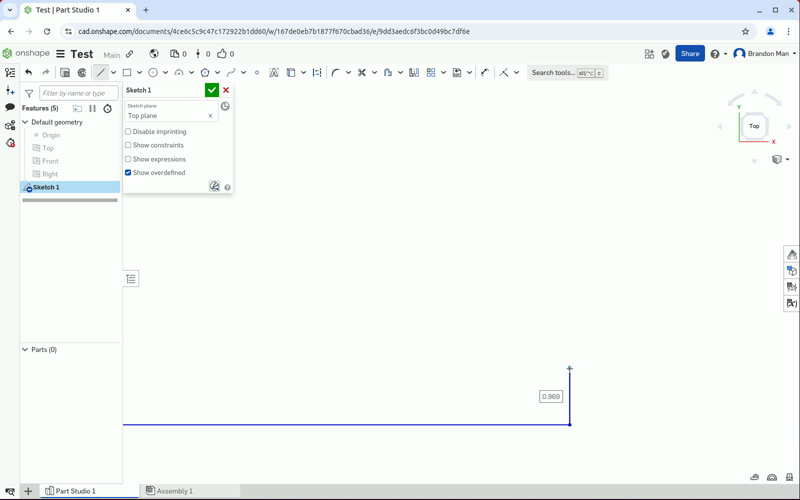
scroll(-6)
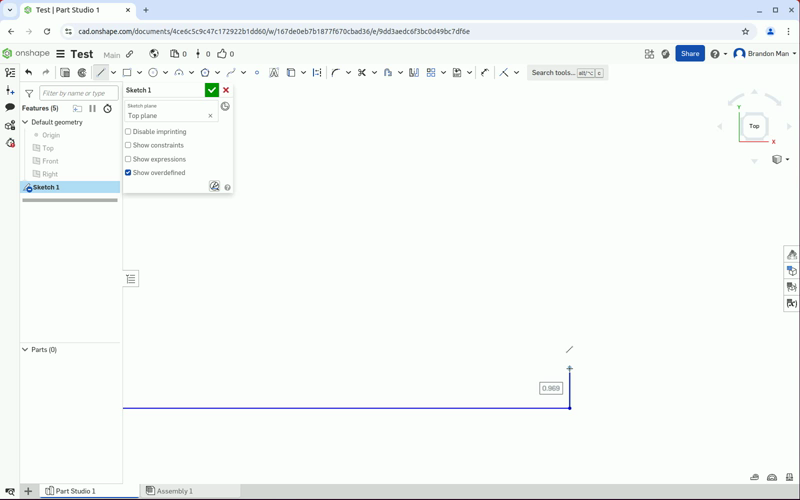
scroll(-6)
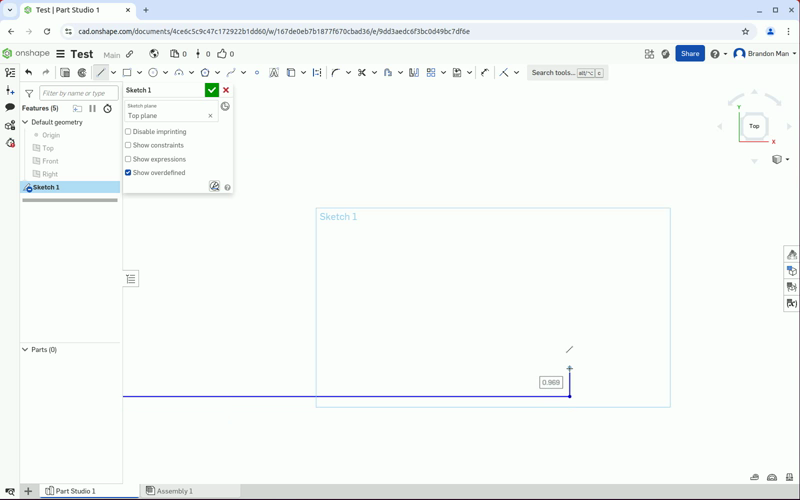
scroll(-6)
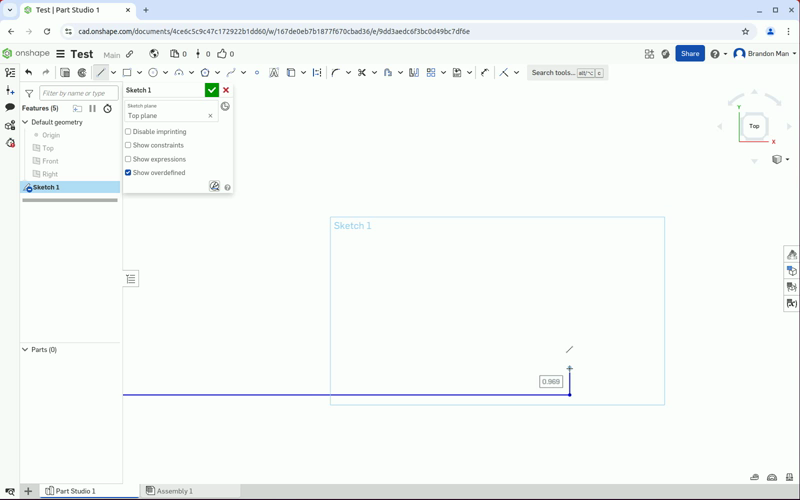
scroll(-6)
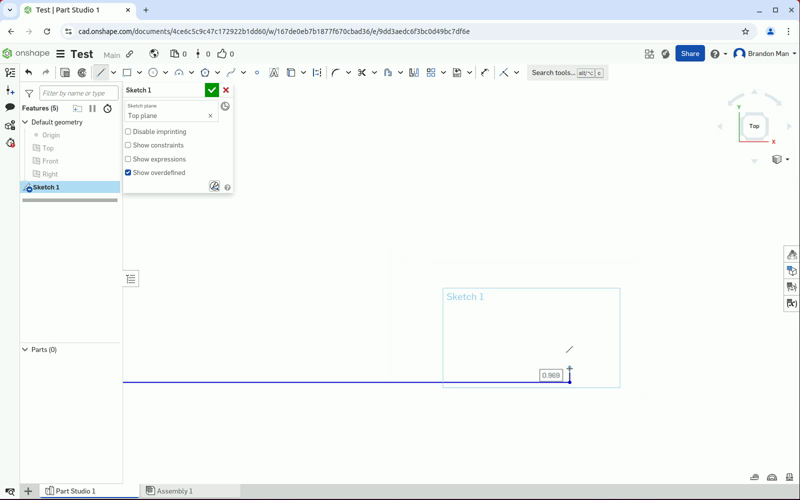
scroll(-6)
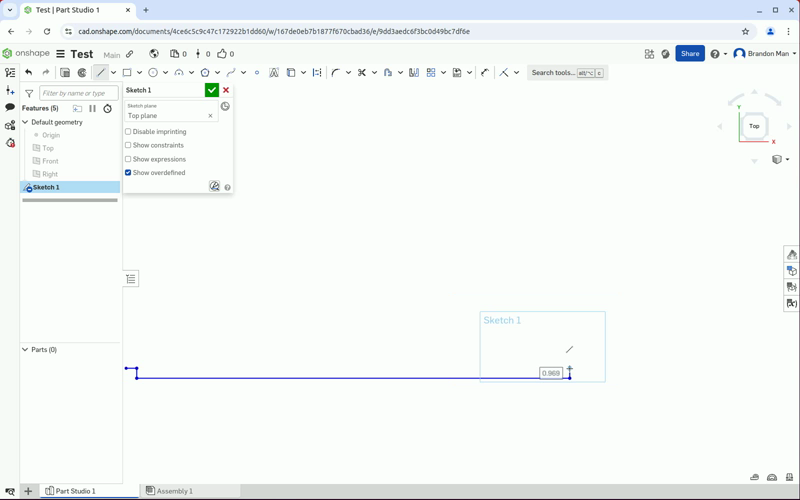
scroll(-6)
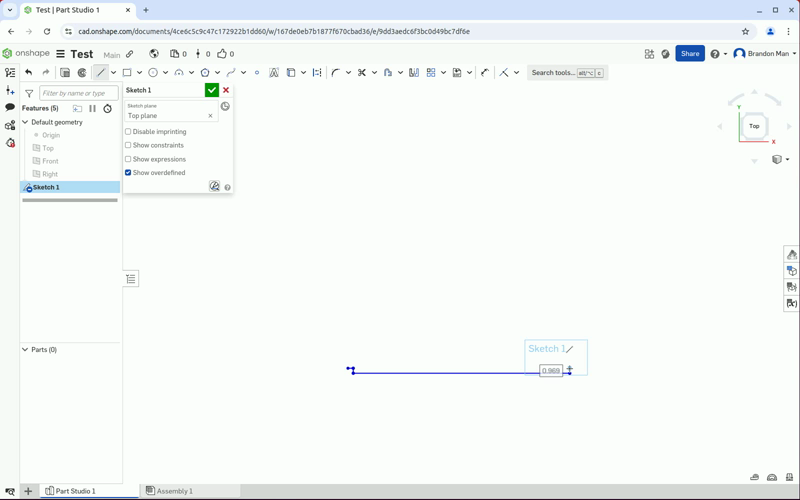
key_up(shift)
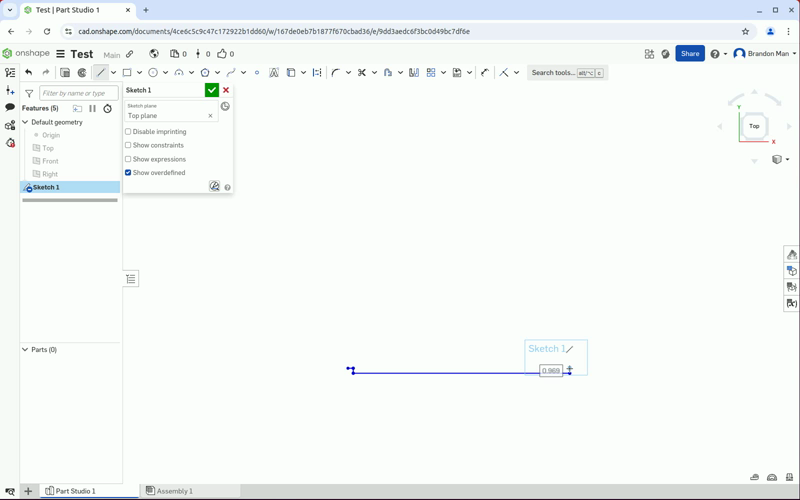
key_down(shift)
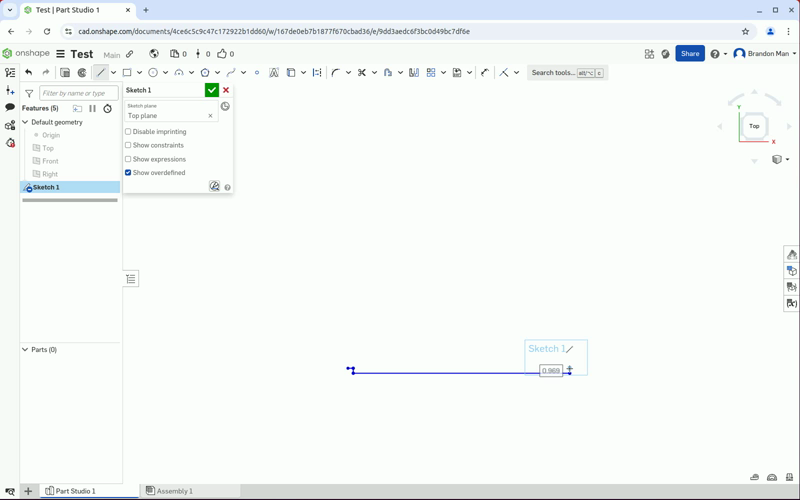
mouse_move(589, 368)
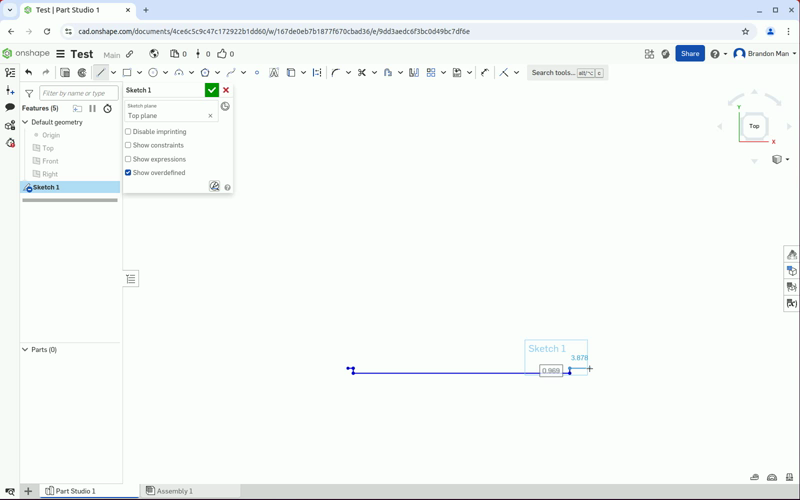
mouse_move(572, 368)
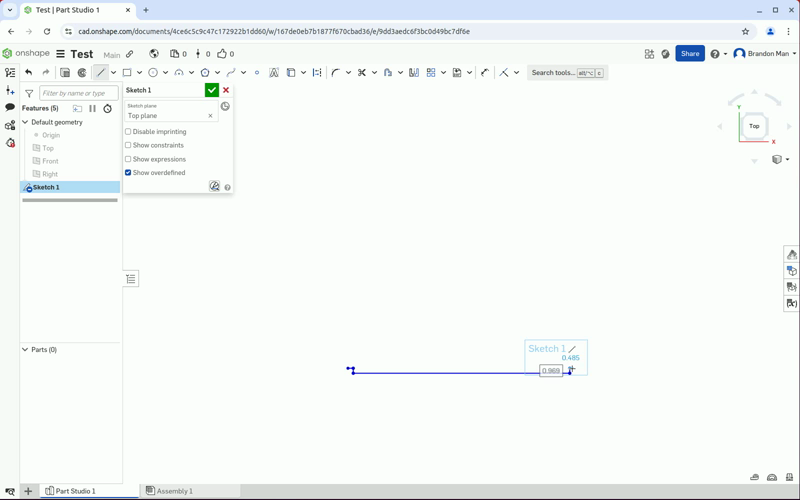
scroll(6)
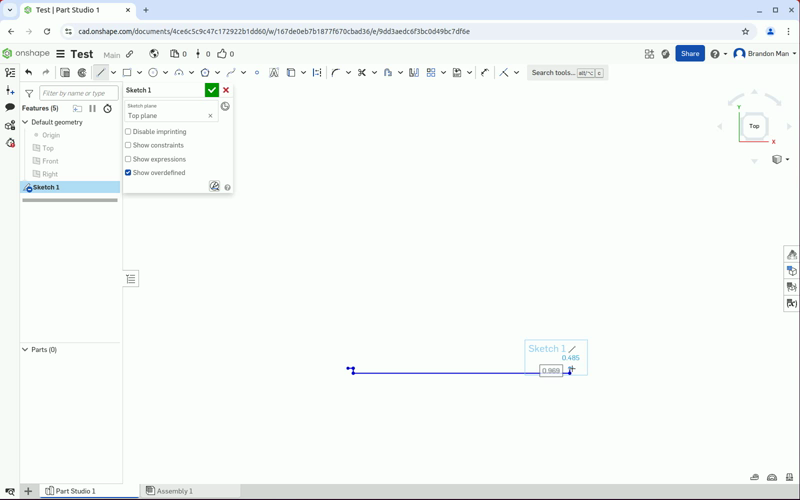
scroll(6)
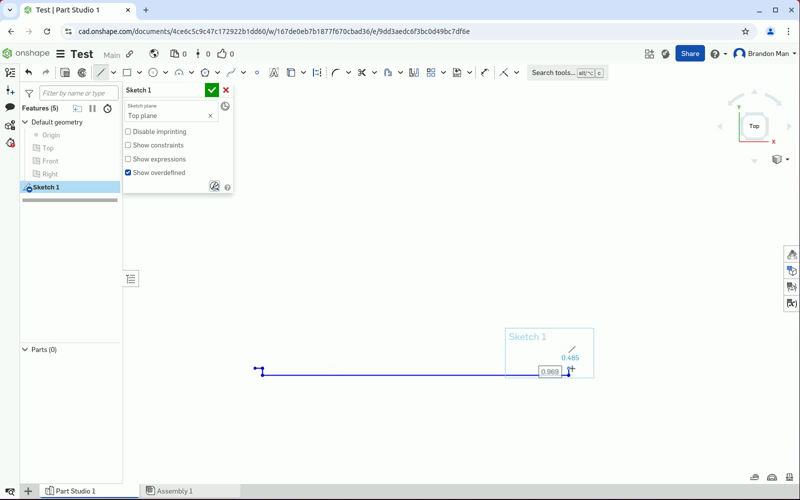
scroll(6)
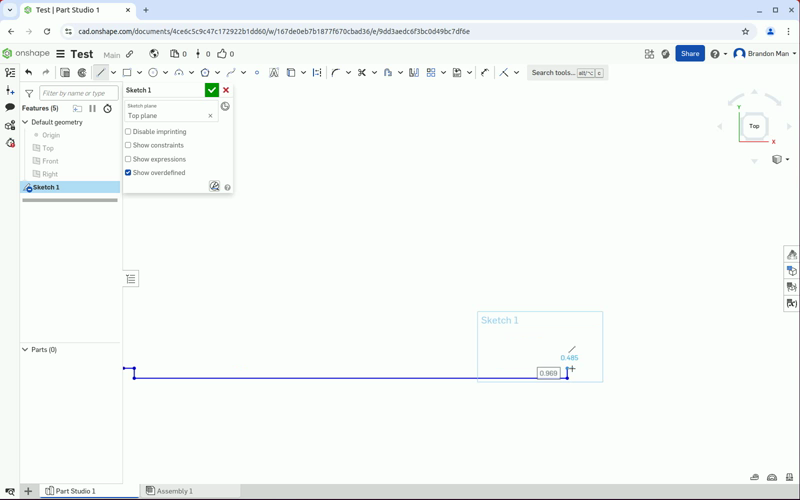
scroll(6)
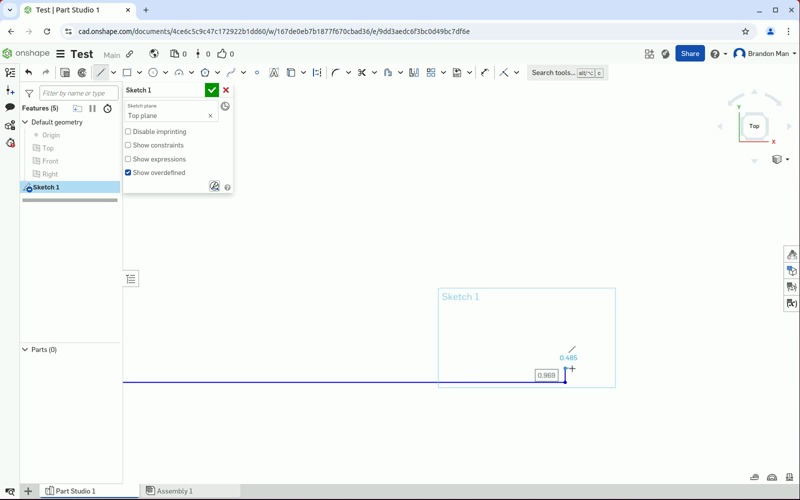
scroll(6)
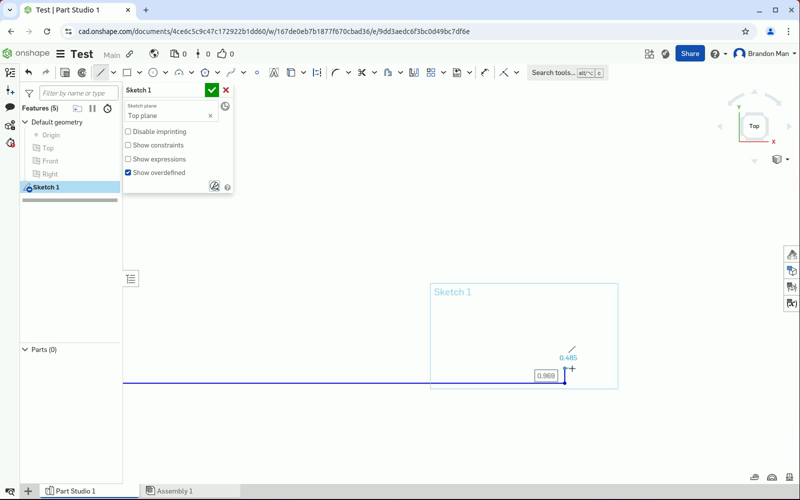
scroll(6)
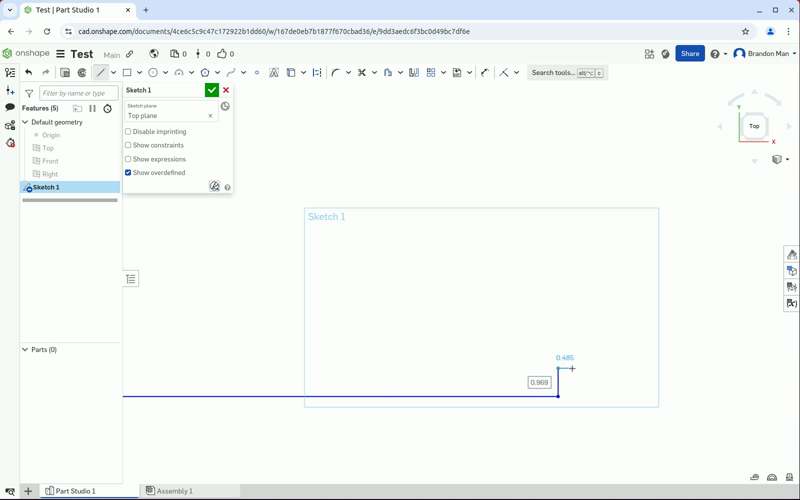
scroll(6)
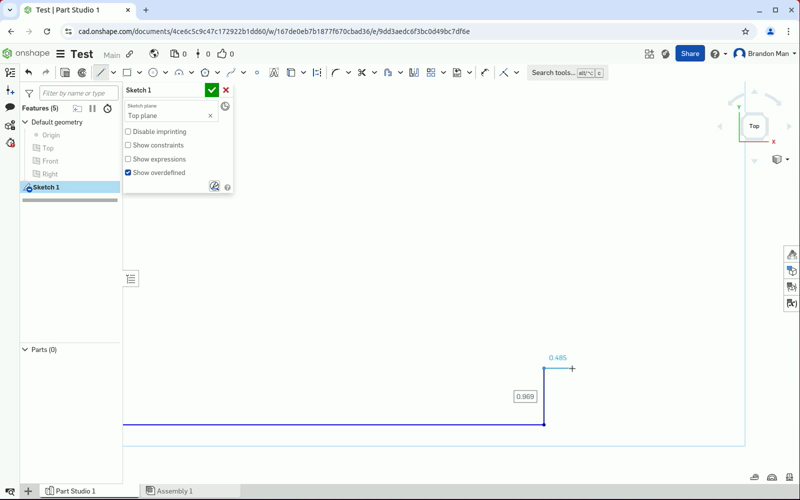
click(572, 368)
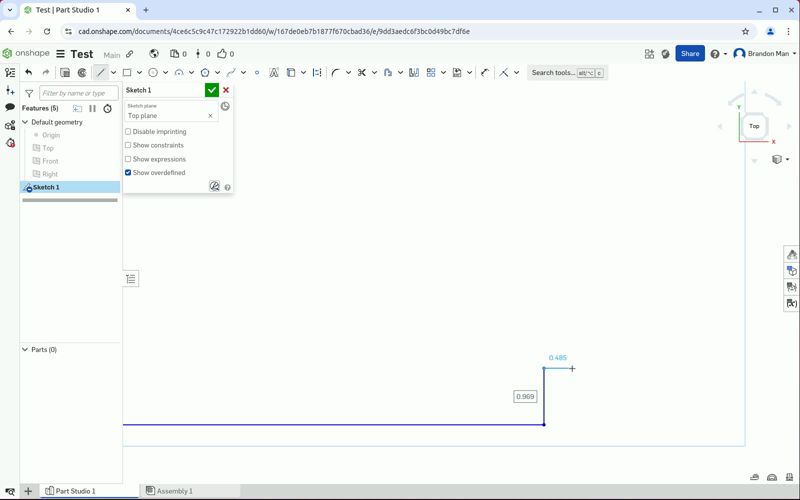
scroll(-6)
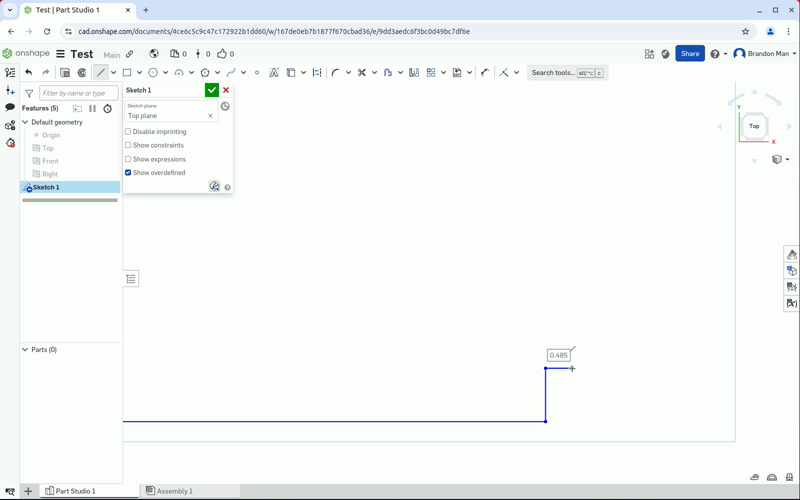
scroll(-6)
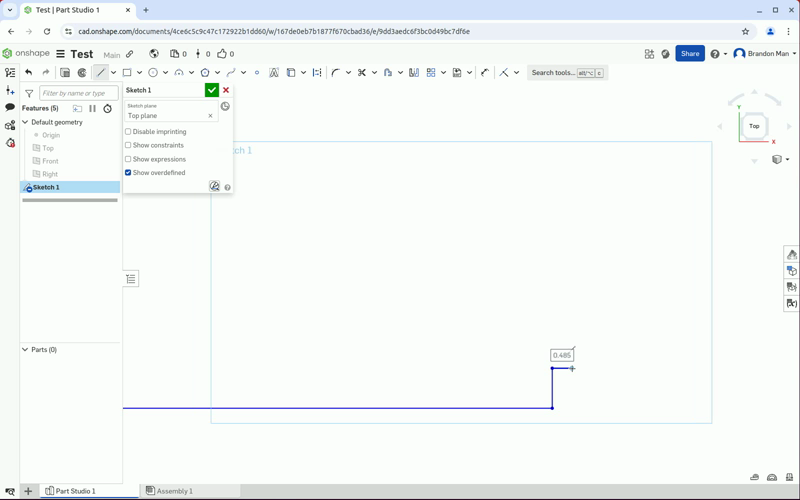
scroll(-6)
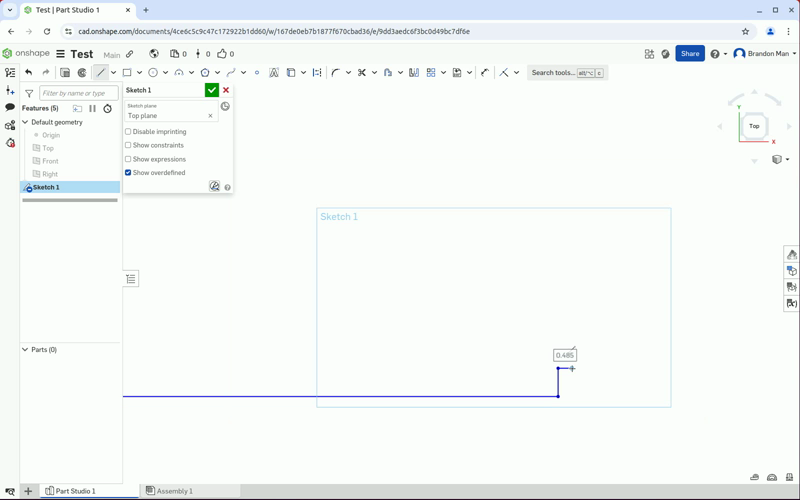
scroll(-6)
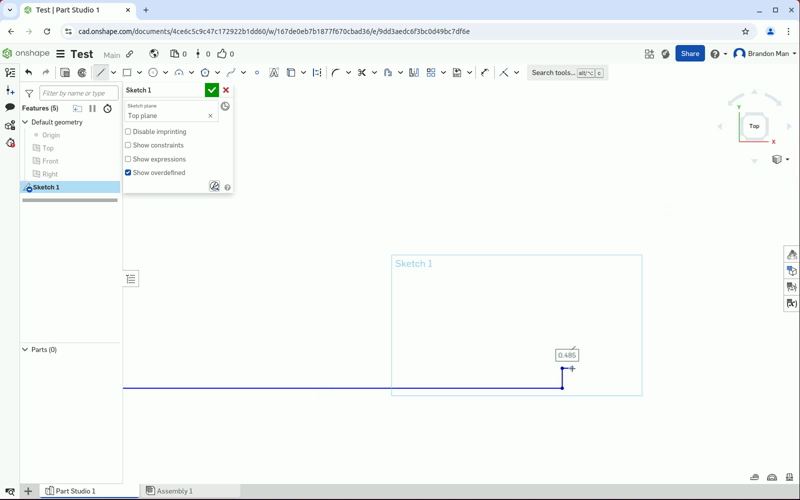
scroll(-6)
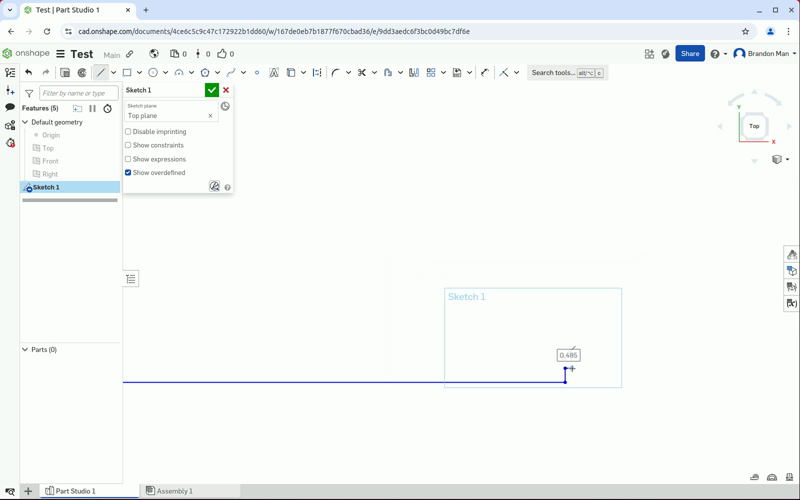
scroll(-6)
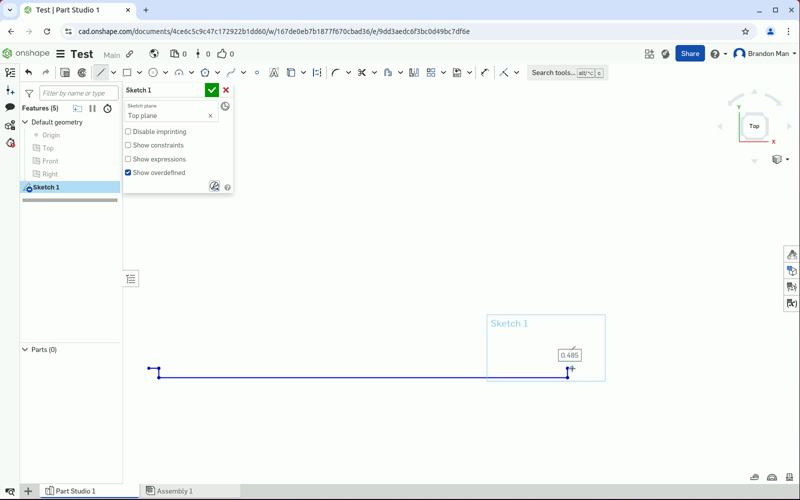
scroll(-6)
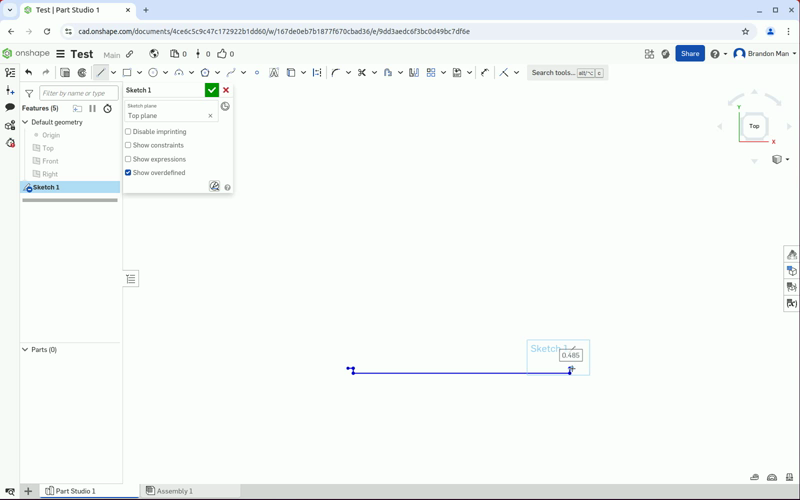
key_up(shift)
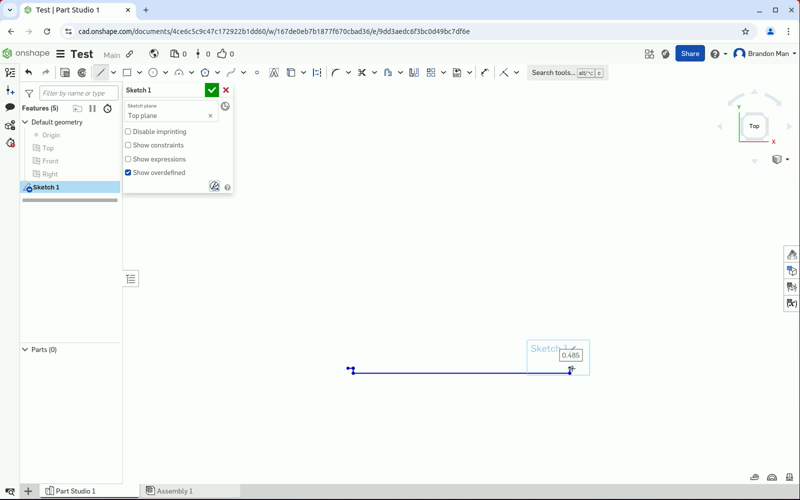
key_down(shift)
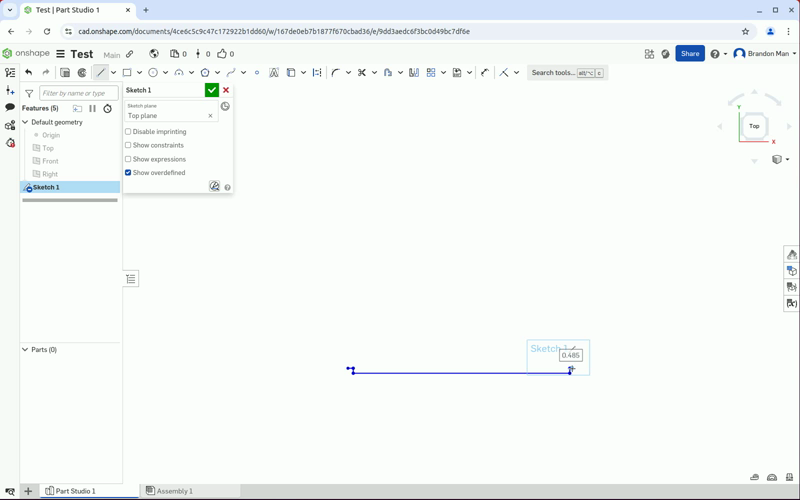
mouse_move(572, 198)
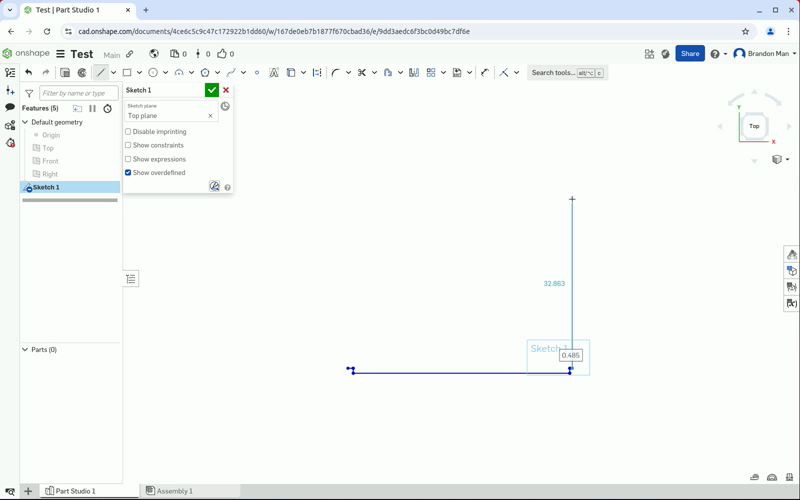
click(572, 198)
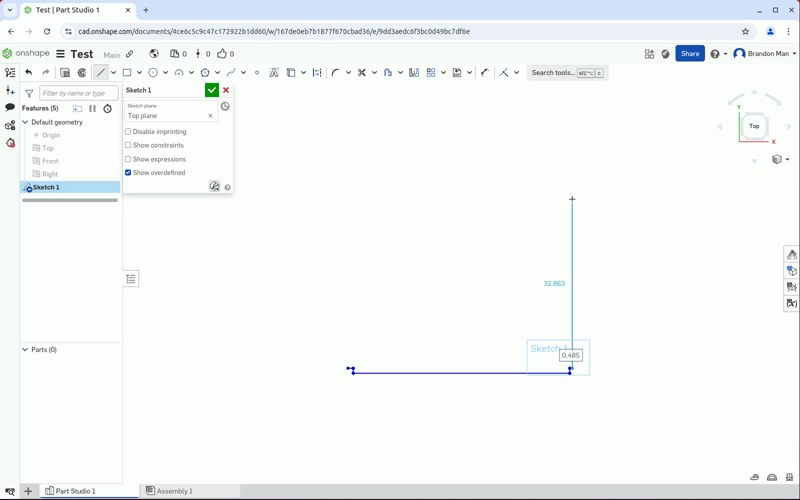
key_up(shift)
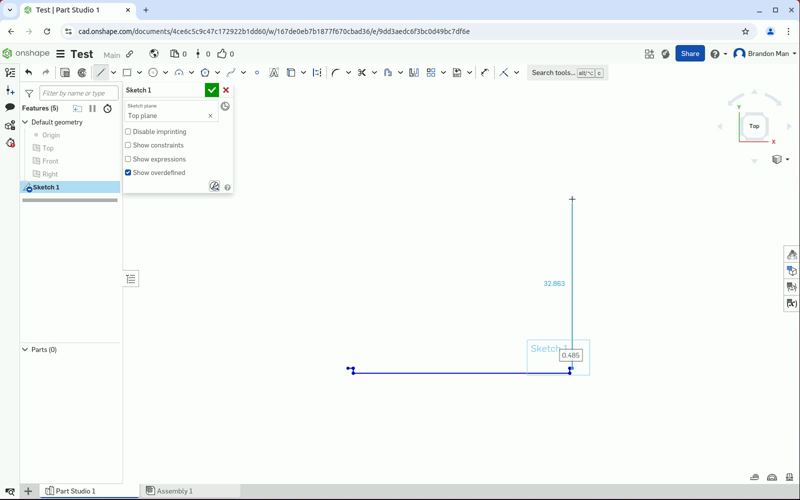
key_down(shift)
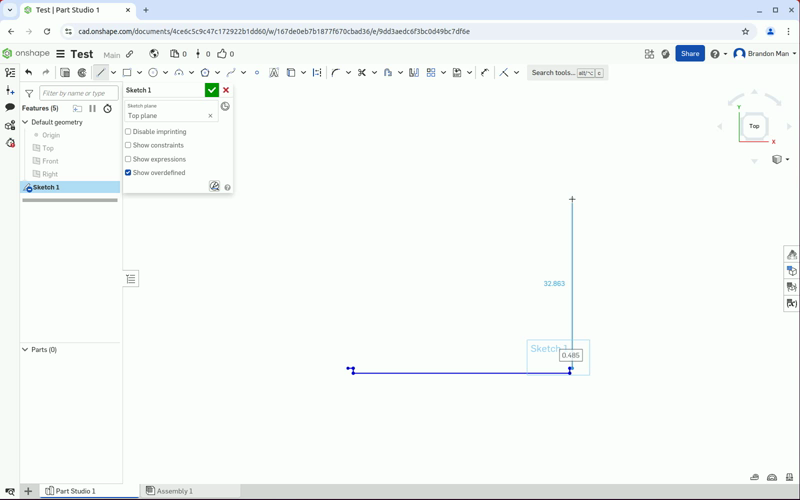
mouse_move(589, 198)
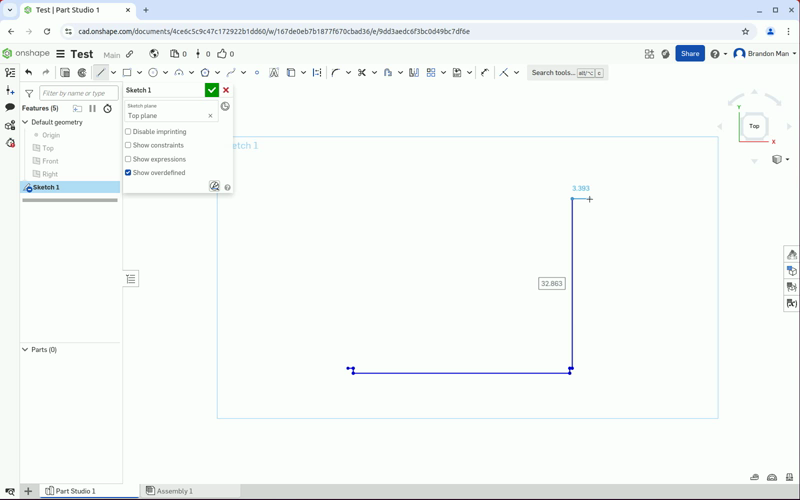
mouse_move(569, 198)
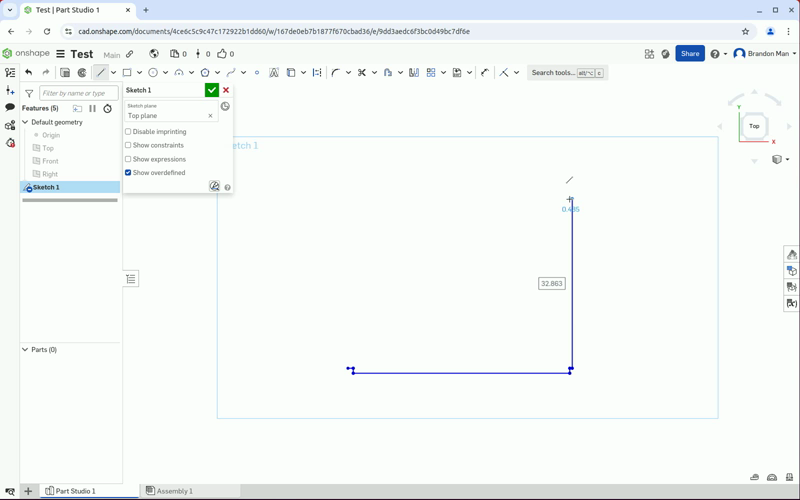
scroll(6)
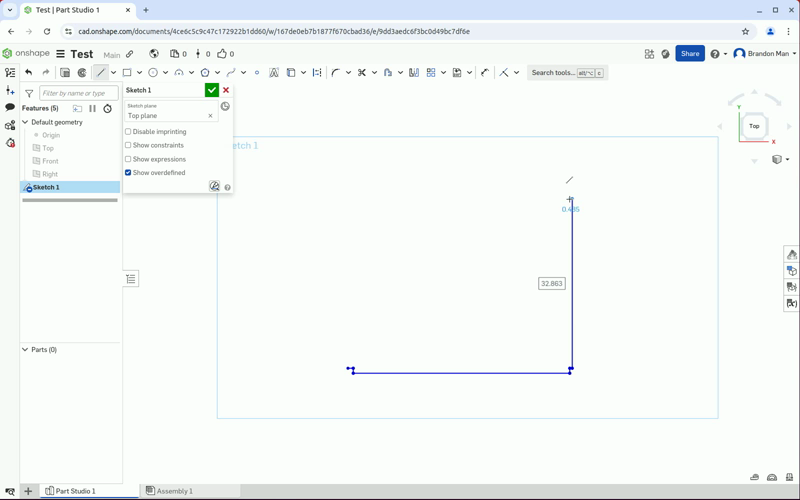
scroll(6)
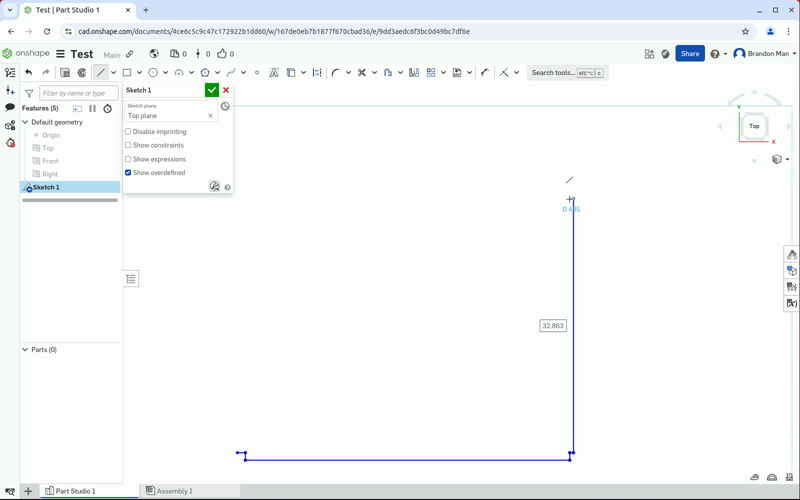
scroll(6)
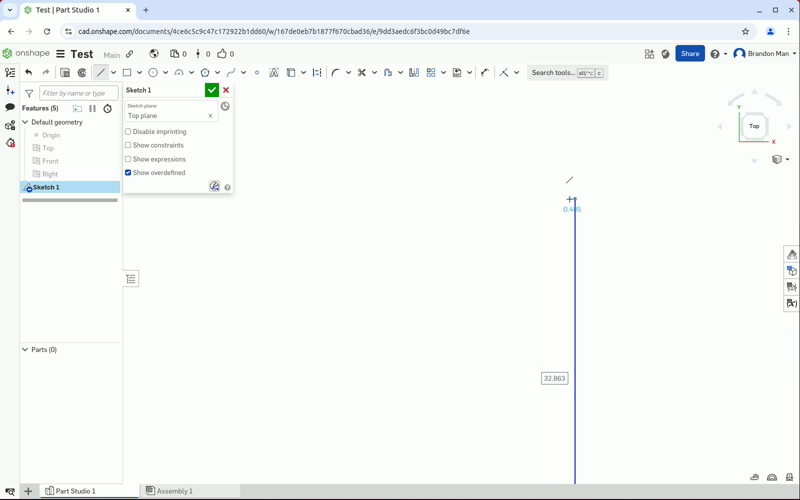
scroll(6)
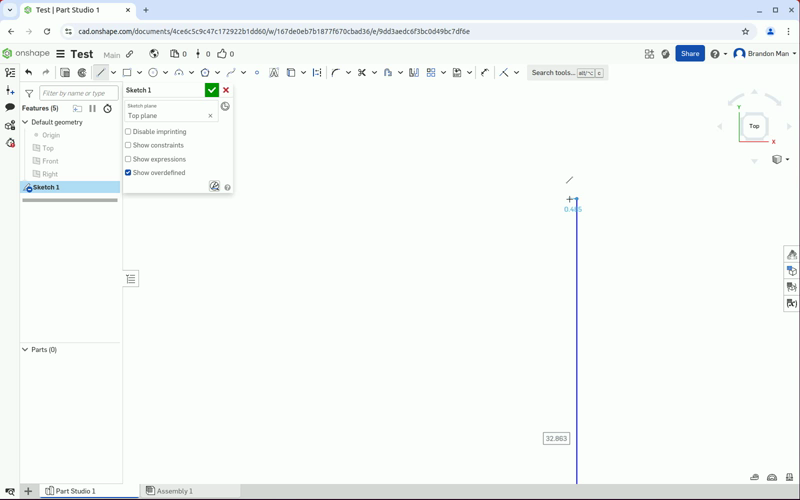
scroll(6)
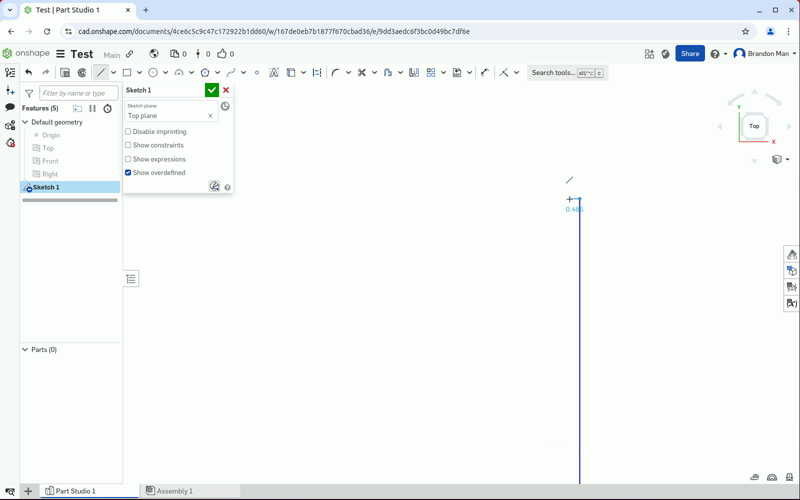
scroll(6)
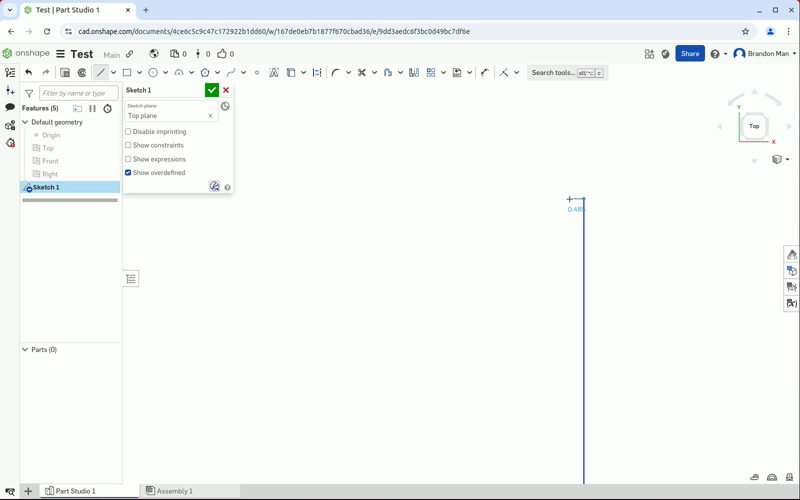
scroll(6)
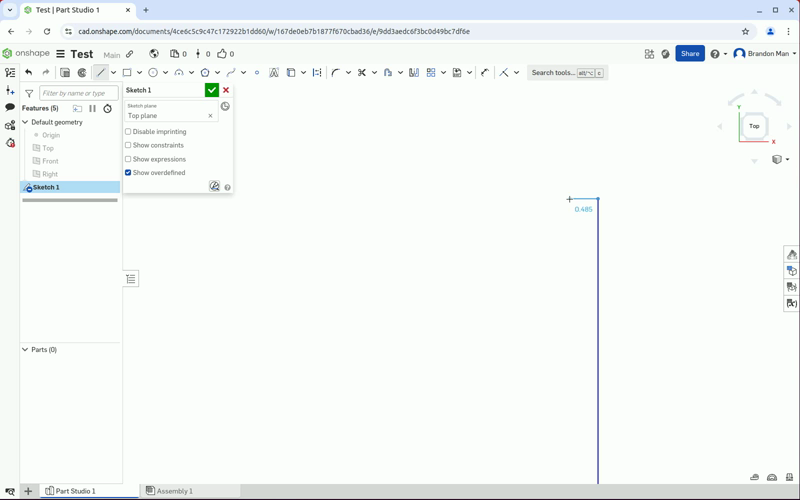
click(569, 198)
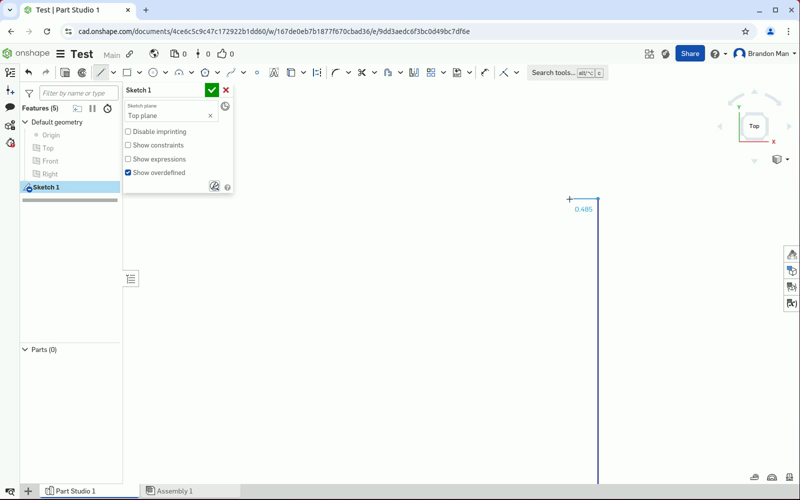
scroll(-6)
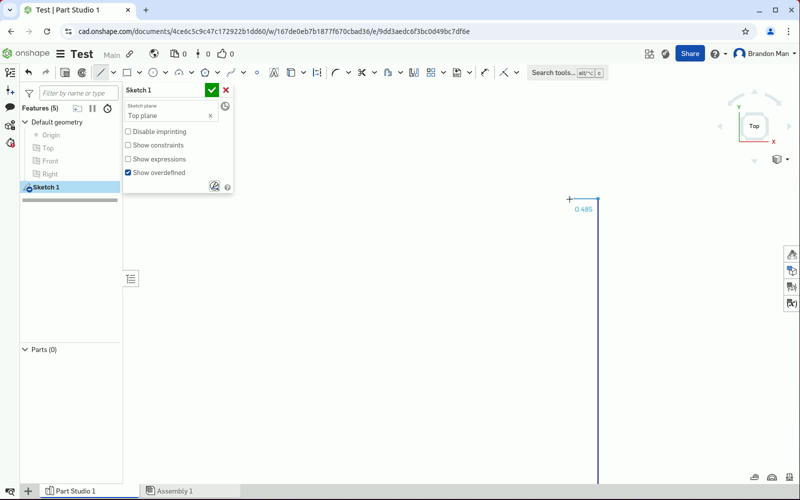
scroll(-6)
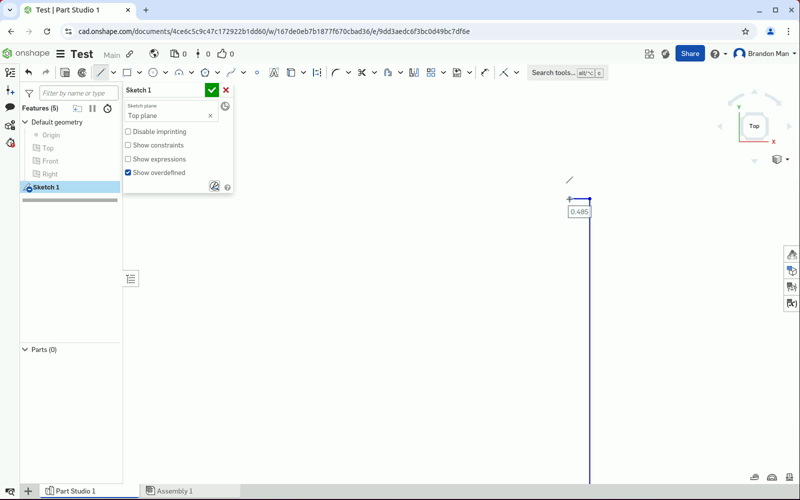
scroll(-6)
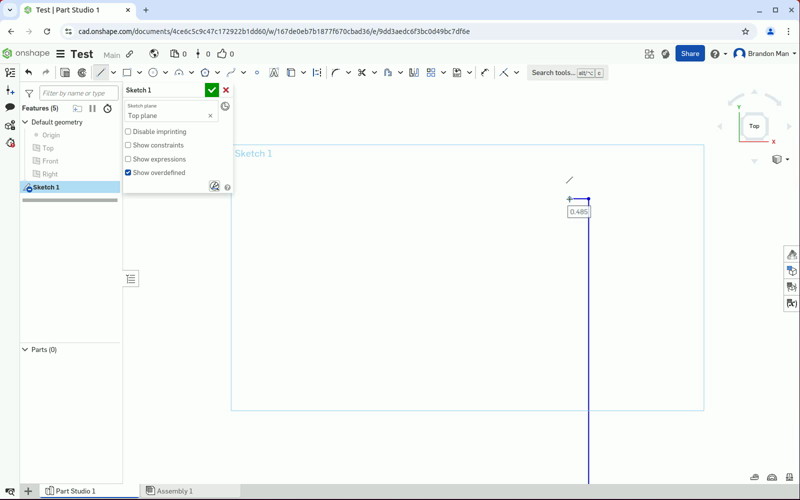
scroll(-6)
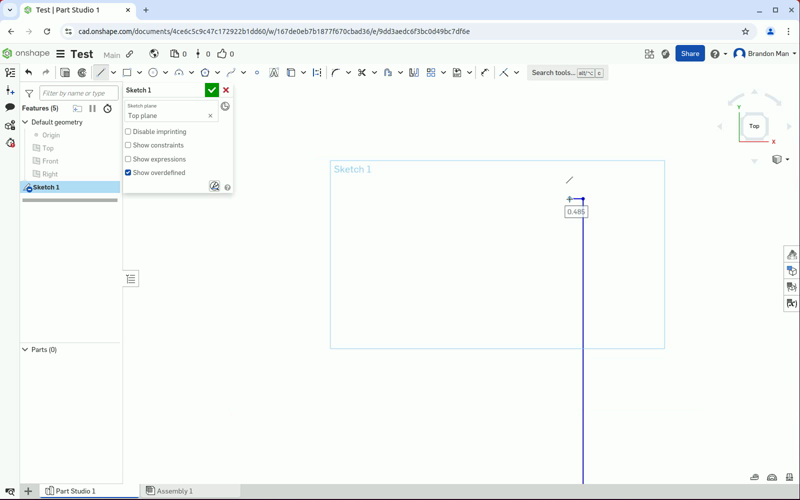
scroll(-6)
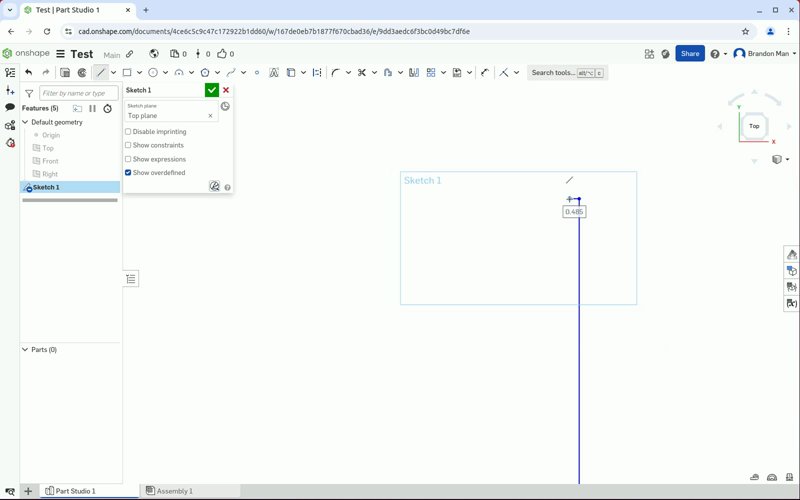
scroll(-6)
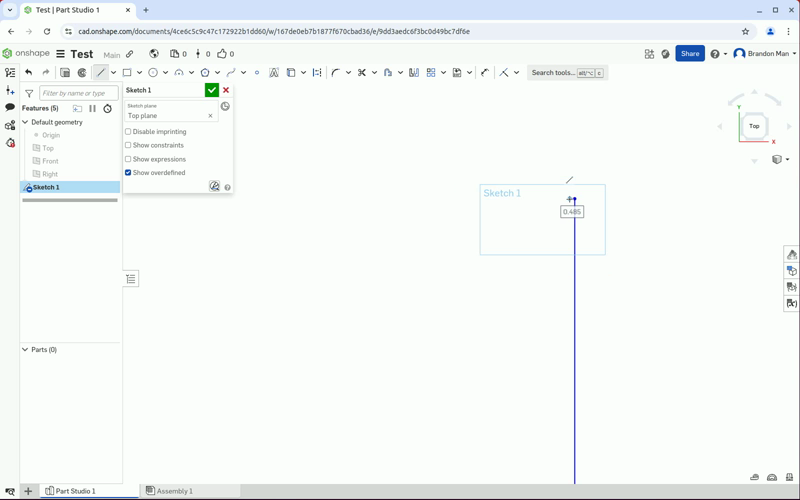
scroll(-6)
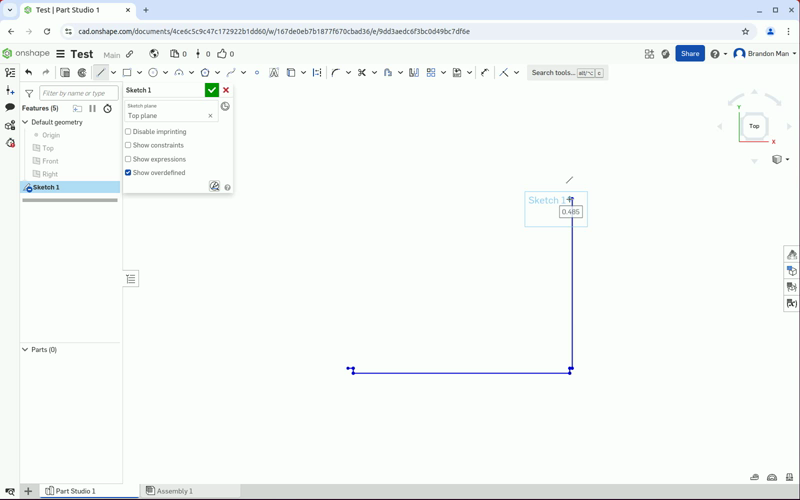
key_up(shift)
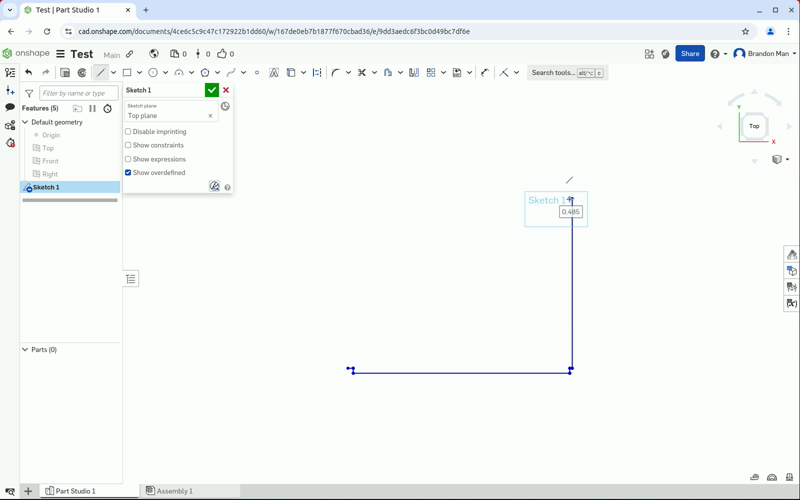
key_down(shift)
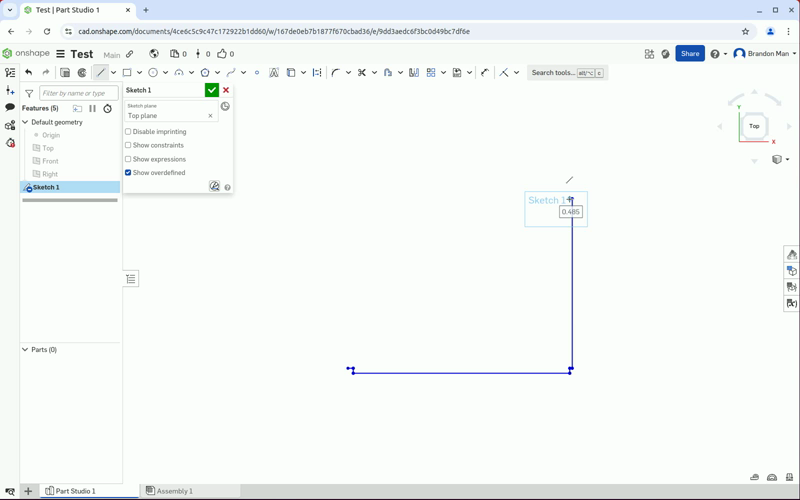
mouse_move(589, 198)
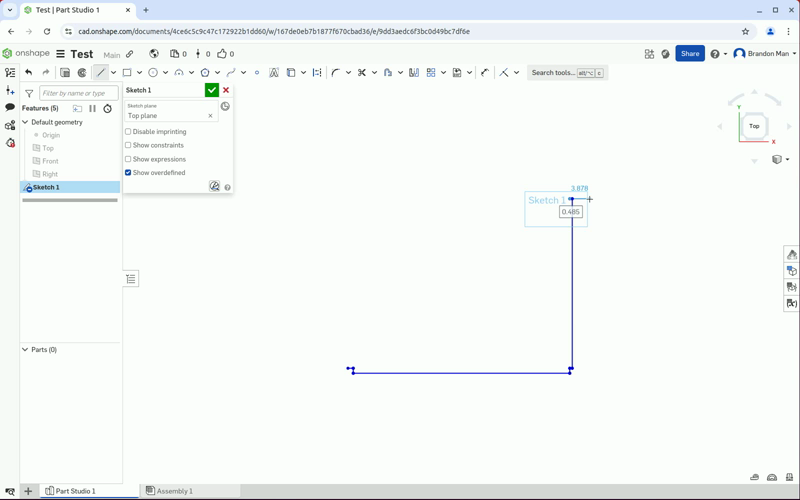
mouse_move(569, 191)
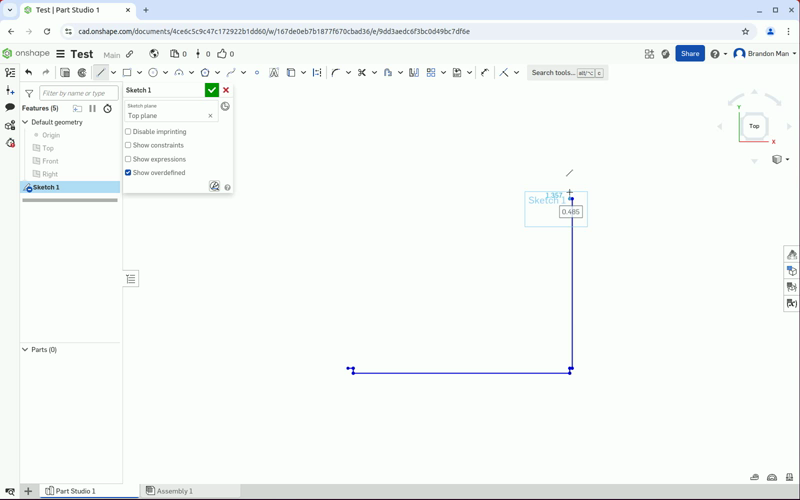
scroll(6)
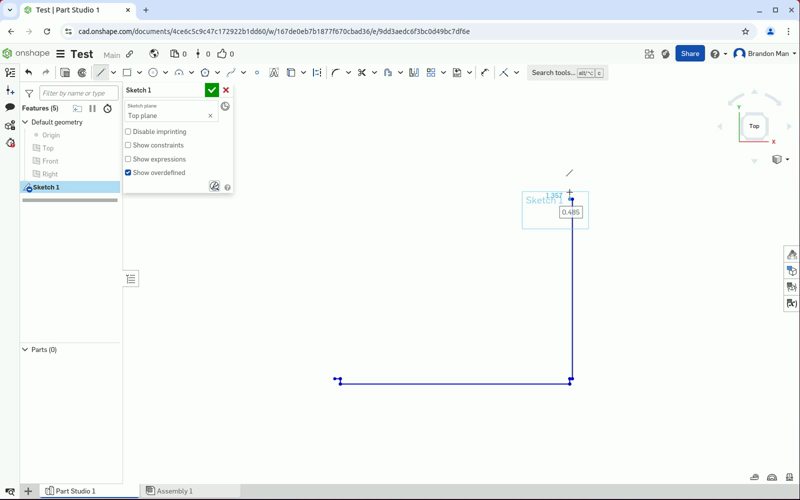
scroll(6)
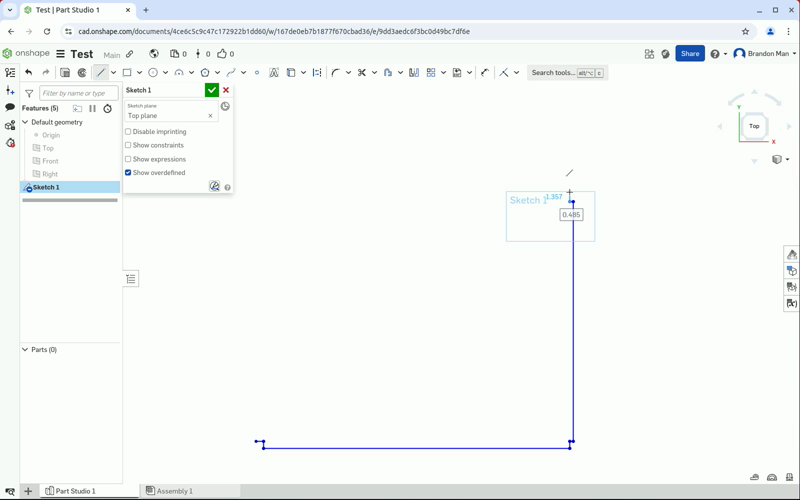
scroll(6)
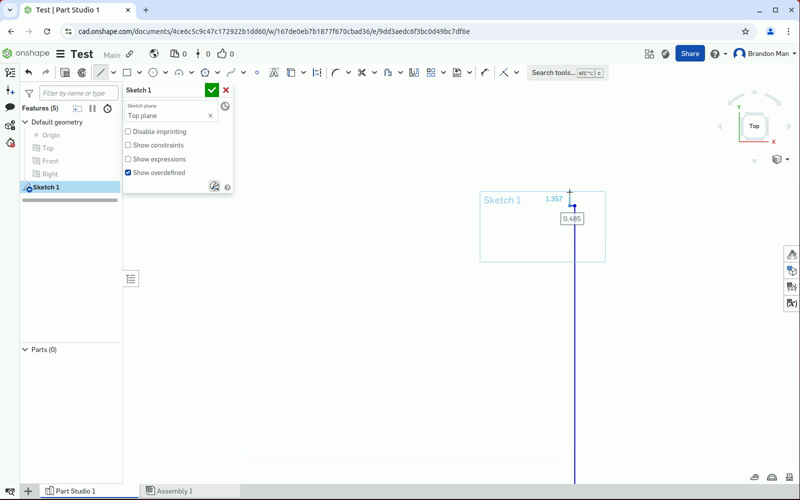
scroll(6)
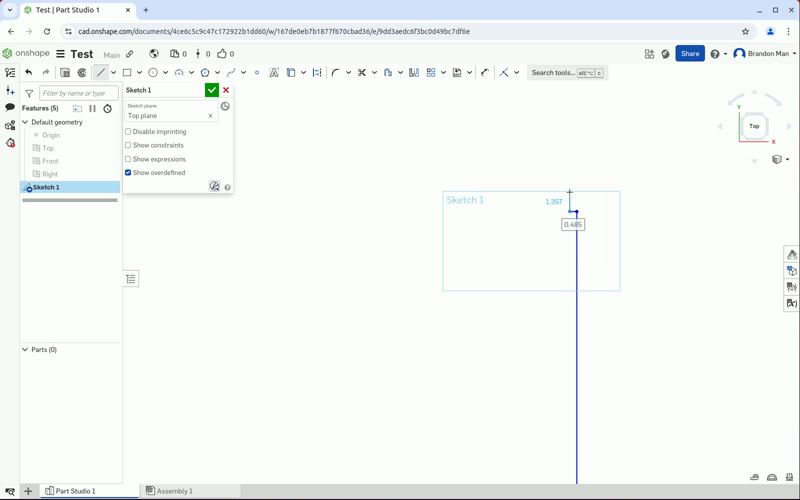
scroll(6)
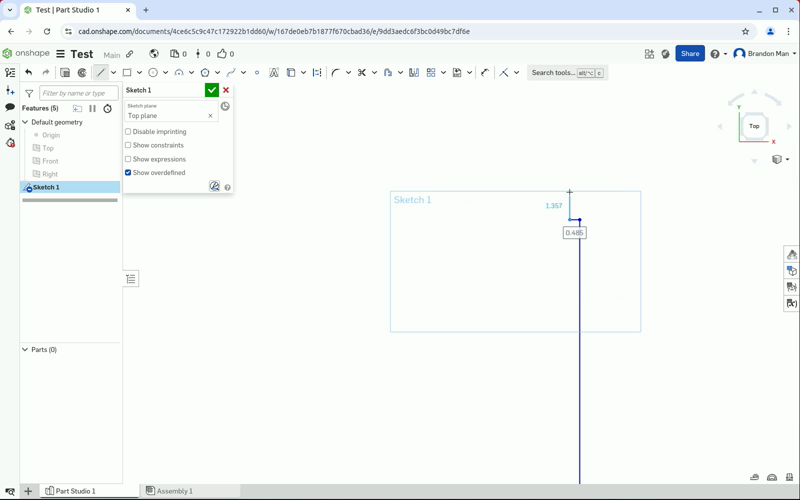
scroll(6)
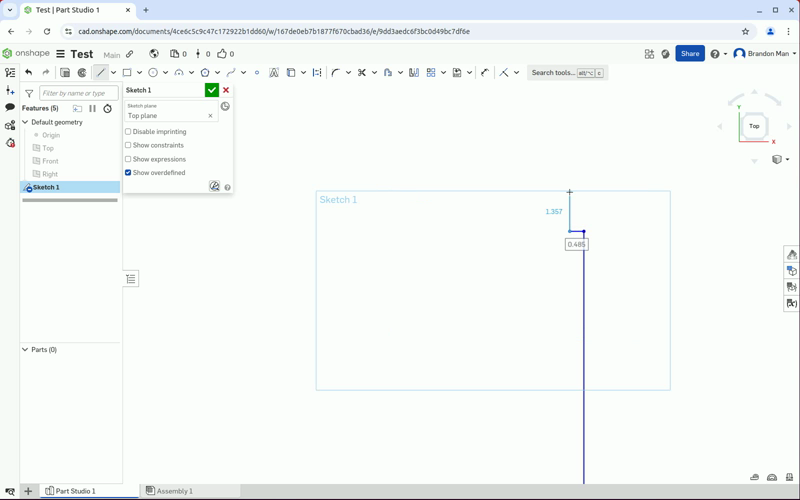
scroll(6)
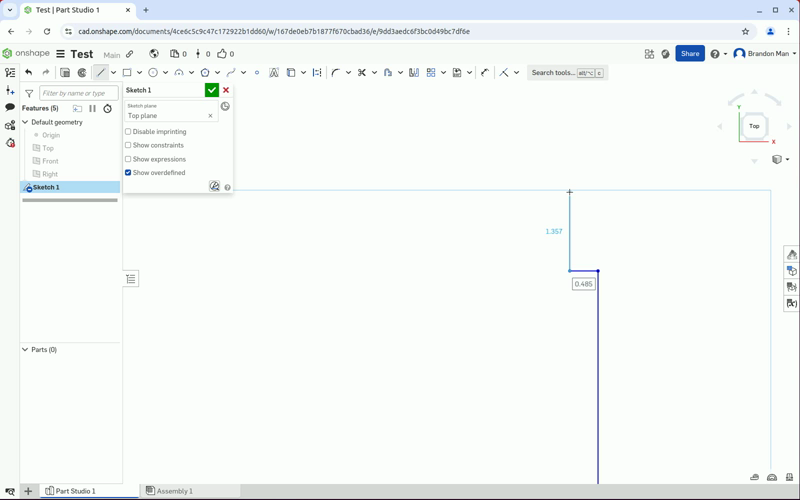
click(569, 191)
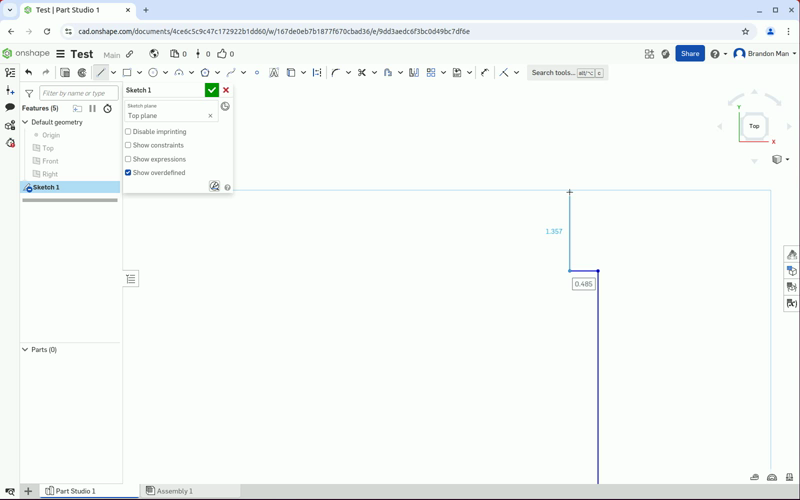
scroll(-6)
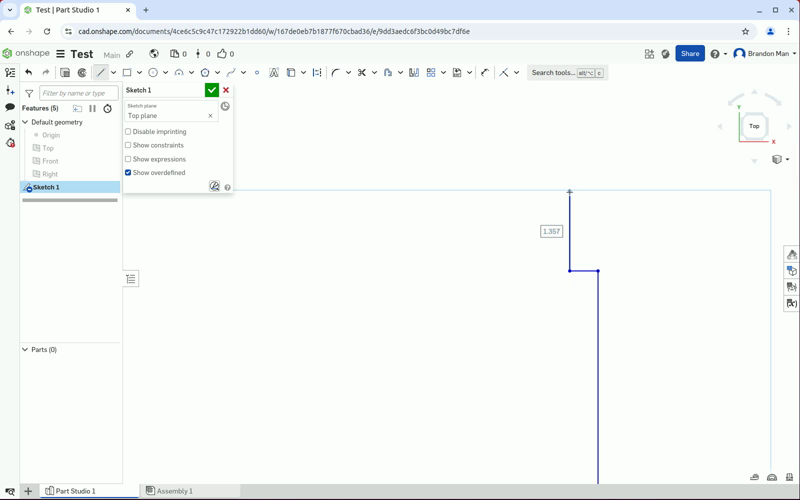
scroll(-6)
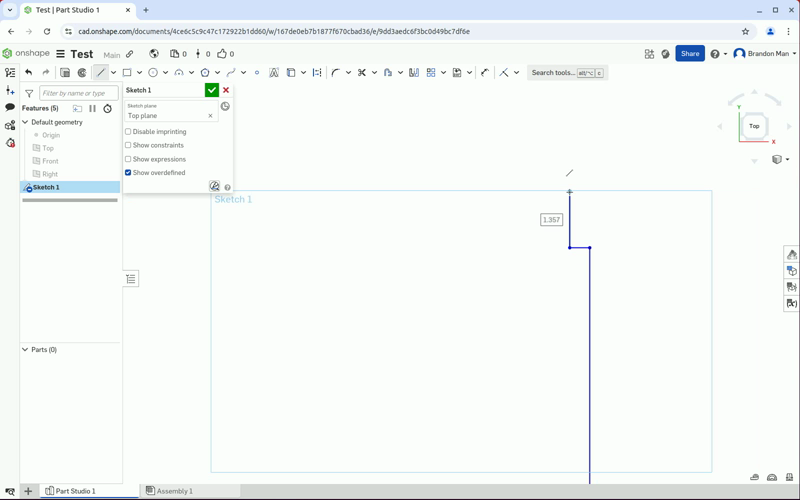
scroll(-6)
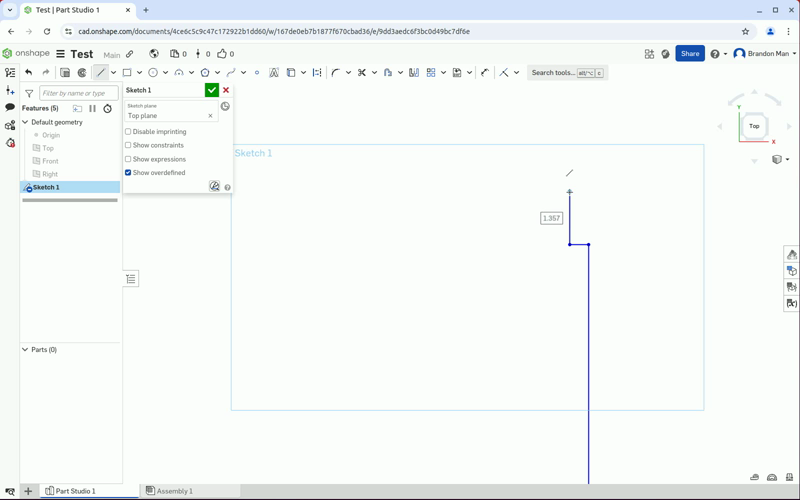
scroll(-6)
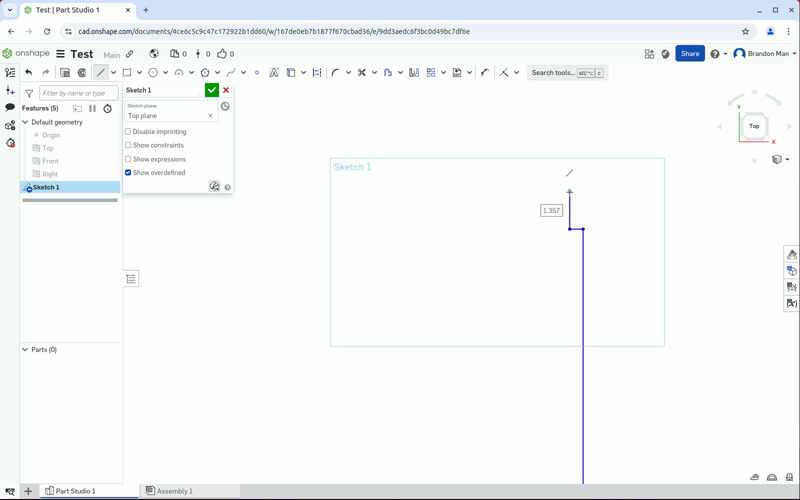
scroll(-6)
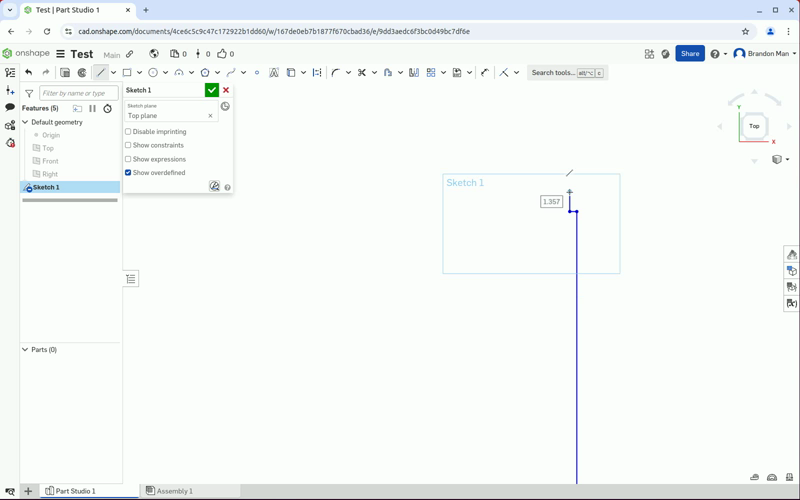
scroll(-6)
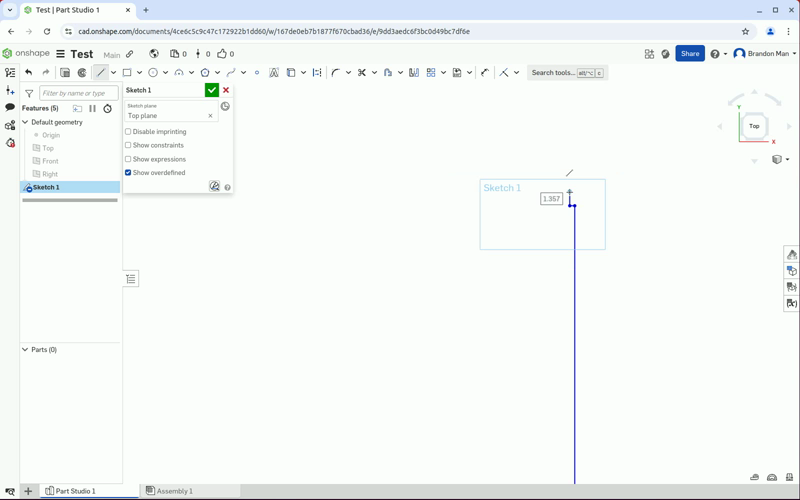
scroll(-6)
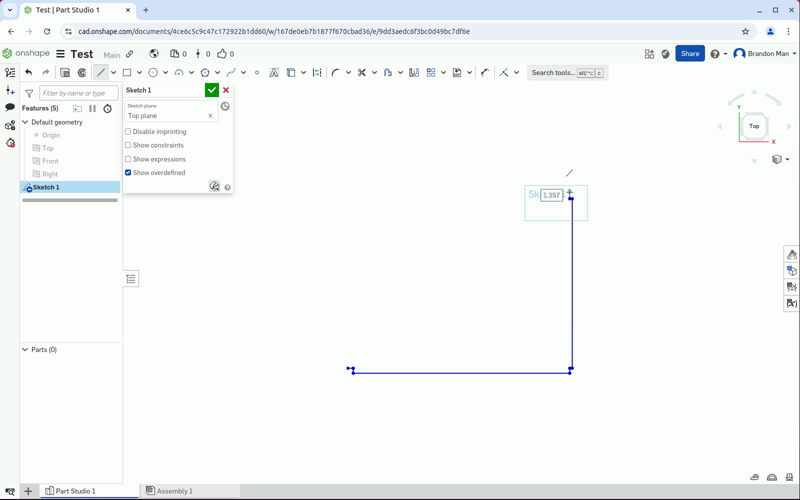
key_up(shift)
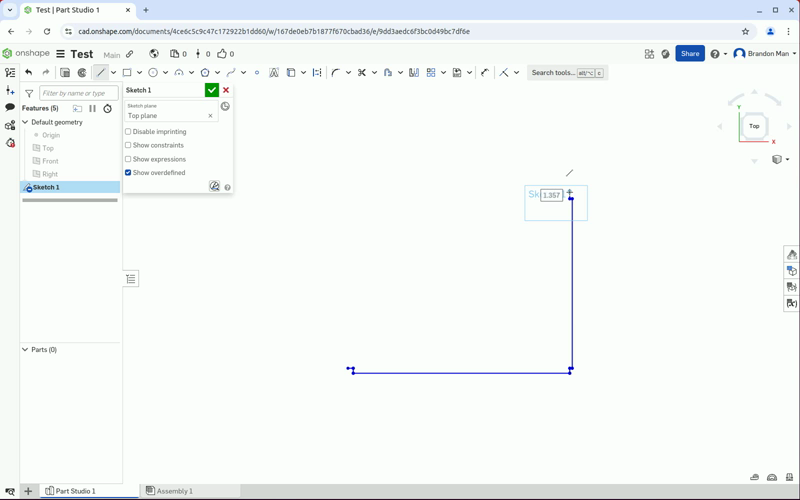
key_down(shift)
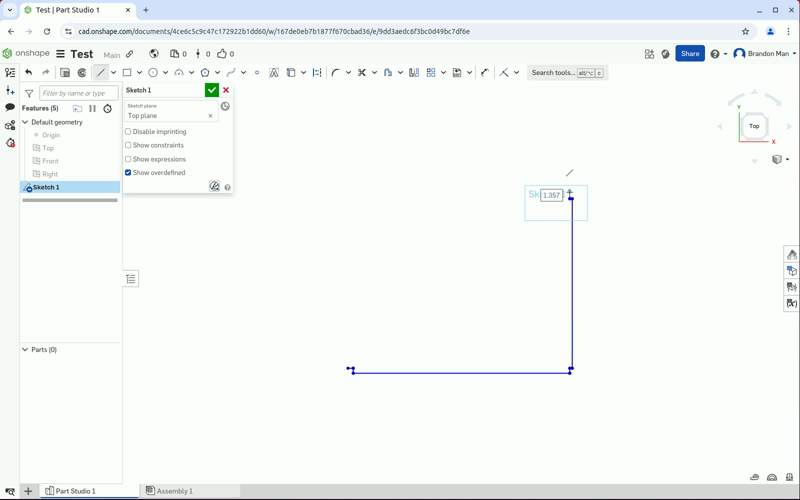
mouse_move(353, 191)
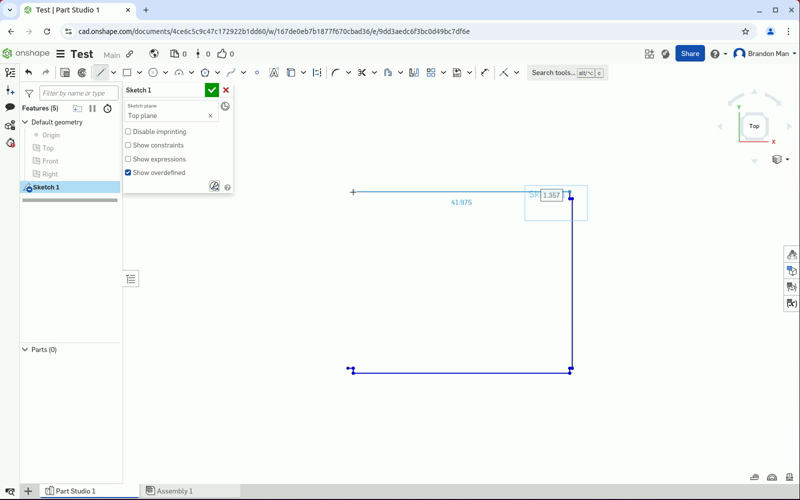
click(353, 191)
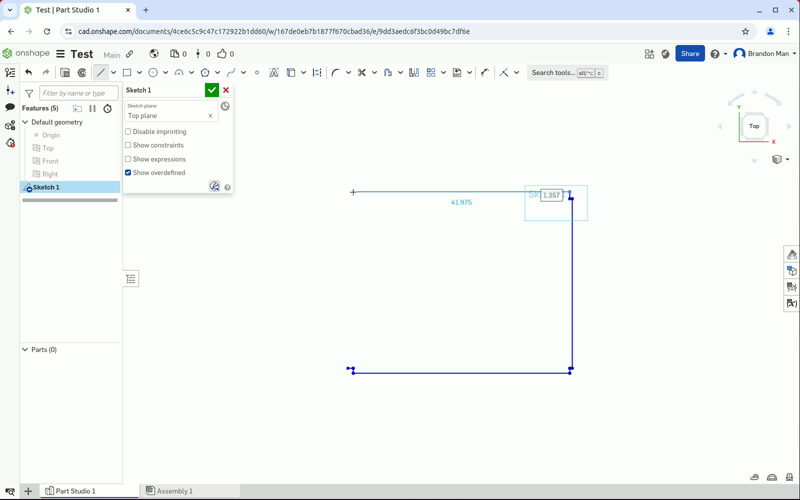
key_up(shift)
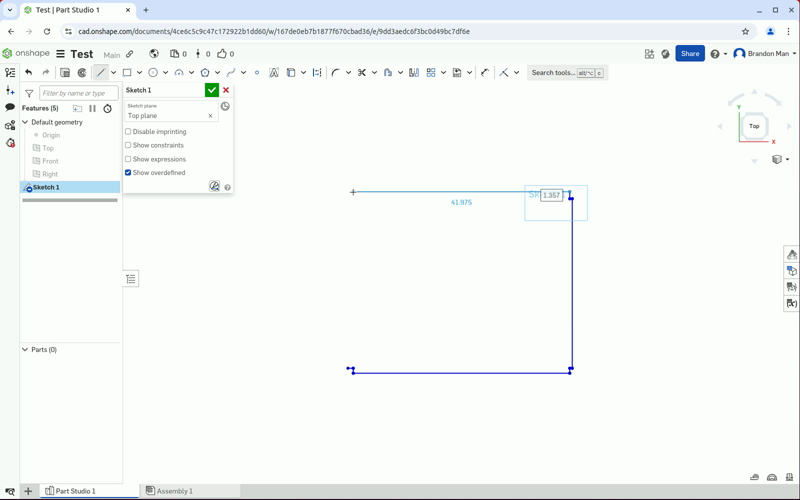
key_down(shift)
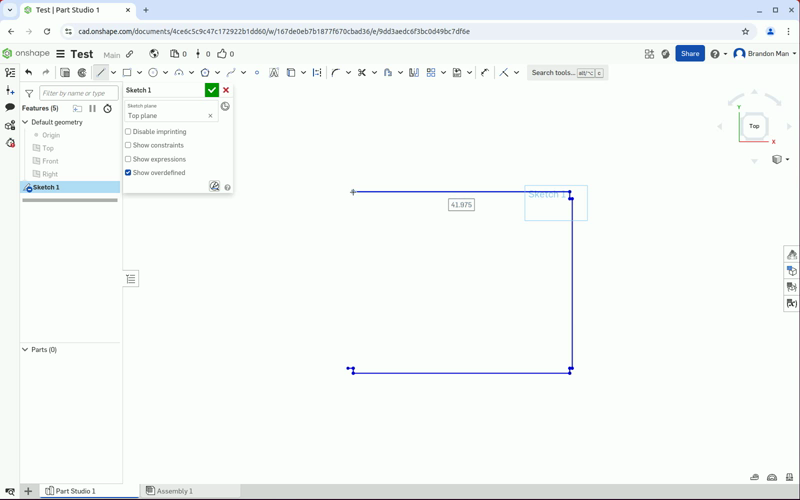
mouse_move(383, 191)
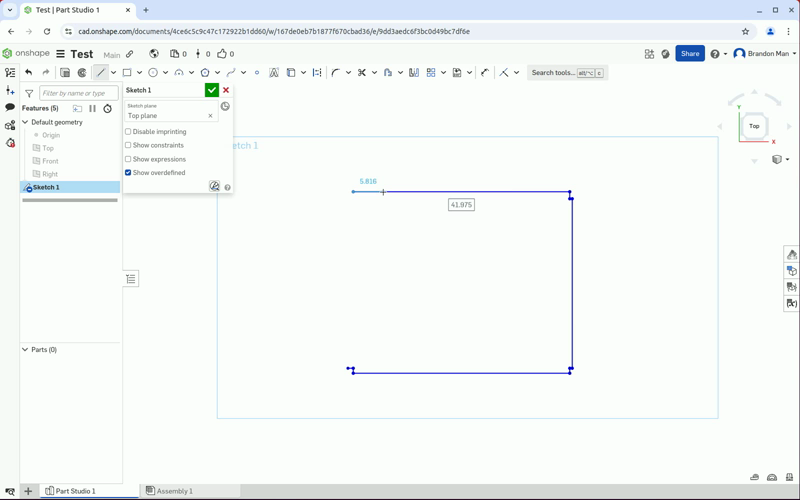
mouse_move(353, 198)
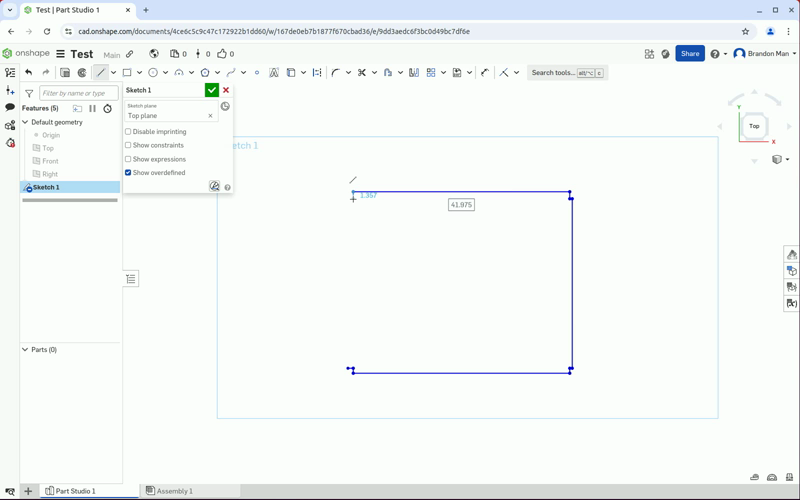
scroll(6)
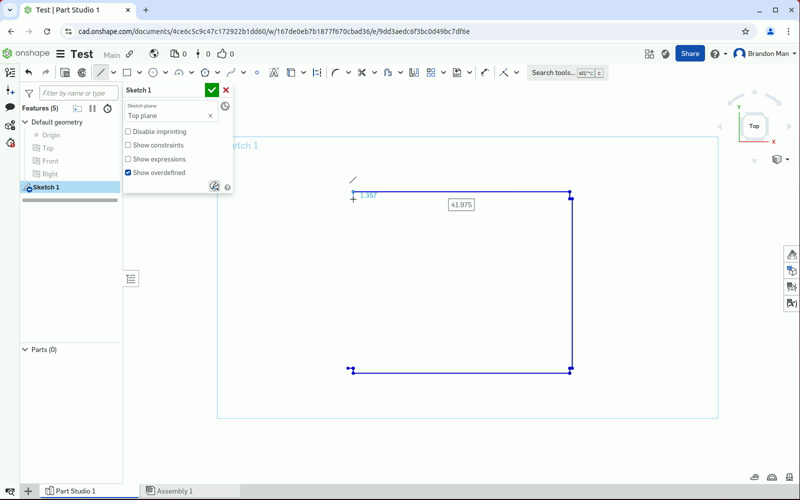
scroll(6)
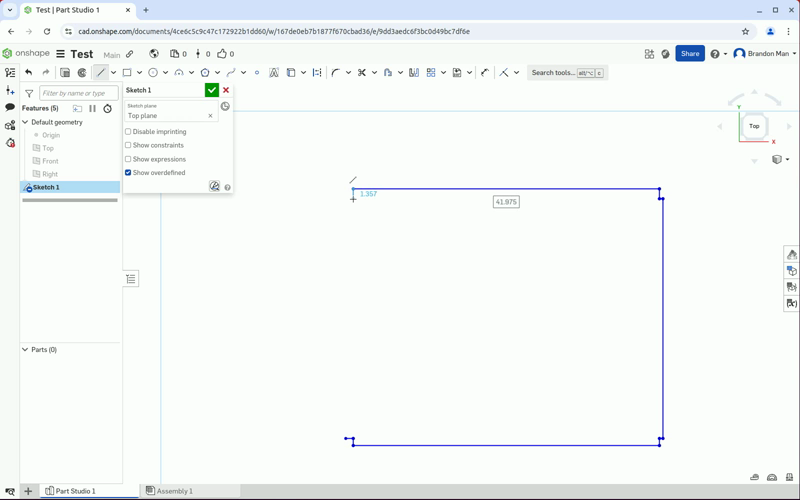
scroll(6)
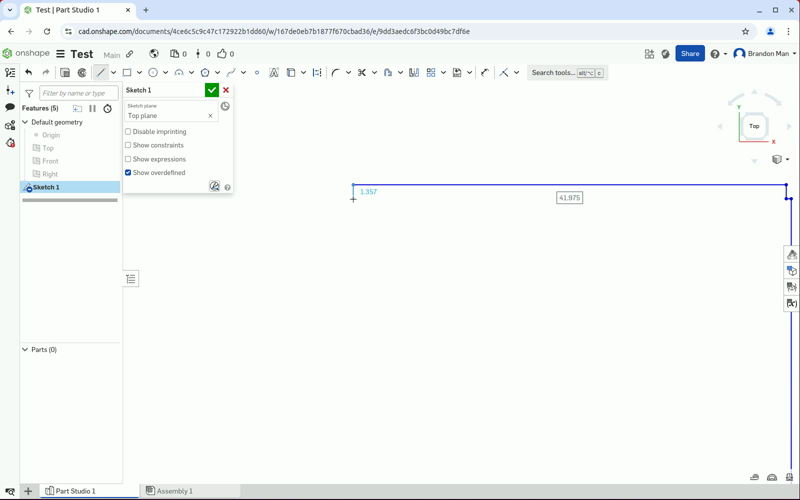
scroll(6)
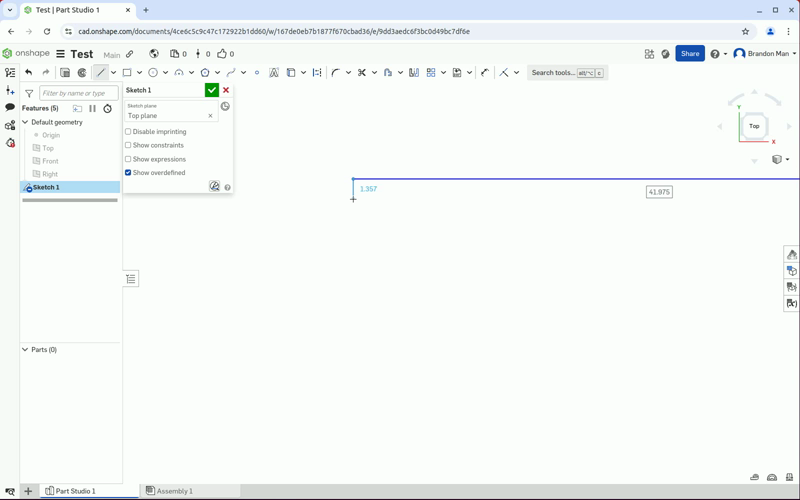
scroll(6)
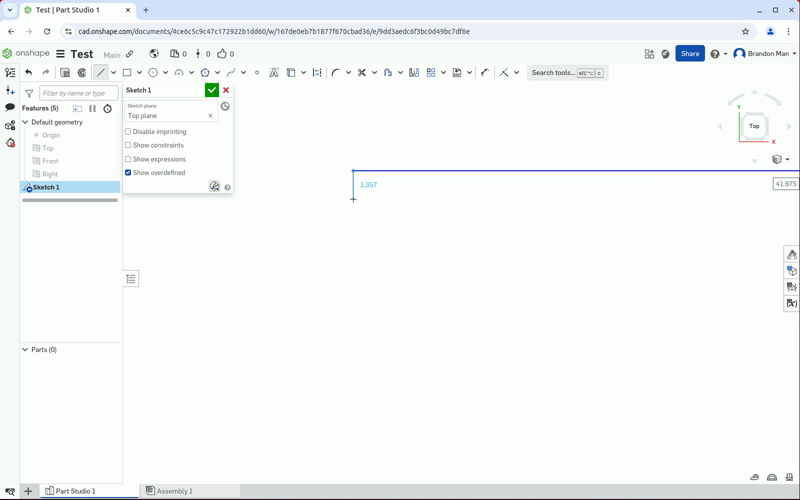
scroll(6)
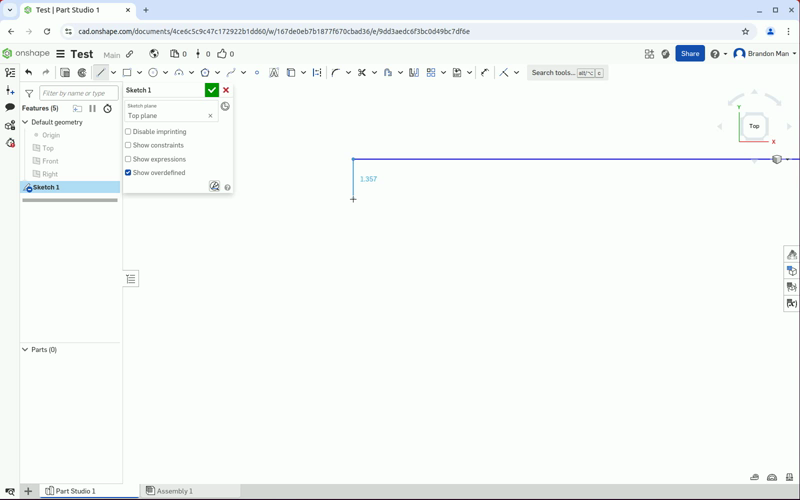
scroll(6)
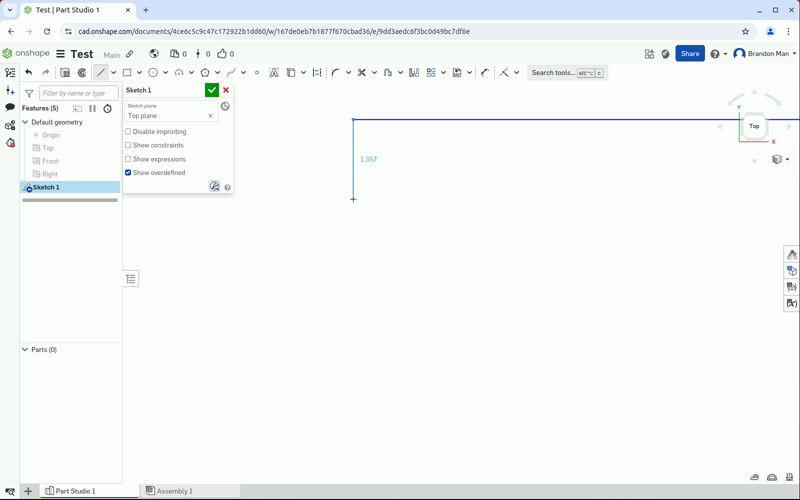
click(353, 198)
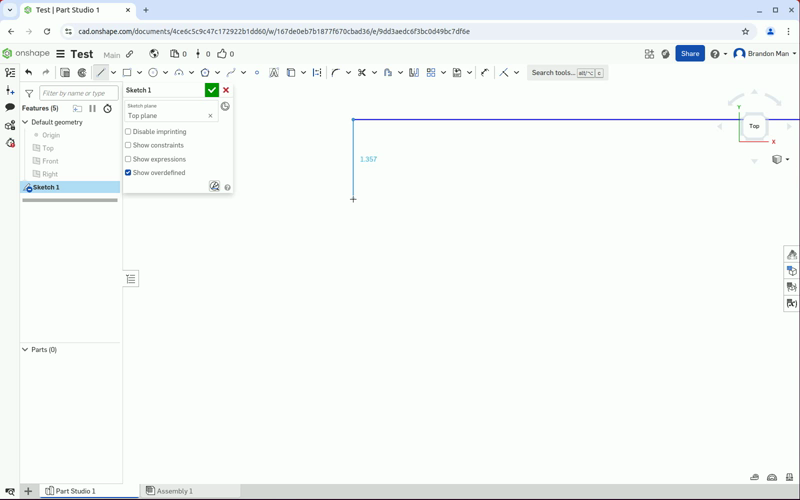
scroll(-6)
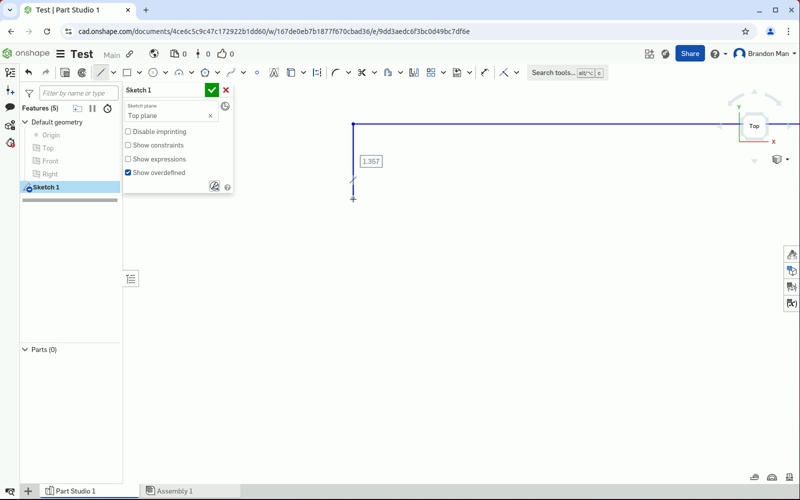
scroll(-6)
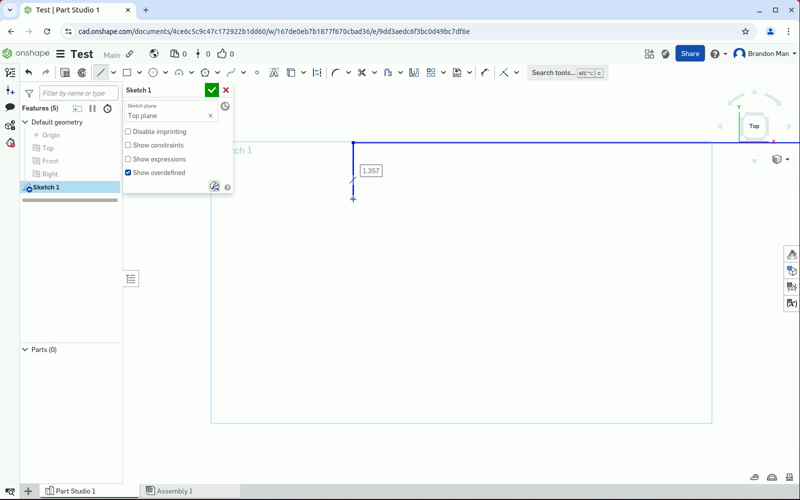
scroll(-6)
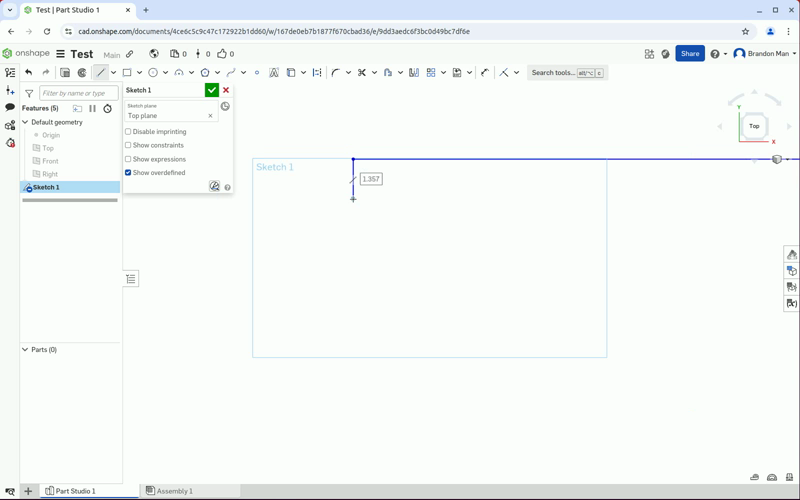
scroll(-6)
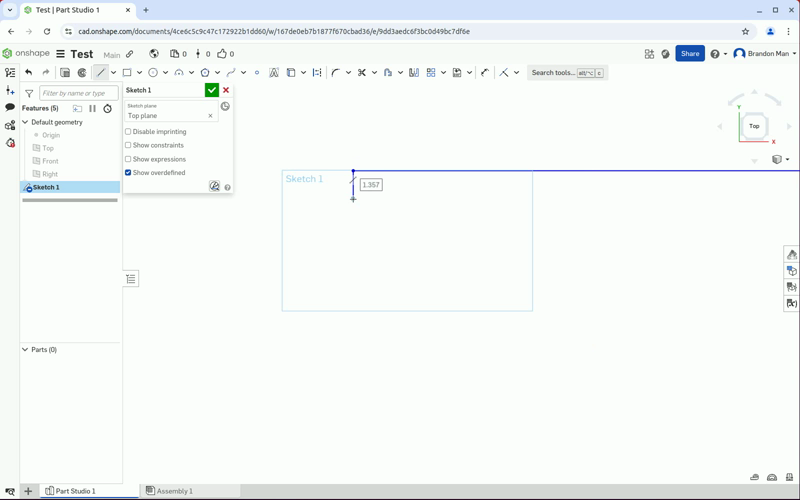
scroll(-6)
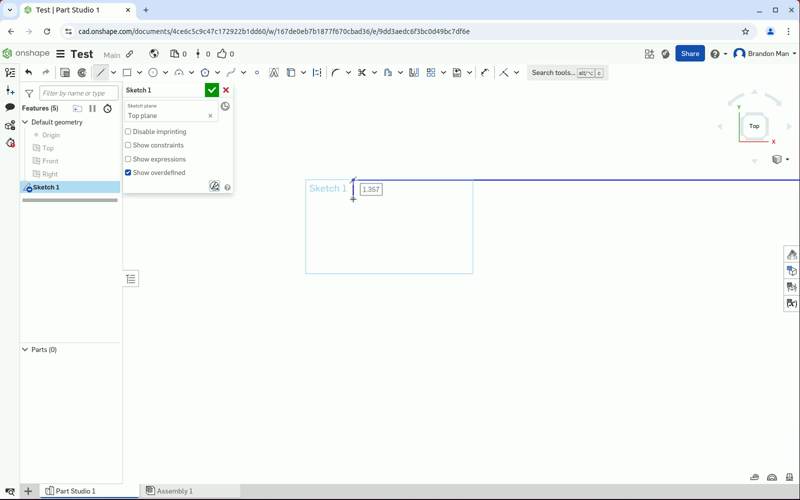
scroll(-6)
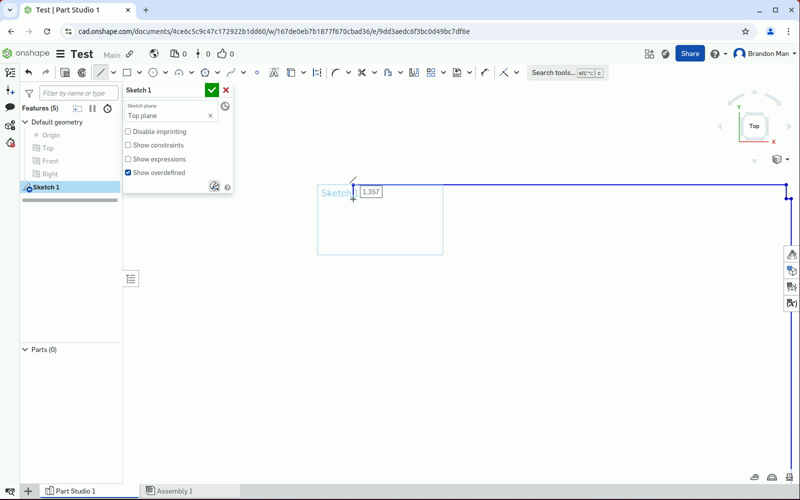
scroll(-6)
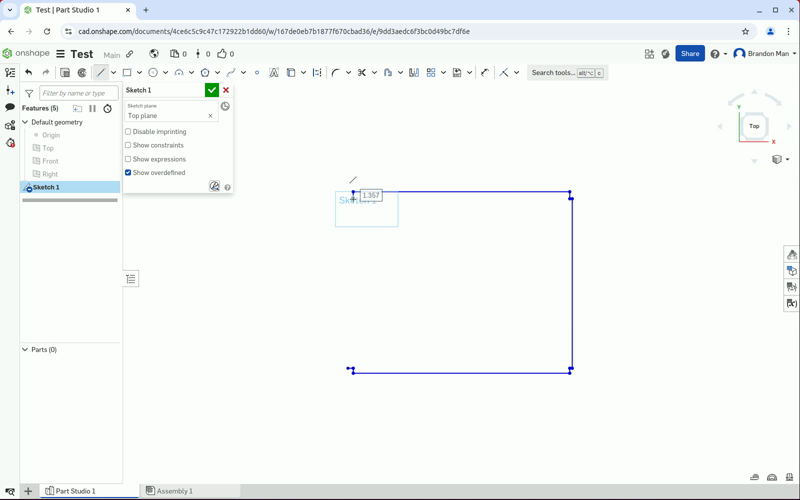
key_up(shift)
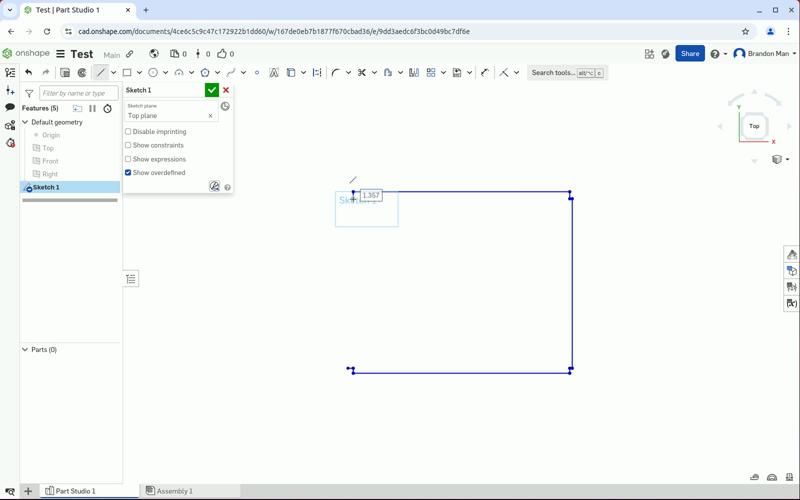
key_down(shift)
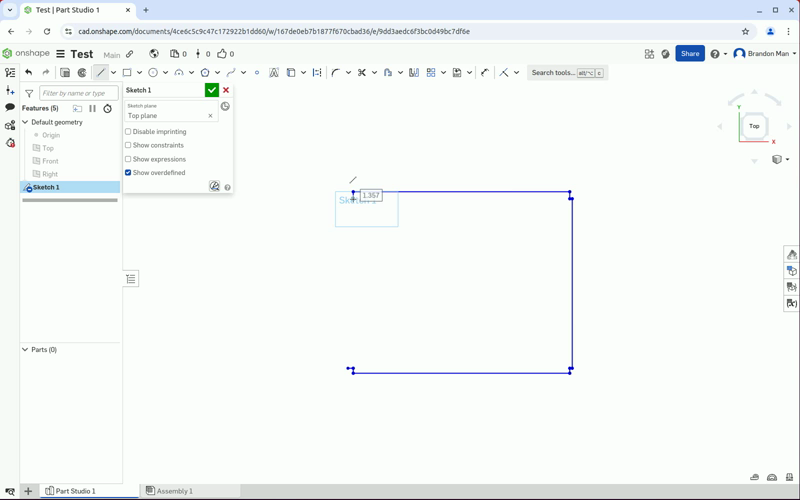
mouse_move(383, 198)
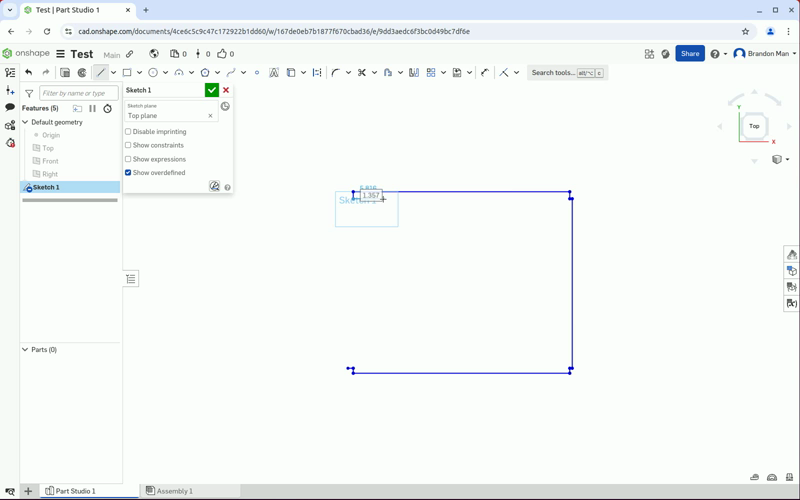
mouse_move(348, 198)
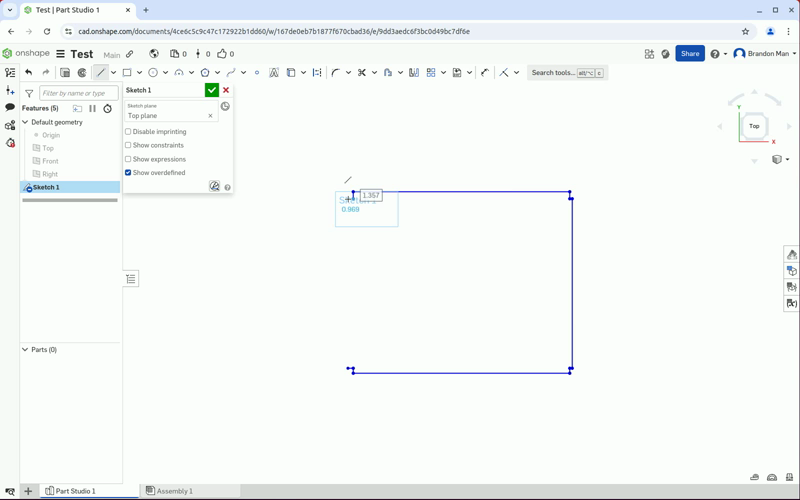
scroll(6)
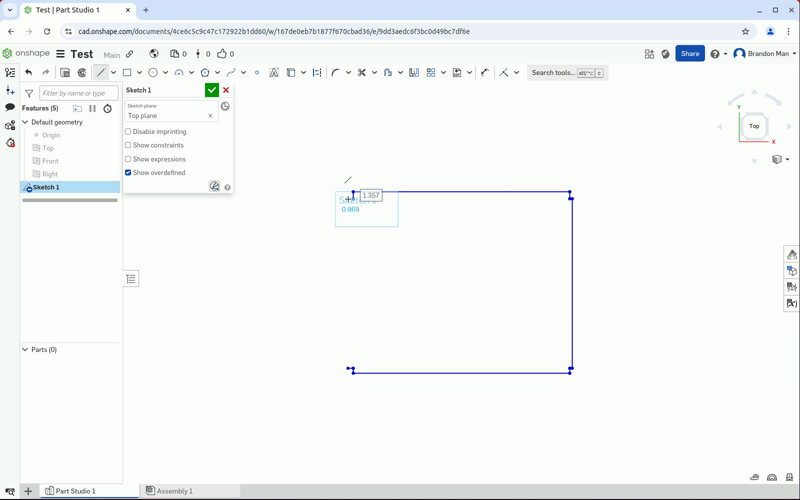
scroll(6)
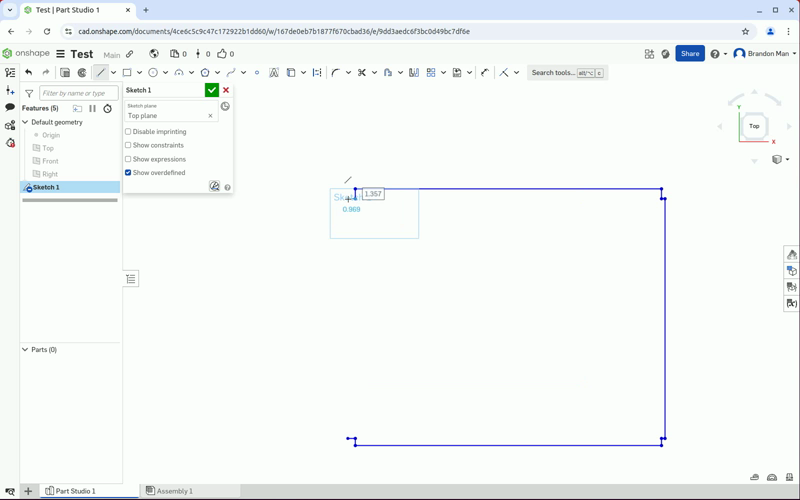
scroll(6)
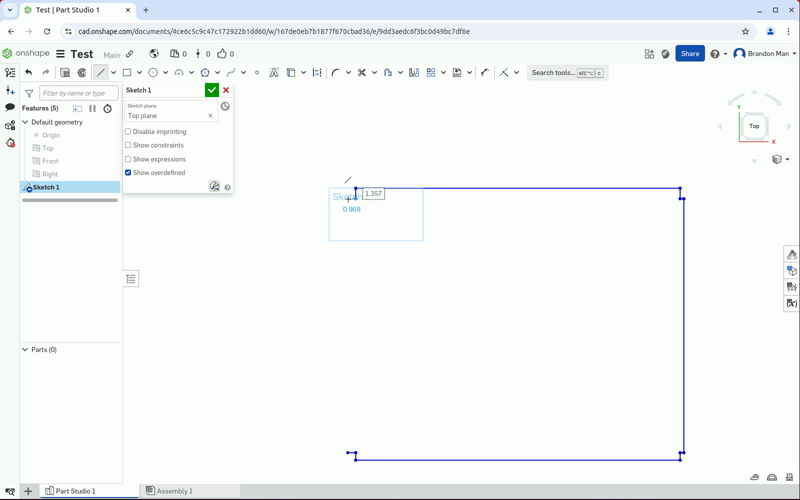
scroll(6)
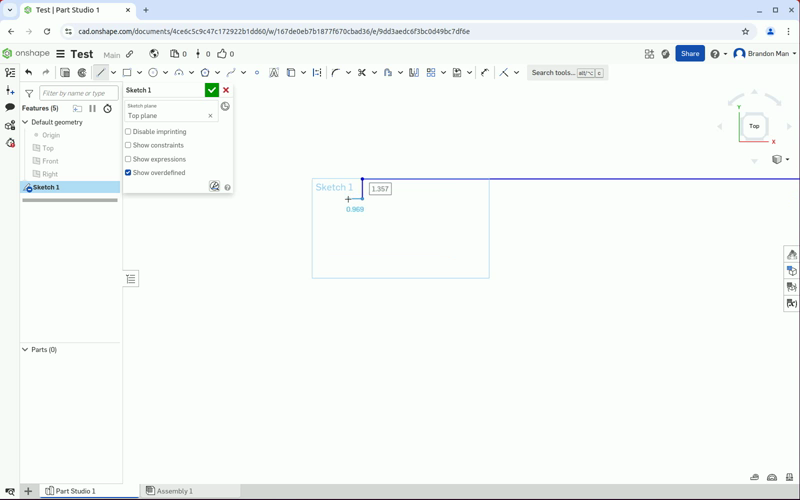
scroll(6)
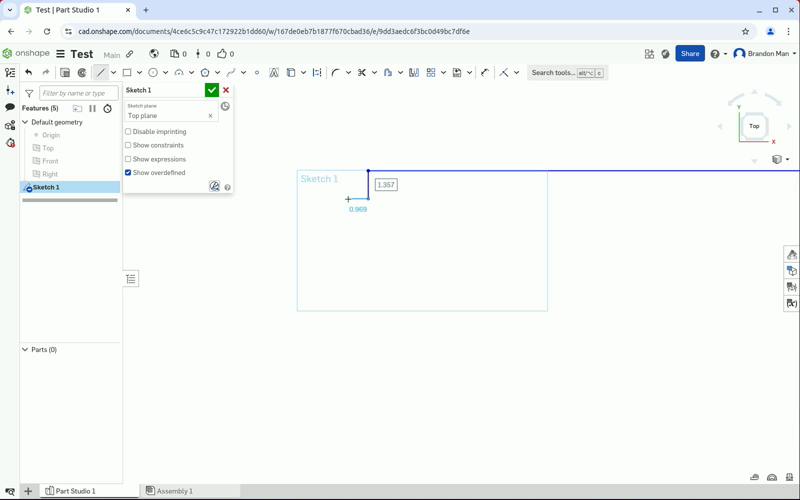
scroll(6)
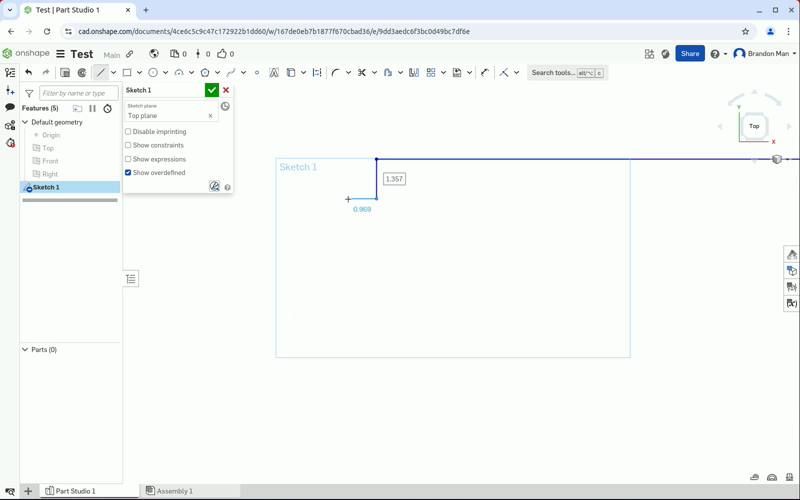
scroll(6)
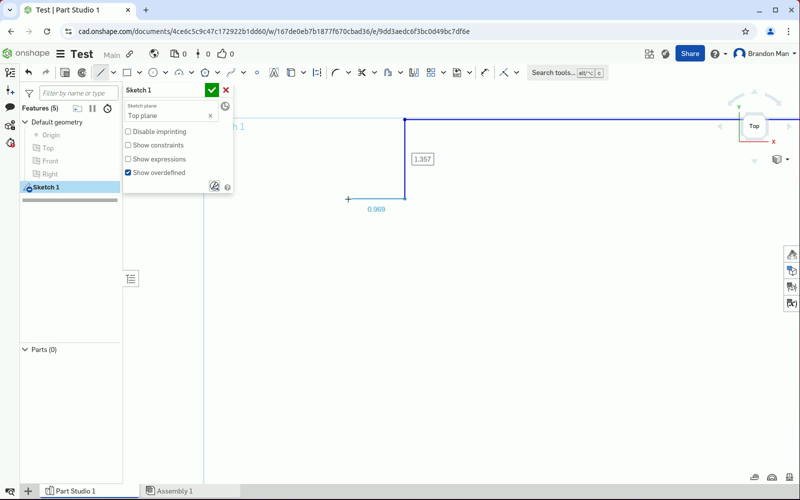
click(348, 198)
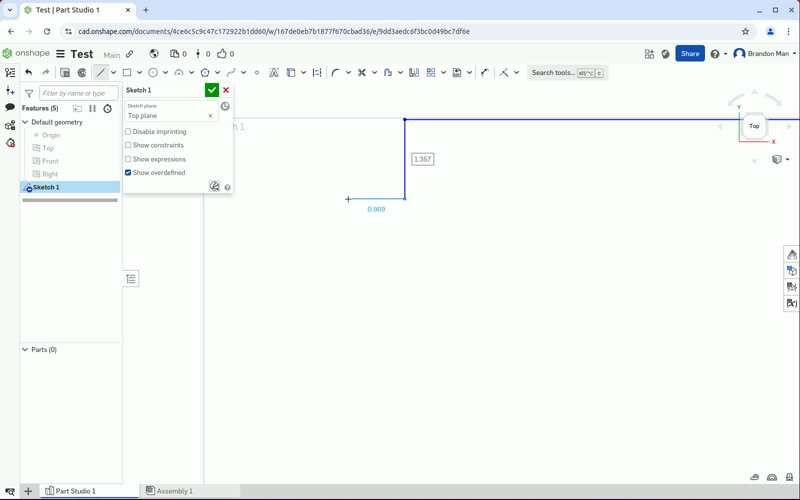
scroll(-6)
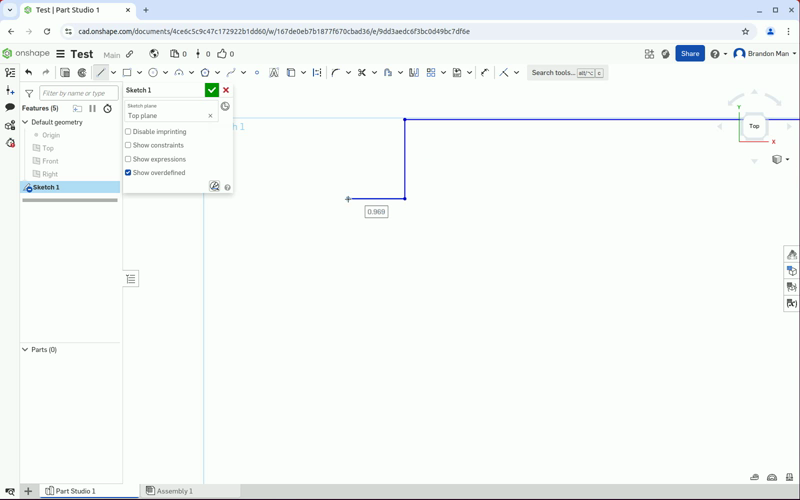
scroll(-6)
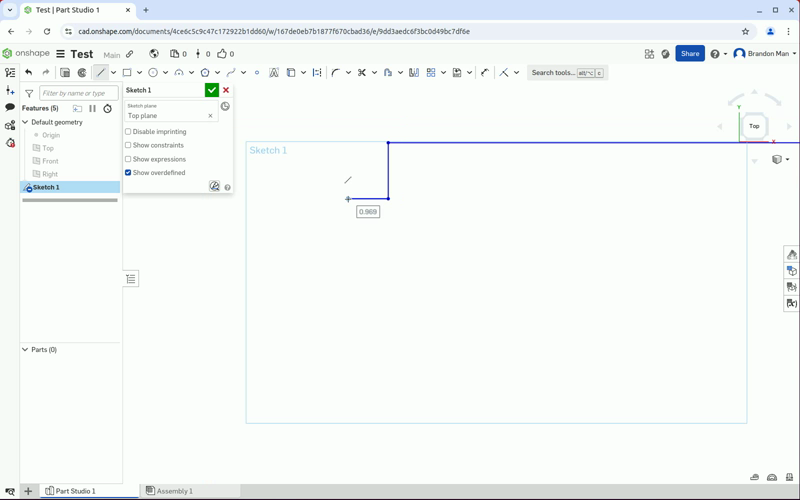
scroll(-6)
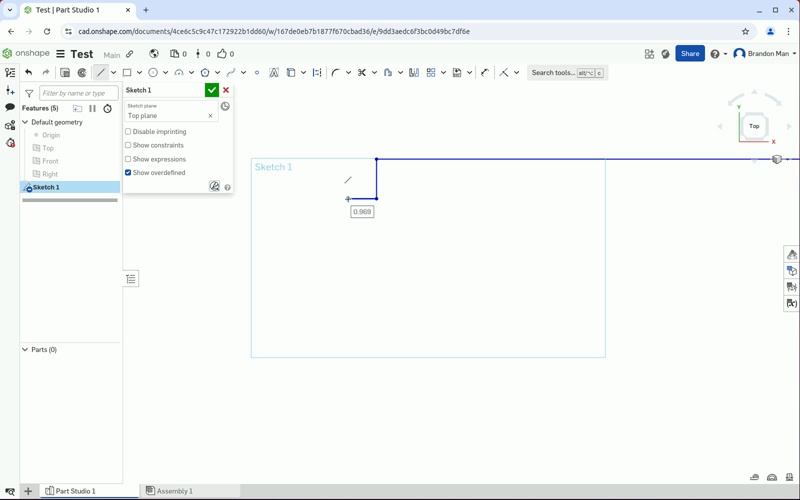
scroll(-6)
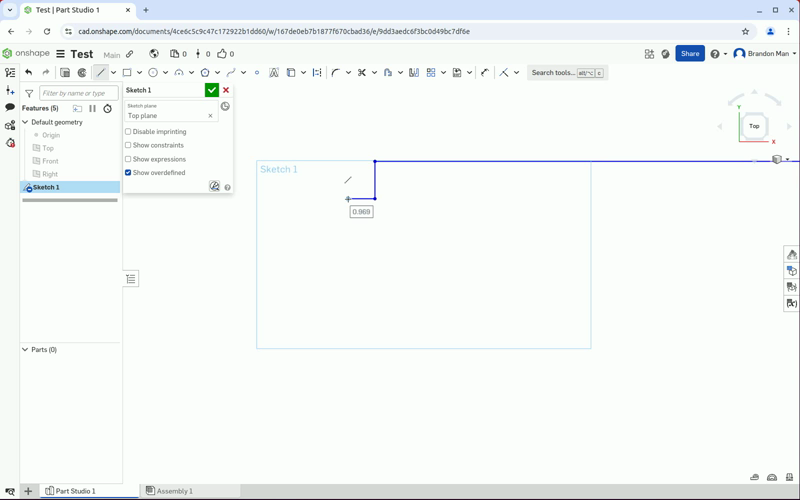
scroll(-6)
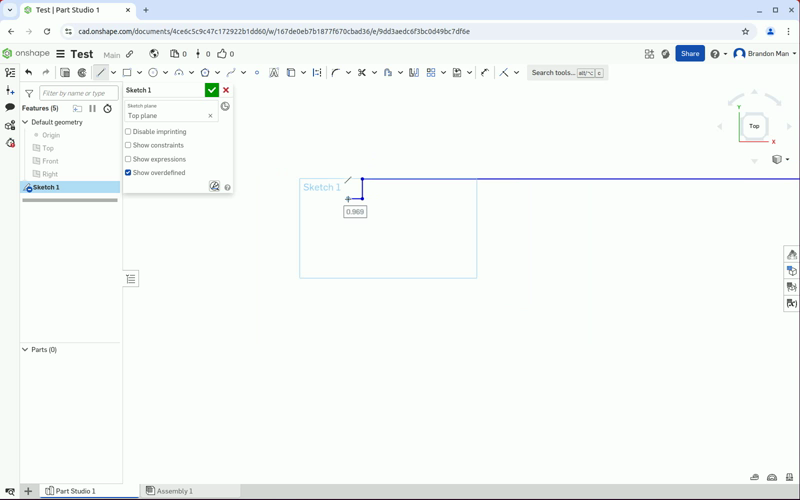
scroll(-6)
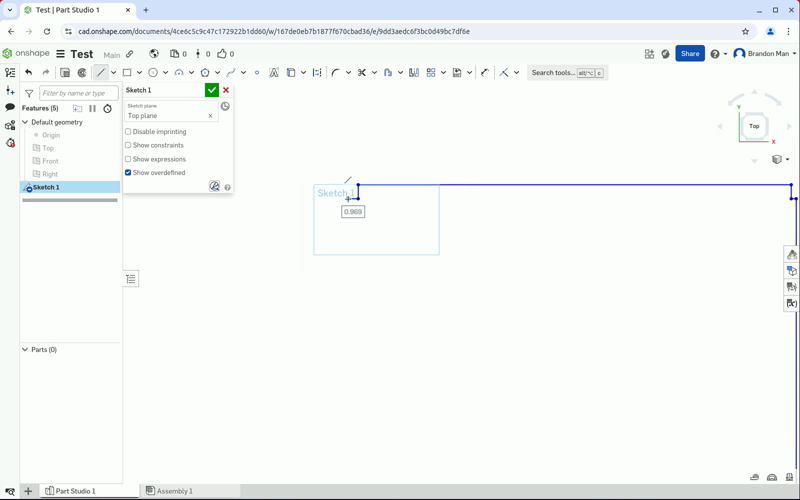
scroll(-6)
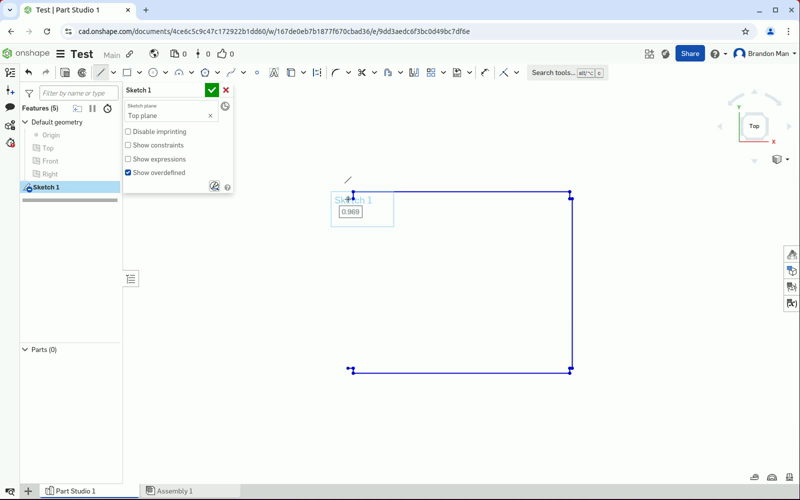
key_up(shift)
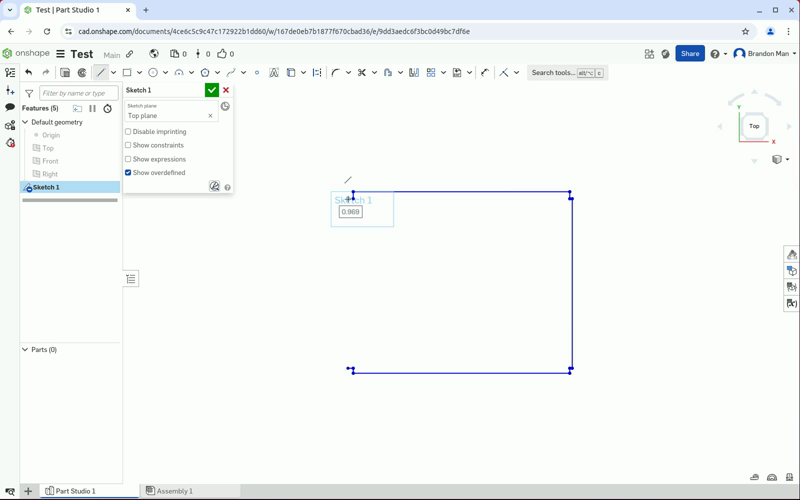
key_down(shift)
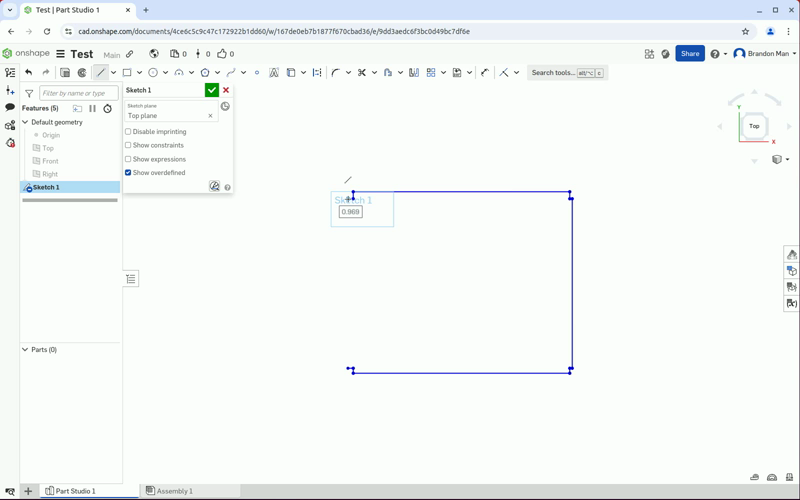
mouse_move(348, 368)
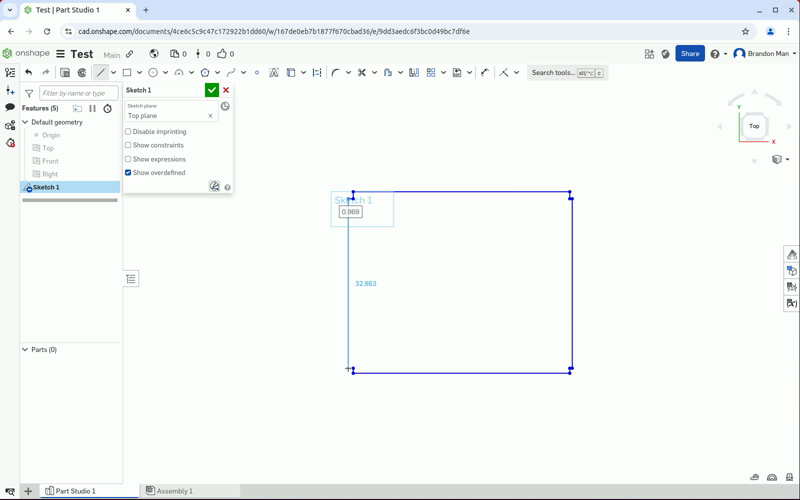
key_up(shift)
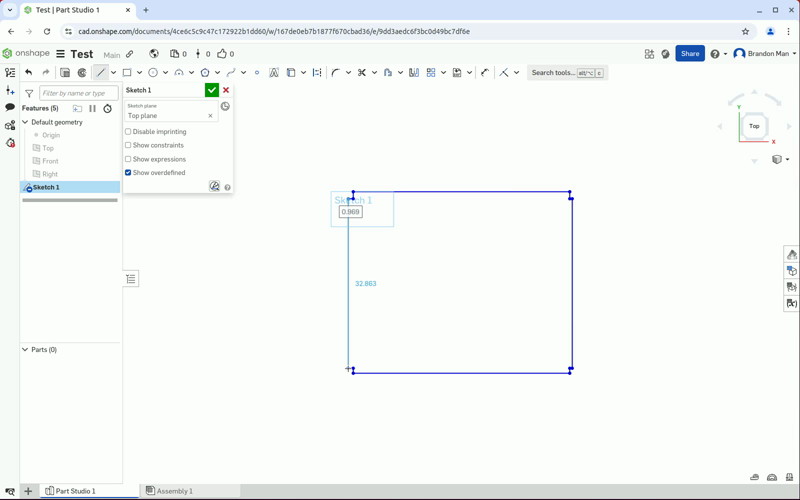
click(348, 368)
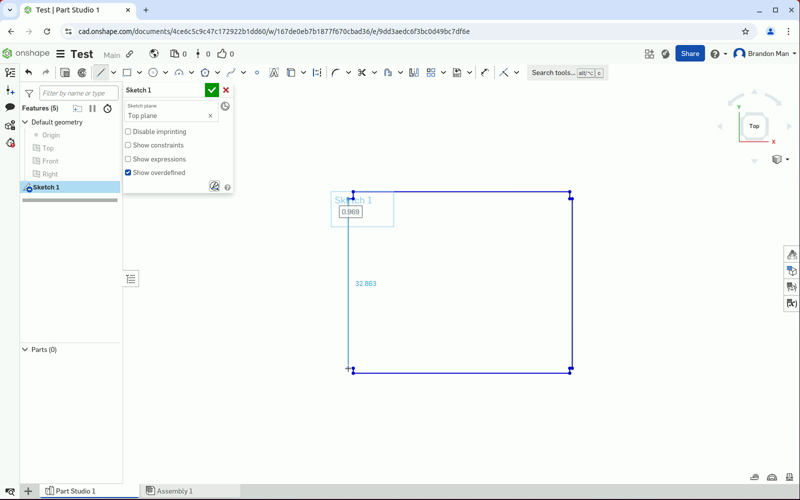
key(esc)
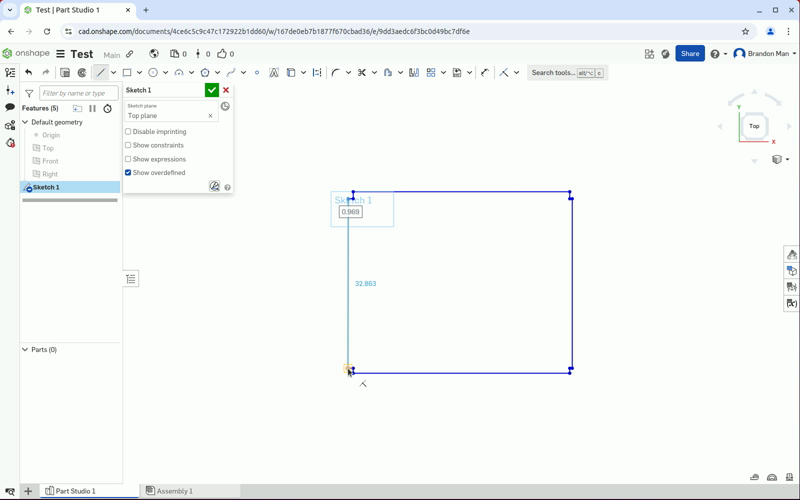
mouse_move(397, 344)
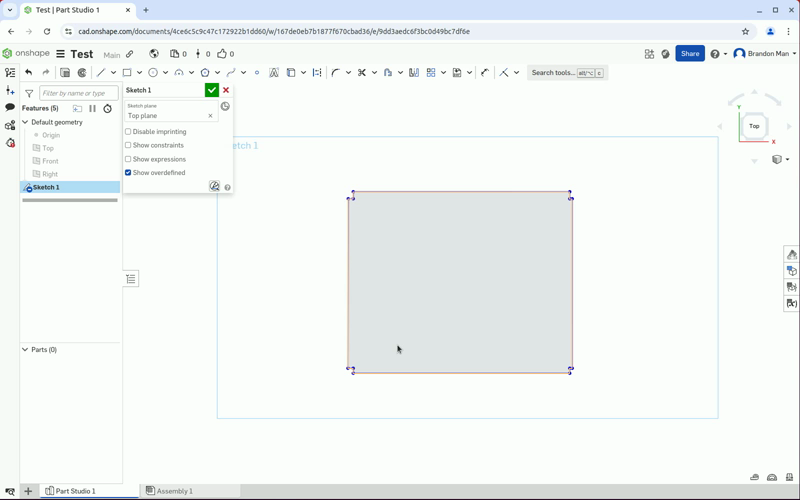
click(397, 344)
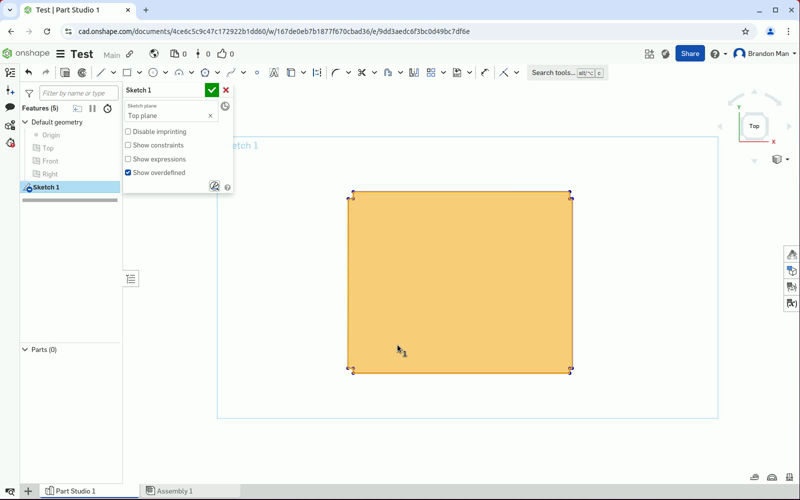
mouse_move(73, 352)
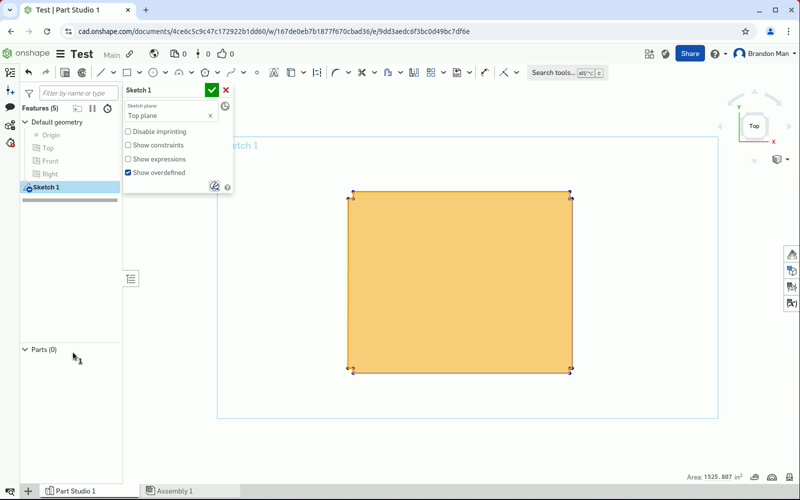
key(shift+y)
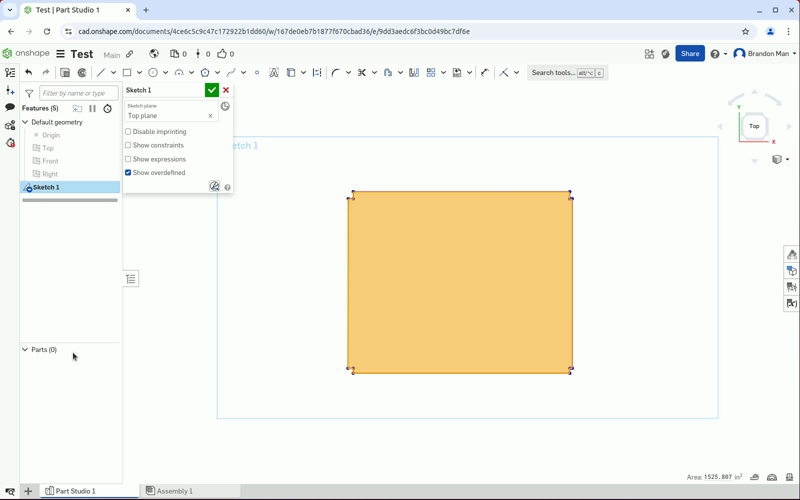
key(shift+e)
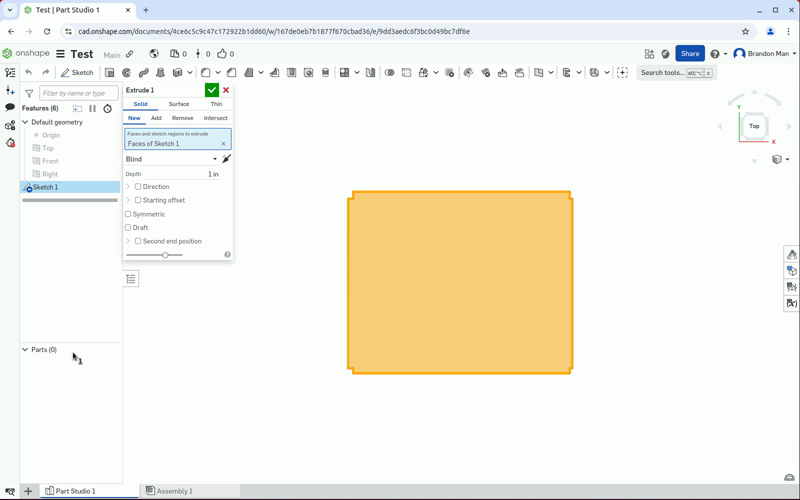
mouse_move(143, 106)
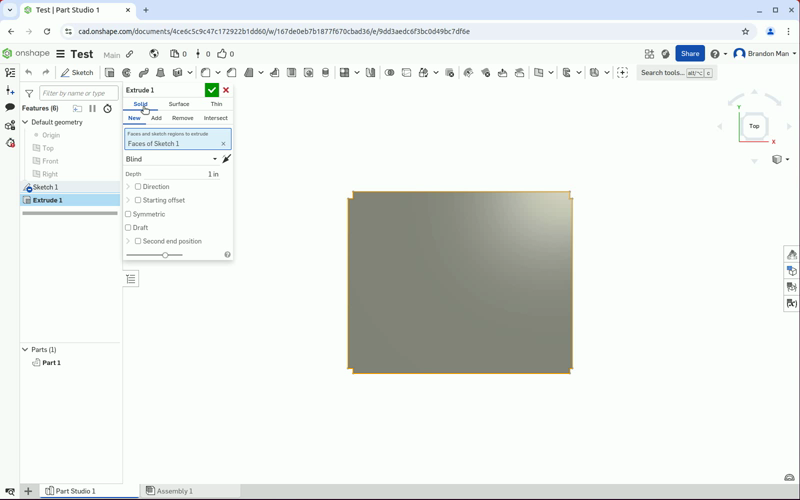
click(143, 106)
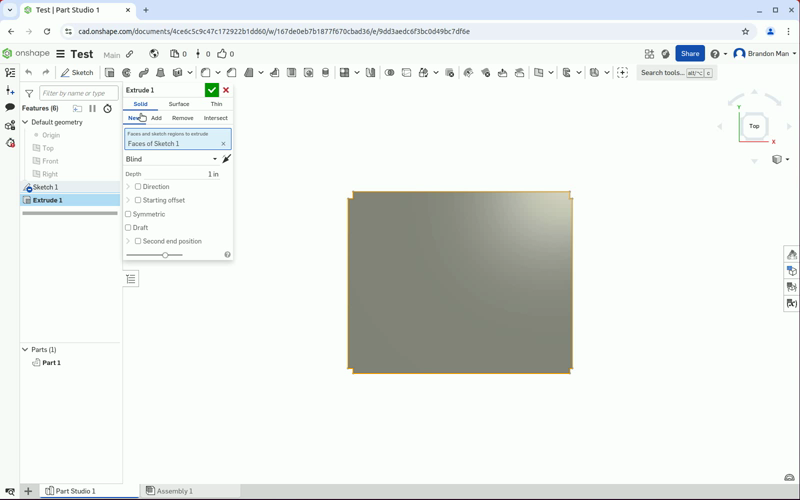
mouse_move(137, 120)
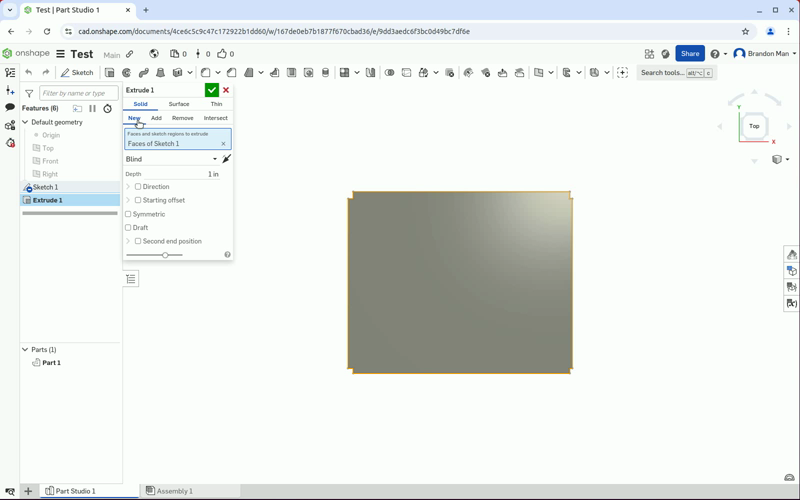
click(137, 120)
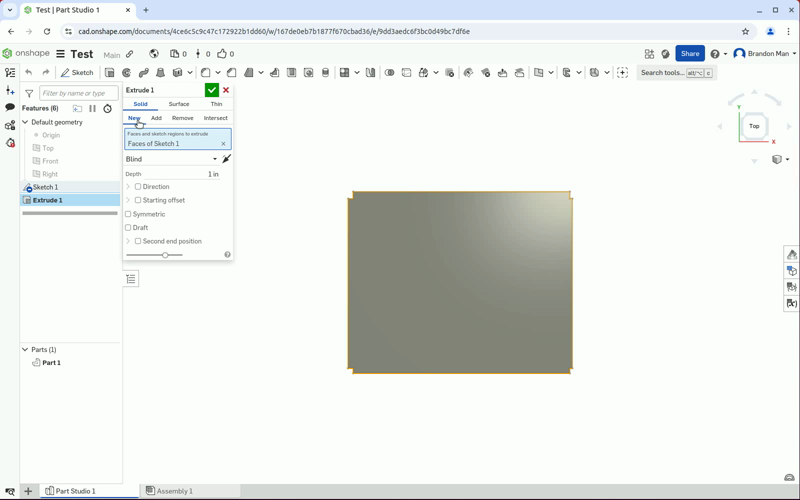
key(tab, 4)
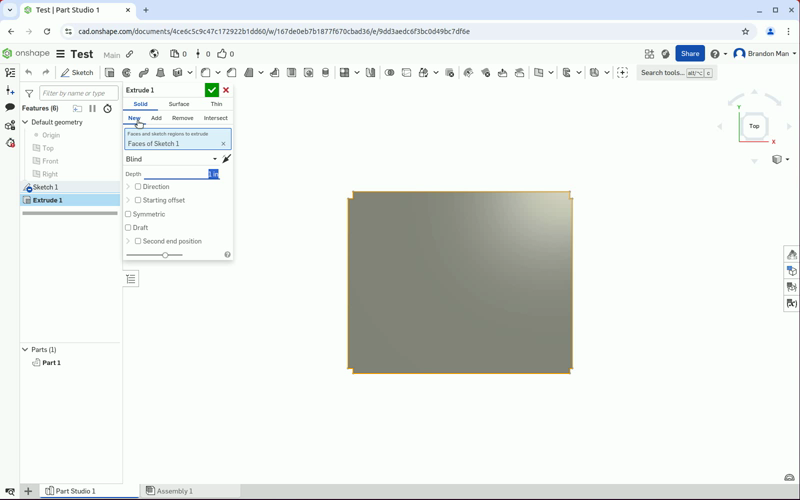
text(0.722)
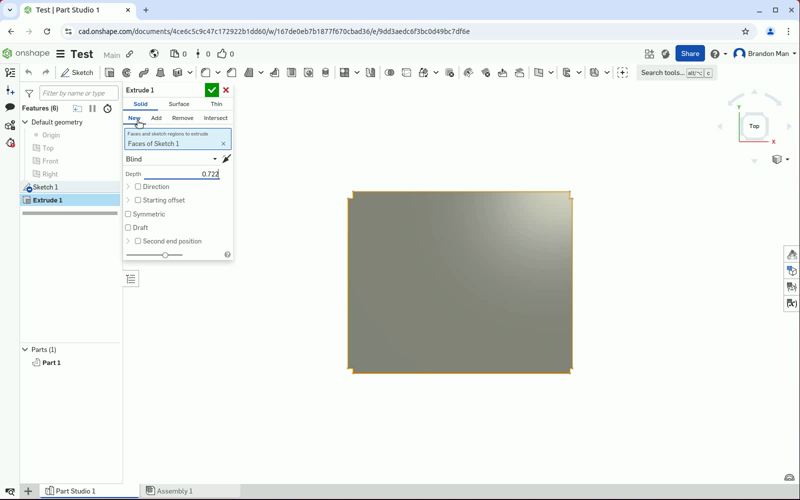
key(enter)
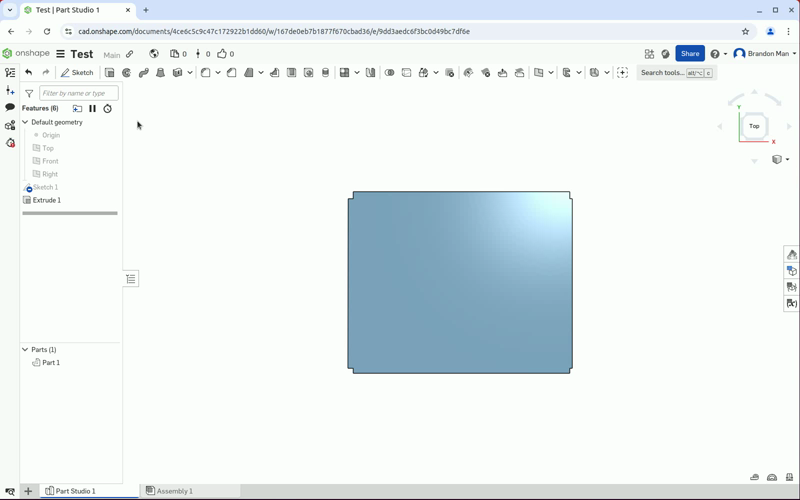
key(shift+h)
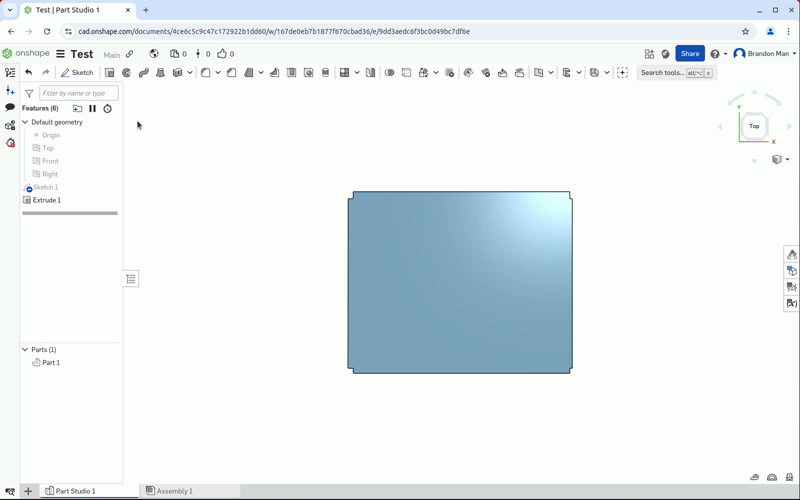
key(shift+h)
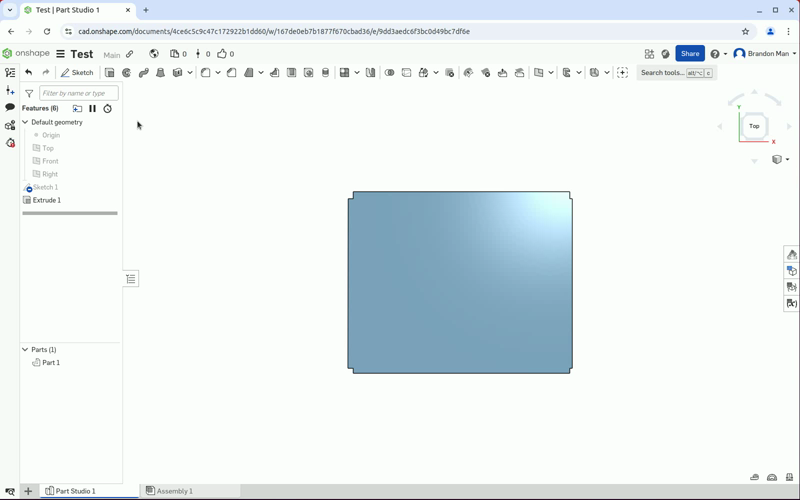
mouse_move(73, 189)
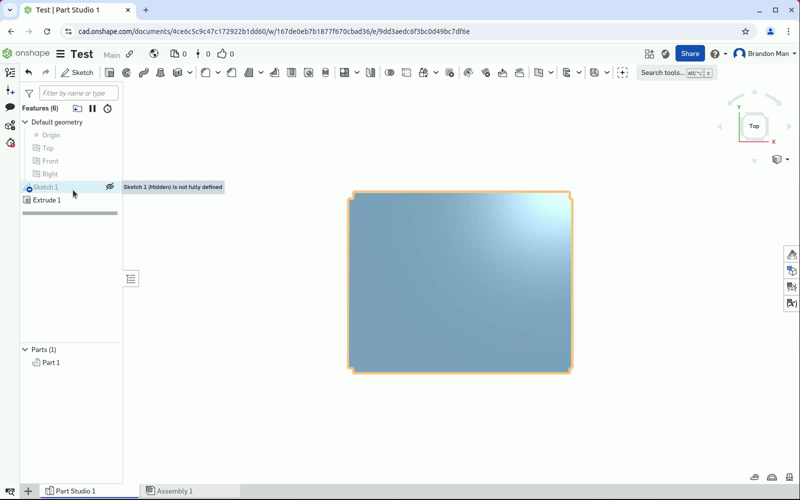
click(73, 189)
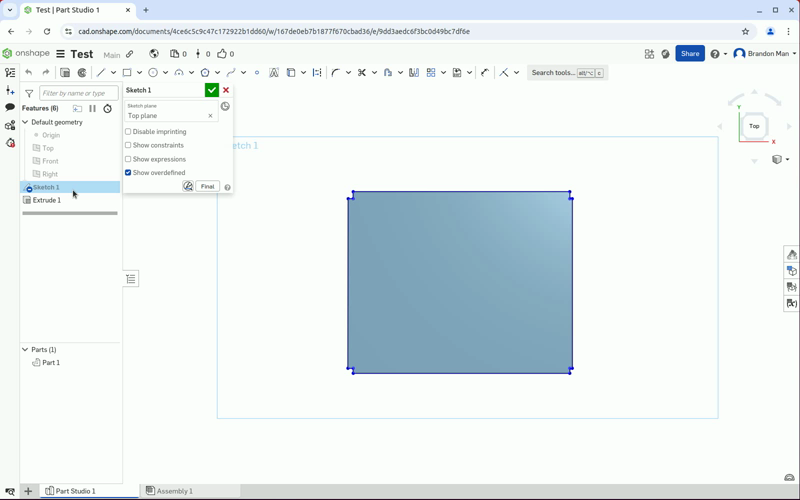
mouse_move(229, 92)
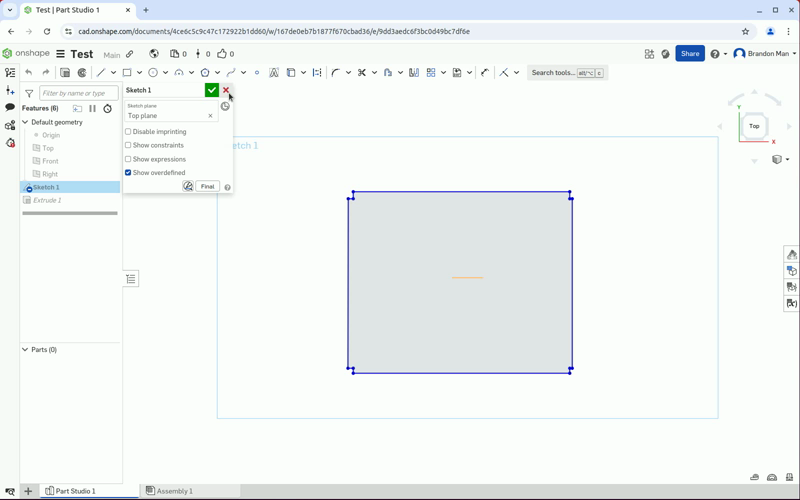
click(229, 92)
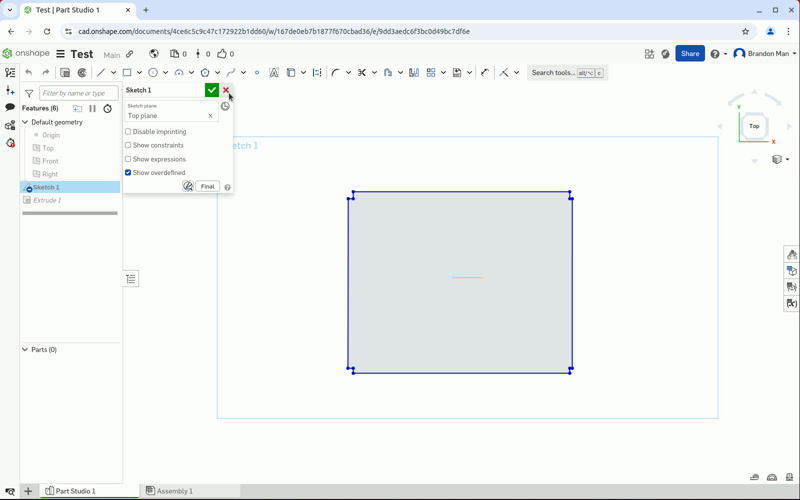
key(shift+s)
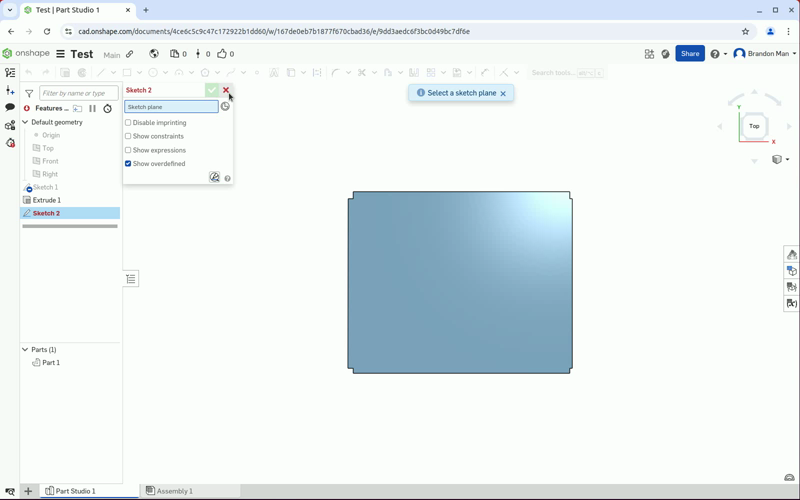
mouse_move(73, 150)
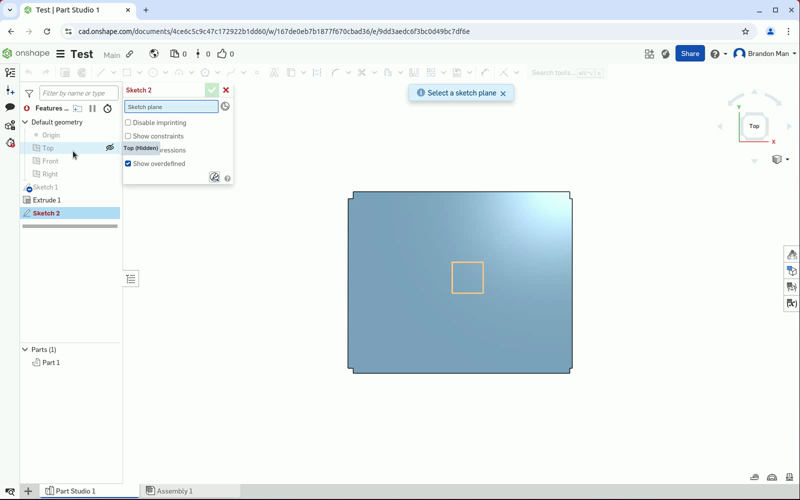
click(73, 150)
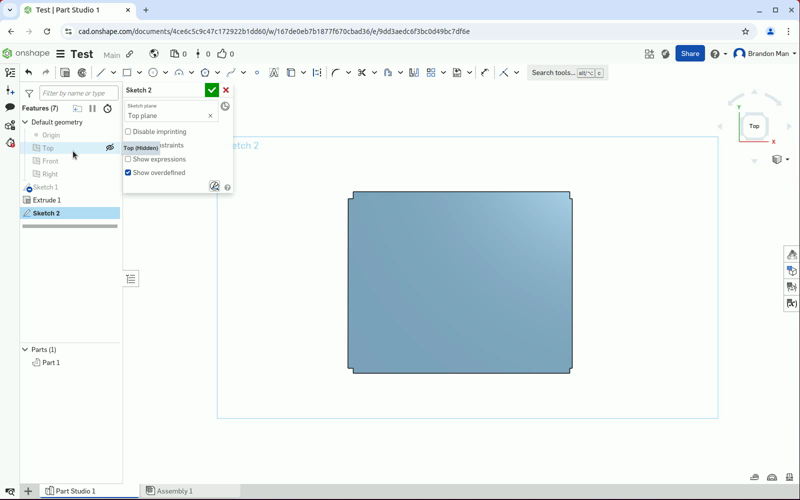
mouse_move(73, 352)
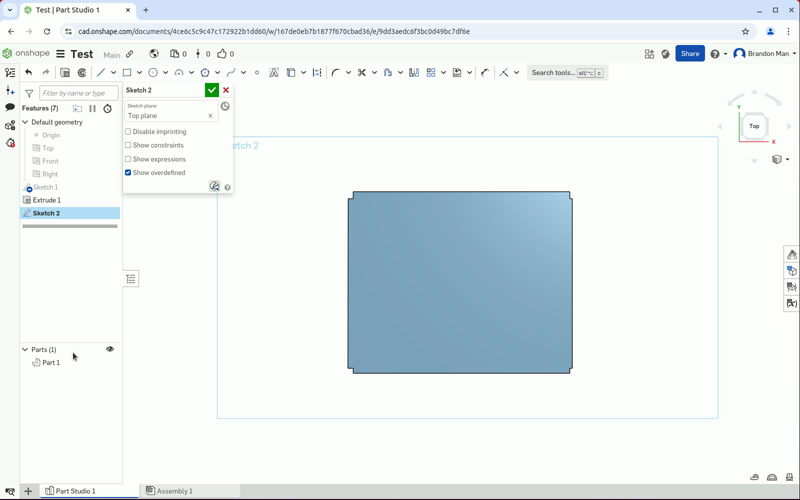
key(y)
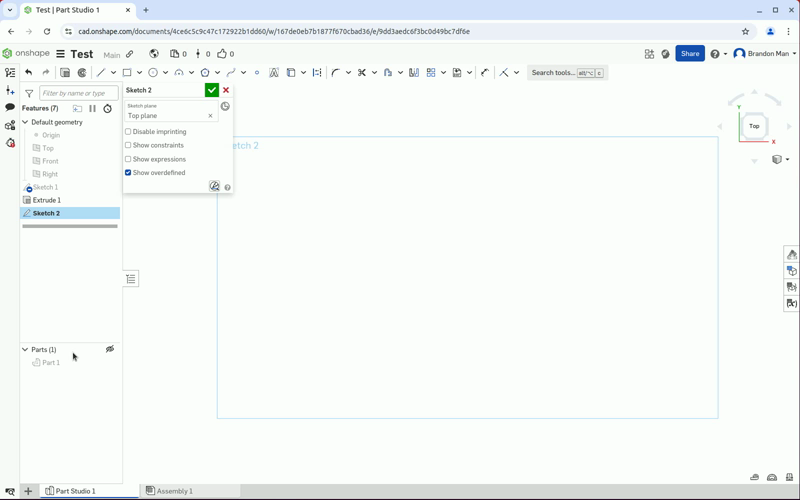
key(l)
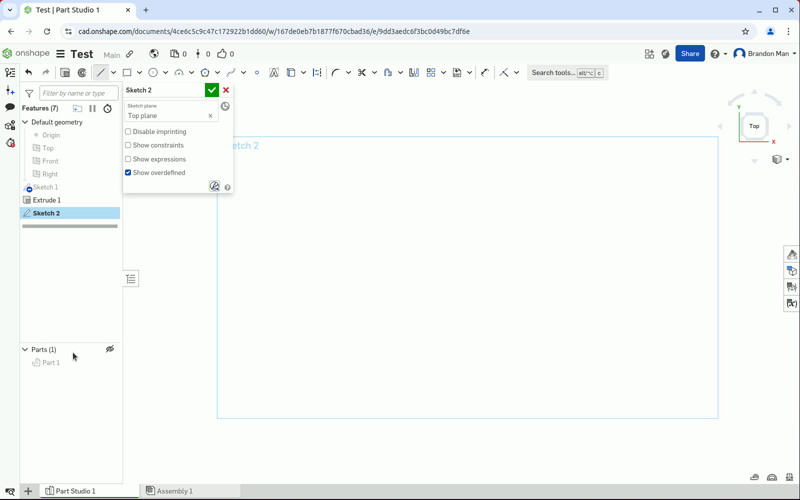
key_down(shift)
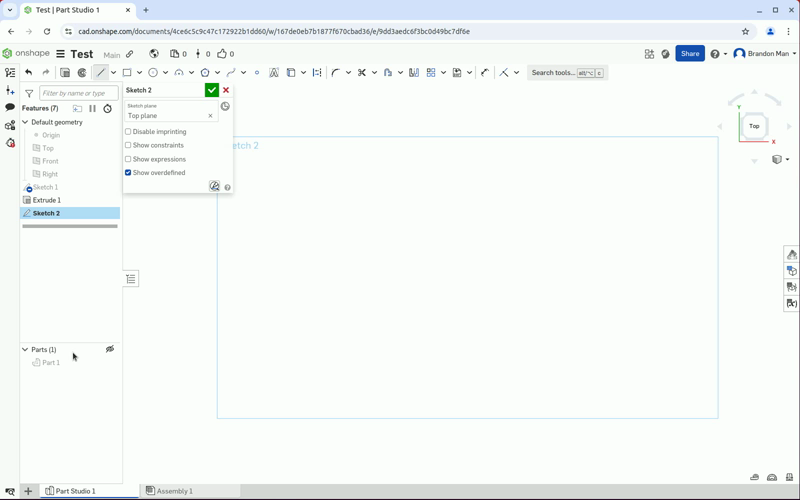
mouse_move(348, 374)
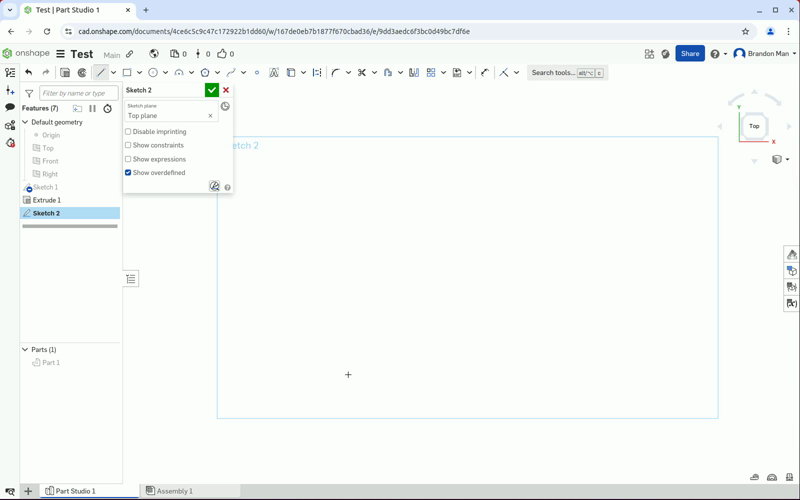
click(348, 374)
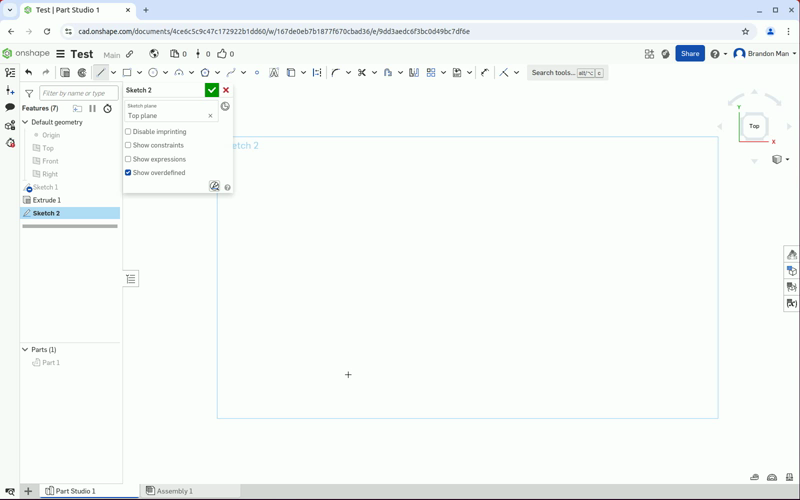
key_up(shift)
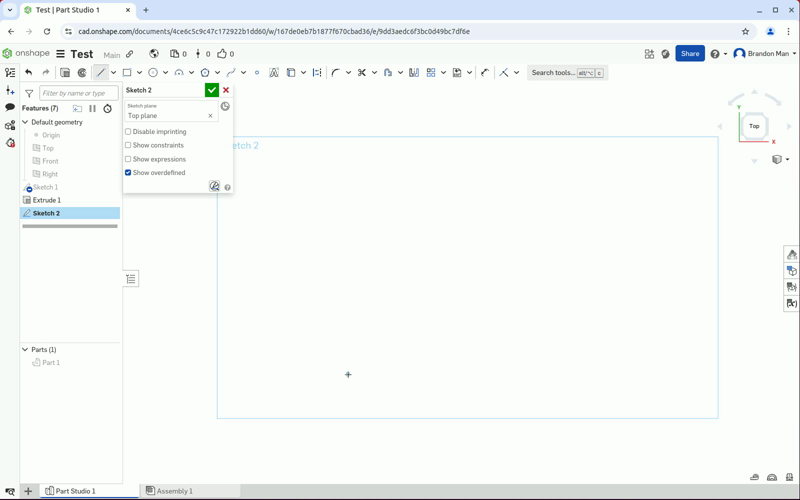
key_down(shift)
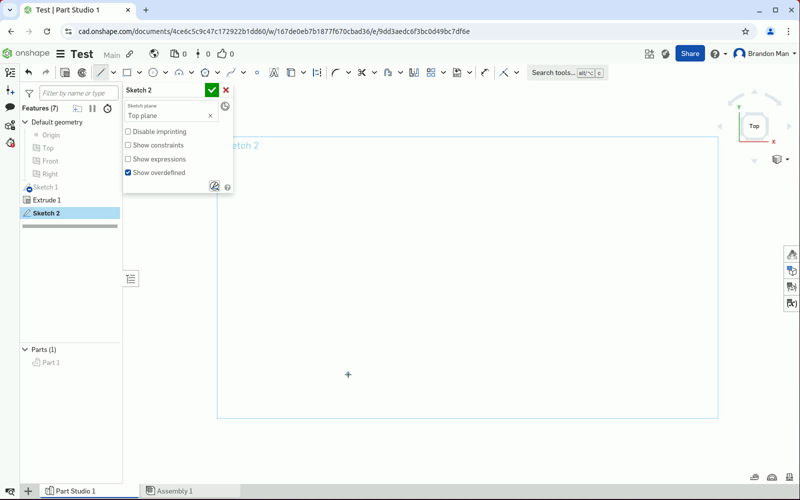
mouse_move(378, 374)
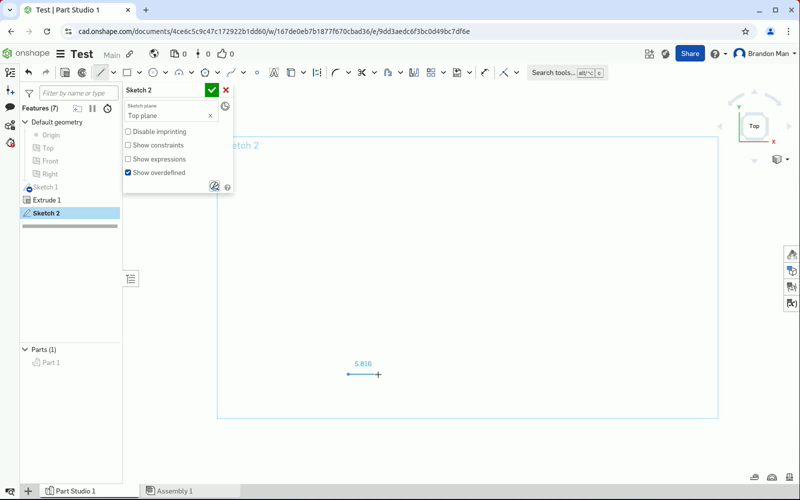
mouse_move(355, 374)
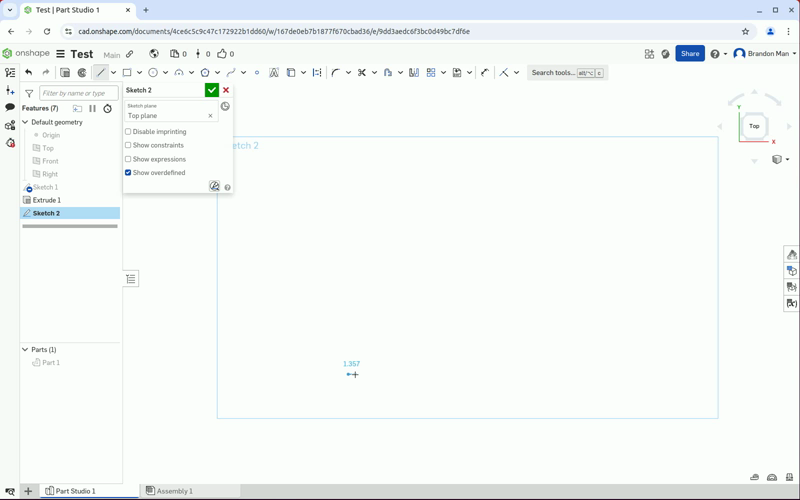
scroll(6)
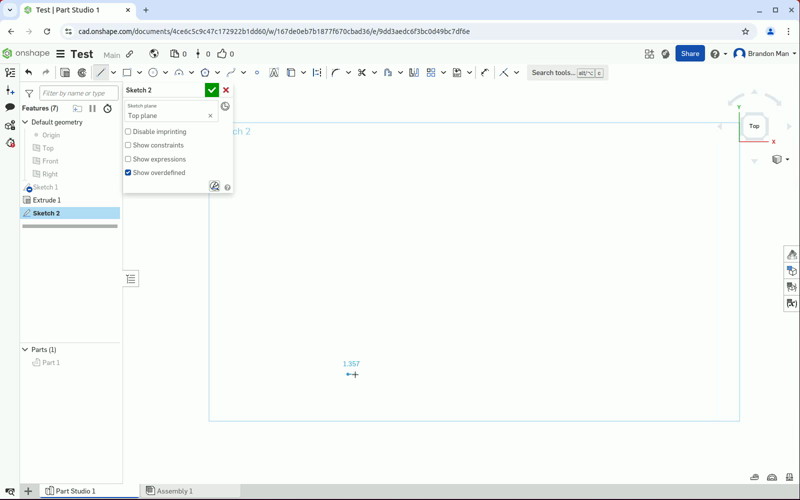
scroll(6)
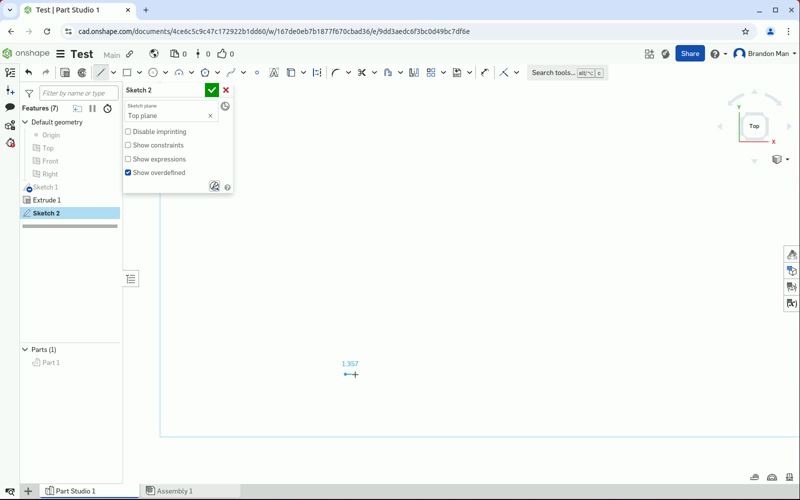
scroll(6)
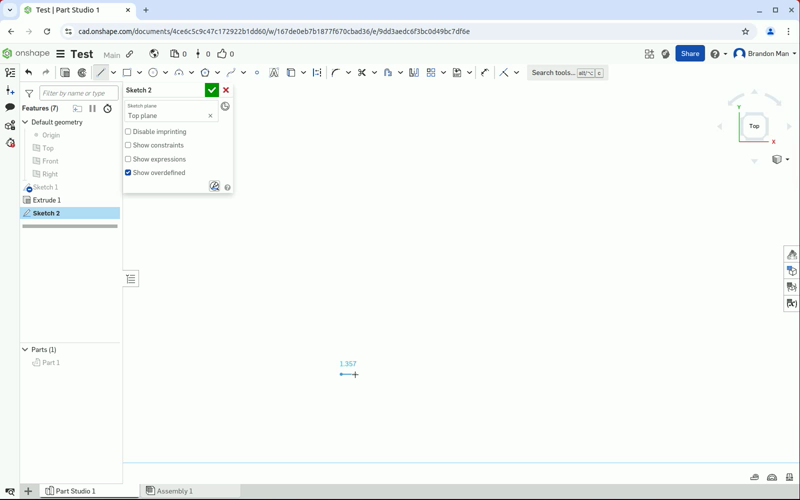
scroll(6)
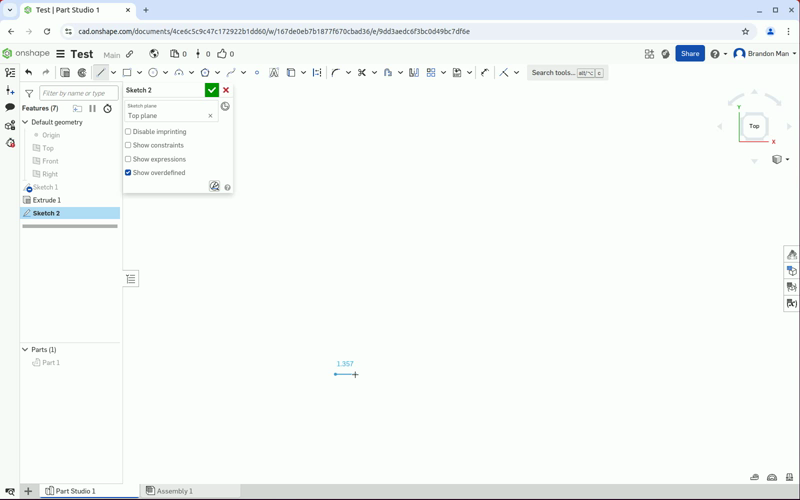
scroll(6)
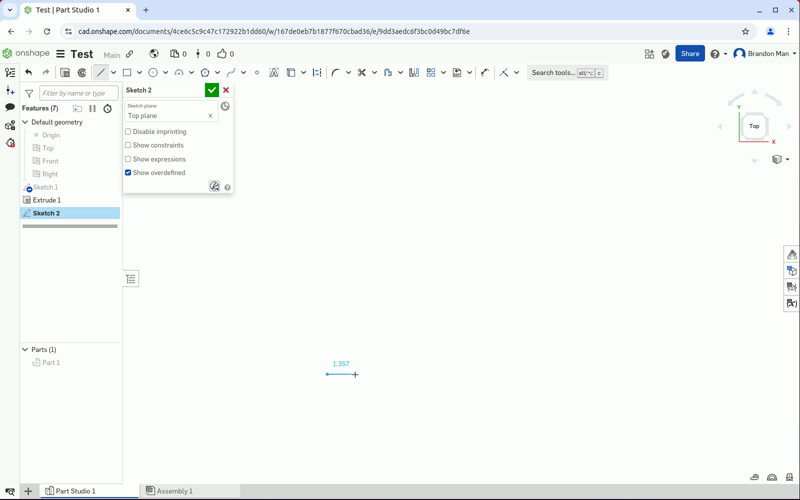
scroll(6)
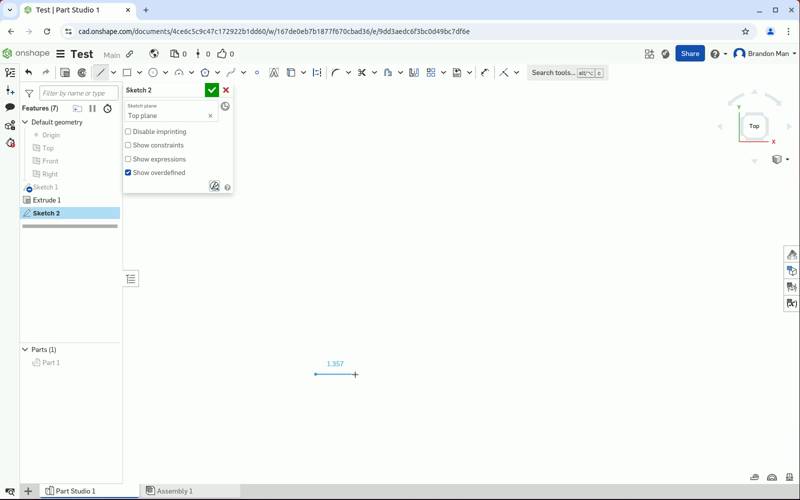
scroll(6)
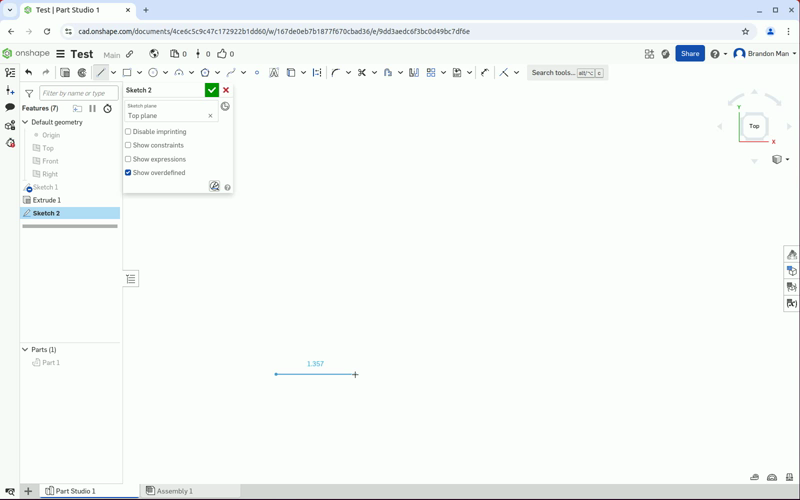
click(355, 374)
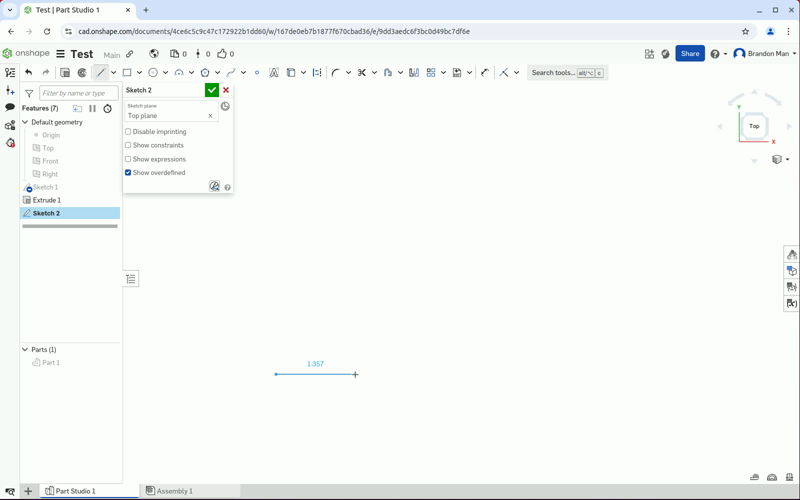
scroll(-6)
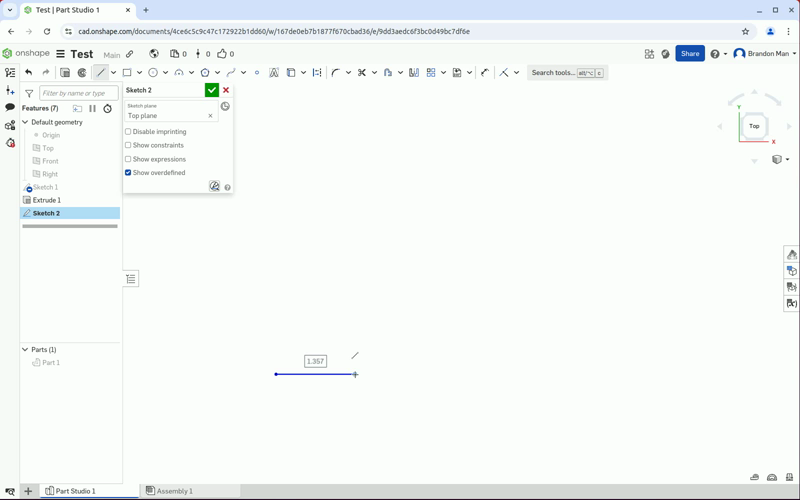
scroll(-6)
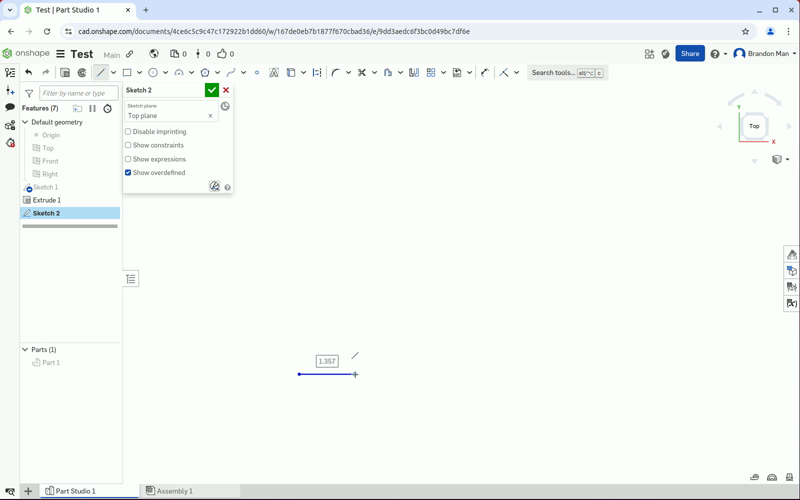
scroll(-6)
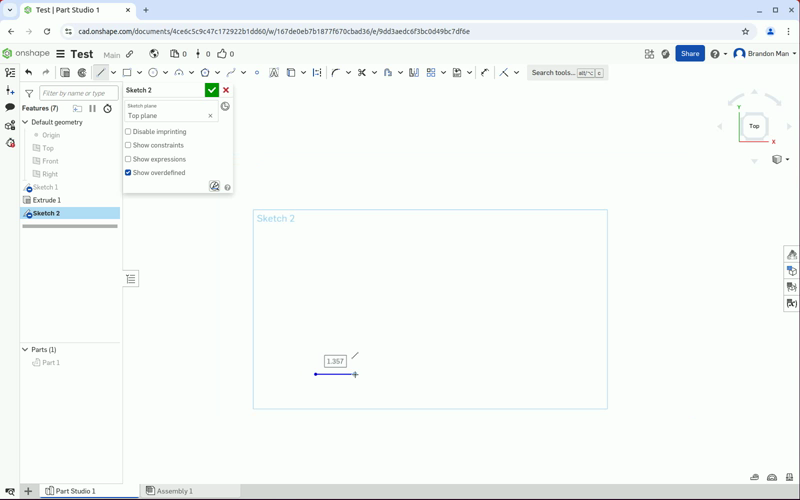
scroll(-6)
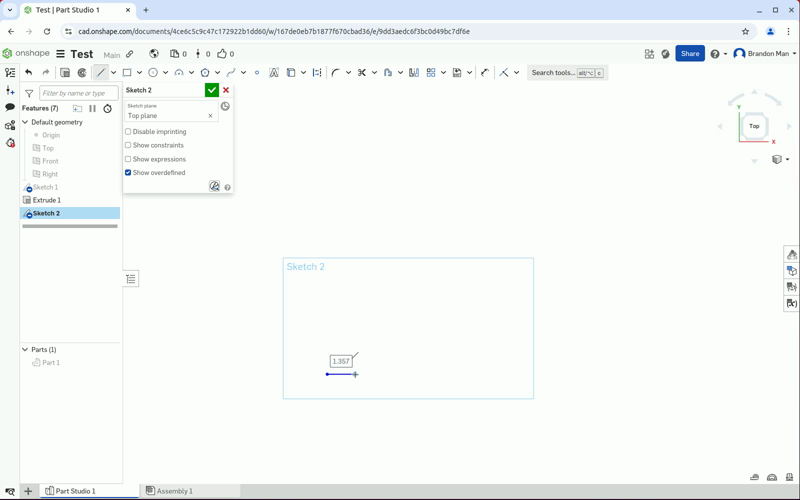
scroll(-6)
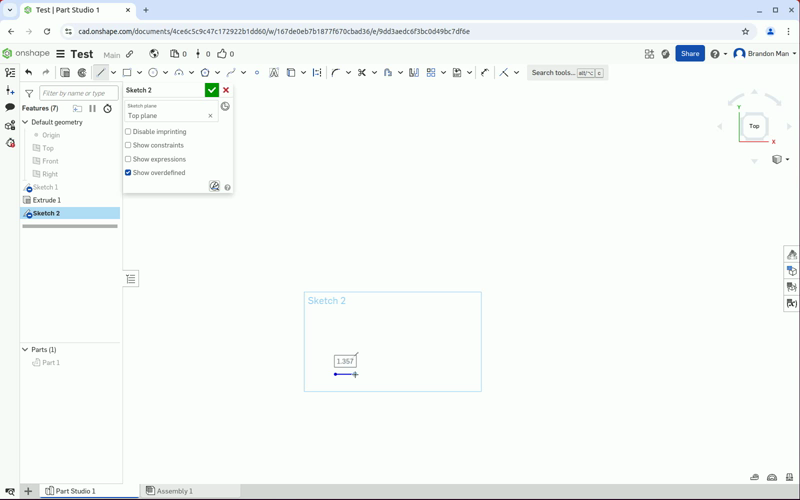
scroll(-6)
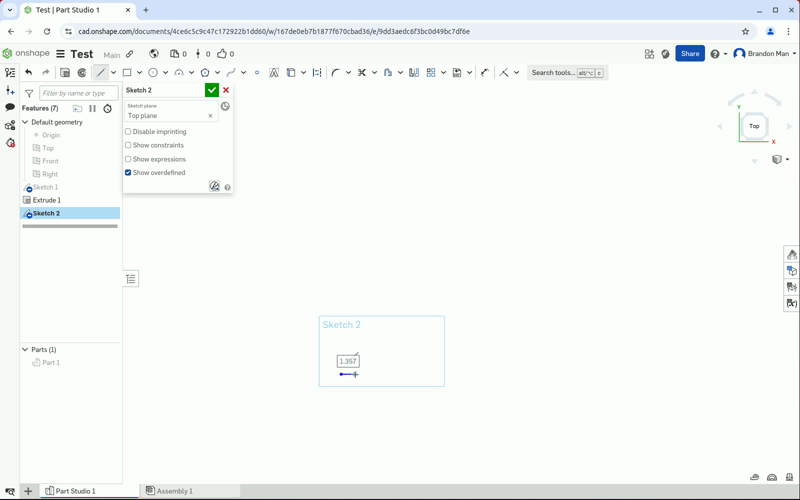
scroll(-6)
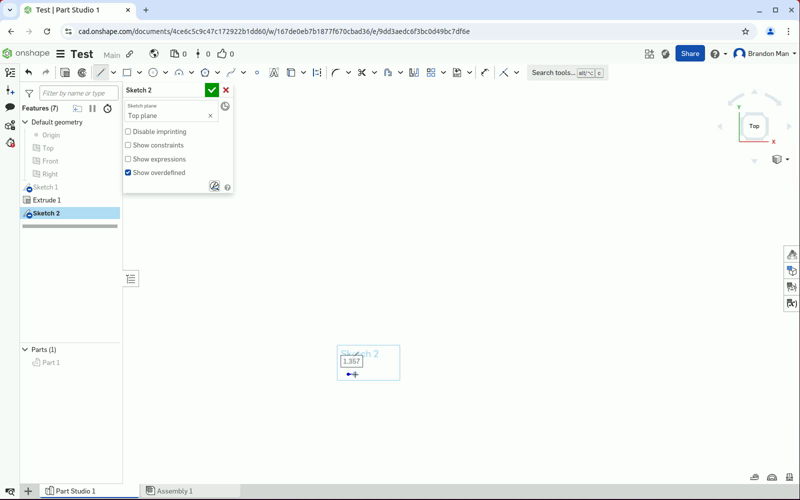
key_up(shift)
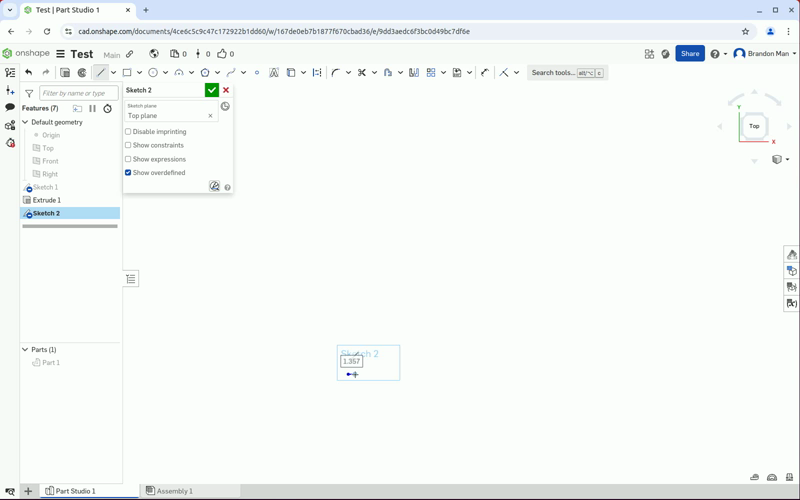
key_down(shift)
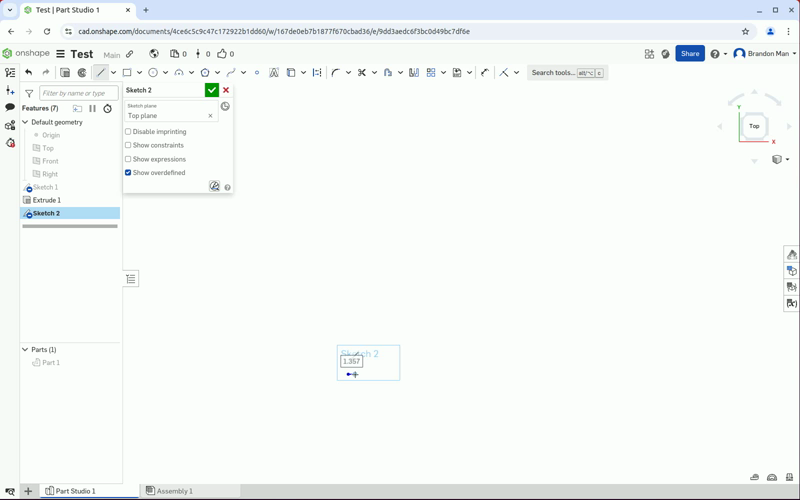
mouse_move(385, 374)
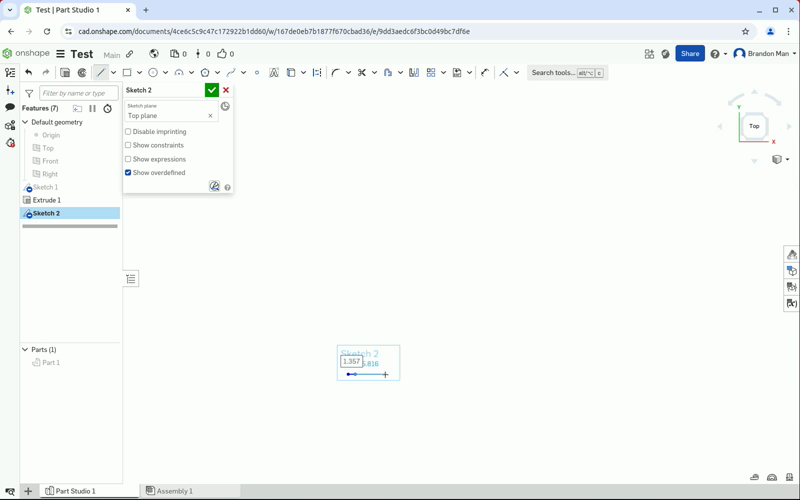
mouse_move(355, 367)
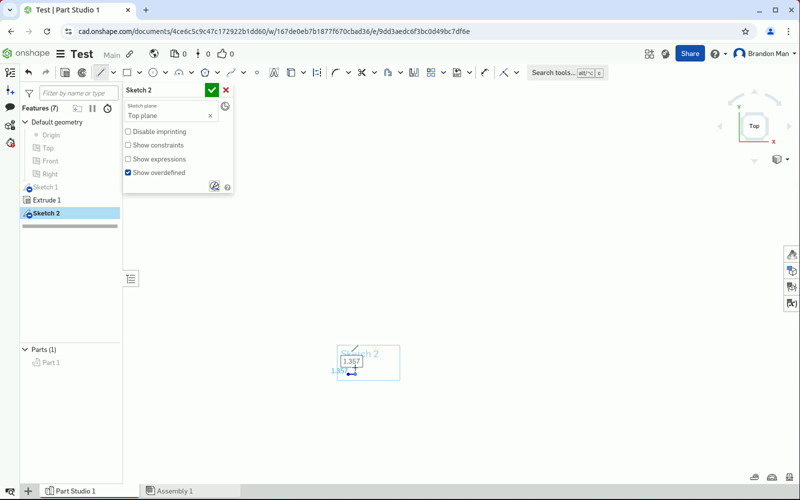
scroll(6)
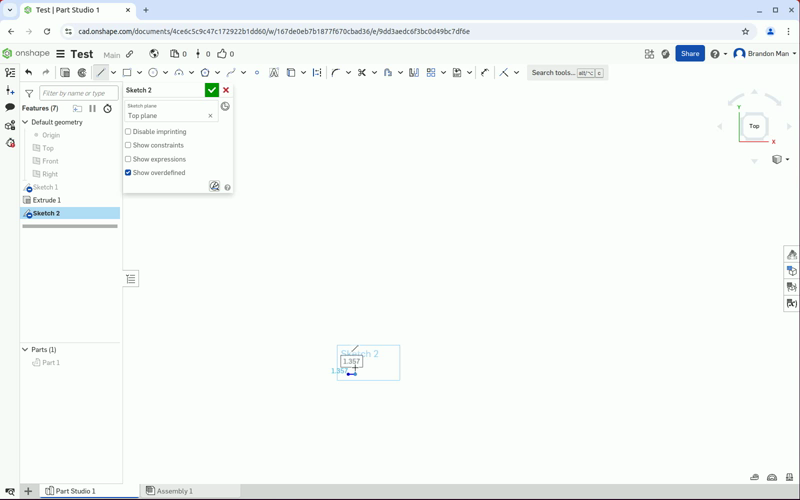
scroll(6)
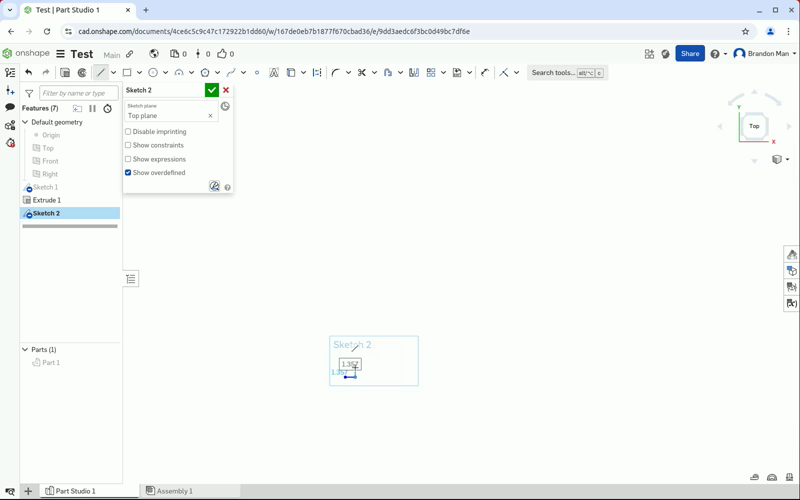
scroll(6)
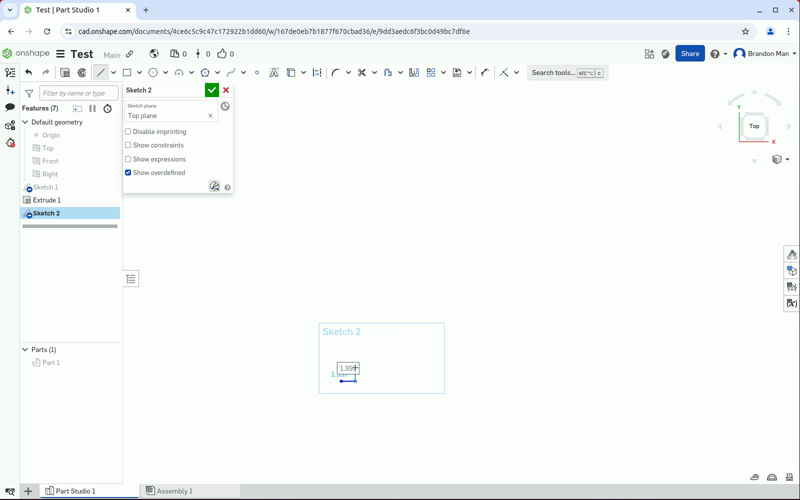
scroll(6)
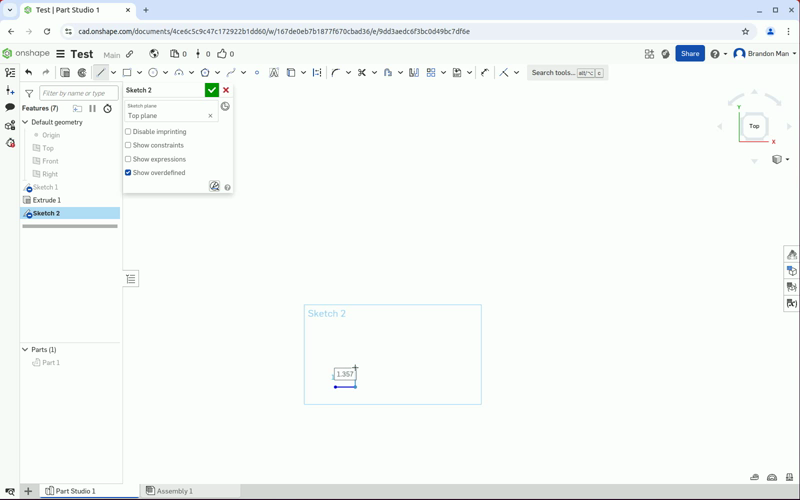
scroll(6)
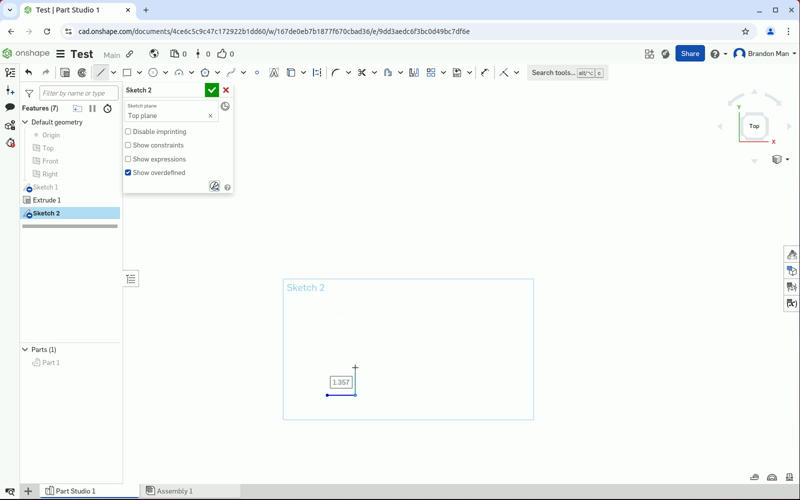
scroll(6)
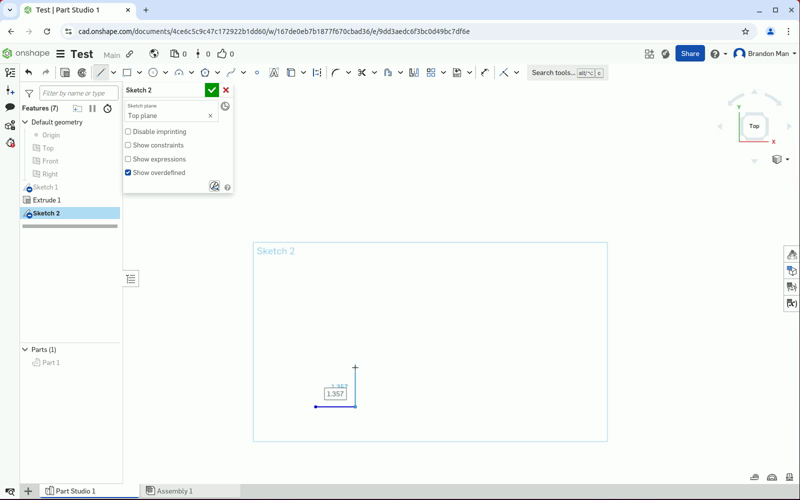
scroll(6)
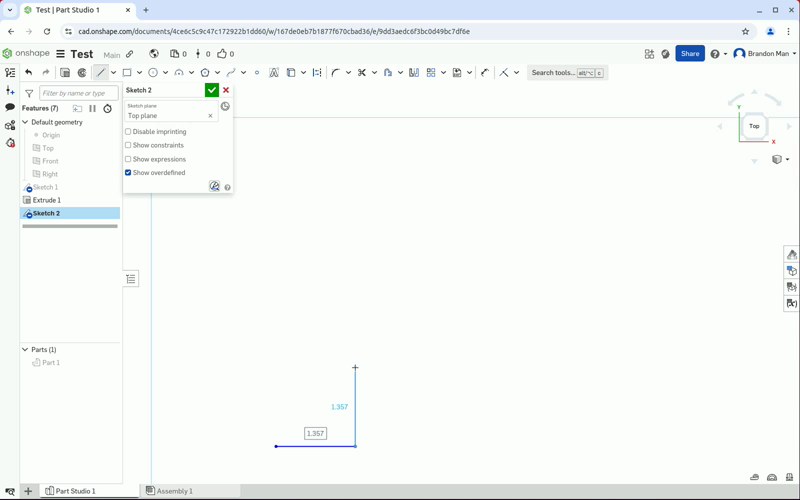
click(355, 367)
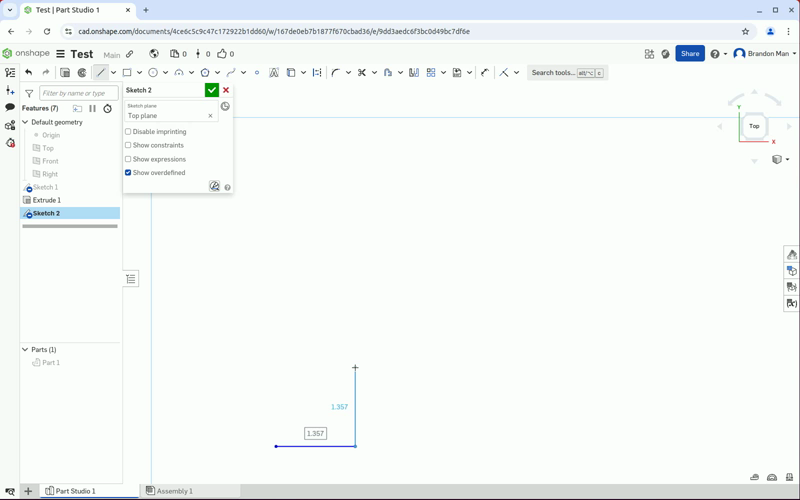
scroll(-6)
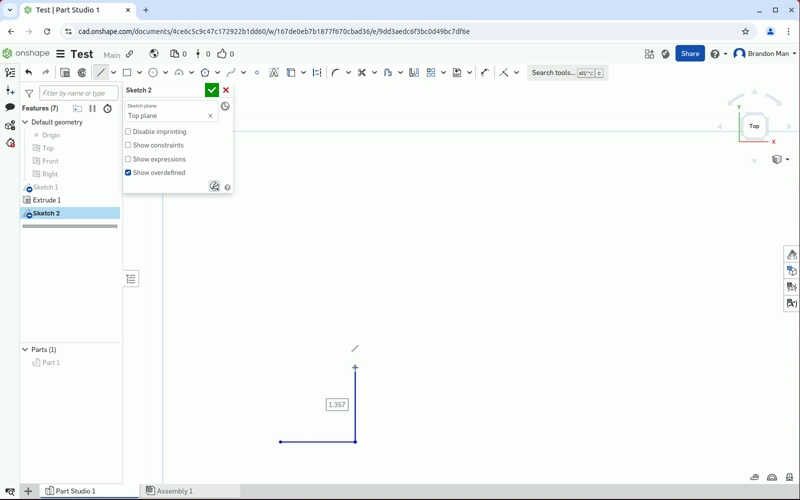
scroll(-6)
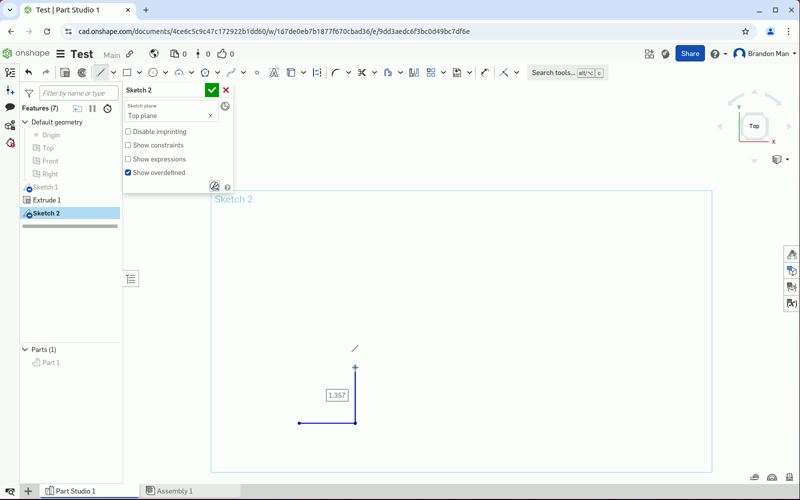
scroll(-6)
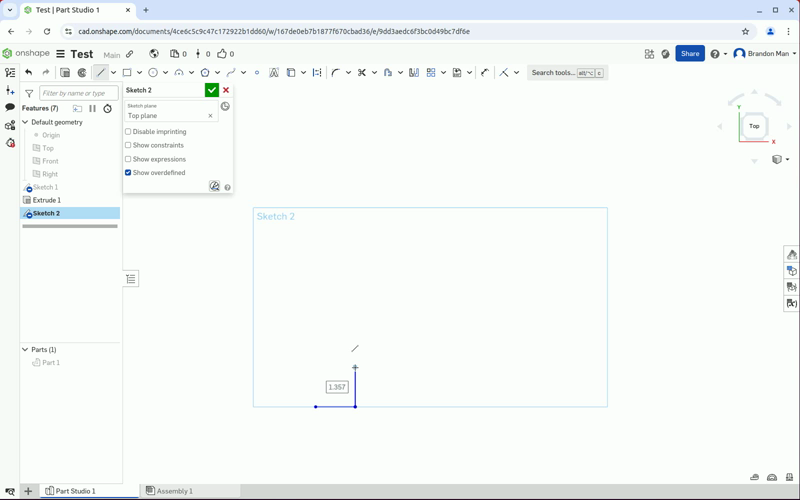
scroll(-6)
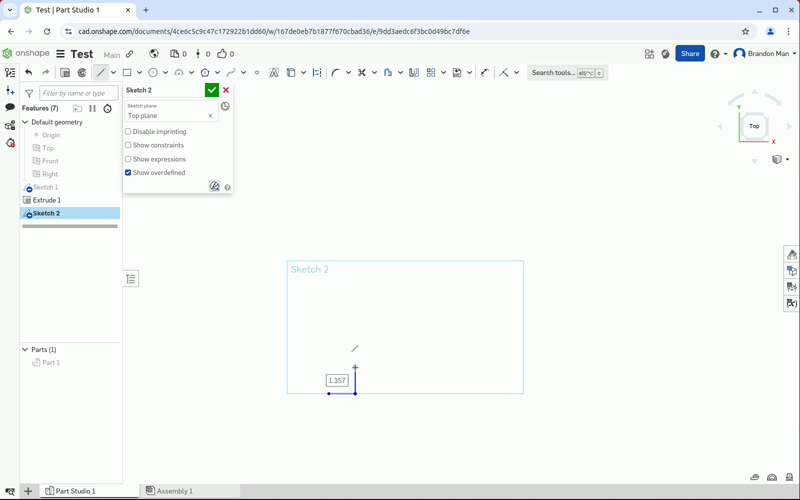
scroll(-6)
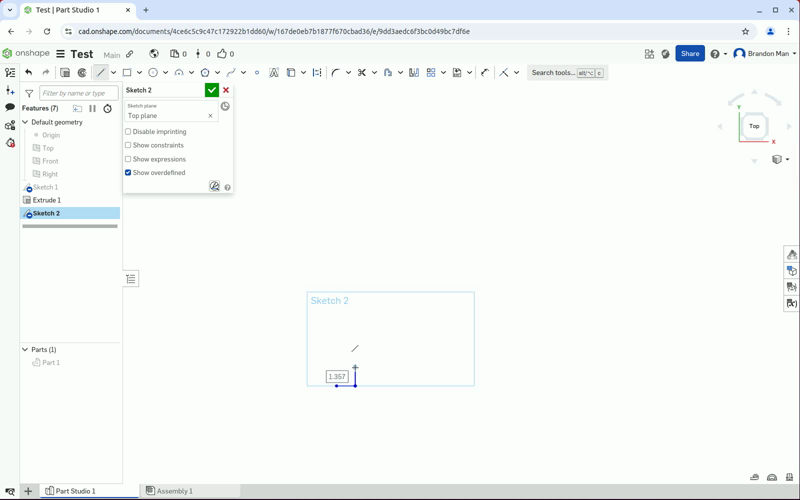
scroll(-6)
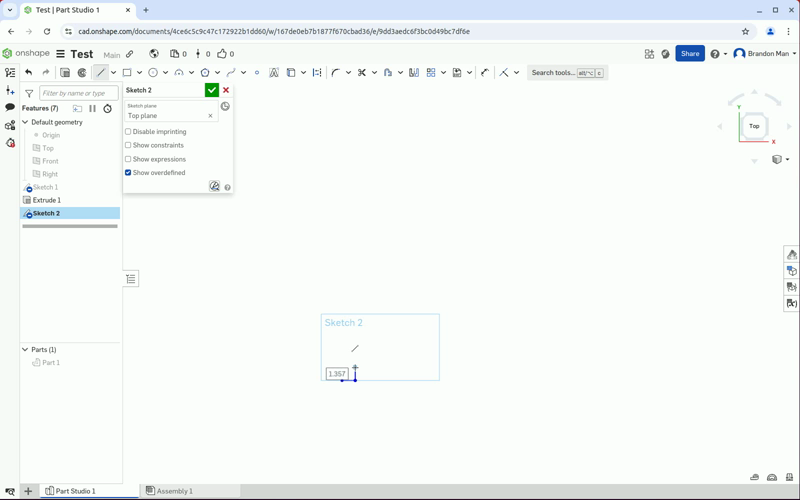
scroll(-6)
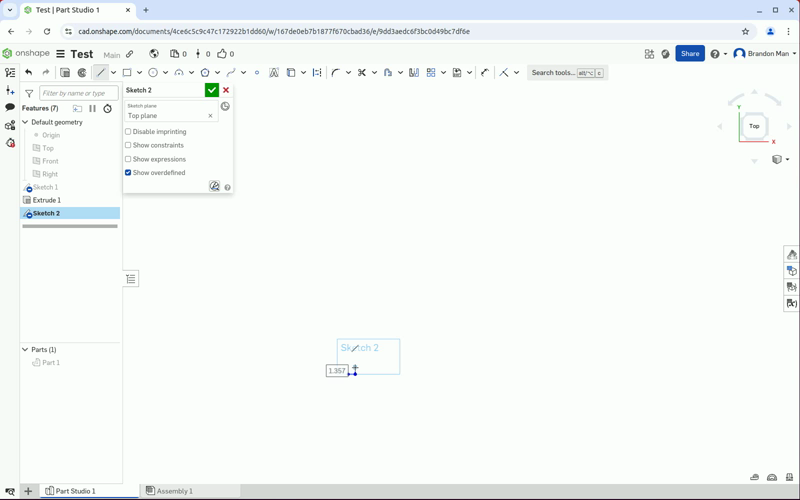
key_up(shift)
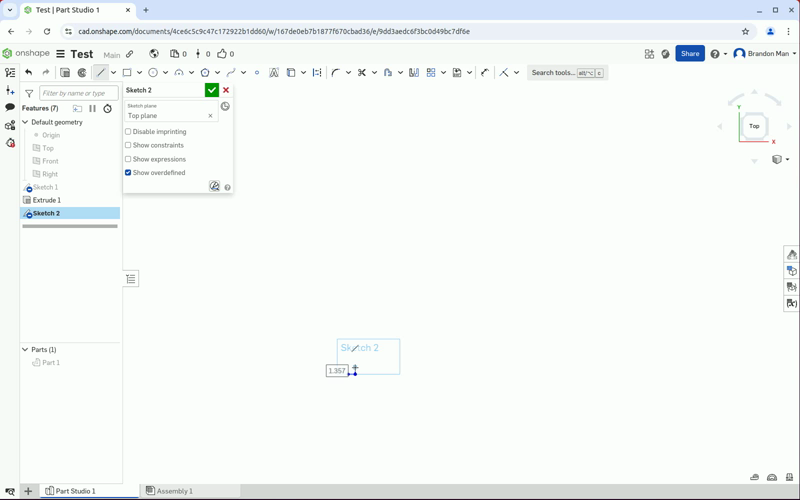
key_down(shift)
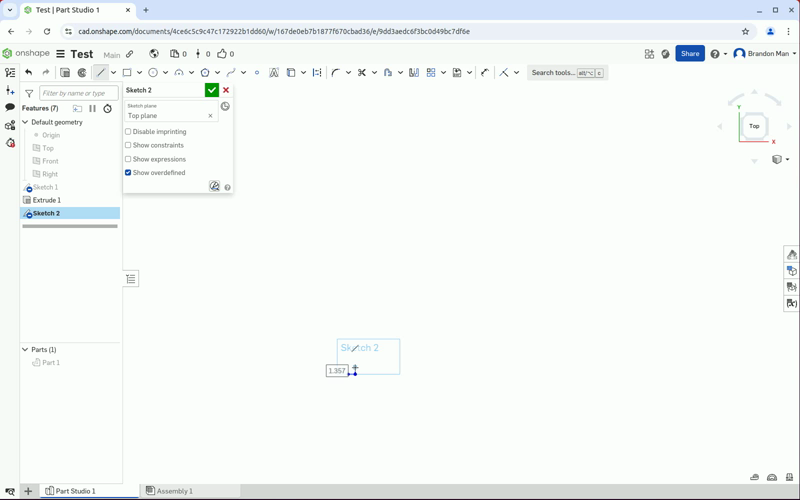
mouse_move(385, 367)
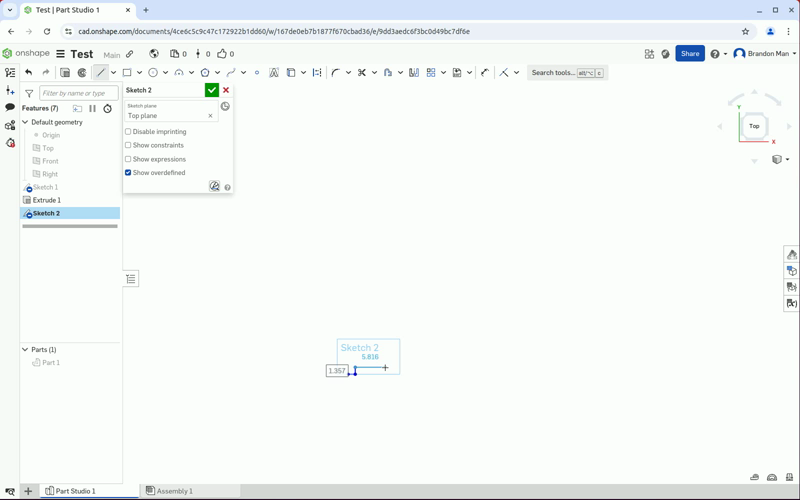
mouse_move(348, 367)
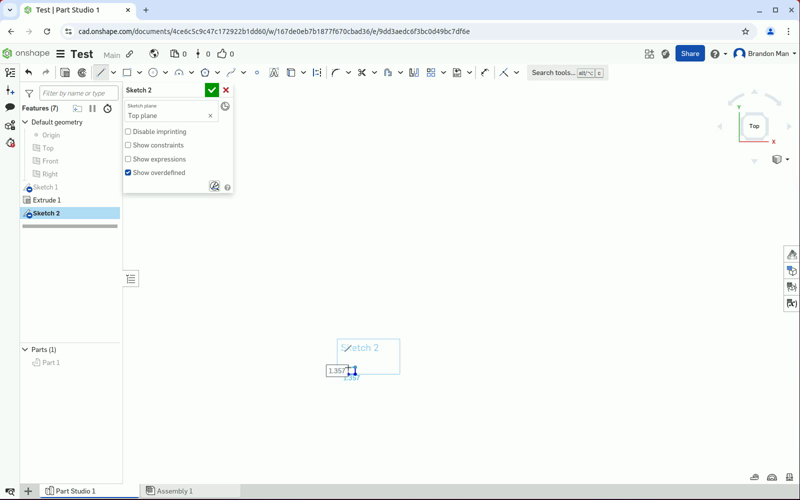
scroll(6)
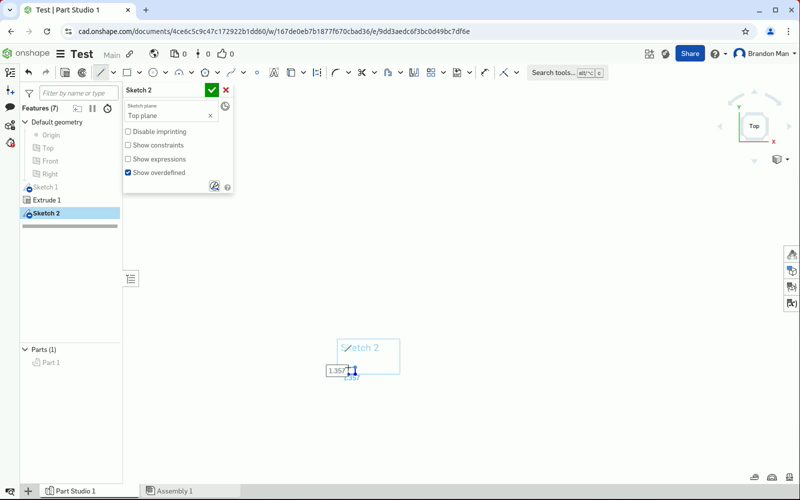
scroll(6)
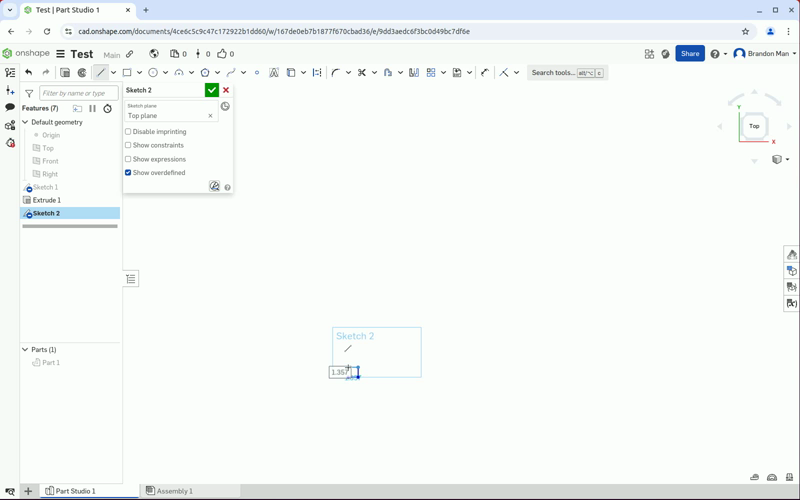
scroll(6)
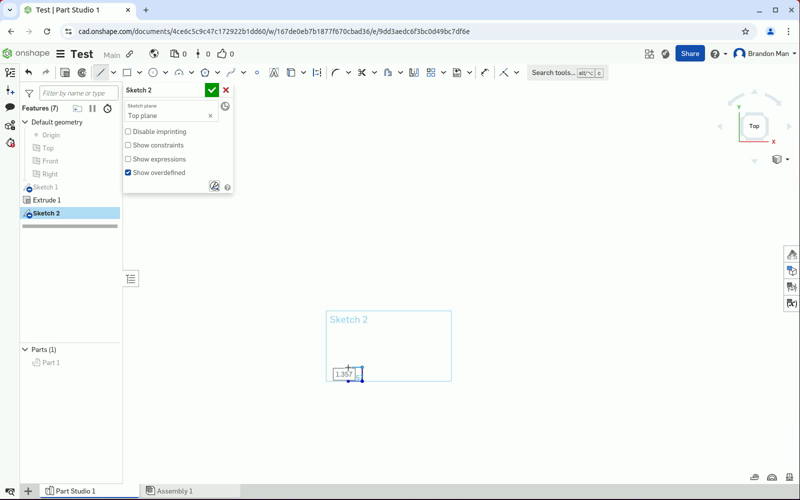
scroll(6)
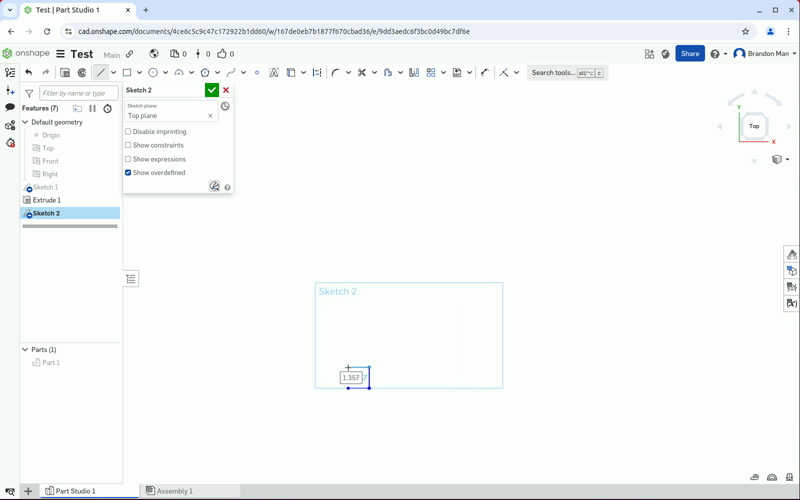
scroll(6)
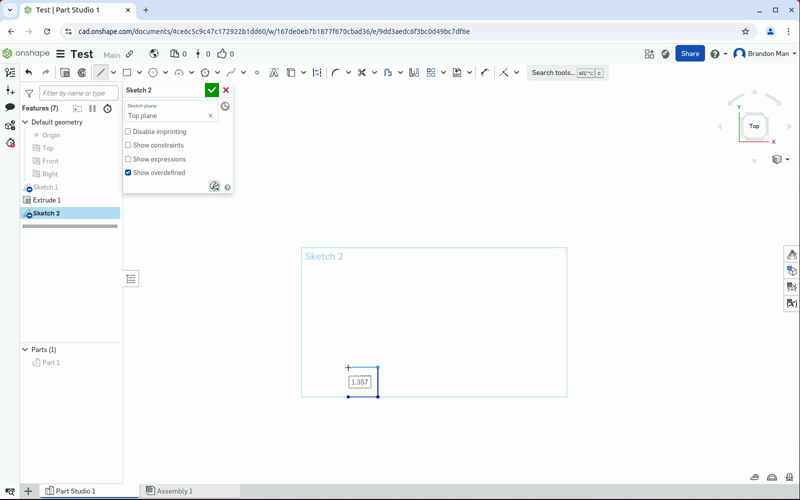
scroll(6)
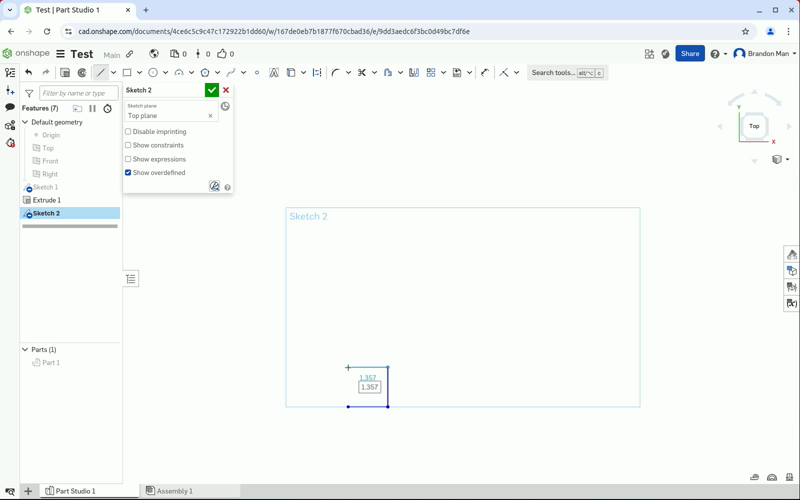
scroll(6)
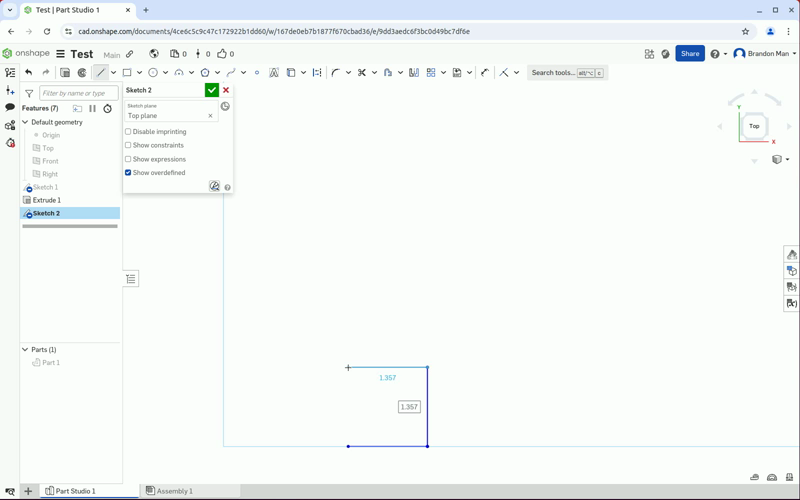
click(348, 367)
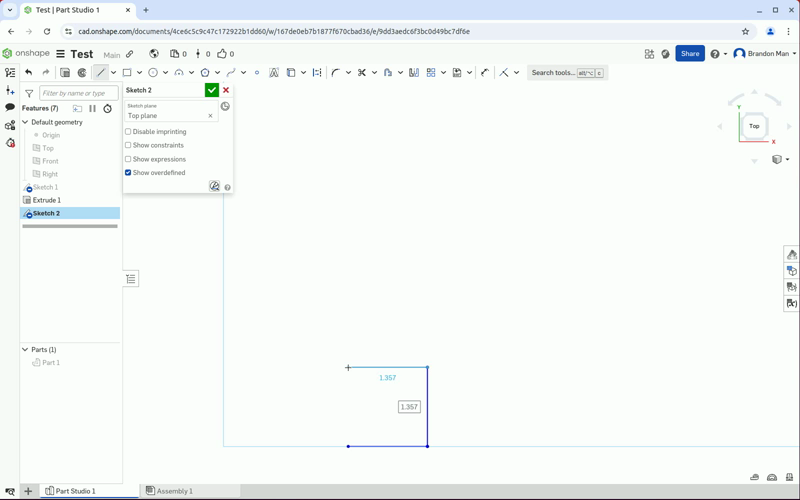
scroll(-6)
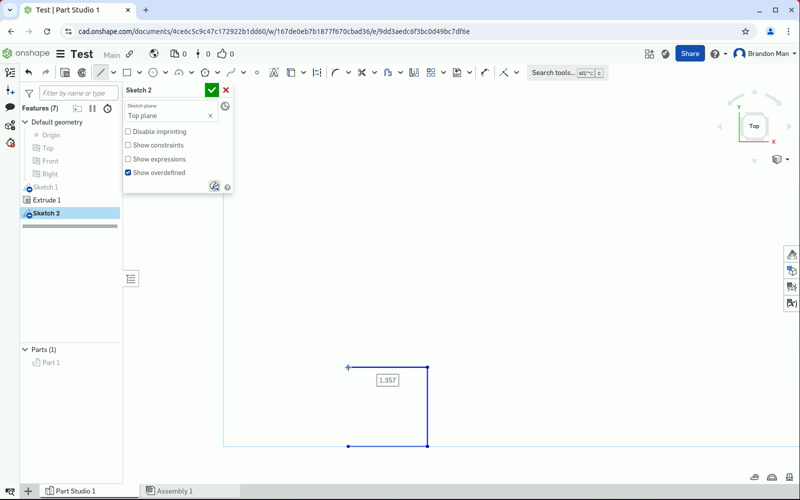
scroll(-6)
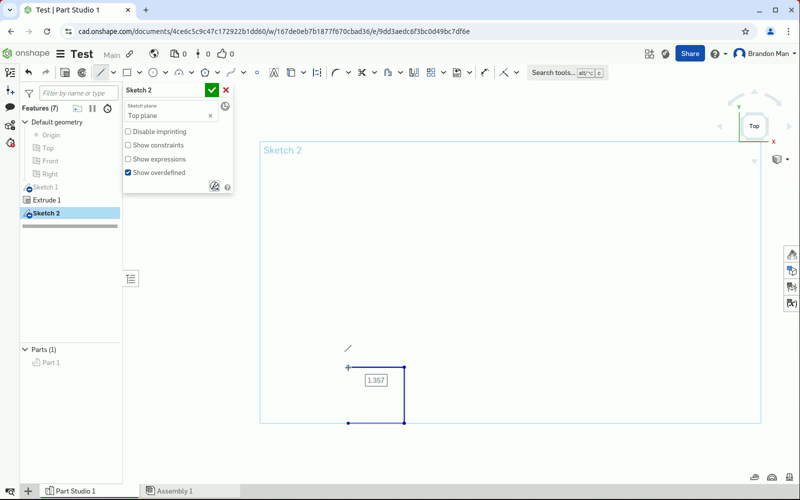
scroll(-6)
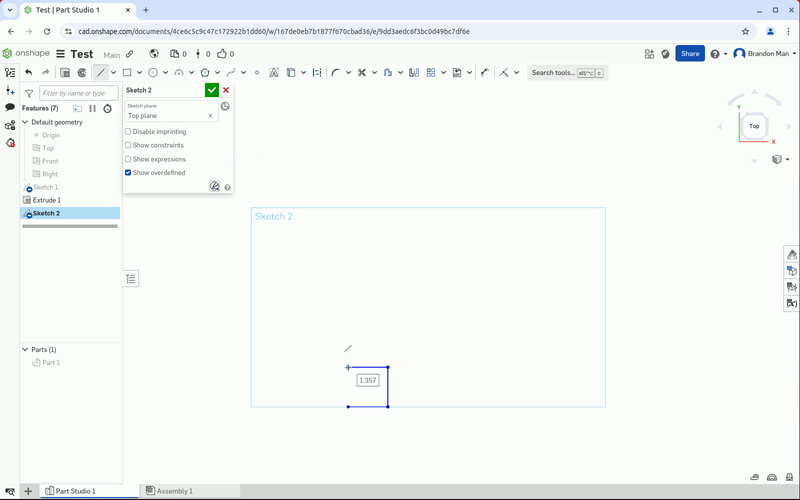
scroll(-6)
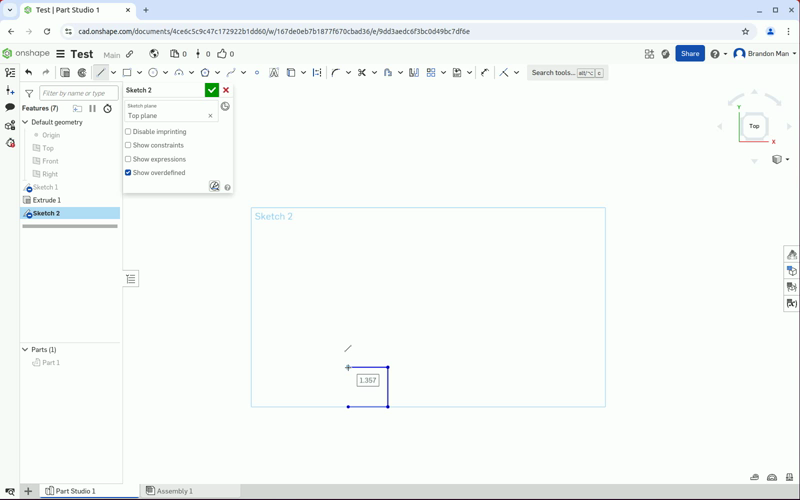
scroll(-6)
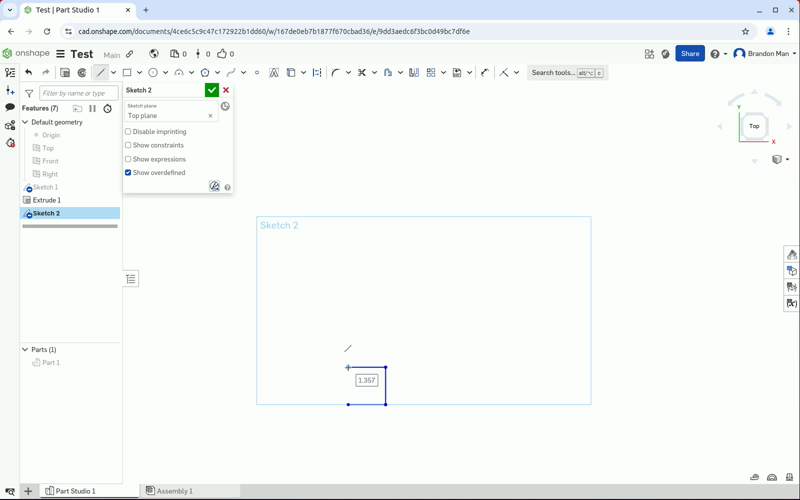
scroll(-6)
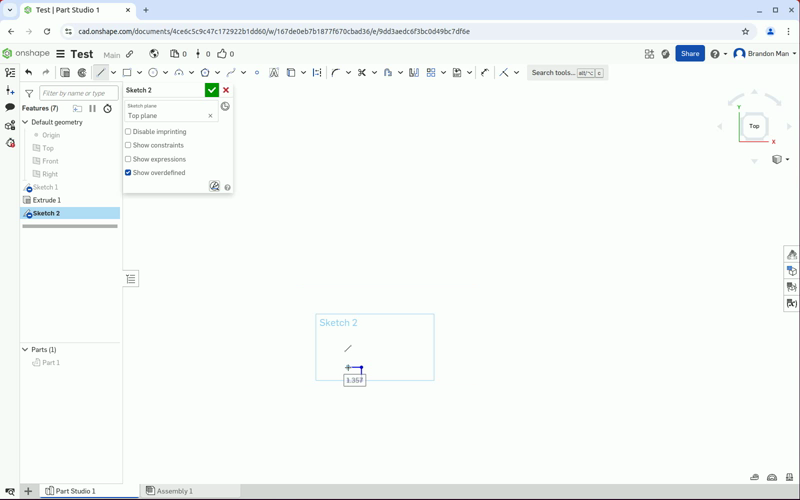
scroll(-6)
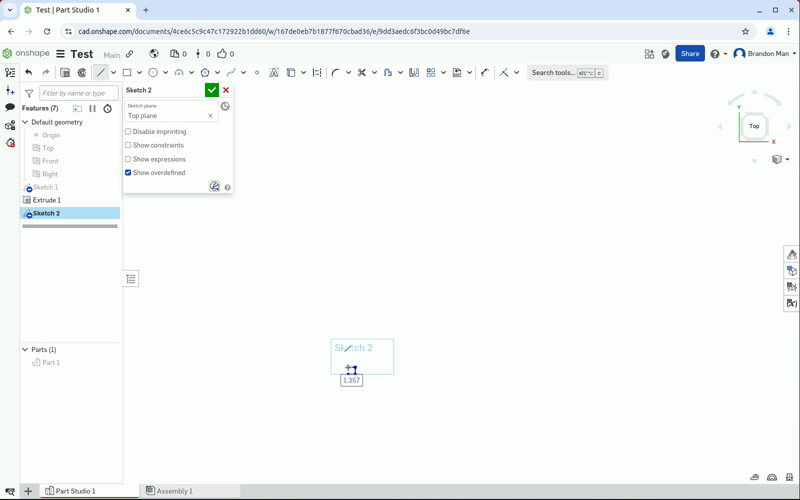
key_up(shift)
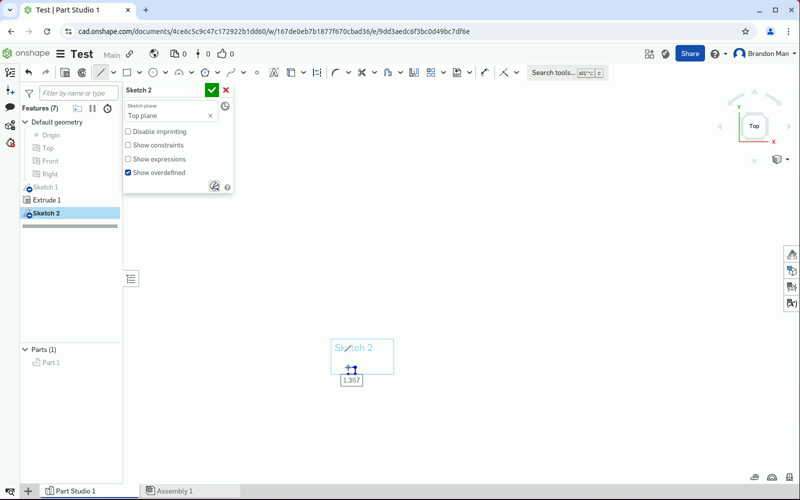
mouse_move(378, 367)
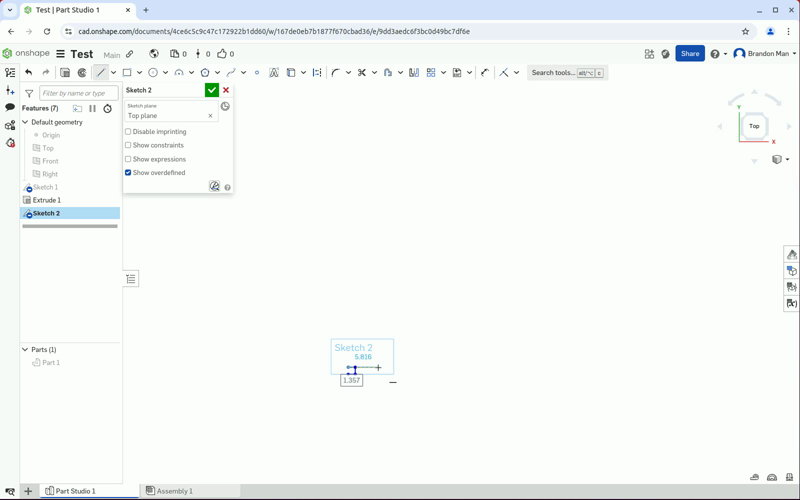
key_down(shift)
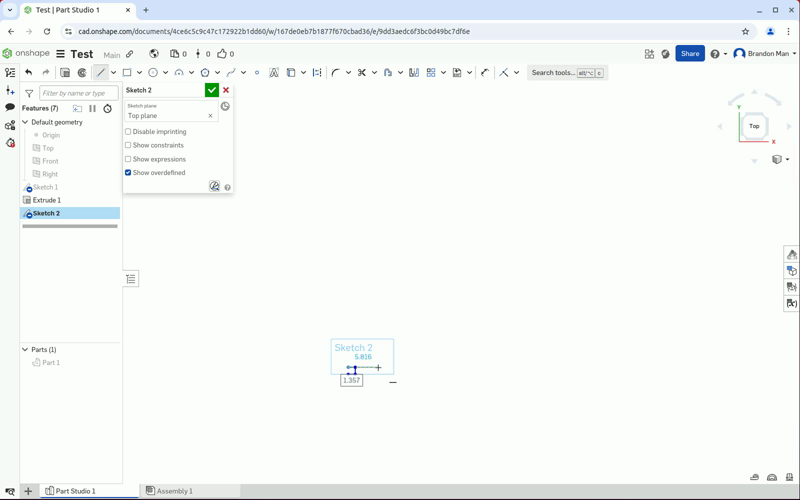
mouse_move(348, 374)
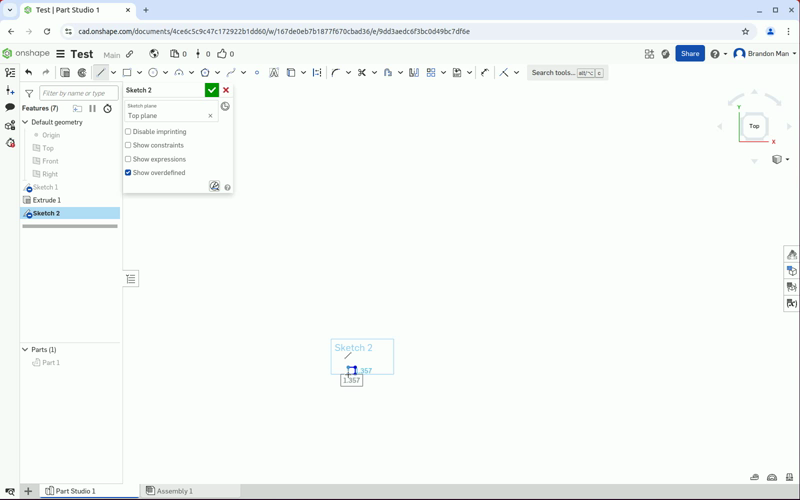
scroll(6)
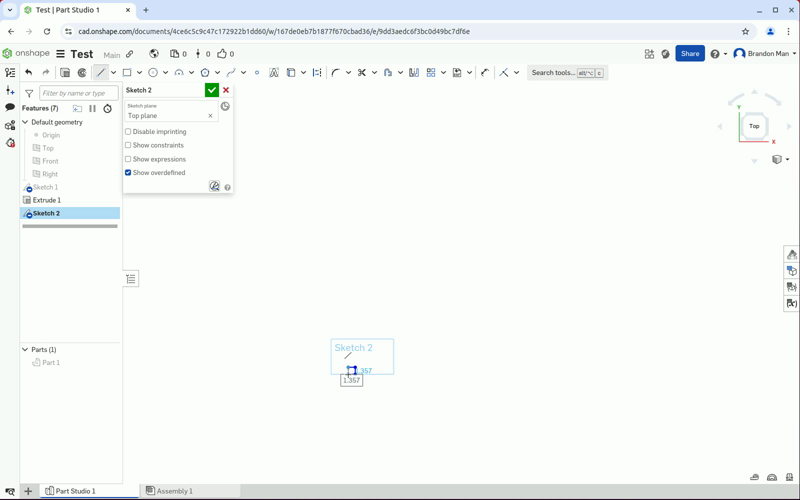
scroll(6)
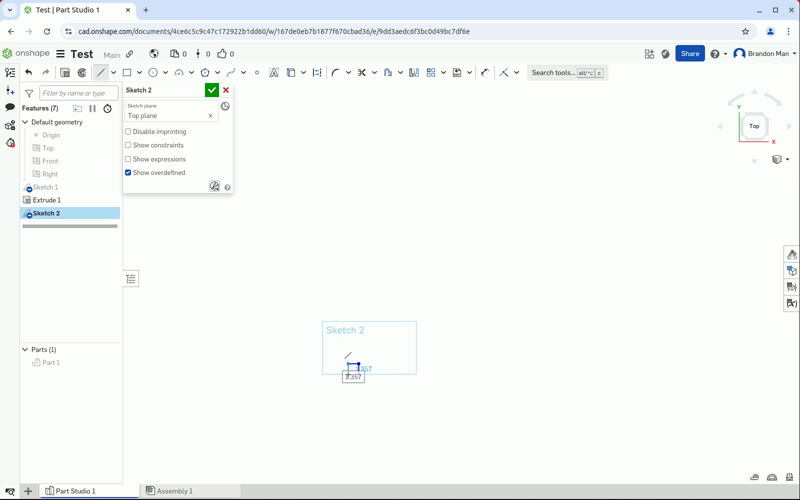
scroll(6)
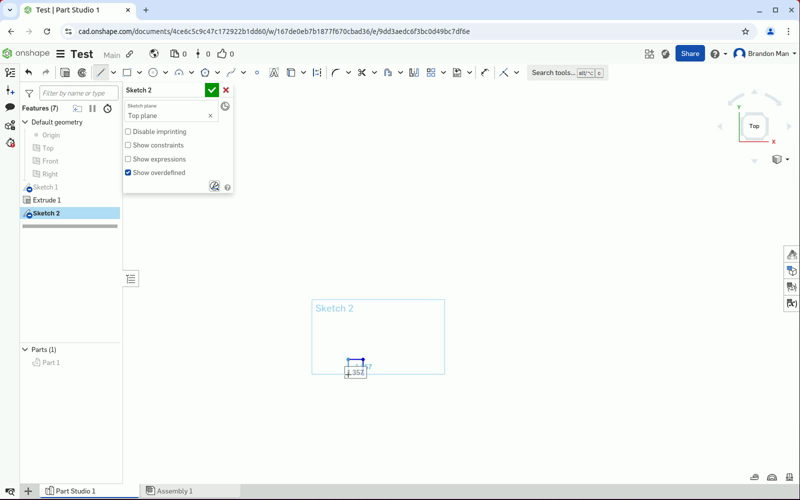
scroll(6)
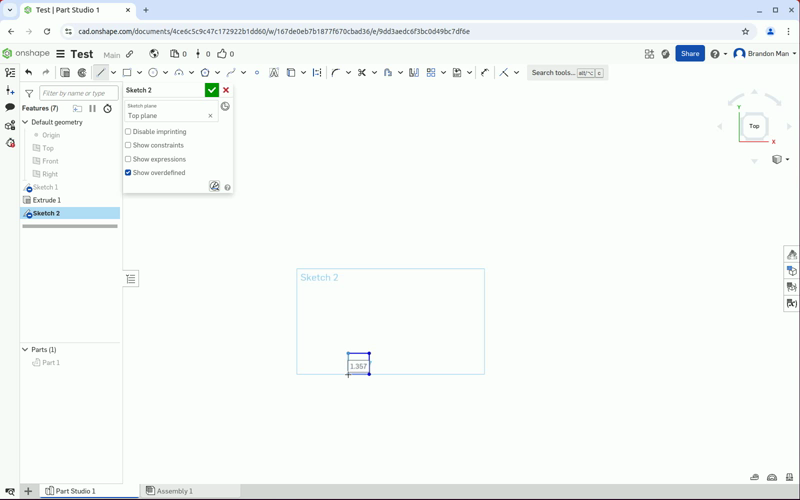
scroll(6)
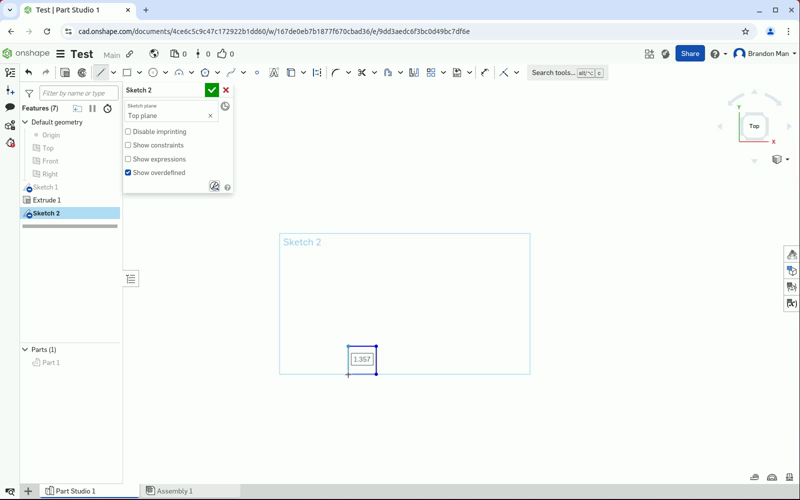
scroll(6)
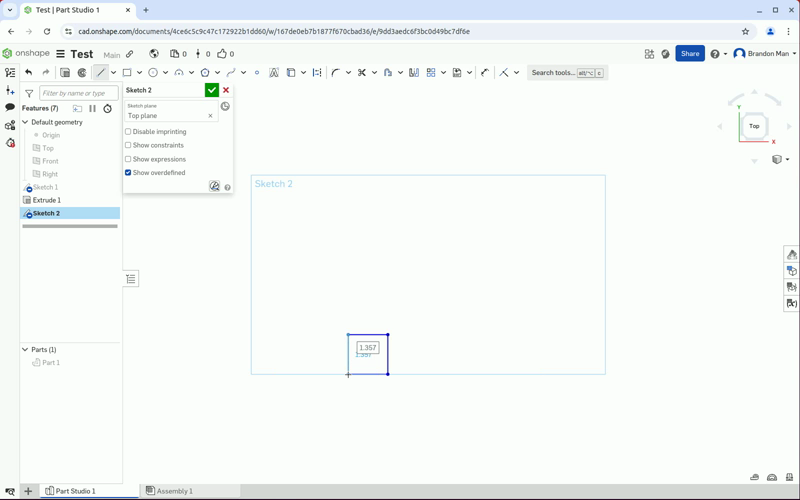
scroll(6)
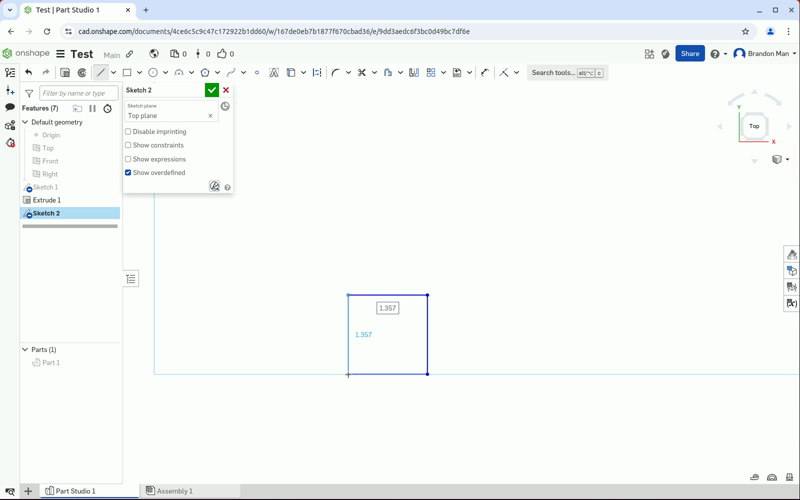
key_up(shift)
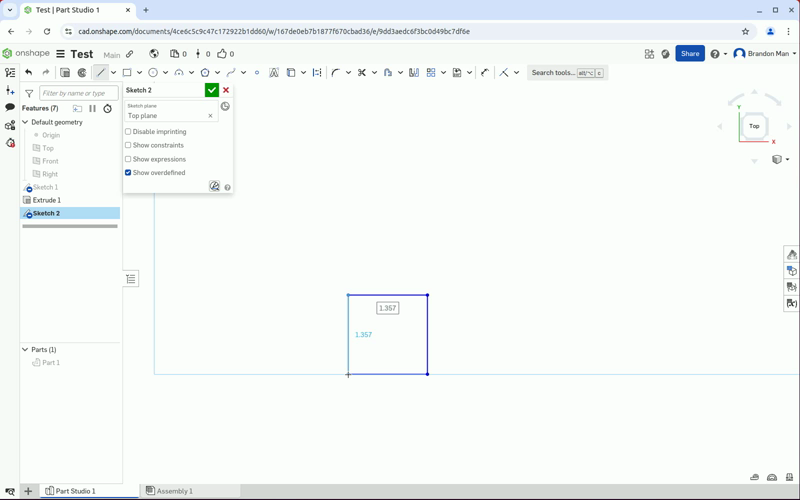
click(348, 374)
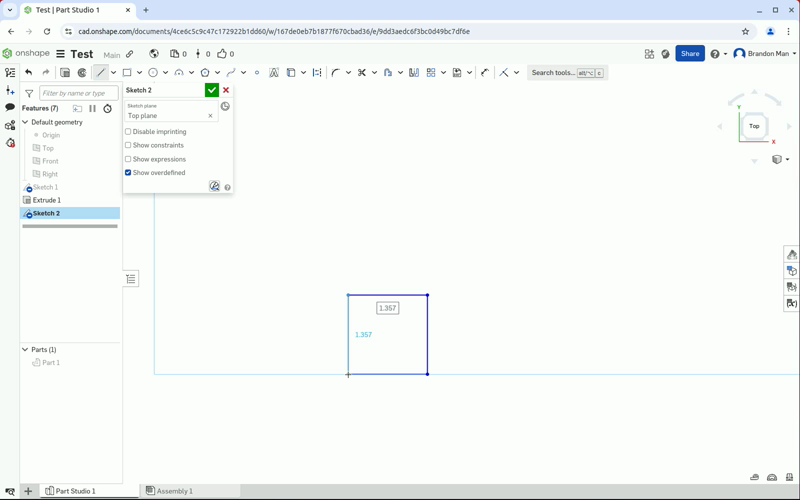
scroll(-6)
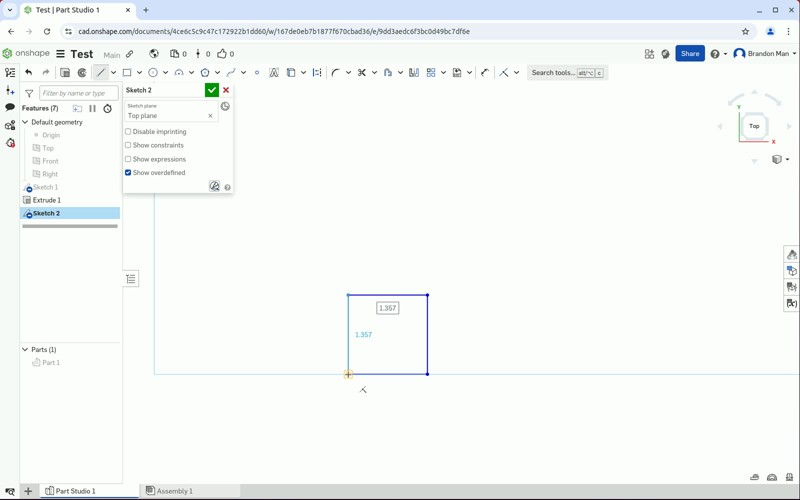
scroll(-6)
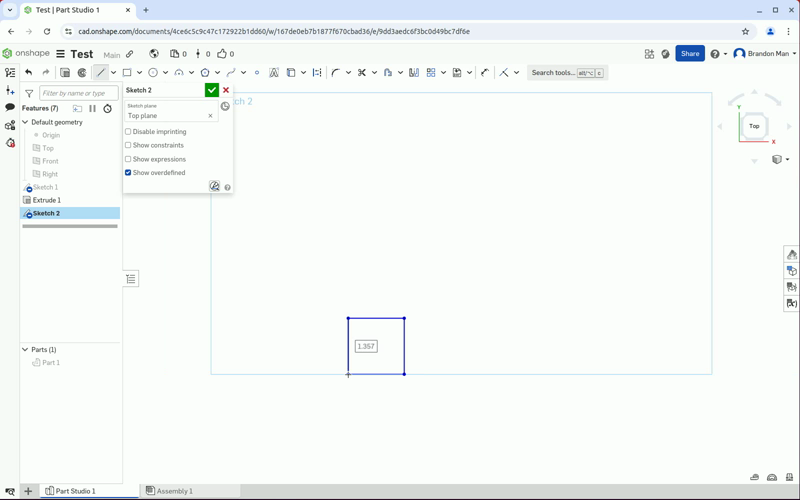
scroll(-6)
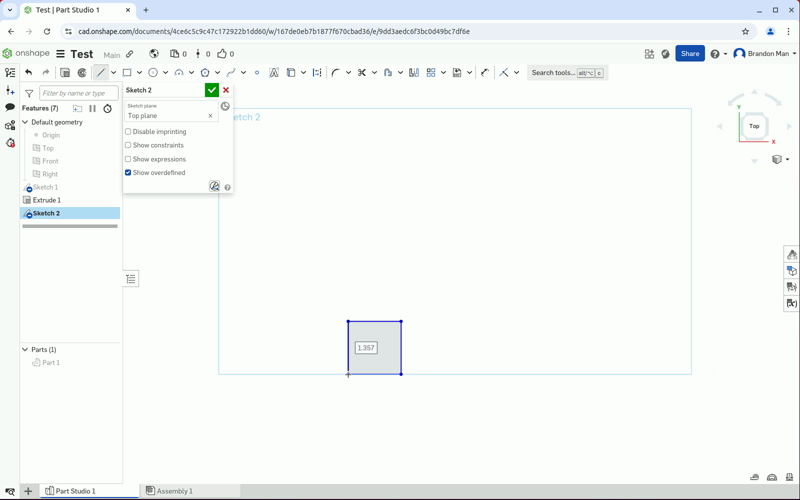
scroll(-6)
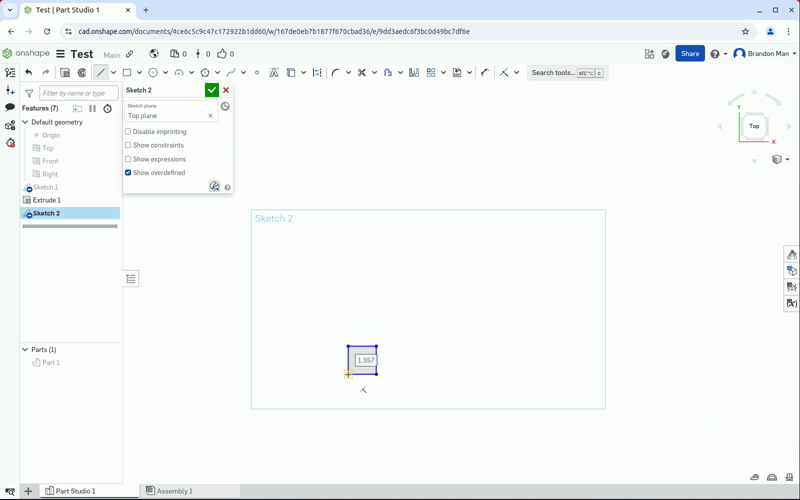
scroll(-6)
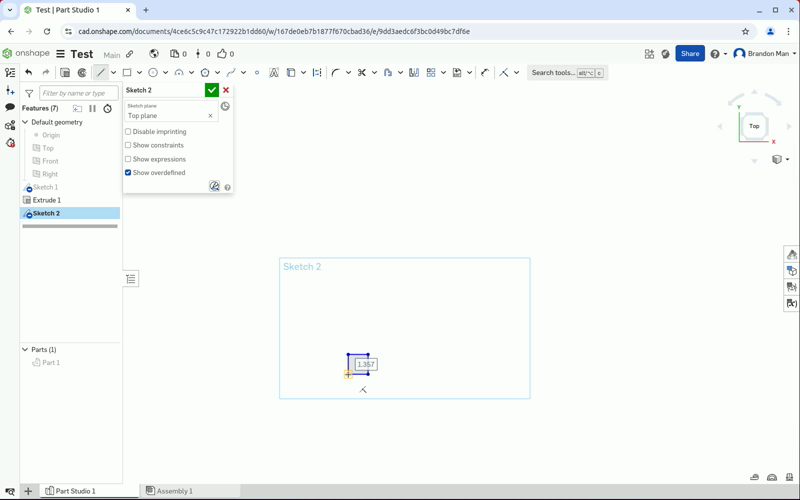
scroll(-6)
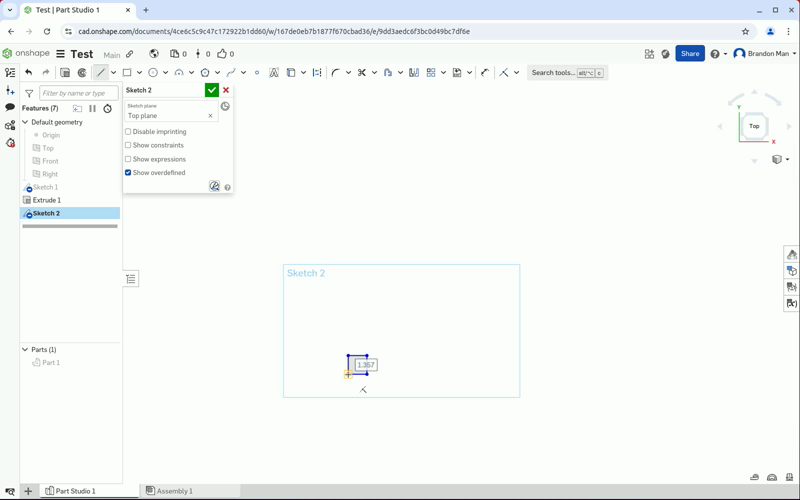
scroll(-6)
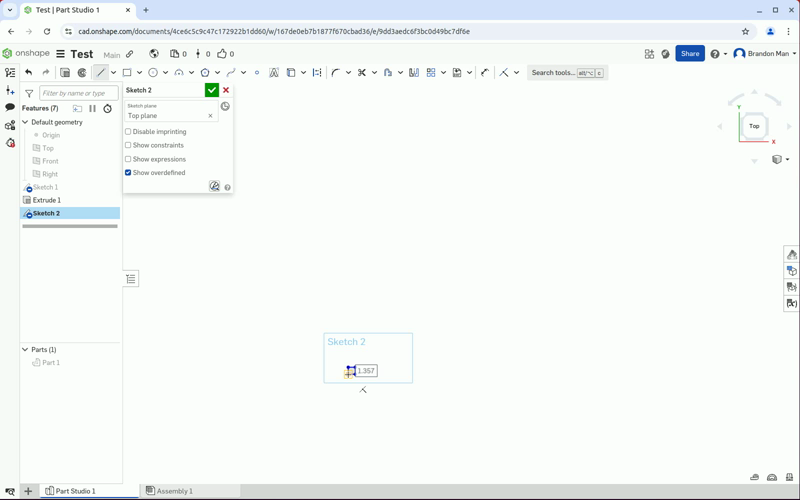
key(esc)
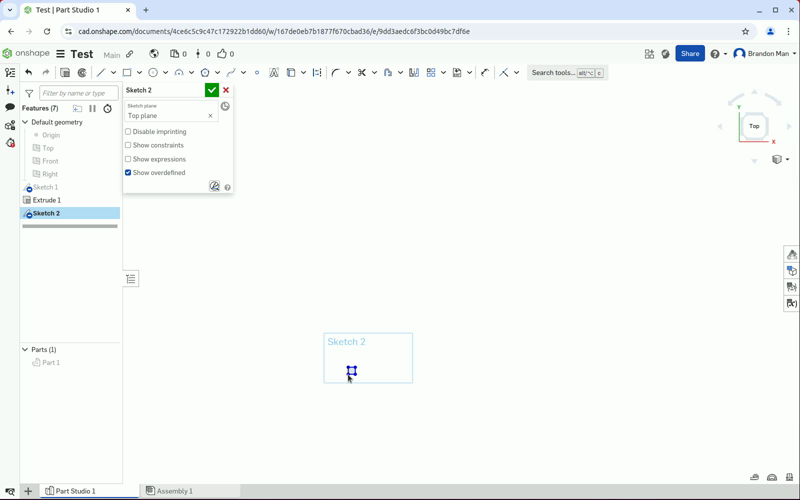
mouse_move(349, 367)
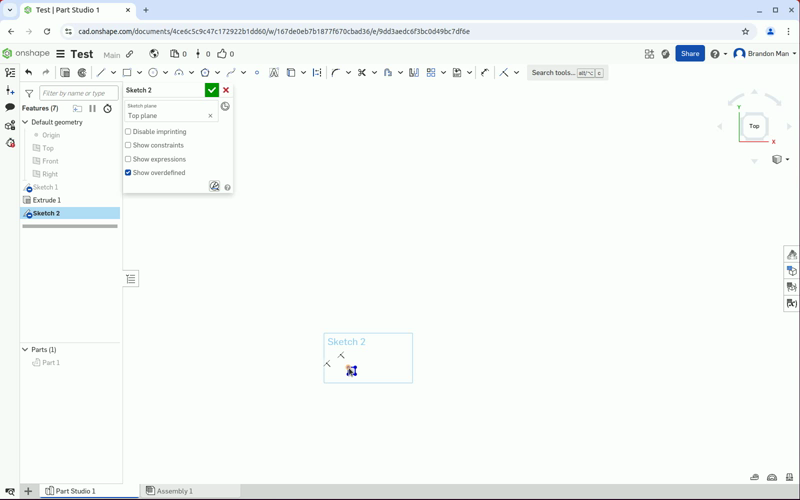
scroll(6)
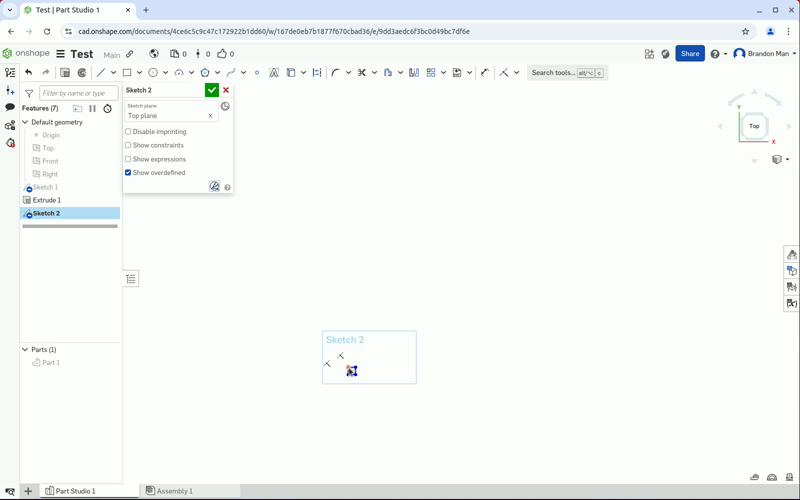
scroll(6)
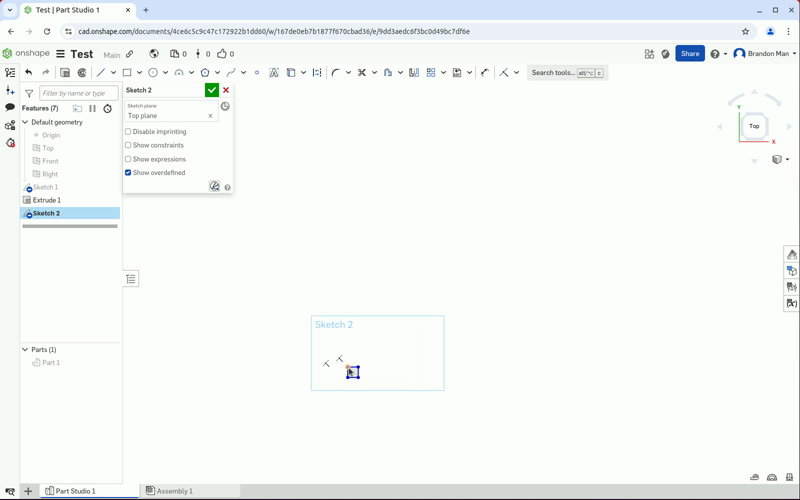
scroll(6)
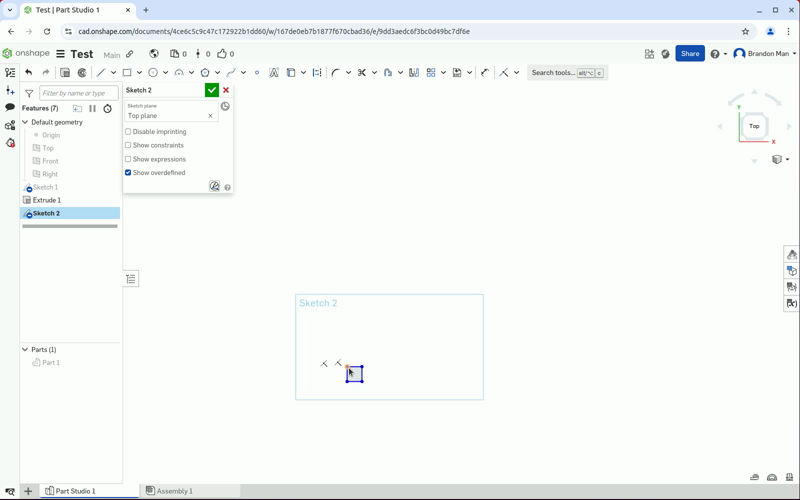
scroll(6)
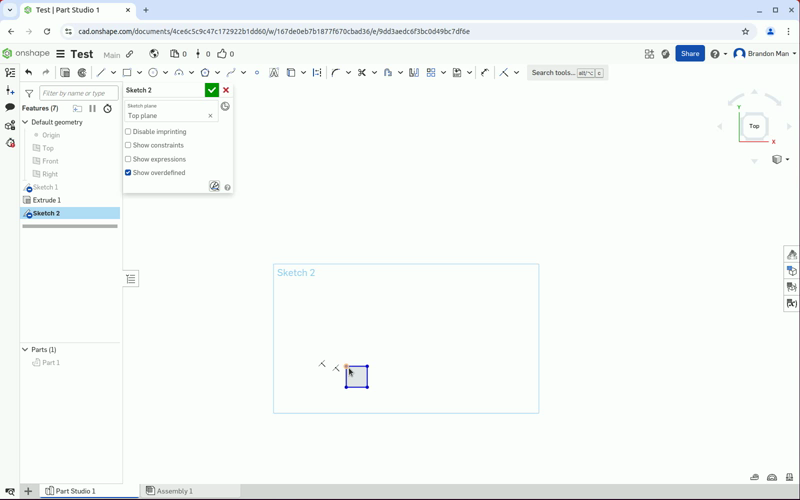
scroll(6)
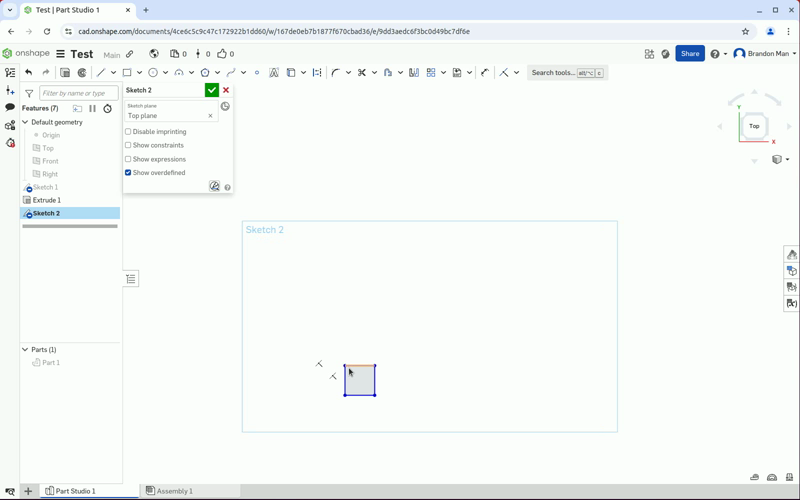
scroll(6)
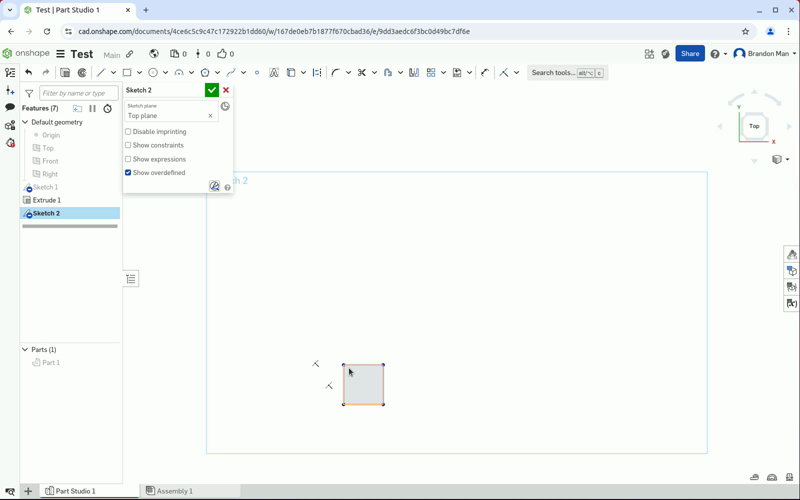
scroll(6)
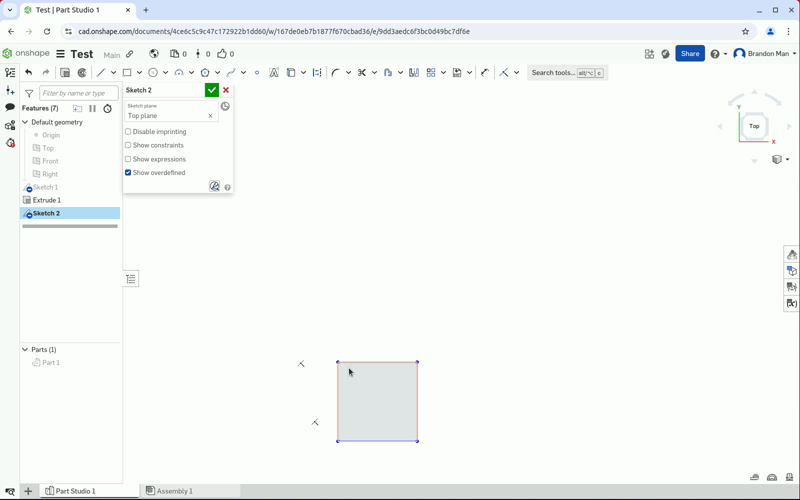
click(349, 367)
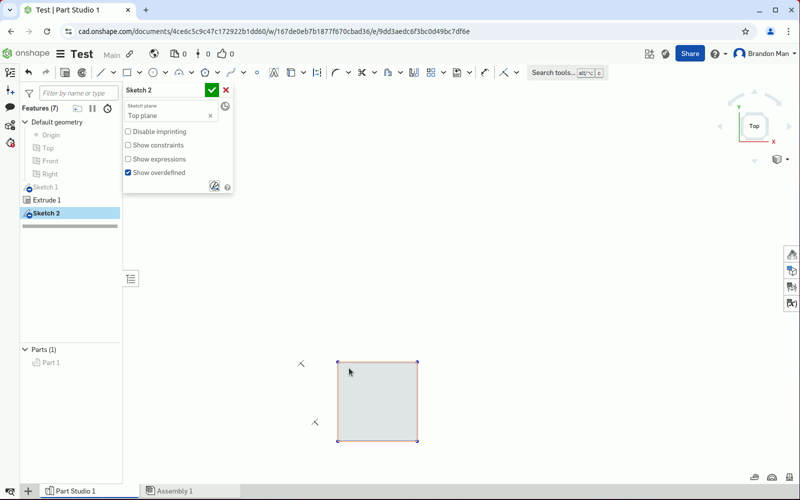
scroll(-6)
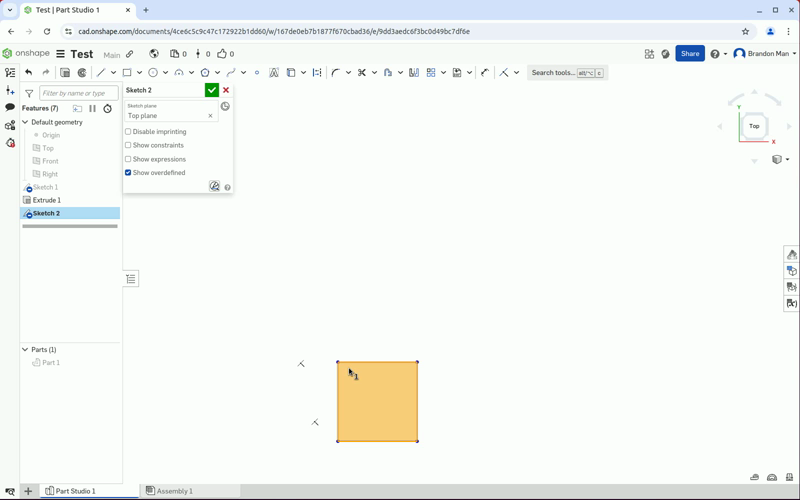
scroll(-6)
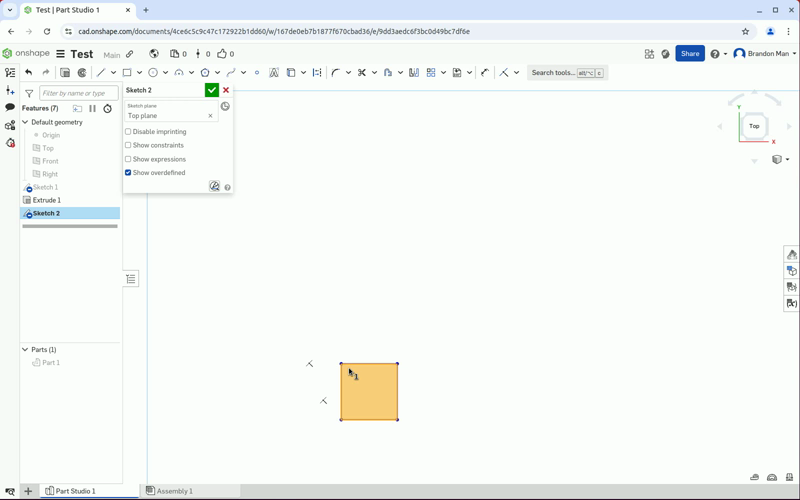
scroll(-6)
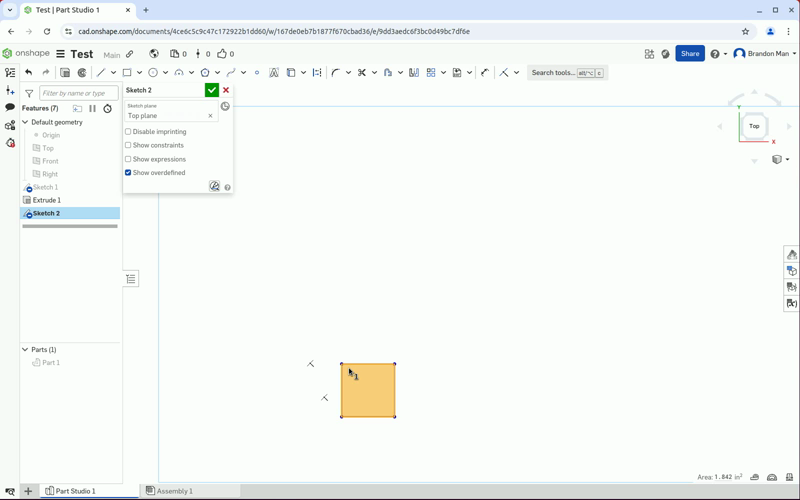
scroll(-6)
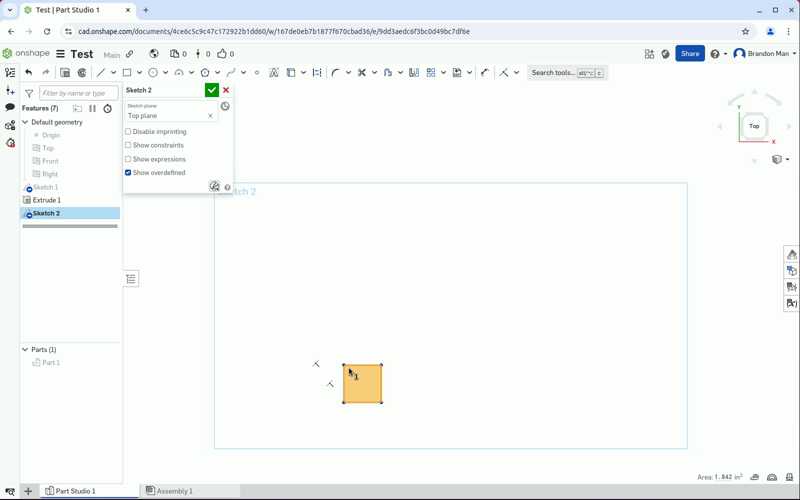
scroll(-6)
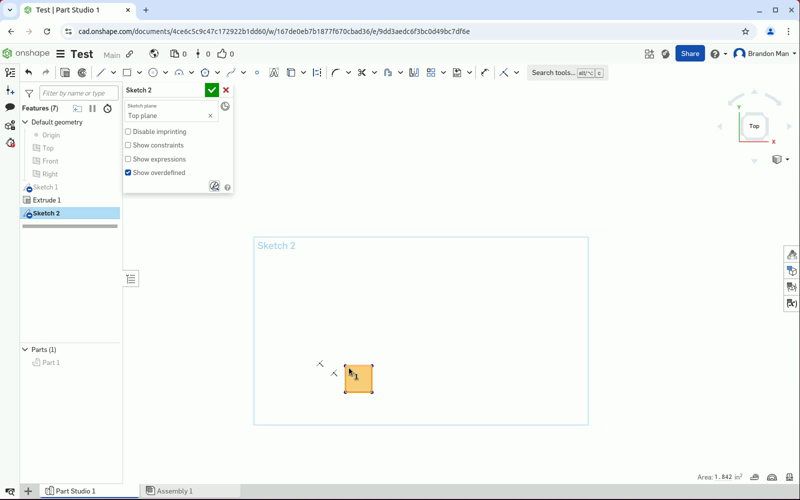
scroll(-6)
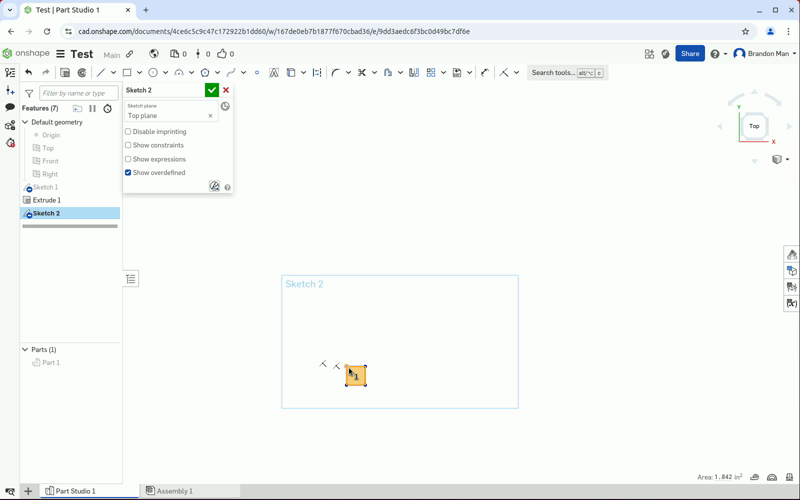
scroll(-6)
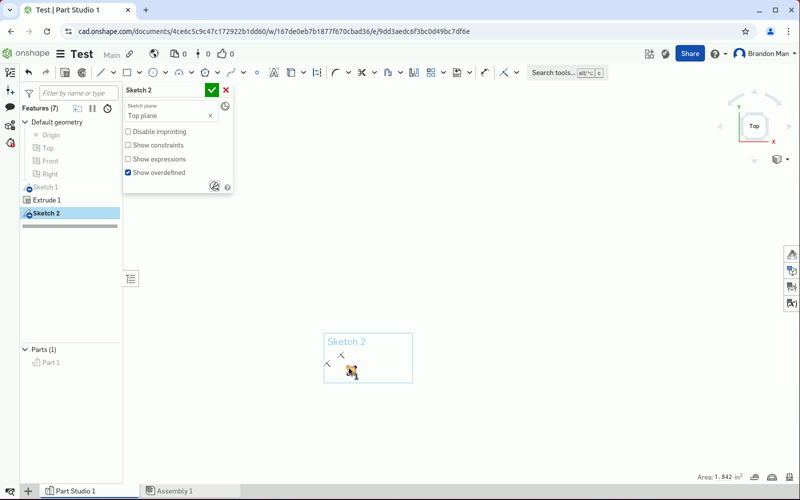
mouse_move(73, 352)
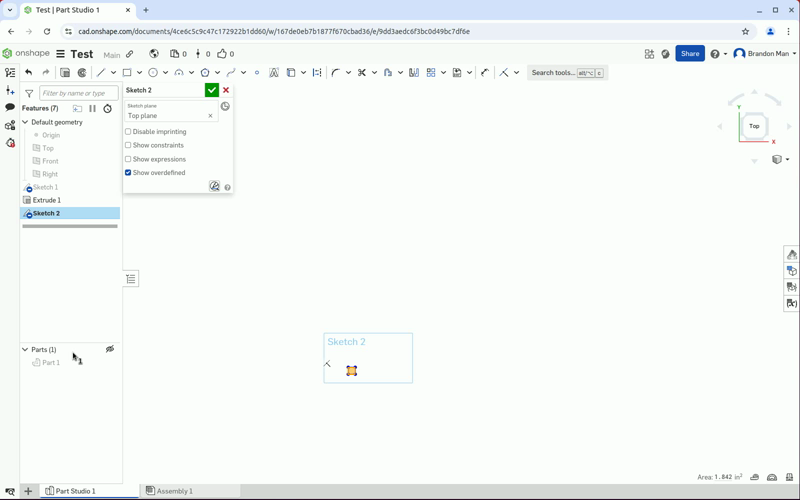
key(shift+y)
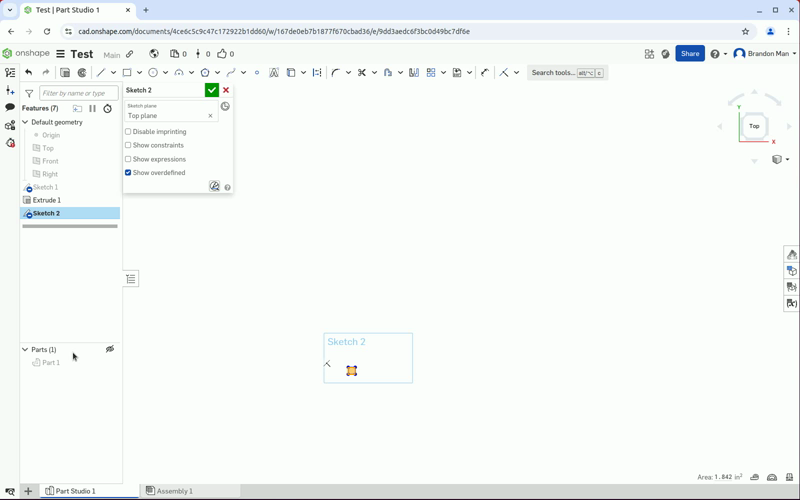
key(shift+e)
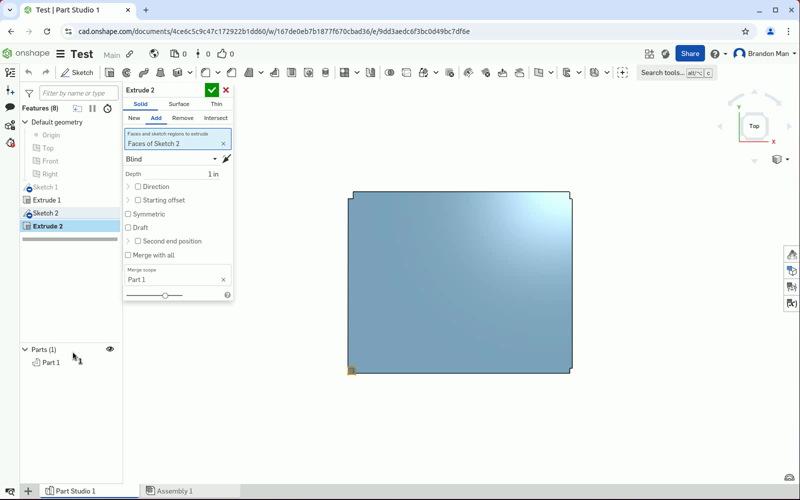
mouse_move(143, 106)
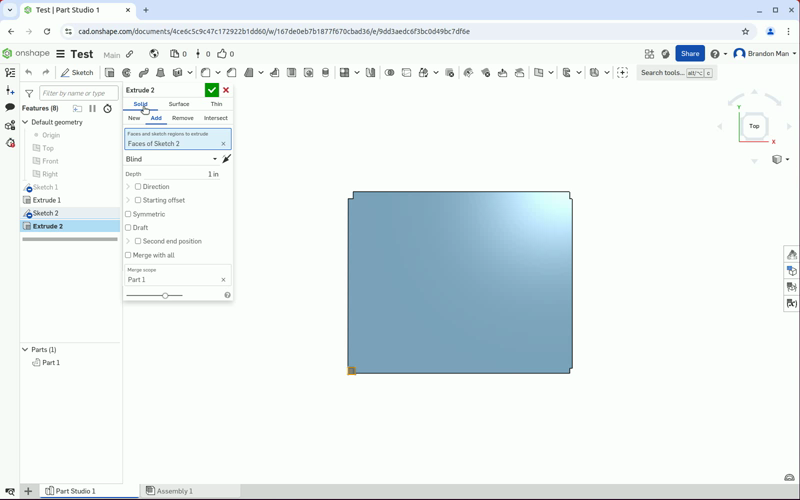
click(143, 106)
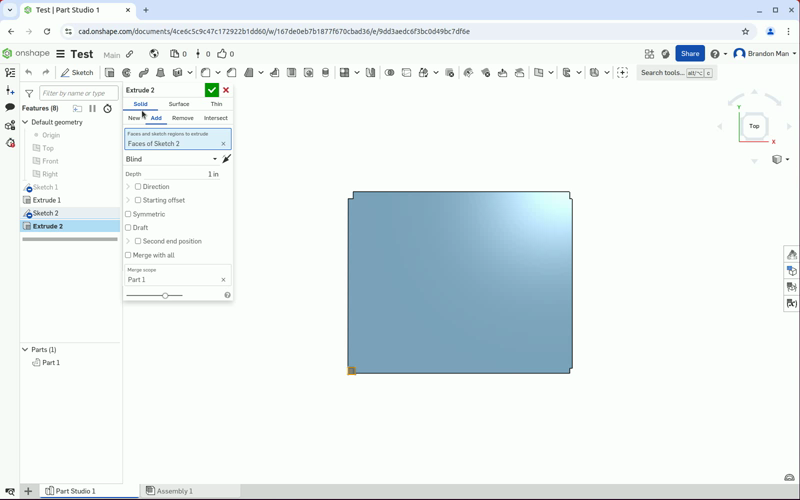
mouse_move(137, 120)
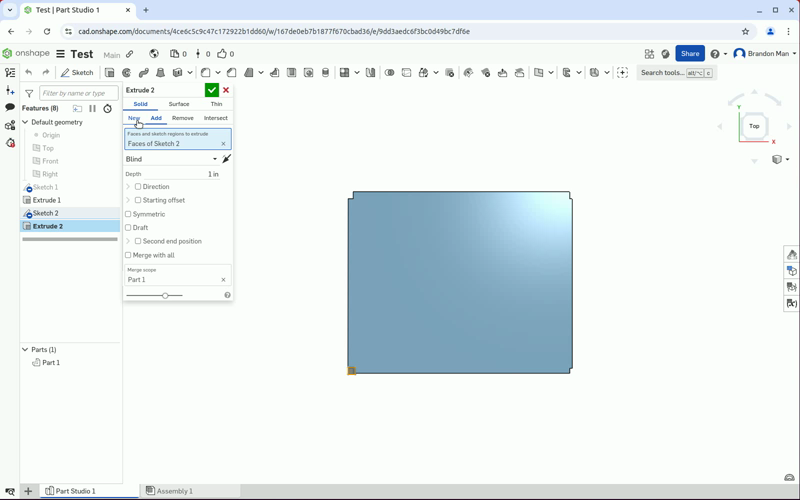
click(137, 120)
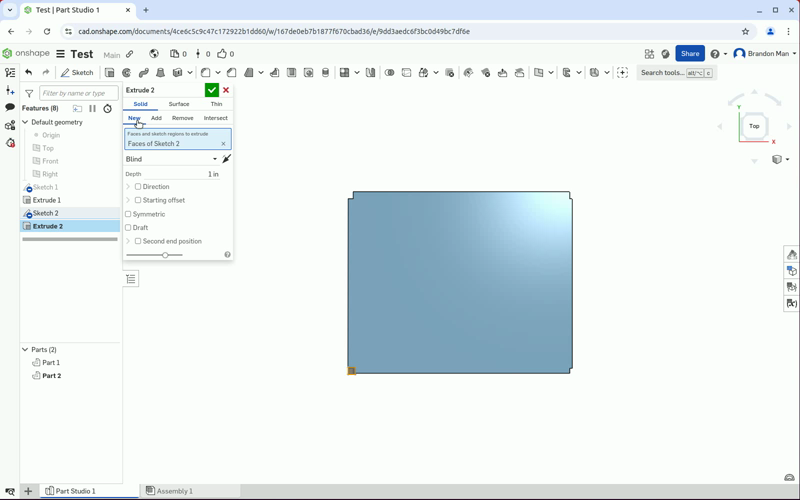
key(tab, 4)
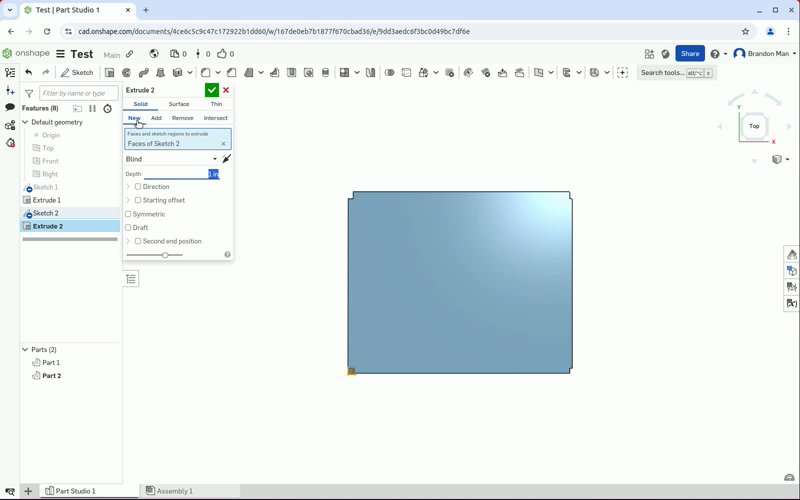
text(0.722)
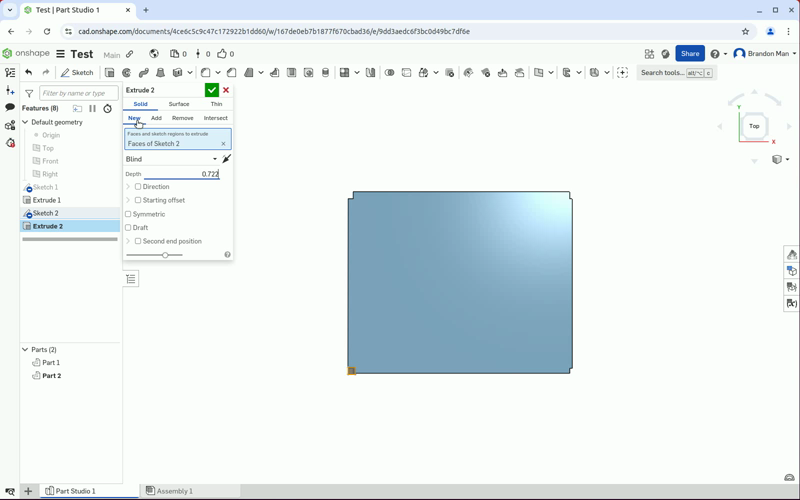
key(enter)
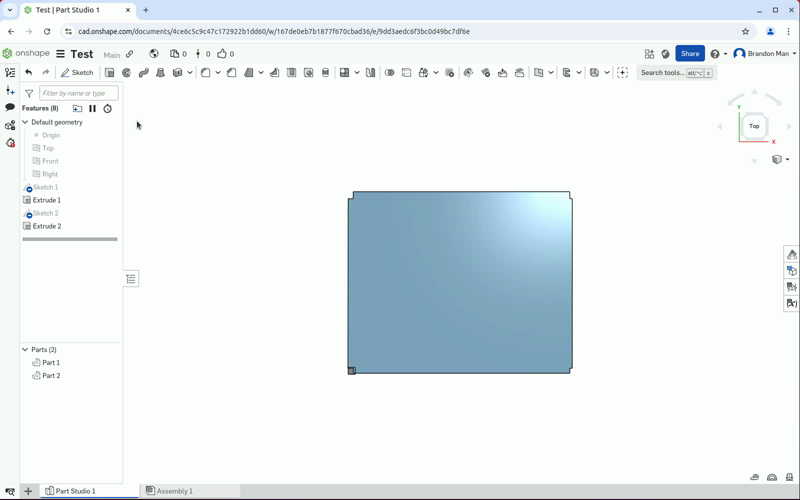
key(shift+h)
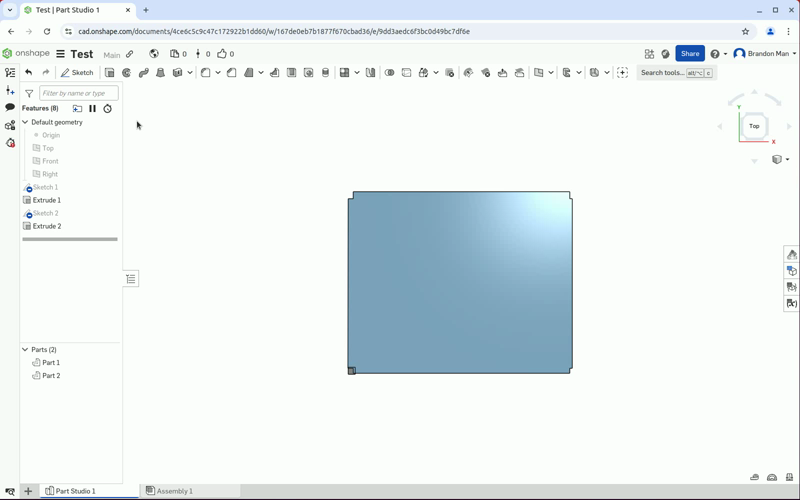
key(shift+h)
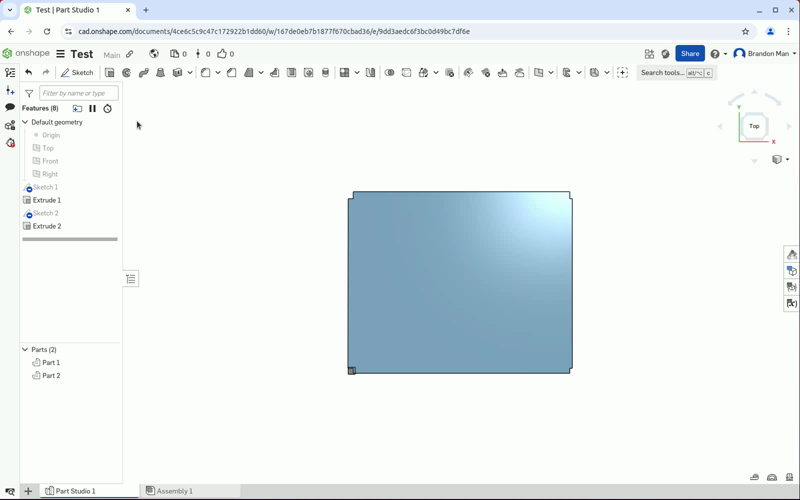
mouse_move(73, 189)
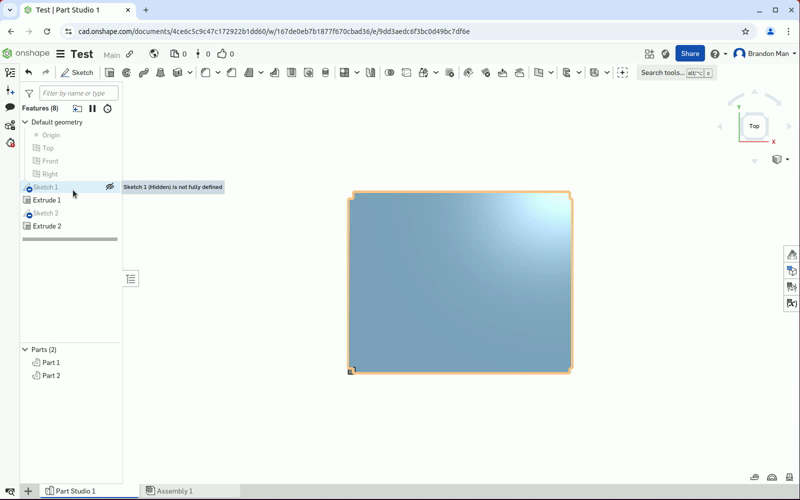
click(73, 189)
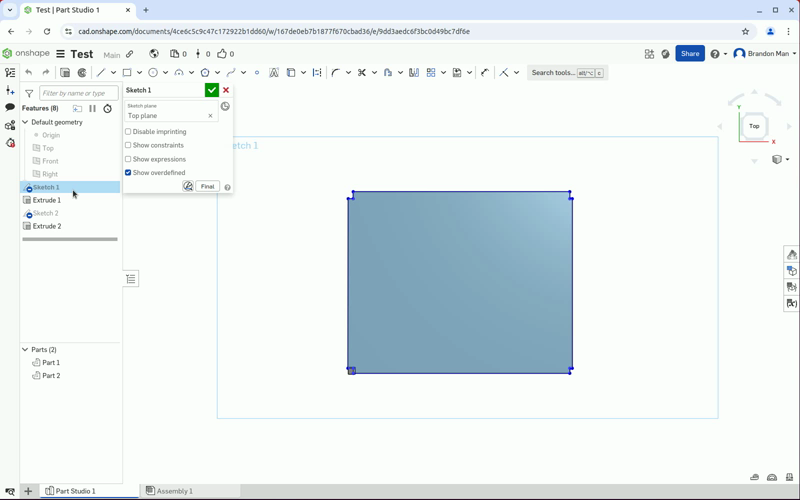
mouse_move(229, 92)
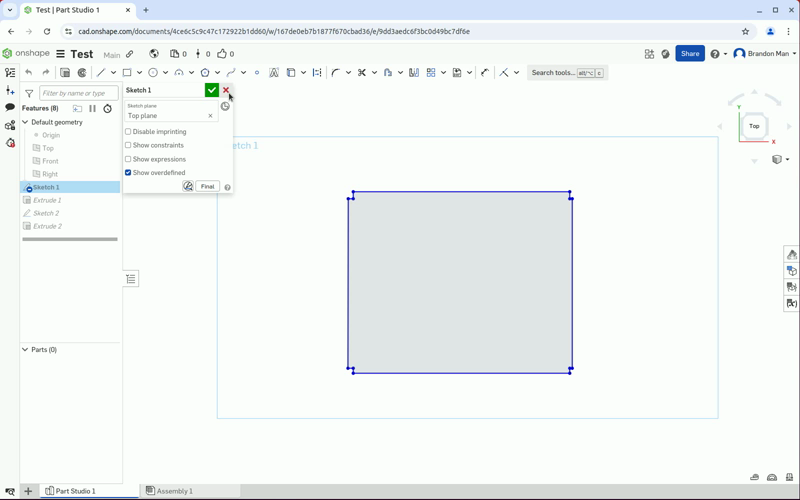
click(229, 92)
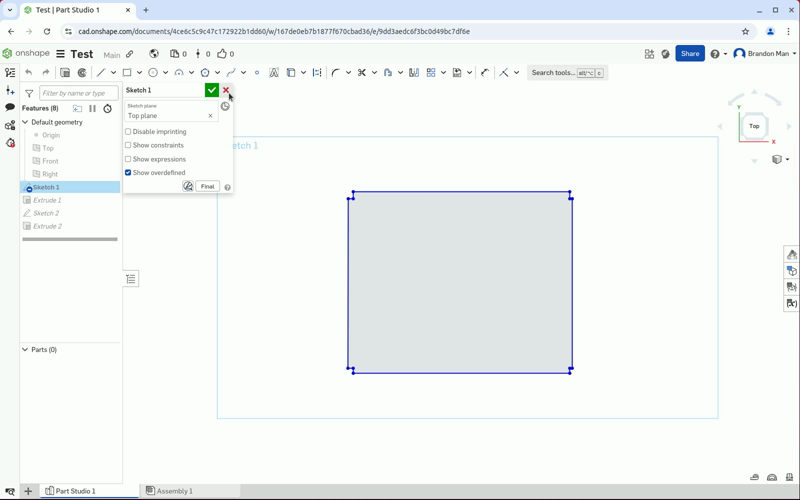
key(shift+s)
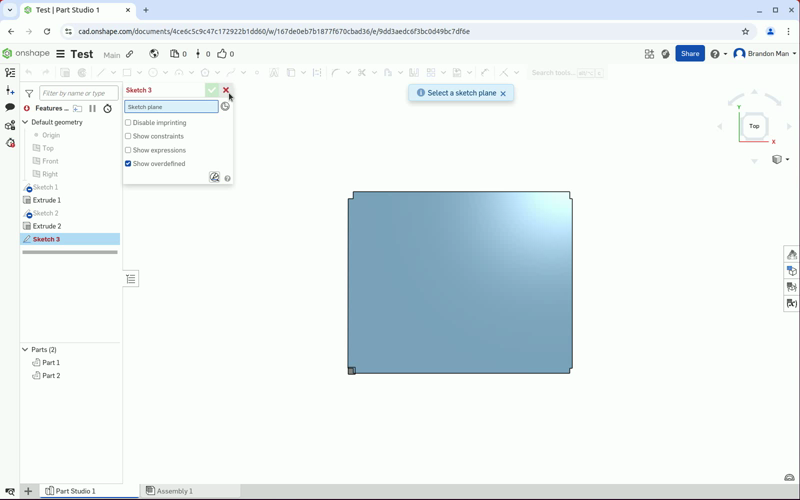
mouse_move(73, 150)
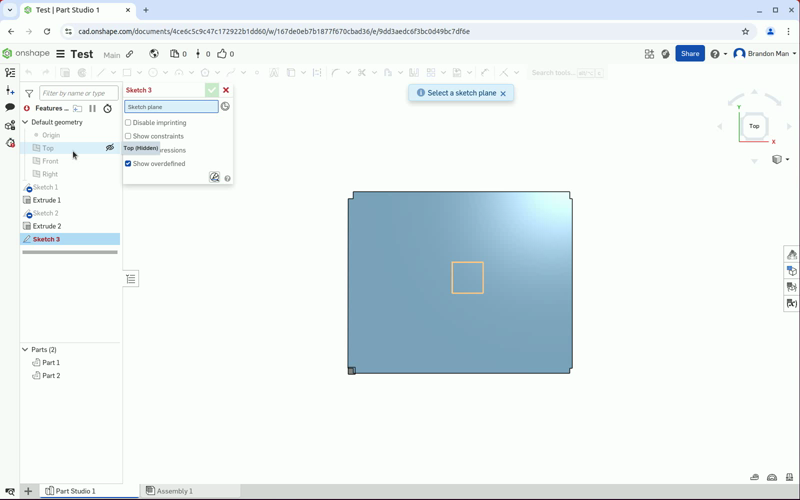
click(73, 150)
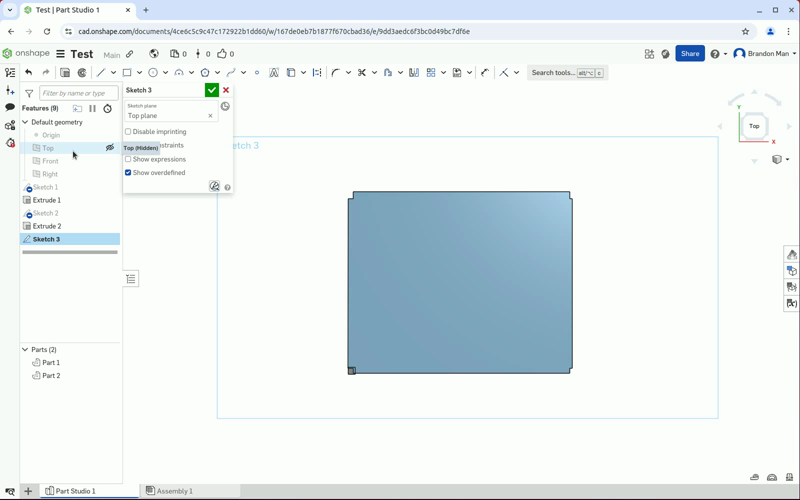
mouse_move(73, 352)
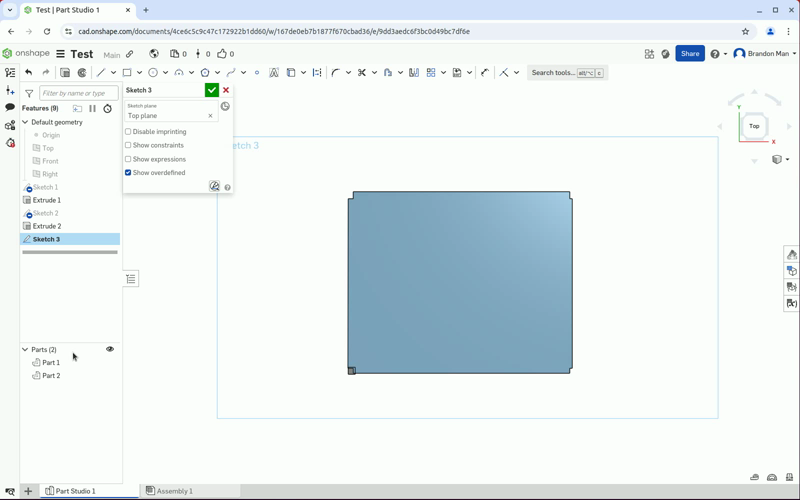
key(y)
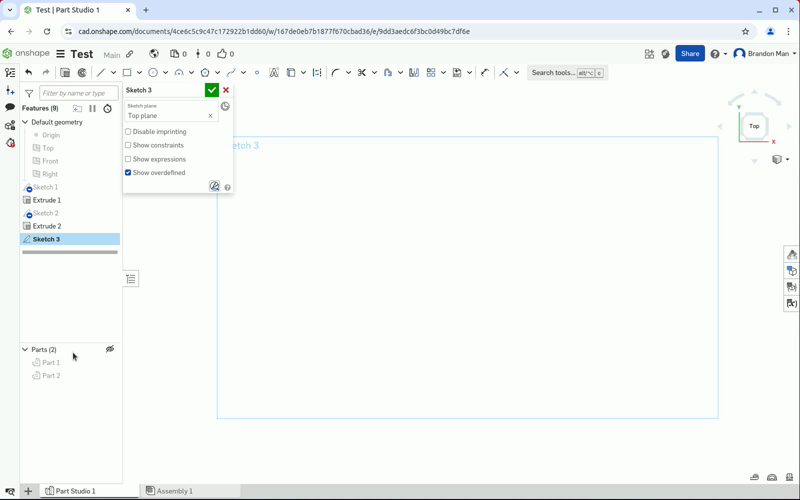
key(l)
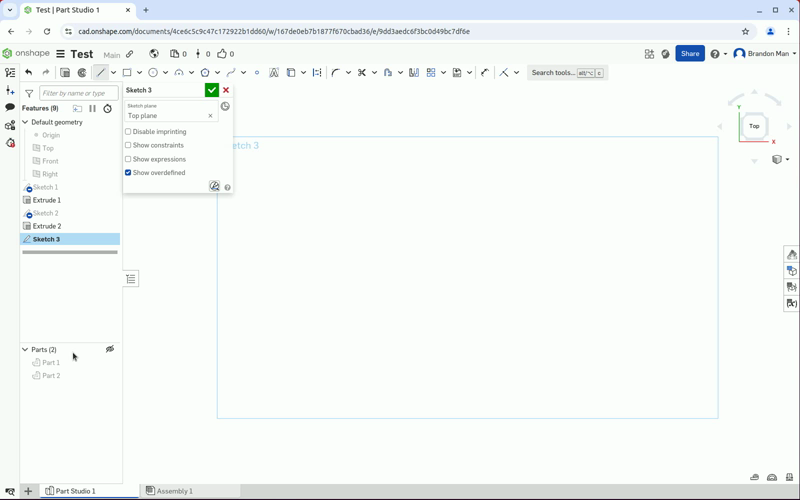
key_down(shift)
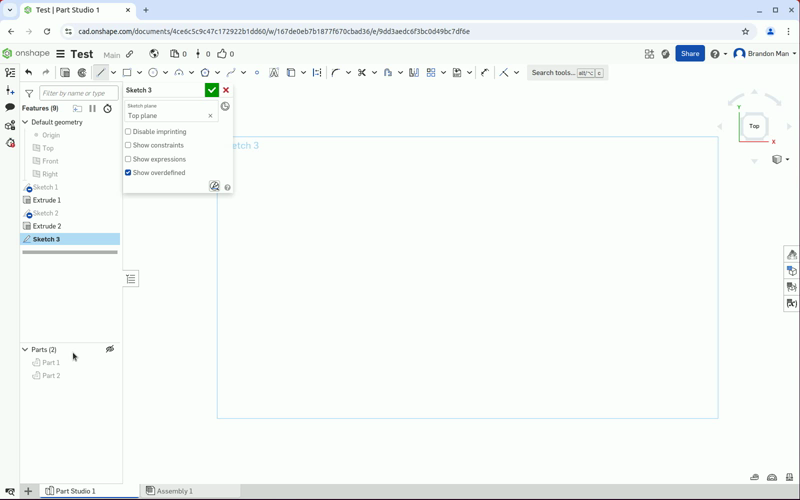
mouse_move(569, 374)
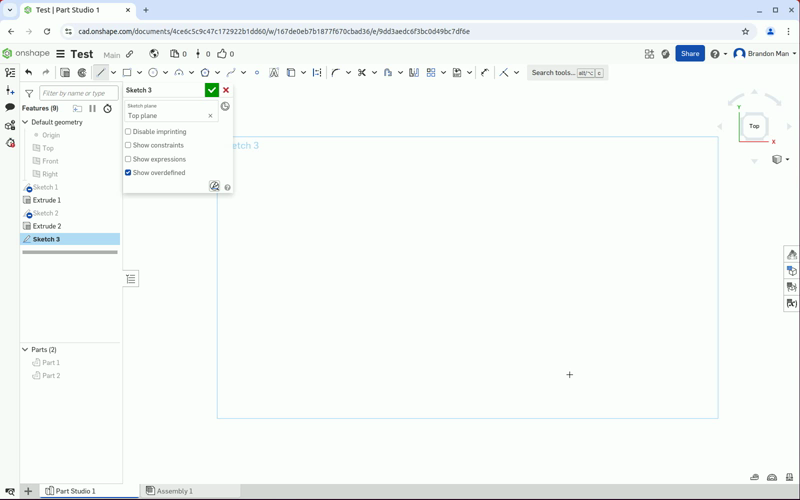
click(569, 374)
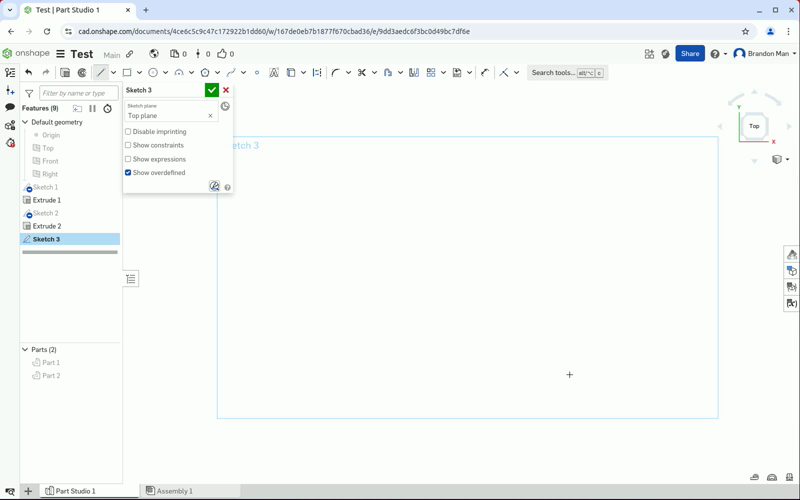
key_up(shift)
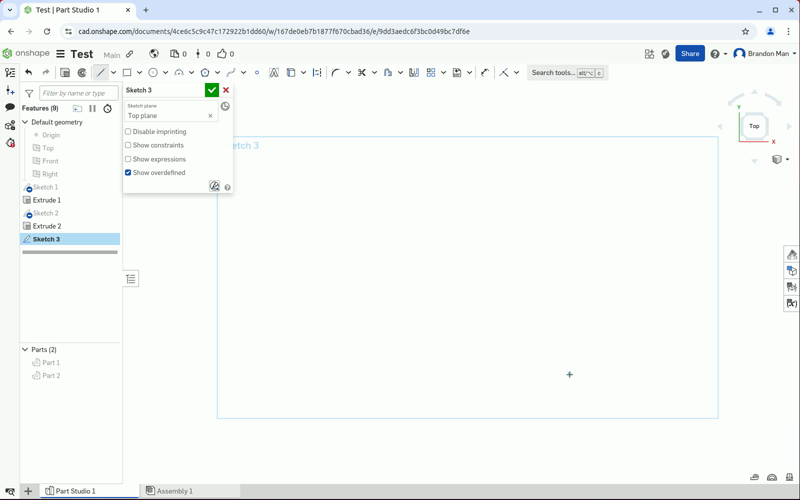
key_down(shift)
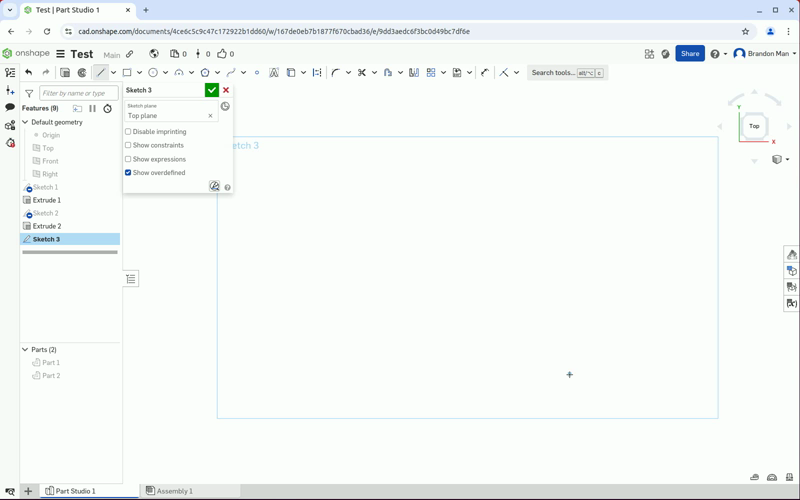
mouse_move(589, 374)
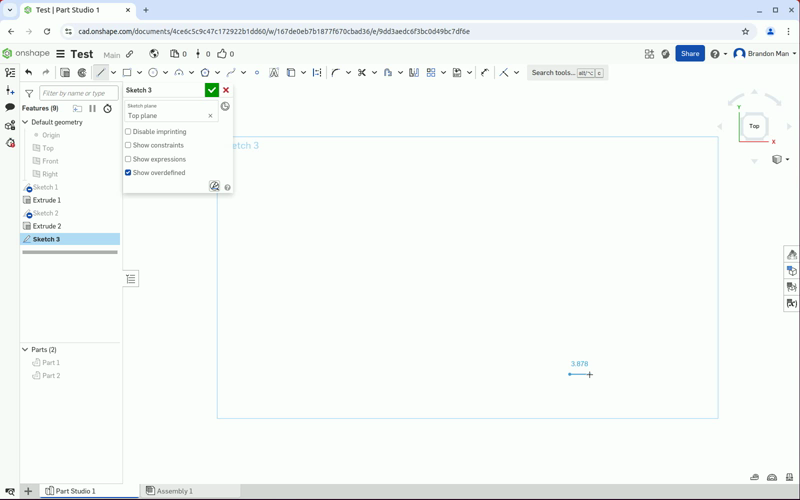
mouse_move(573, 374)
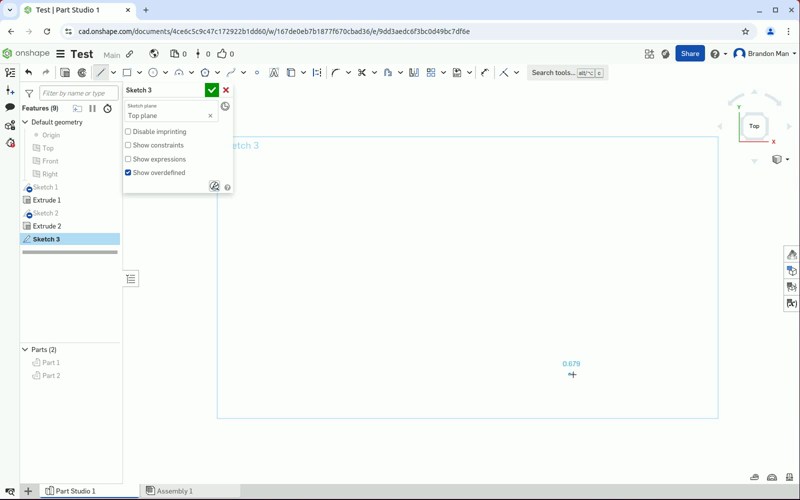
scroll(6)
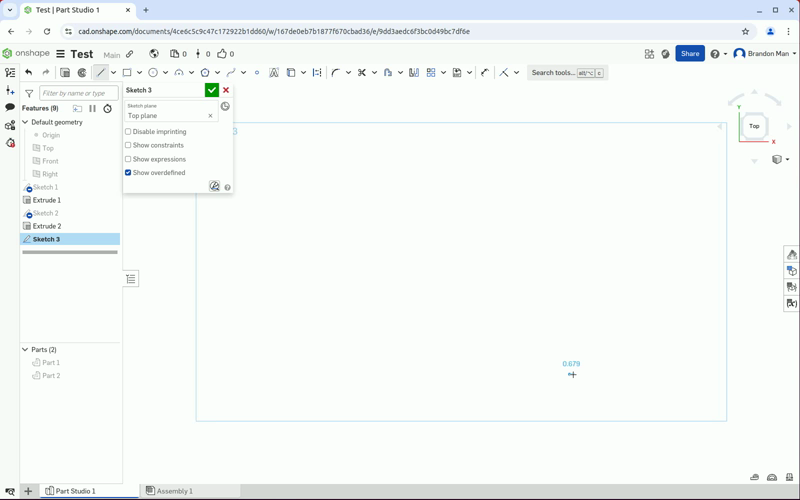
scroll(6)
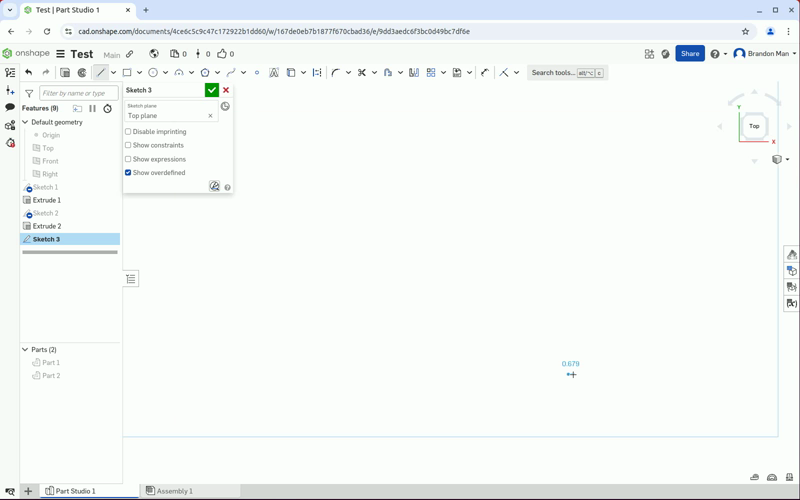
scroll(6)
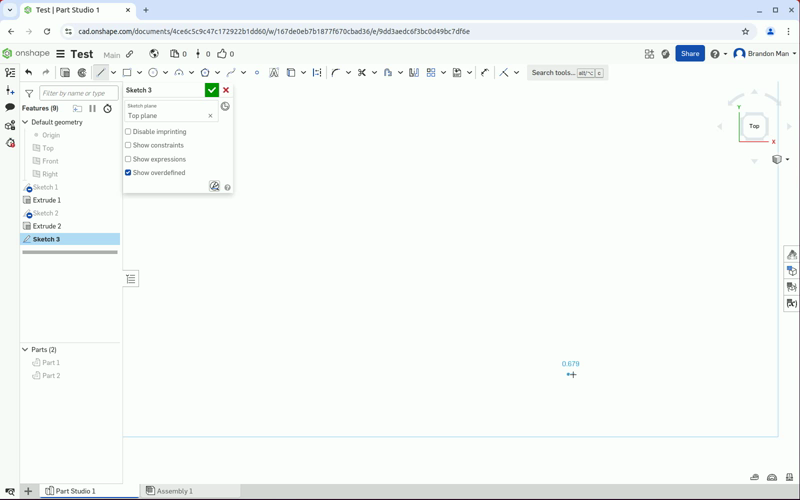
scroll(6)
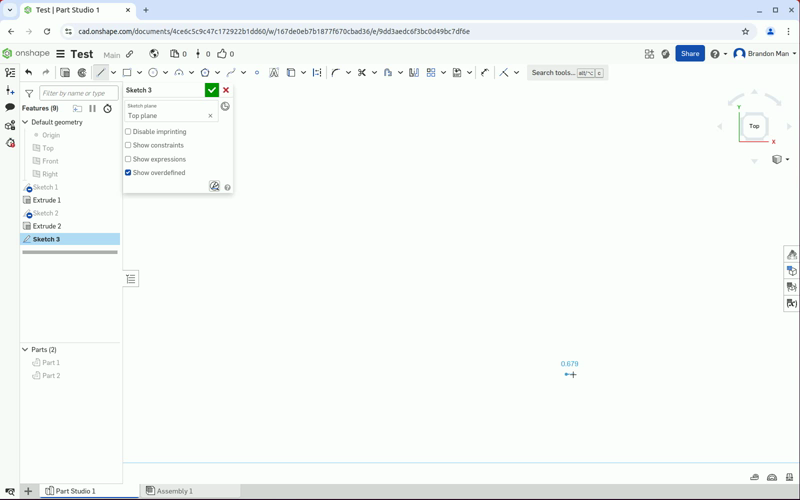
scroll(6)
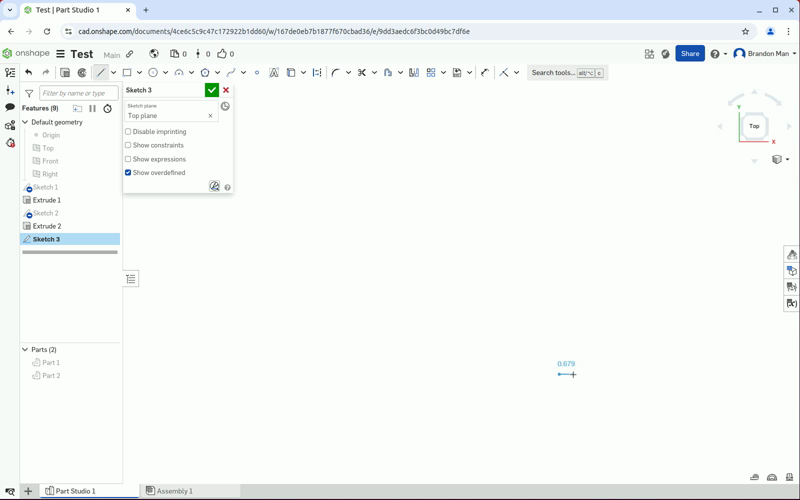
scroll(6)
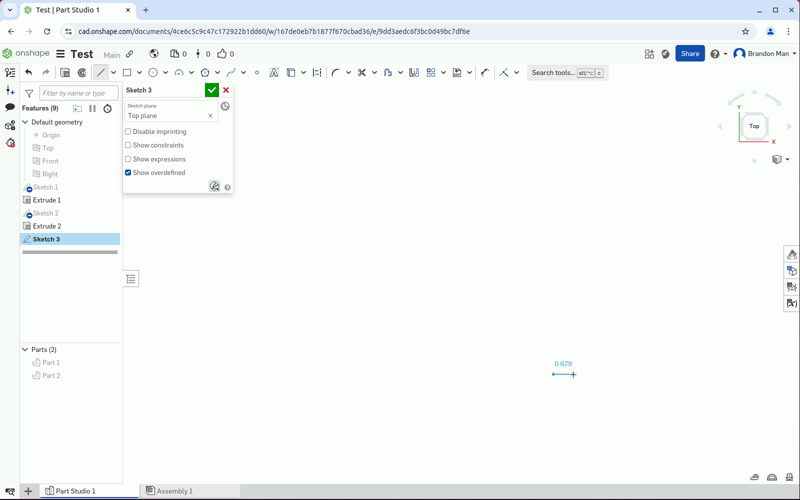
scroll(6)
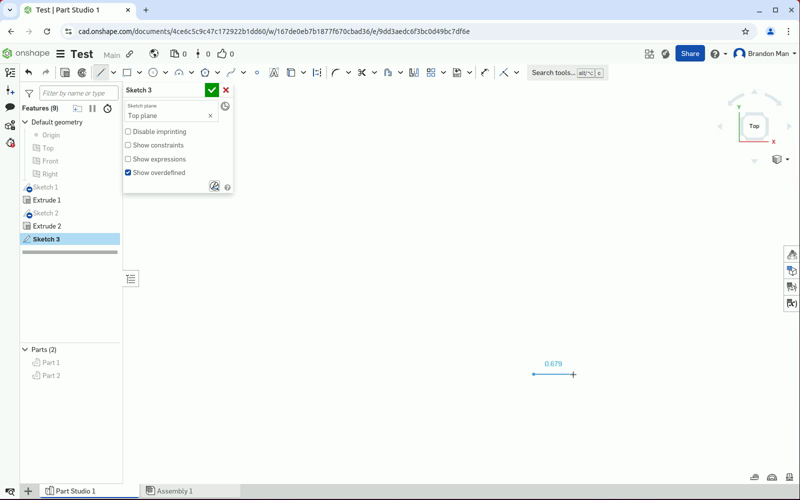
click(573, 374)
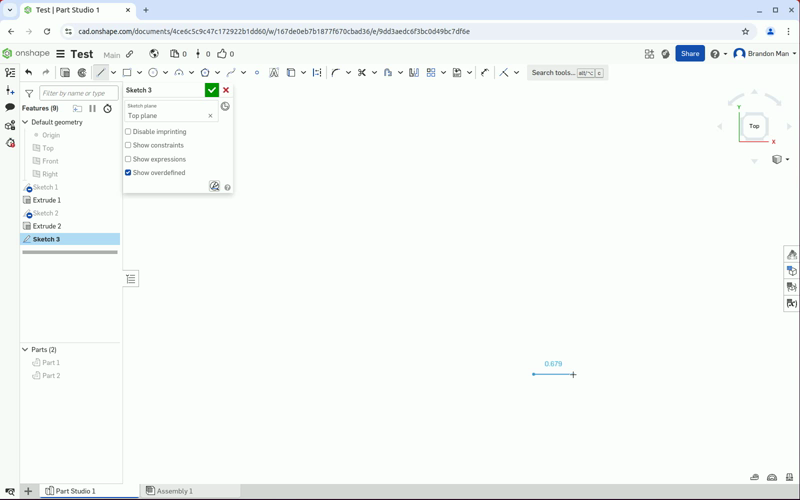
scroll(-6)
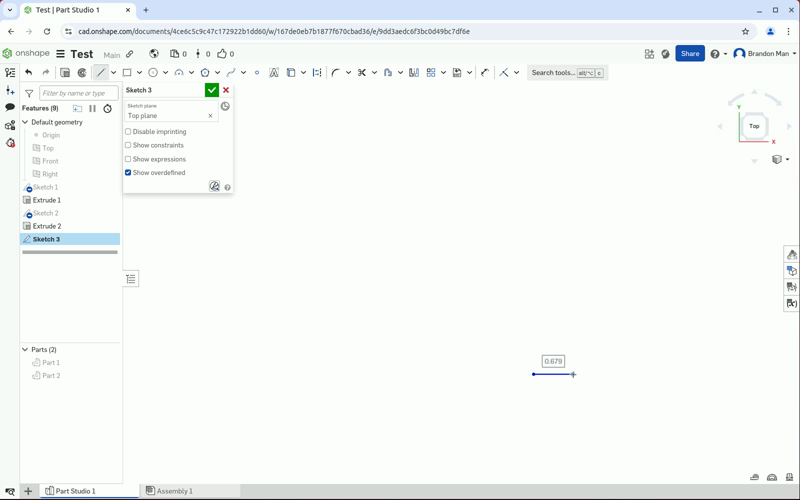
scroll(-6)
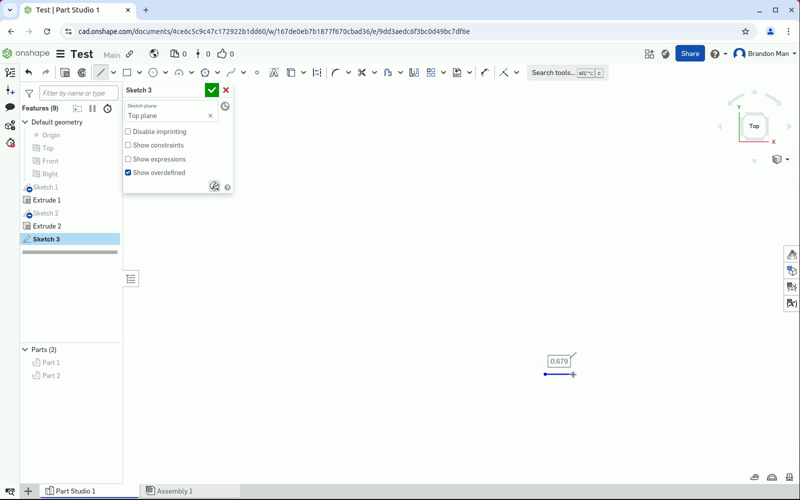
scroll(-6)
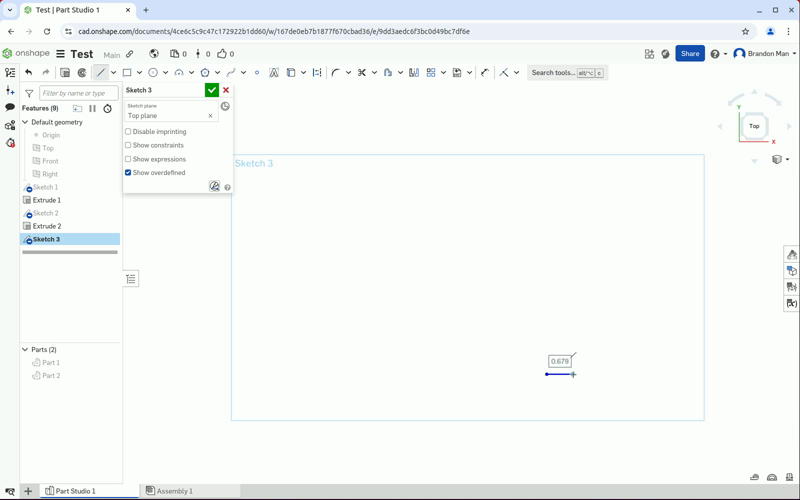
scroll(-6)
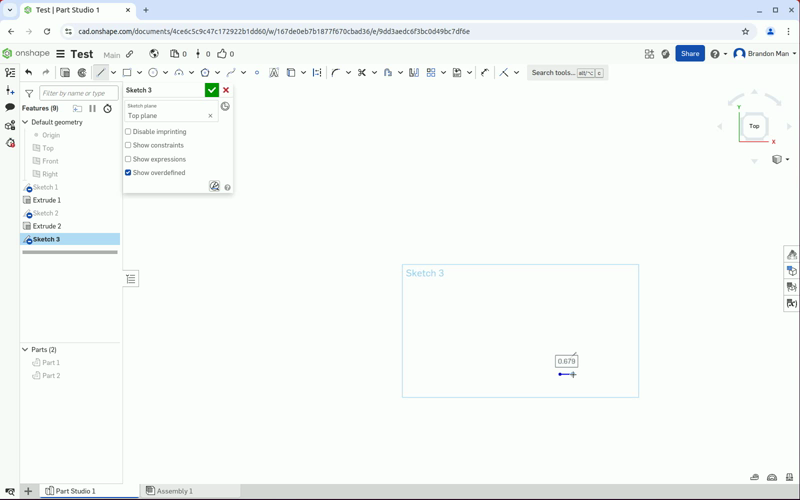
scroll(-6)
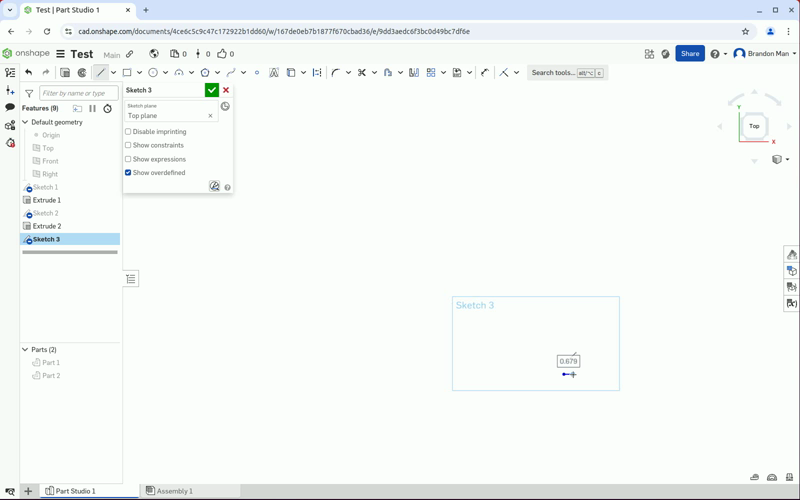
scroll(-6)
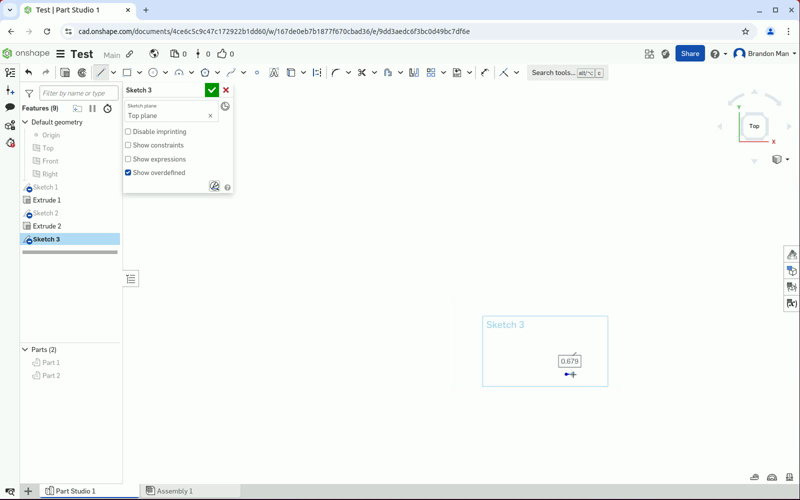
scroll(-6)
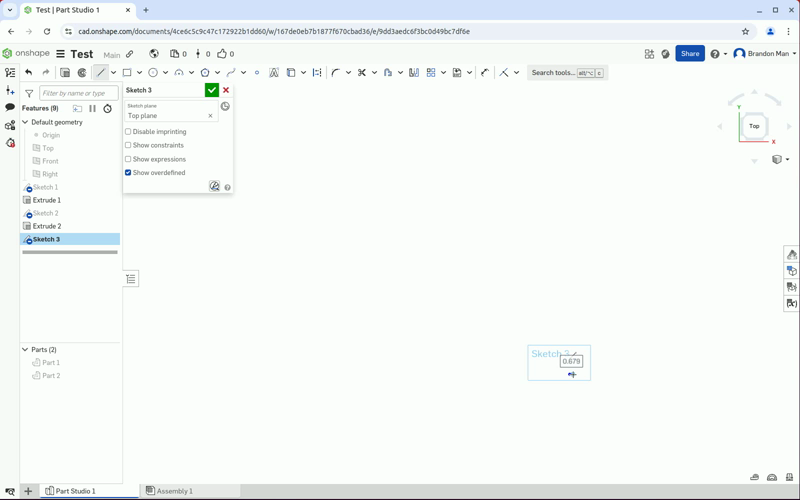
key_up(shift)
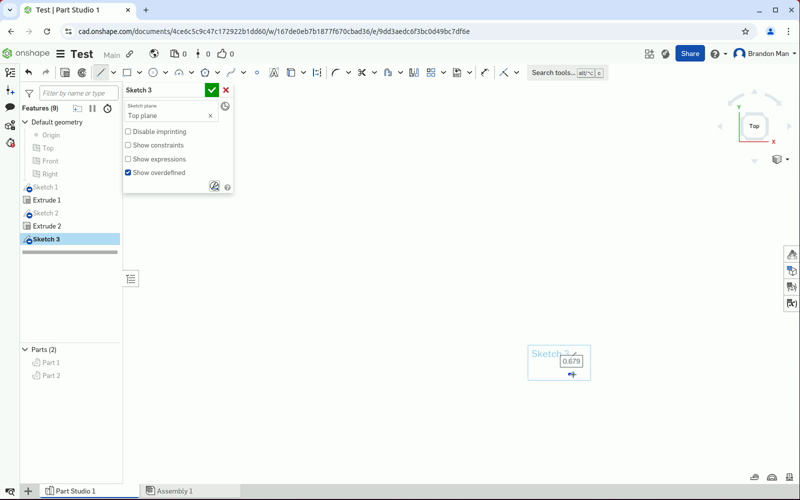
key_down(shift)
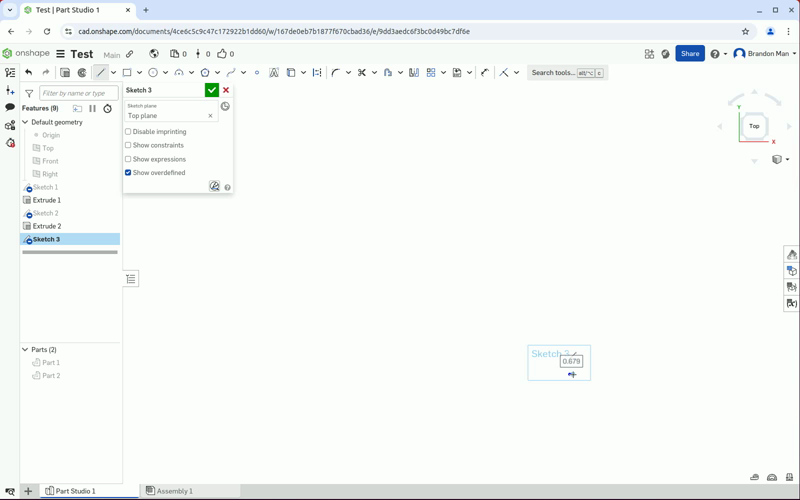
mouse_move(589, 374)
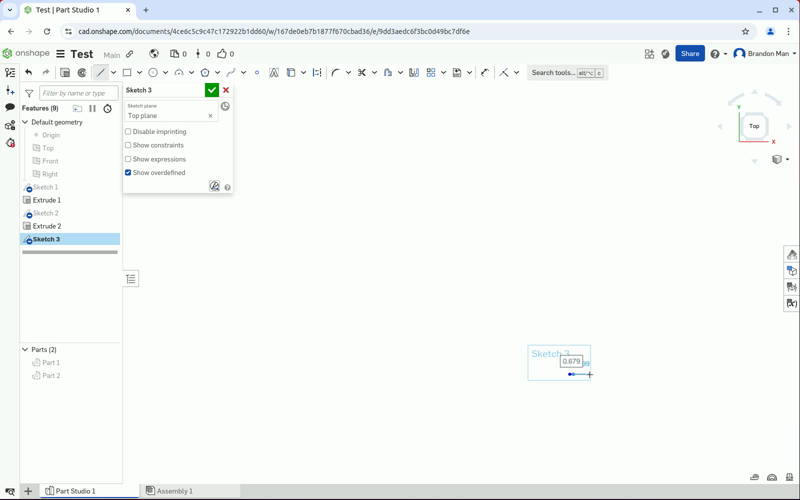
mouse_move(573, 367)
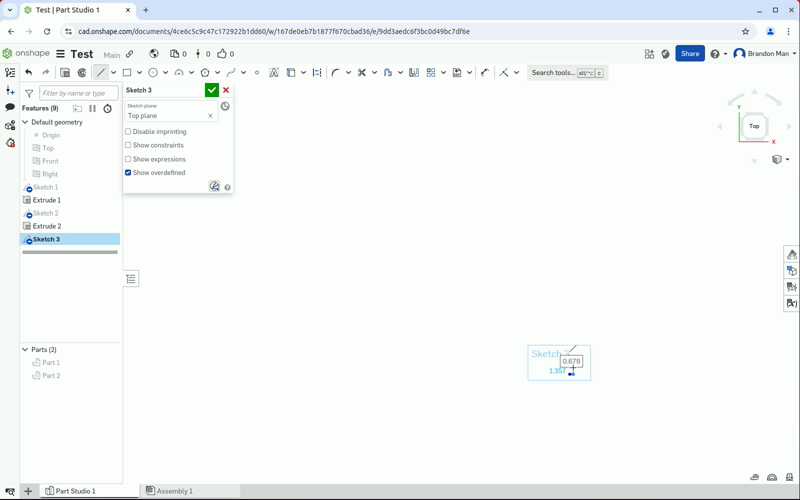
scroll(6)
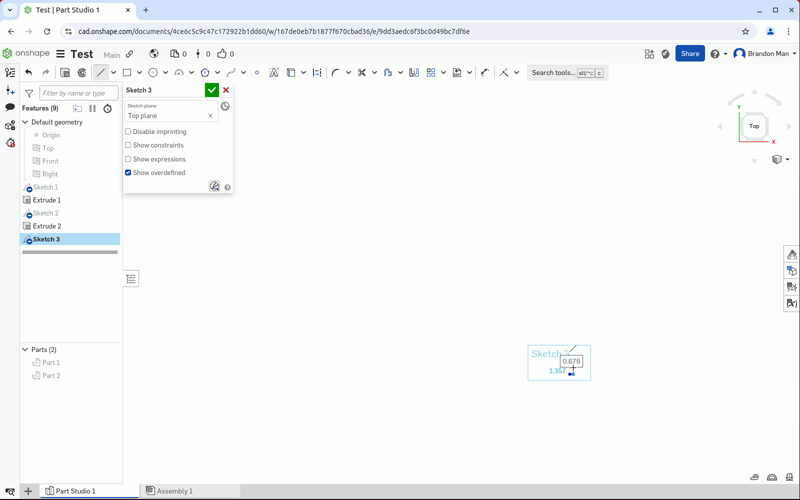
scroll(6)
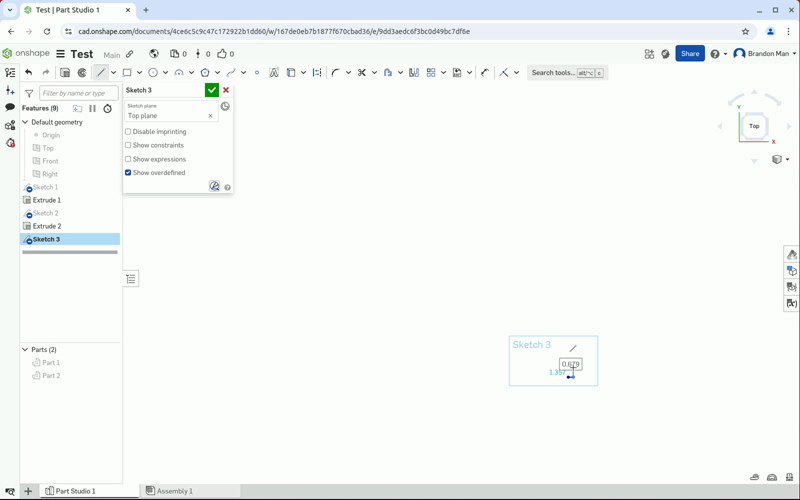
scroll(6)
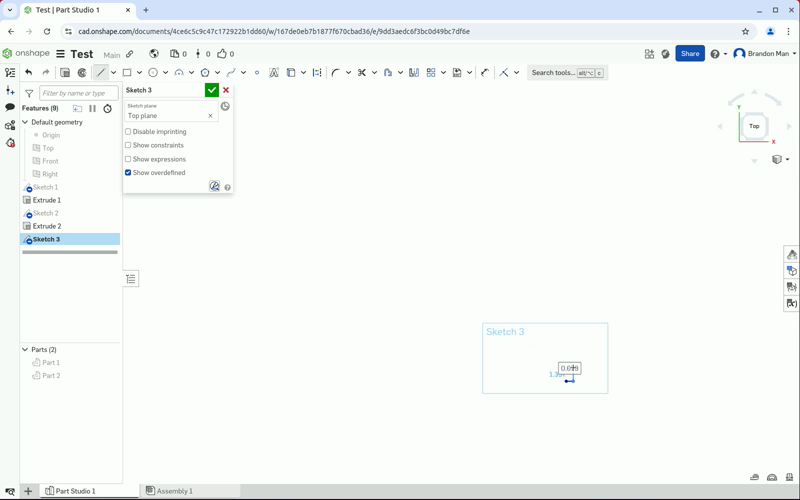
scroll(6)
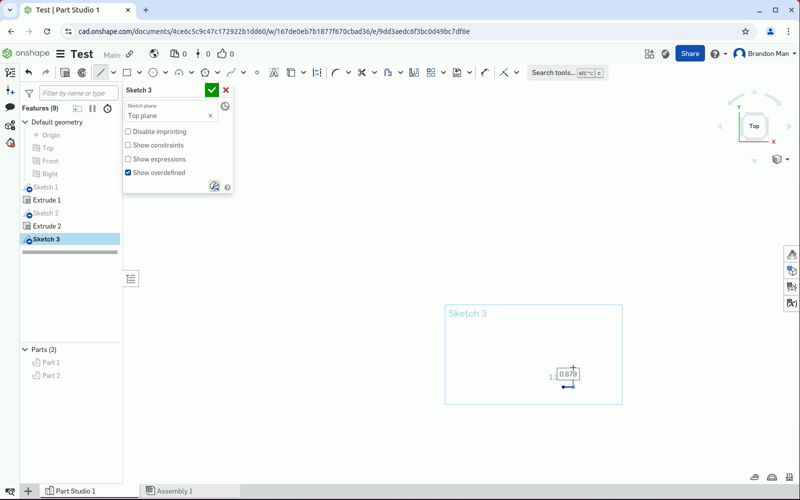
scroll(6)
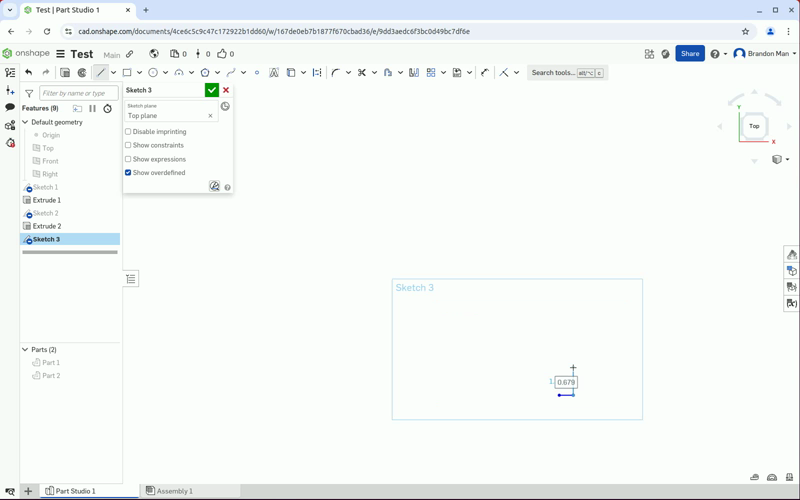
scroll(6)
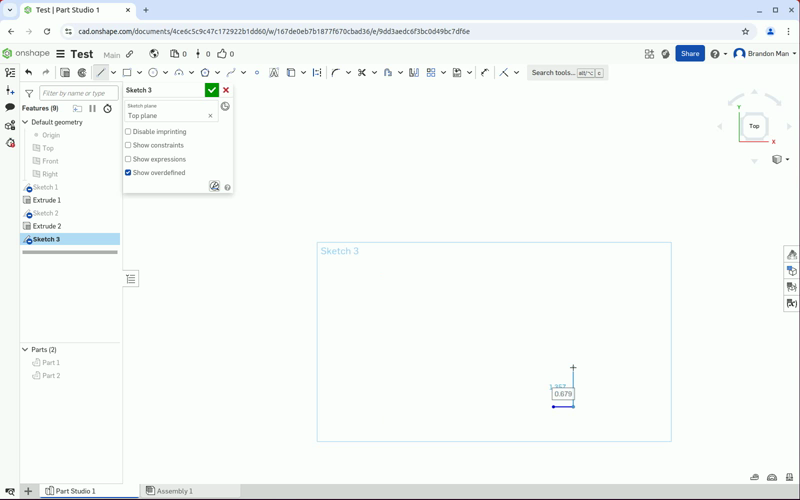
scroll(6)
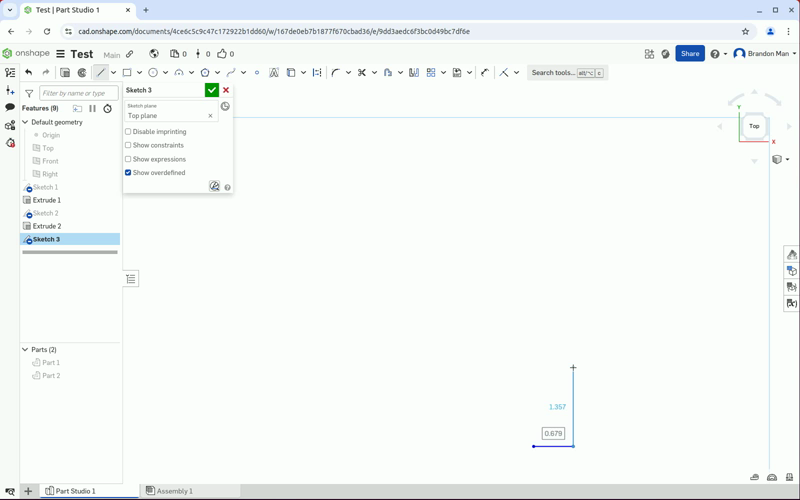
click(573, 367)
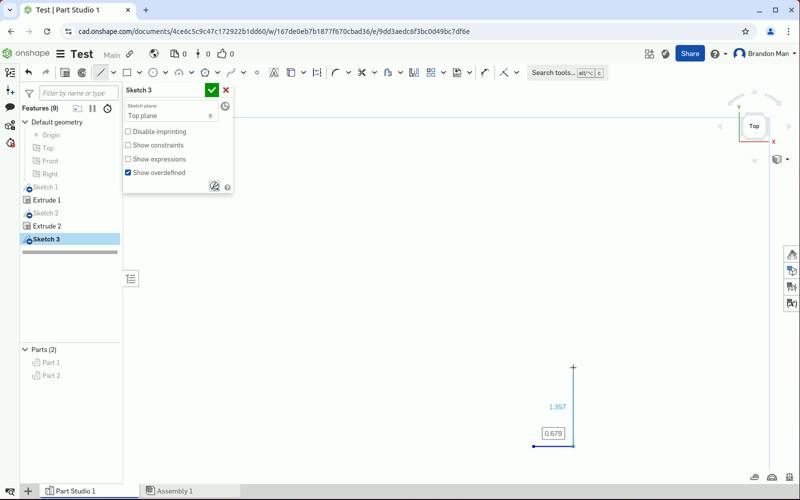
scroll(-6)
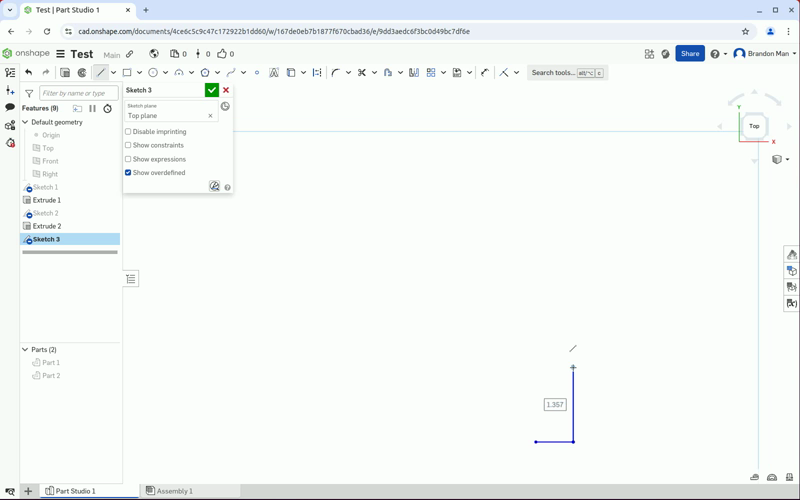
scroll(-6)
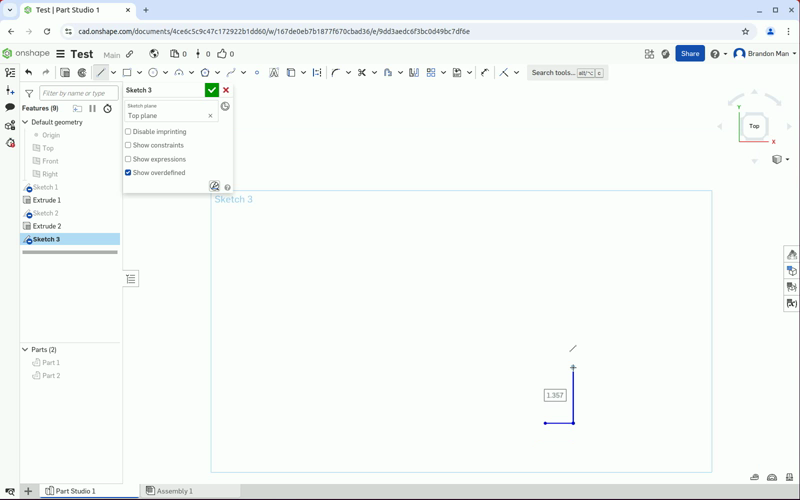
scroll(-6)
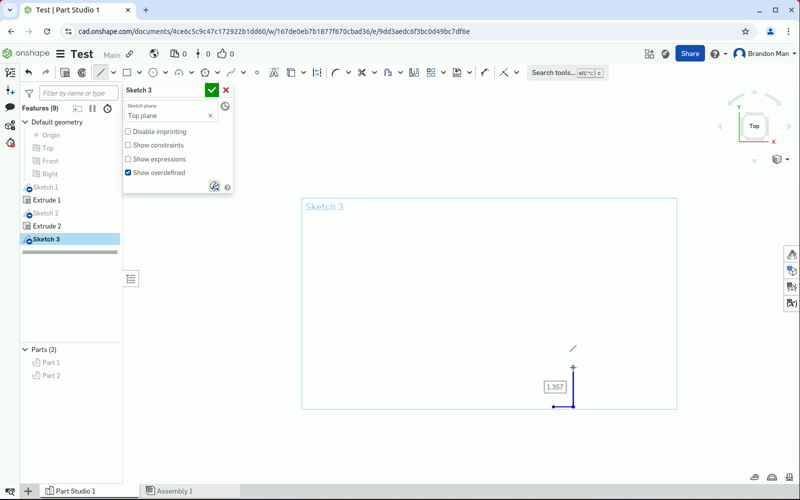
scroll(-6)
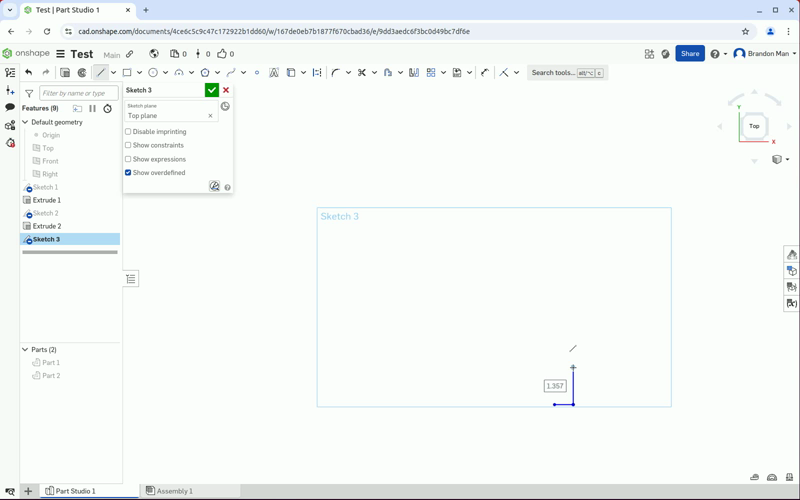
scroll(-6)
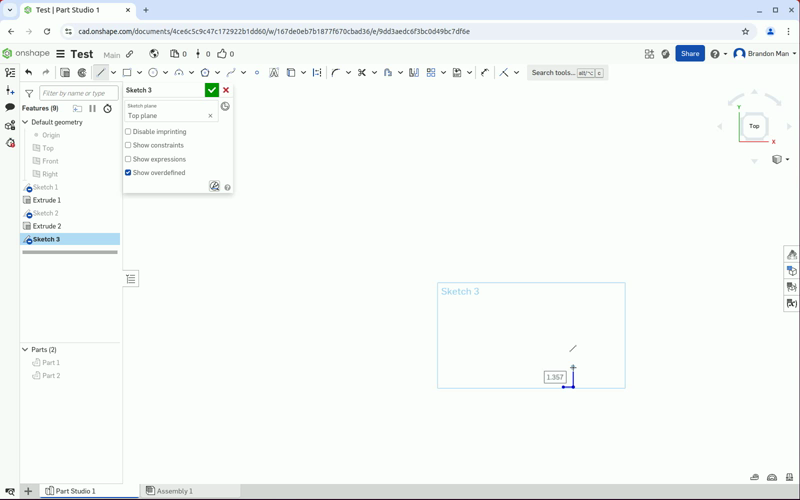
scroll(-6)
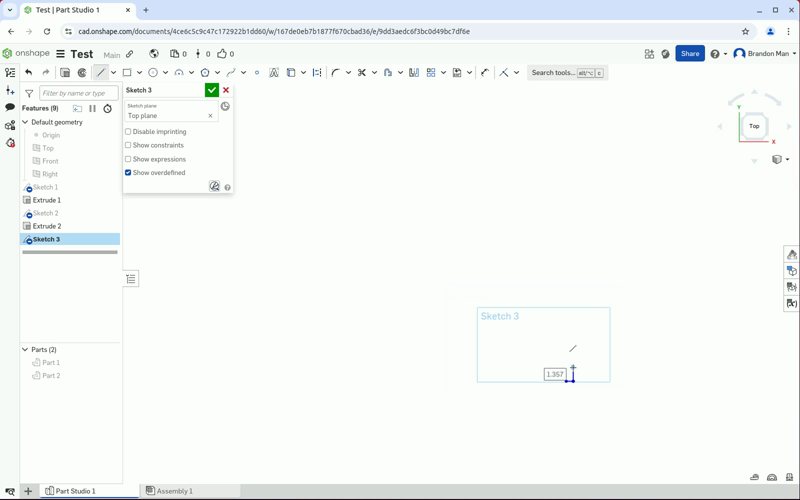
scroll(-6)
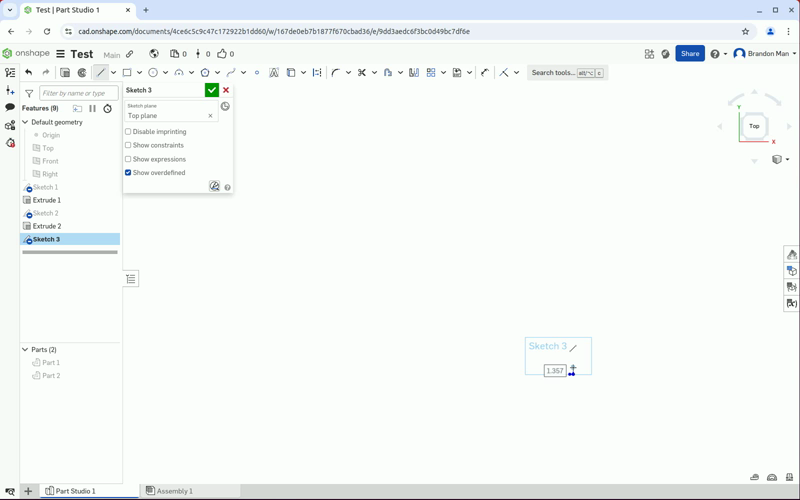
key_up(shift)
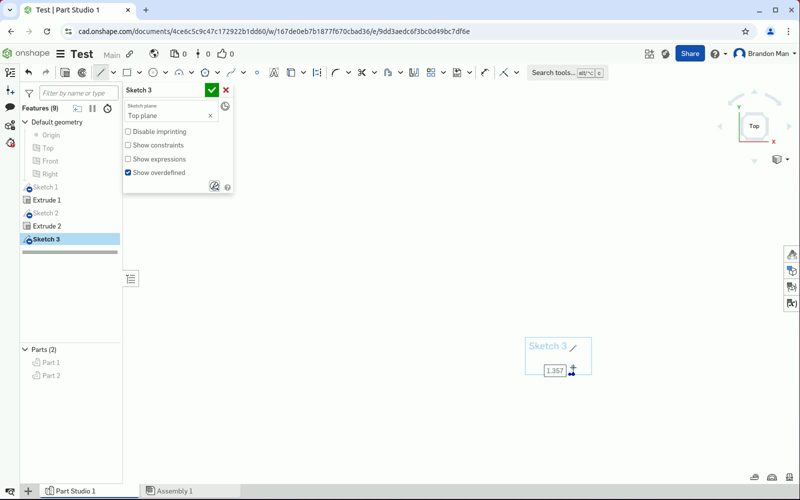
key_down(shift)
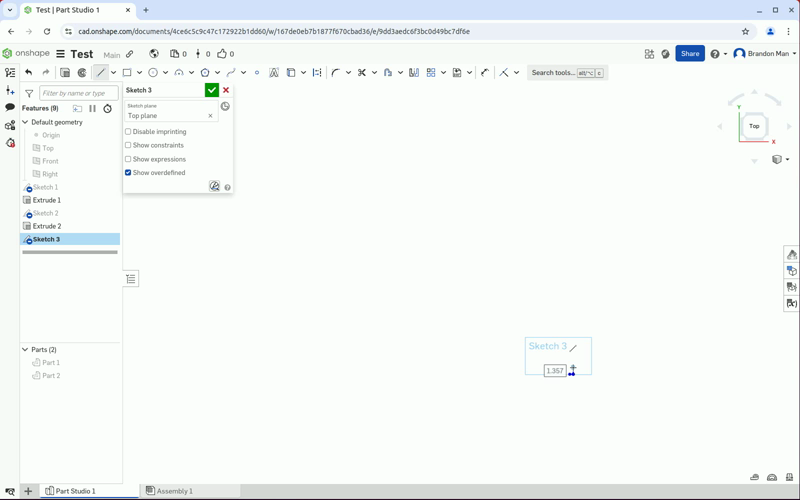
mouse_move(589, 367)
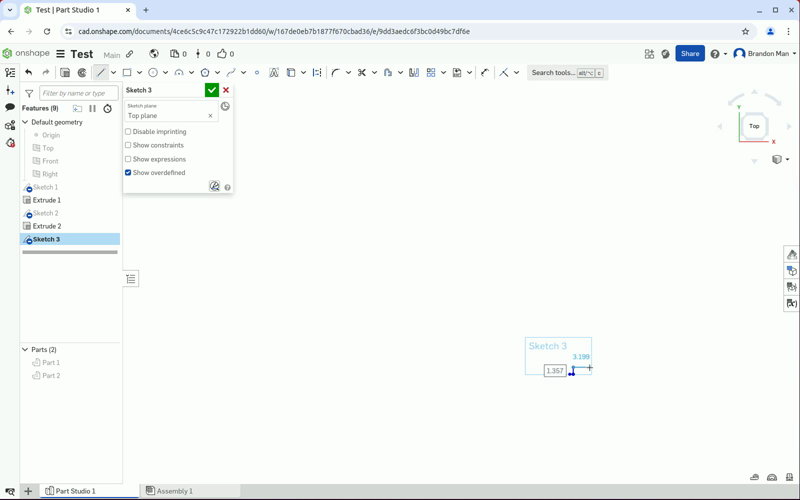
mouse_move(569, 367)
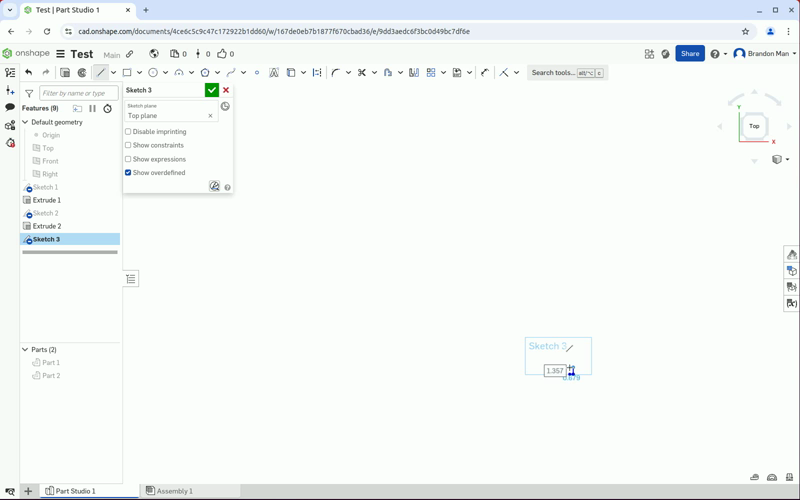
scroll(6)
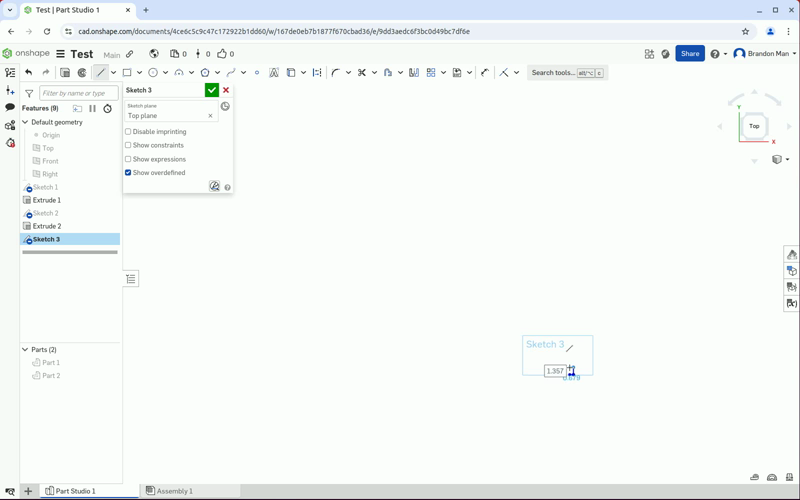
scroll(6)
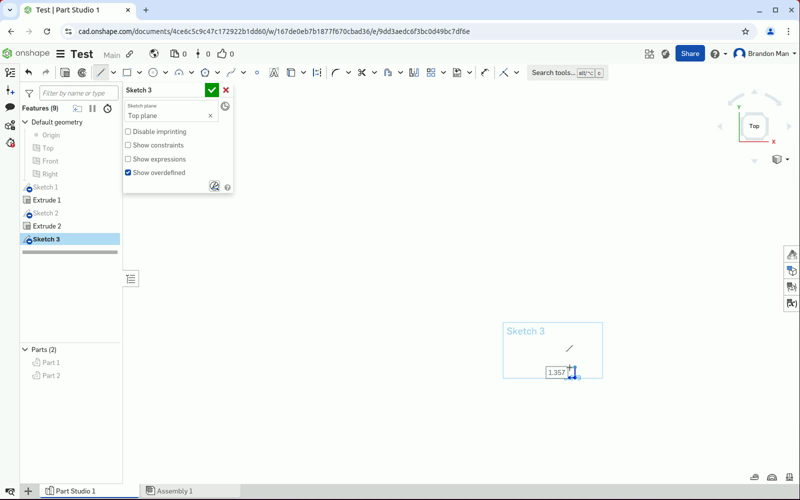
scroll(6)
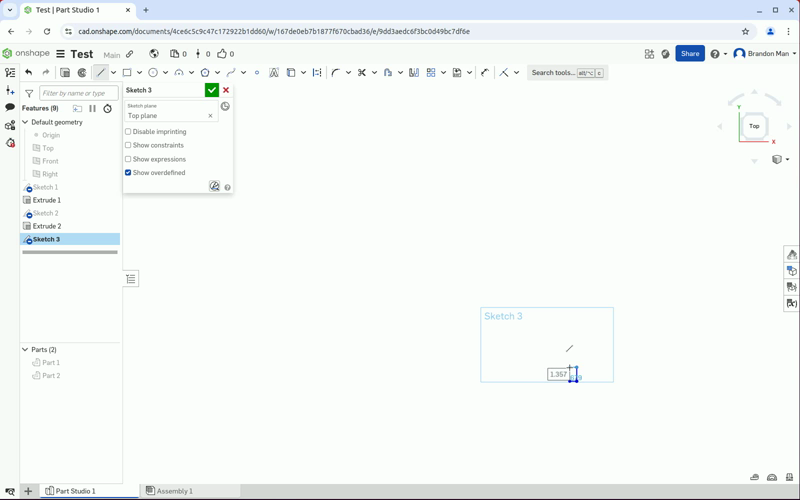
scroll(6)
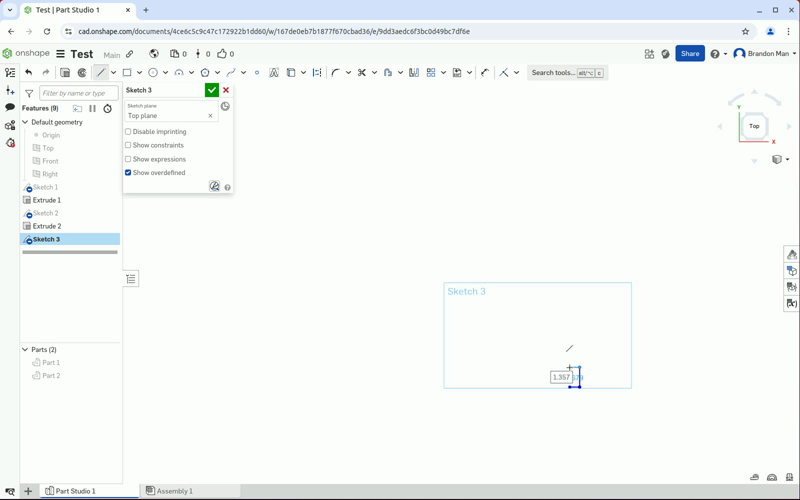
scroll(6)
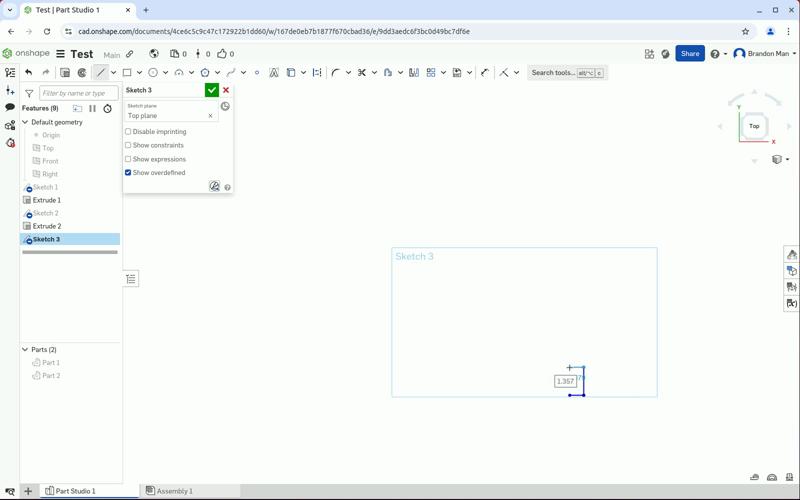
scroll(6)
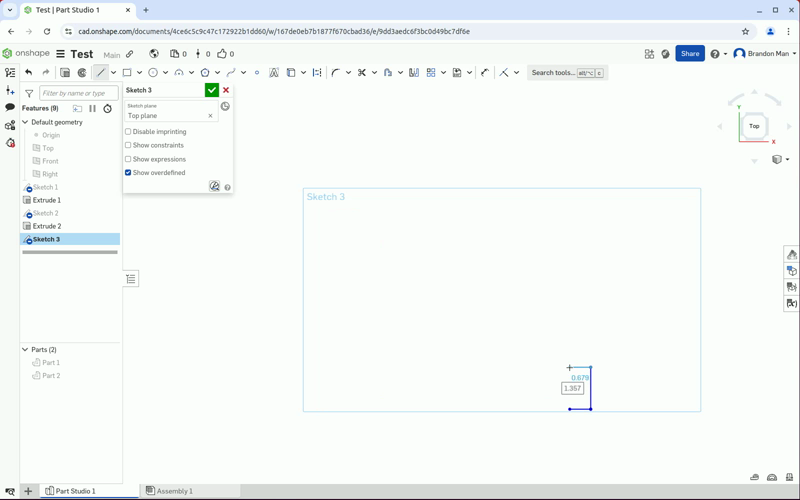
scroll(6)
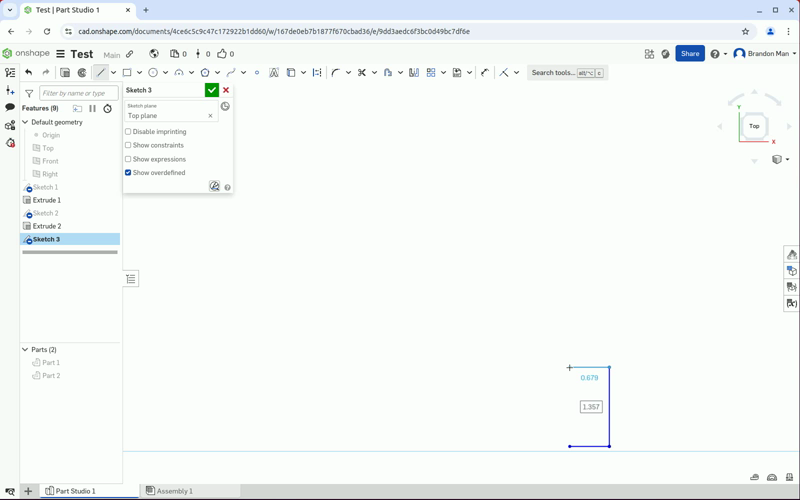
click(569, 367)
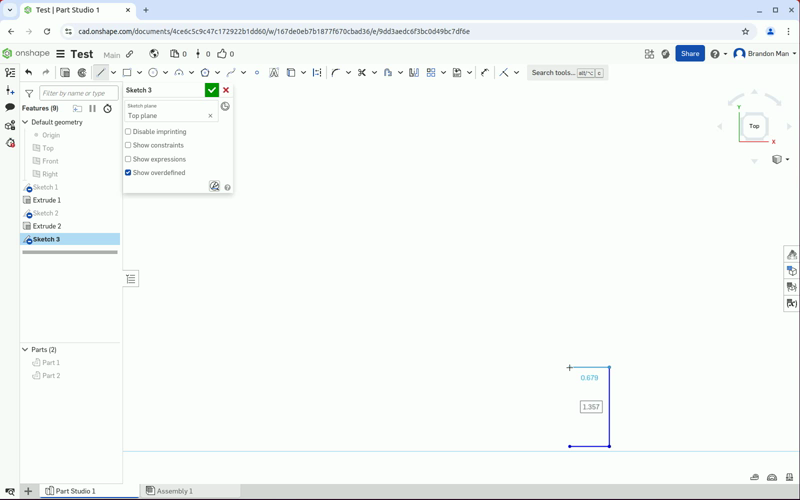
scroll(-6)
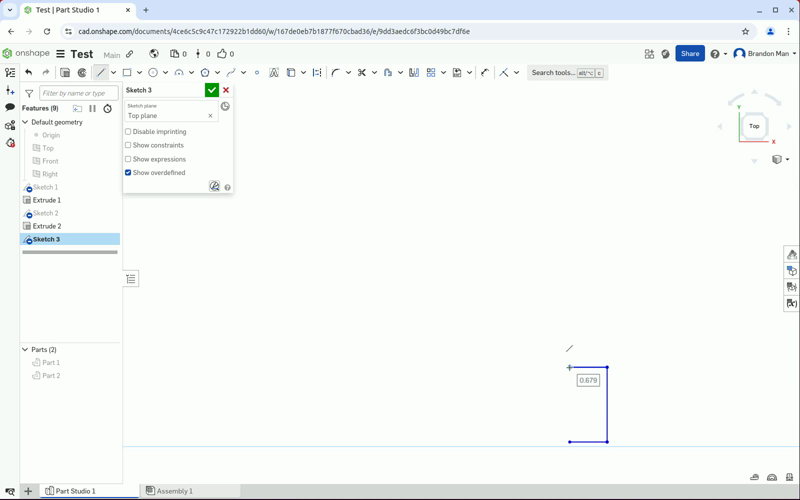
scroll(-6)
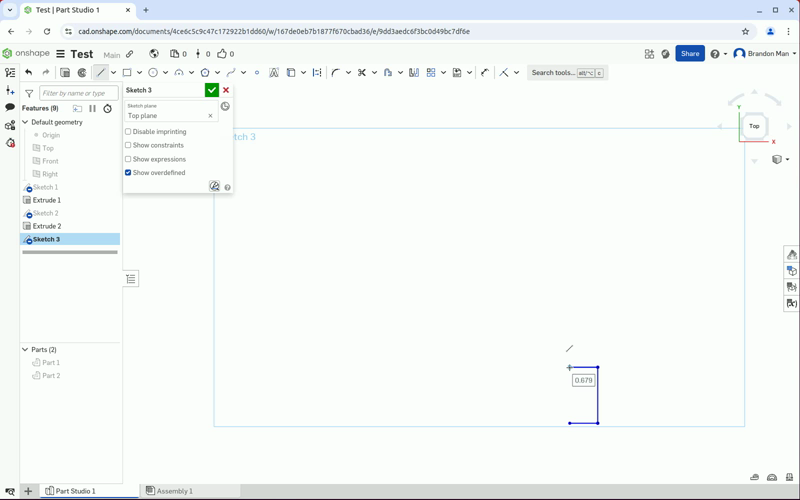
scroll(-6)
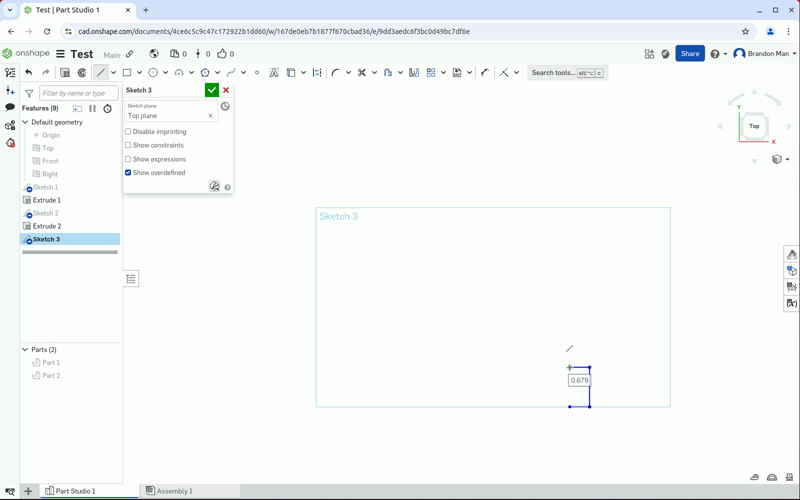
scroll(-6)
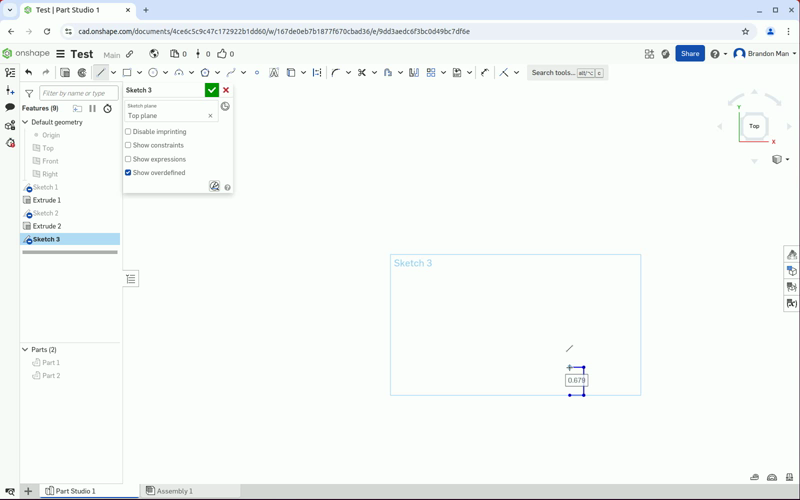
scroll(-6)
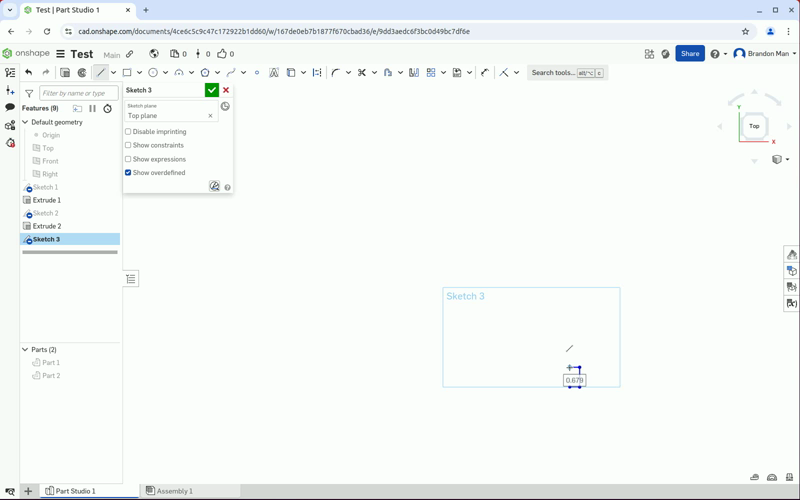
scroll(-6)
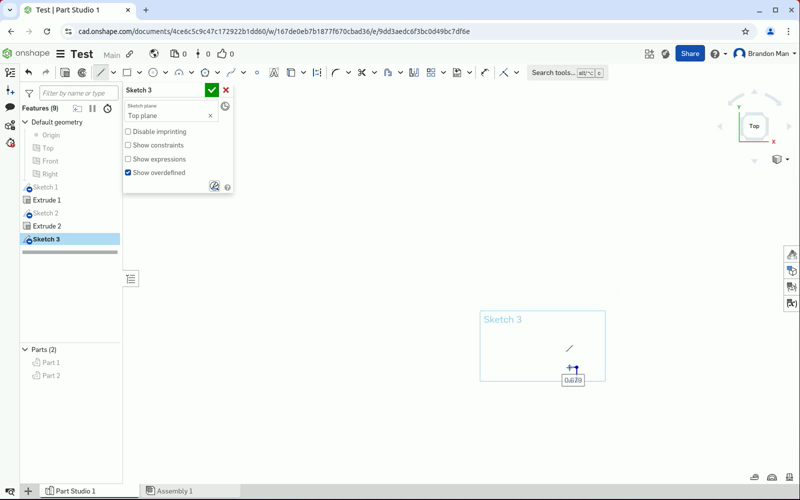
scroll(-6)
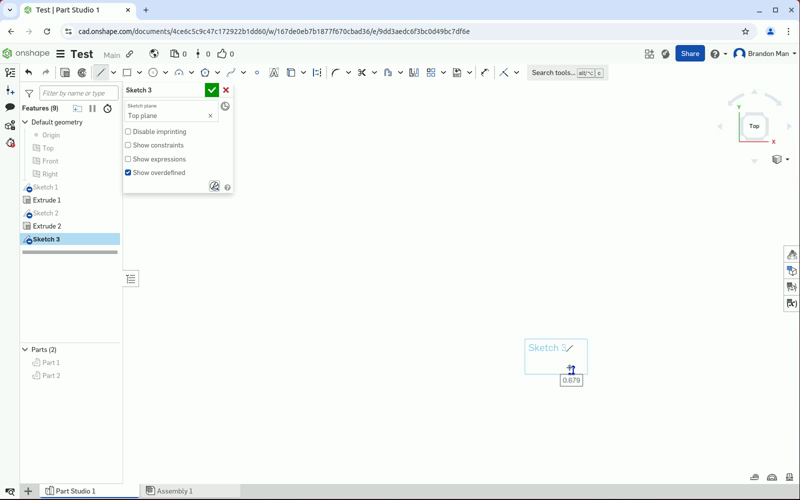
key_up(shift)
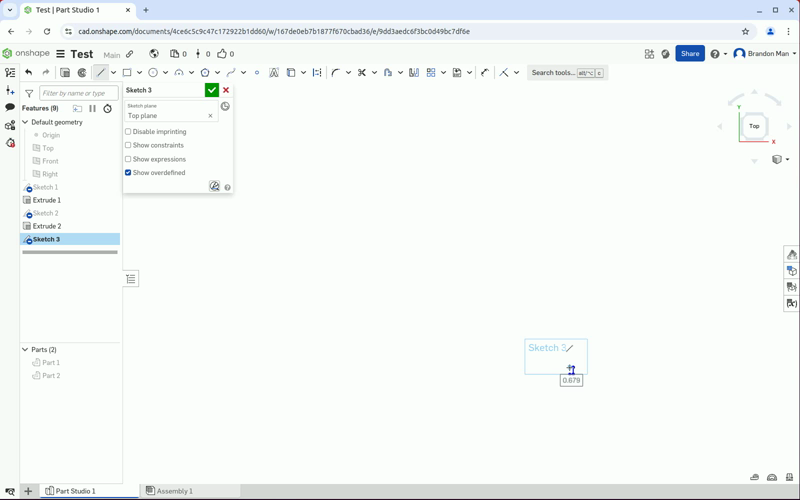
mouse_move(589, 367)
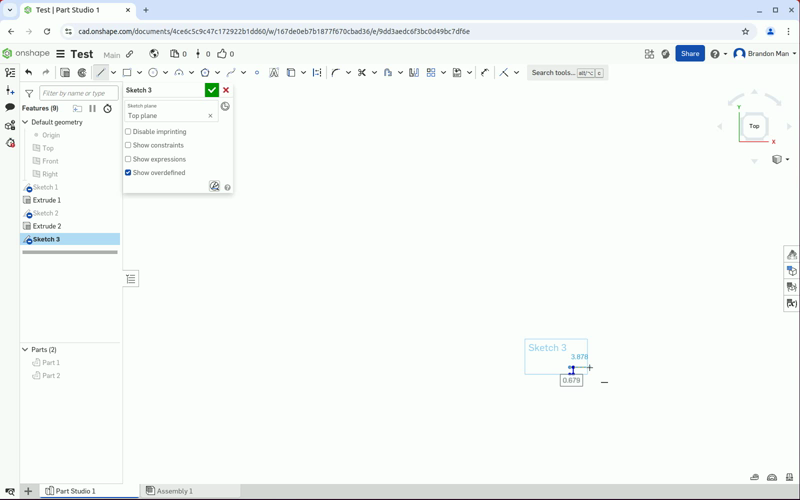
key_down(shift)
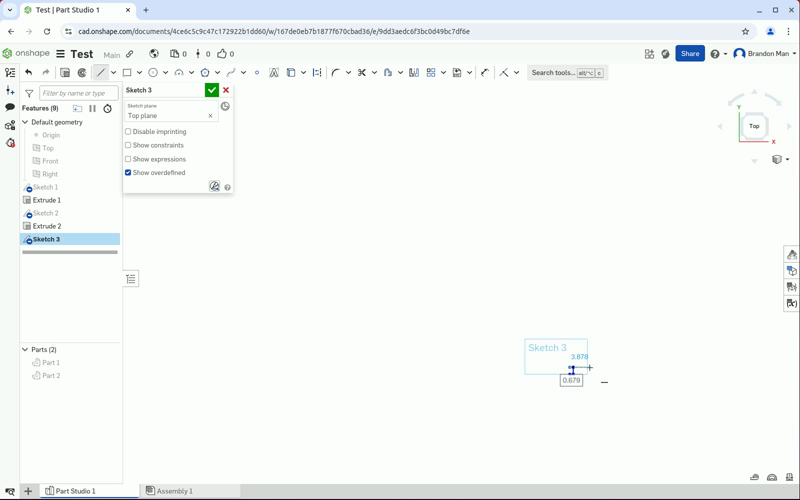
mouse_move(569, 374)
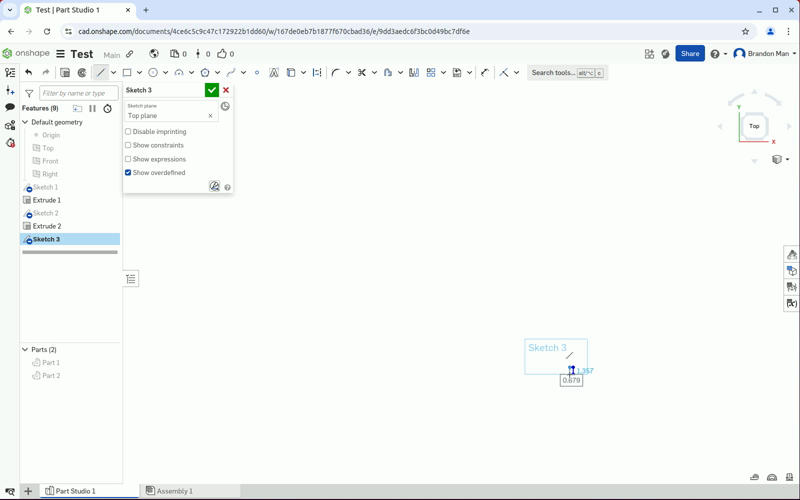
scroll(6)
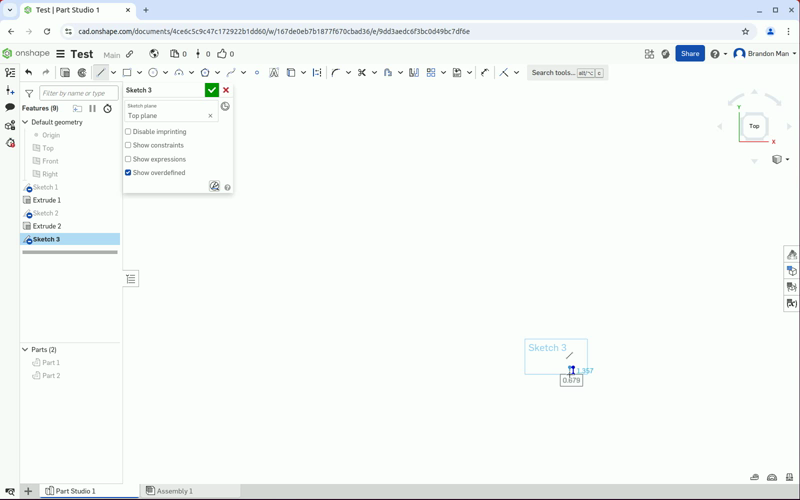
scroll(6)
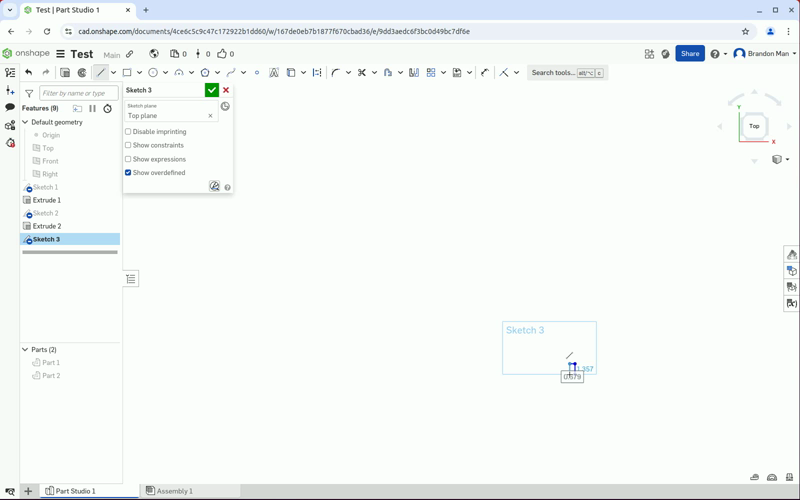
scroll(6)
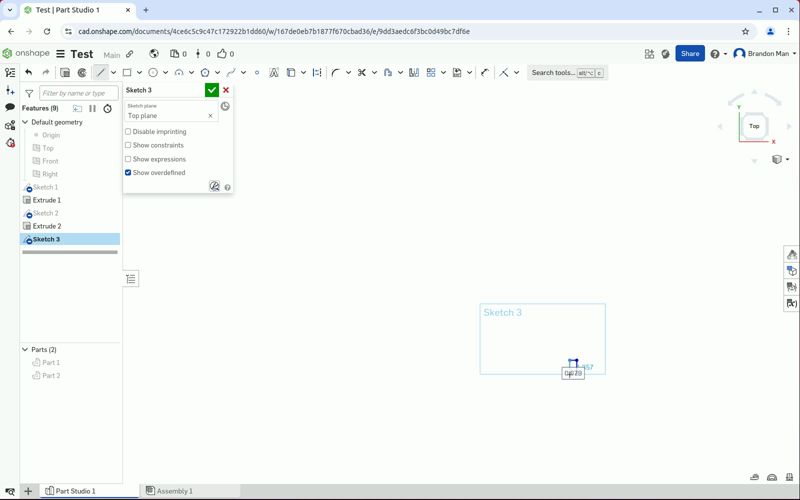
scroll(6)
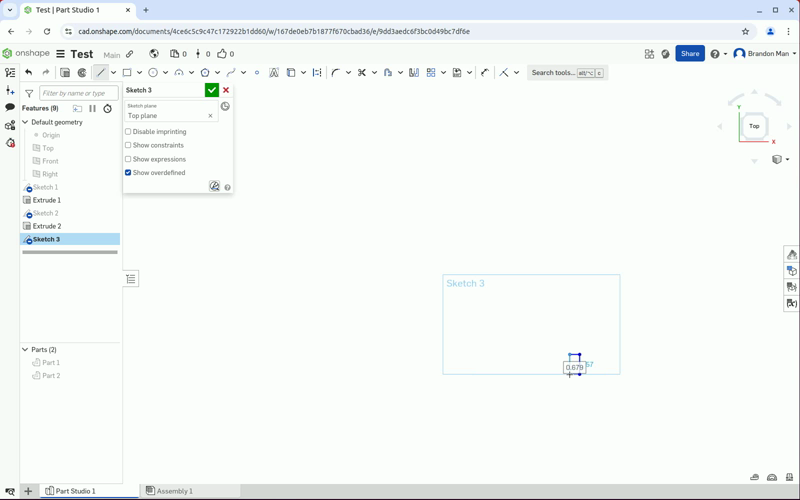
scroll(6)
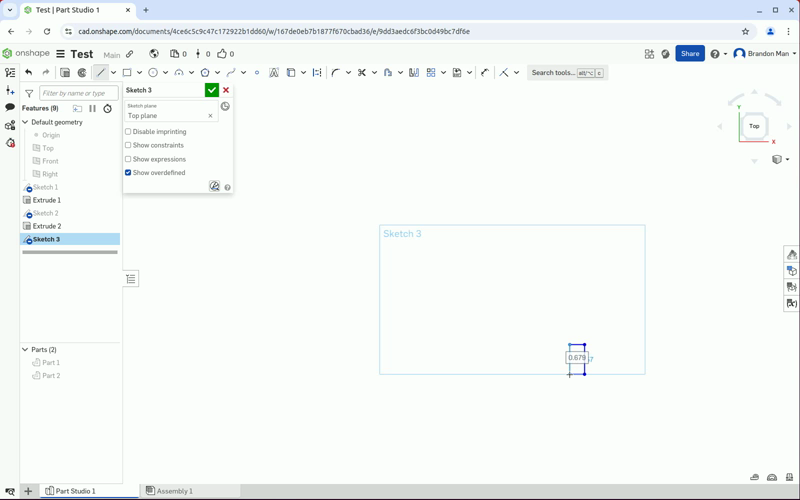
scroll(6)
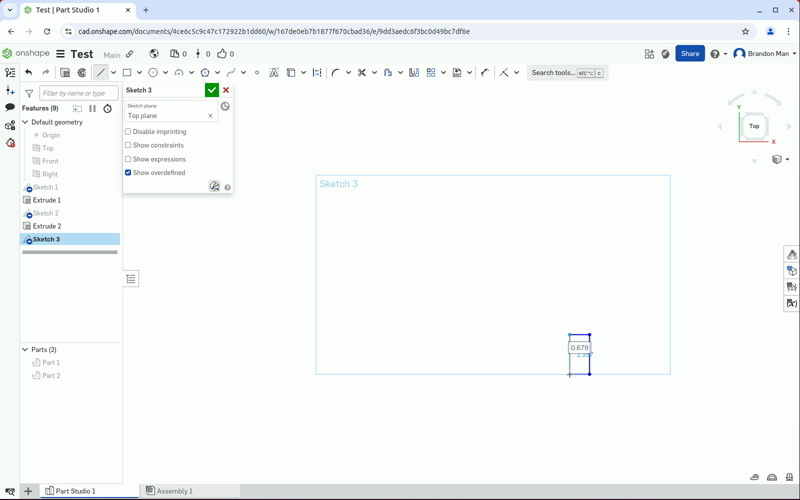
scroll(6)
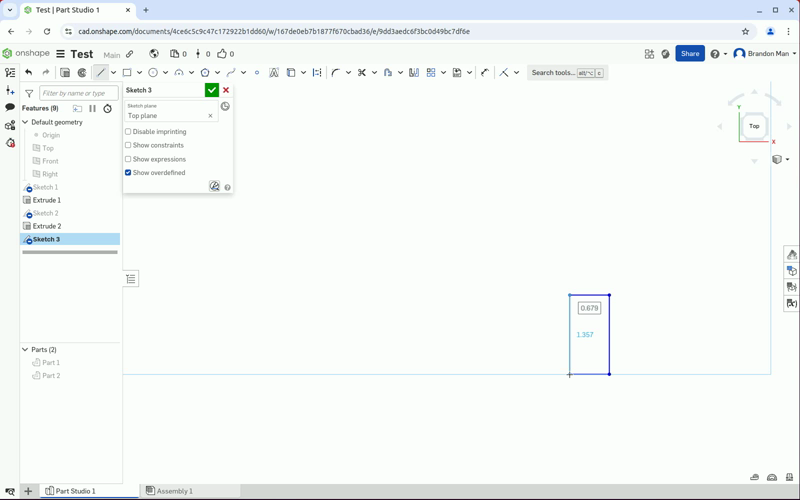
key_up(shift)
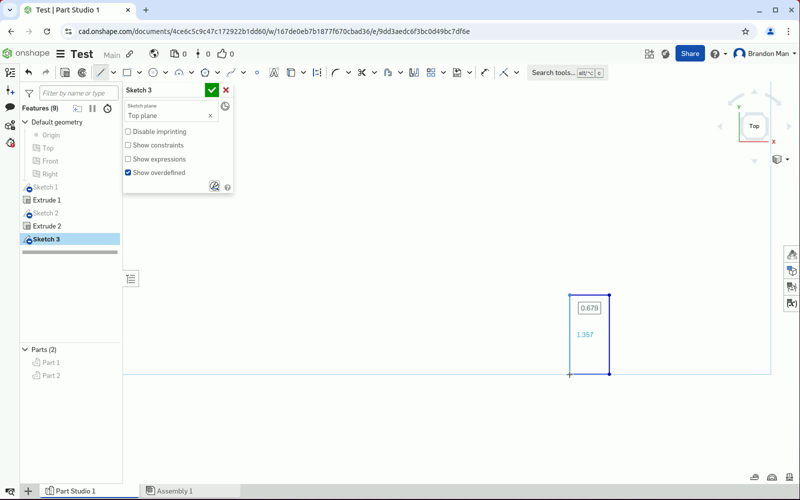
click(569, 374)
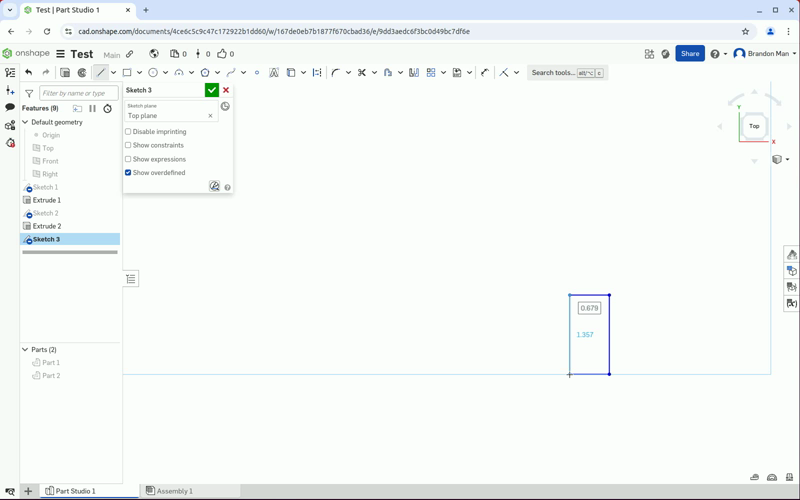
scroll(-6)
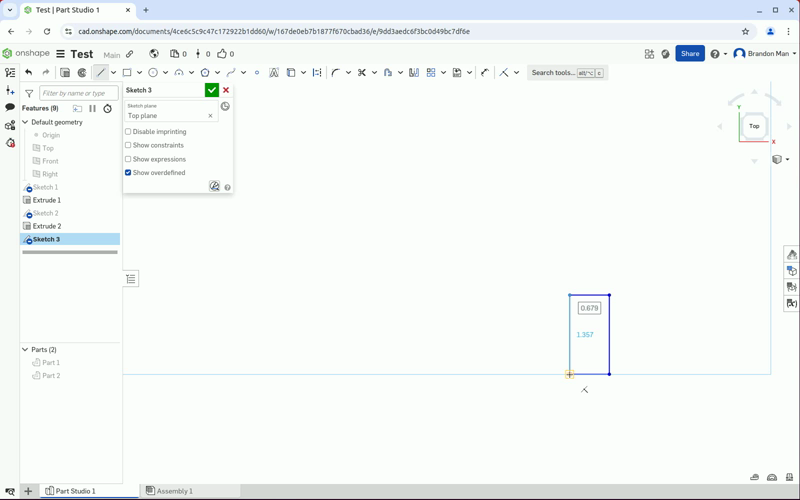
scroll(-6)
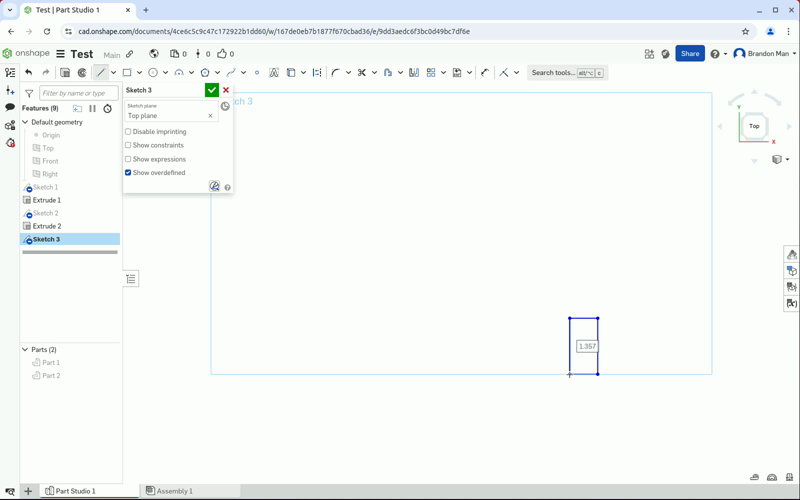
scroll(-6)
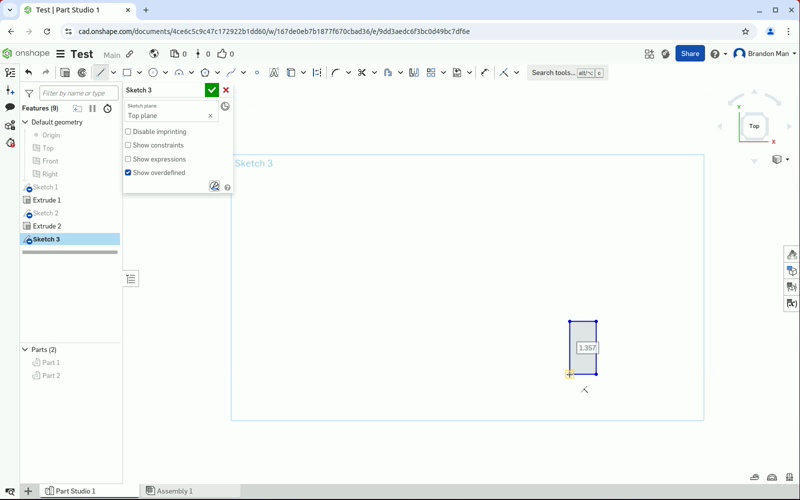
scroll(-6)
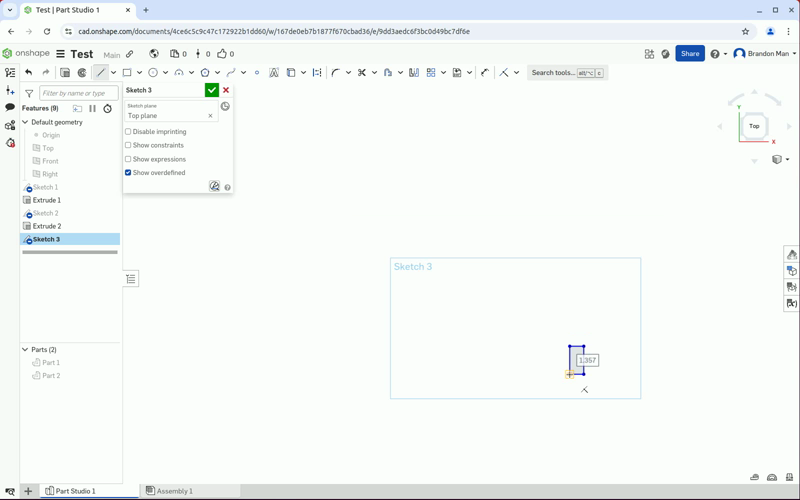
scroll(-6)
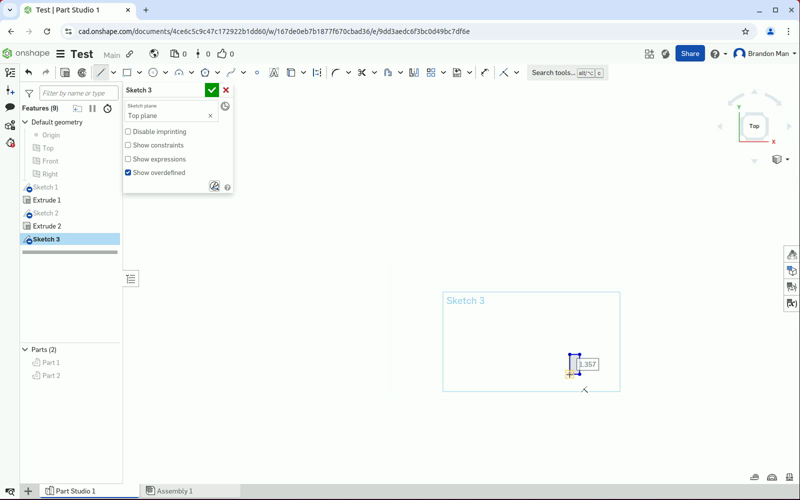
scroll(-6)
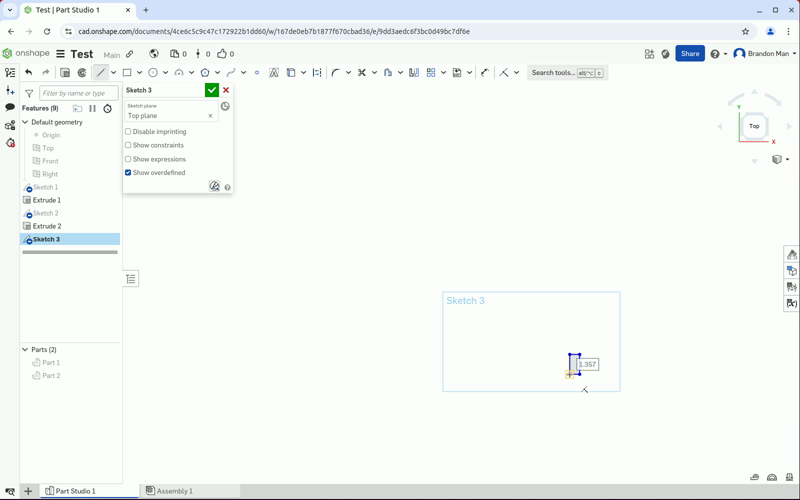
scroll(-6)
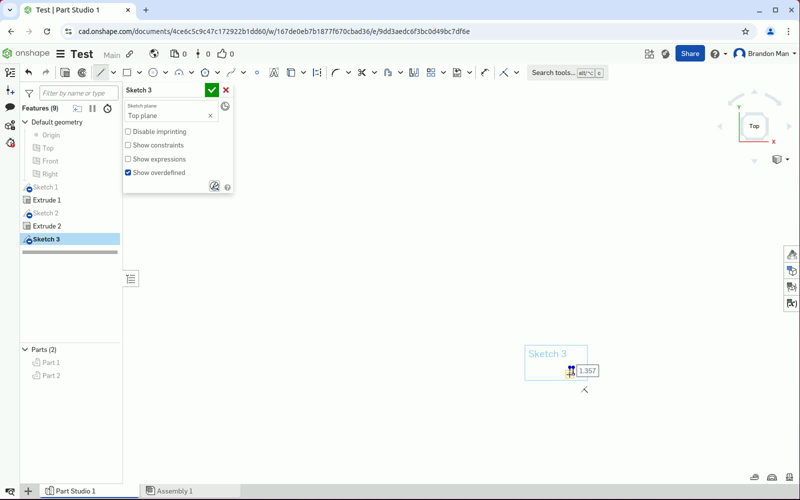
key(esc)
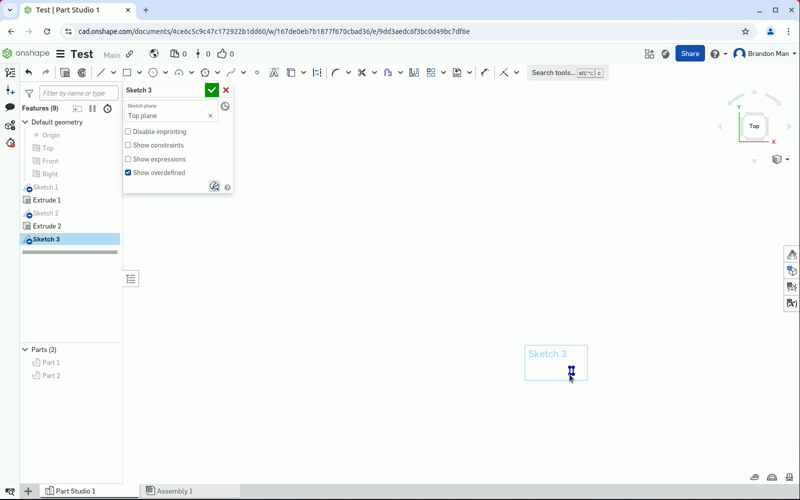
mouse_move(571, 370)
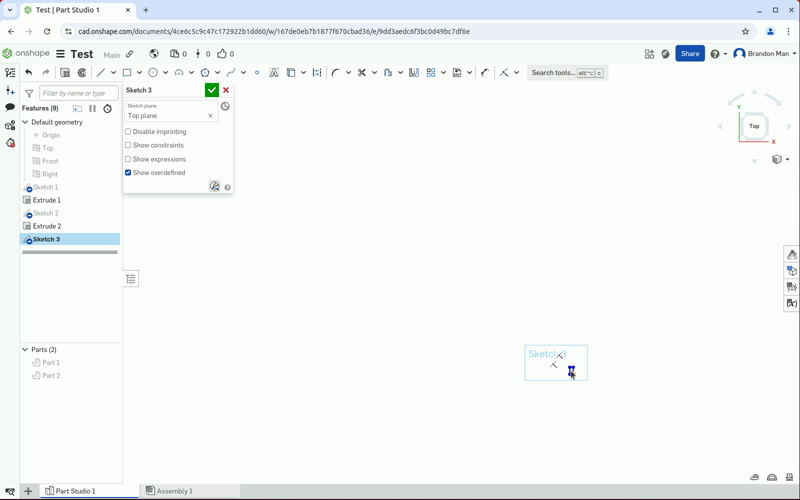
scroll(6)
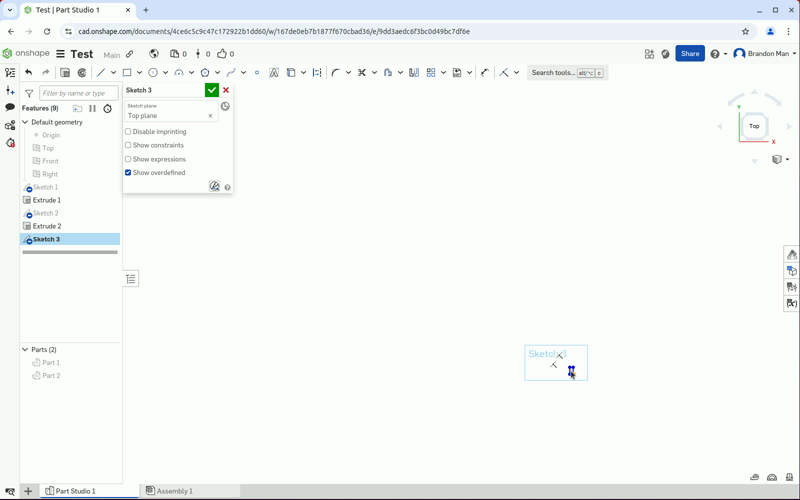
scroll(6)
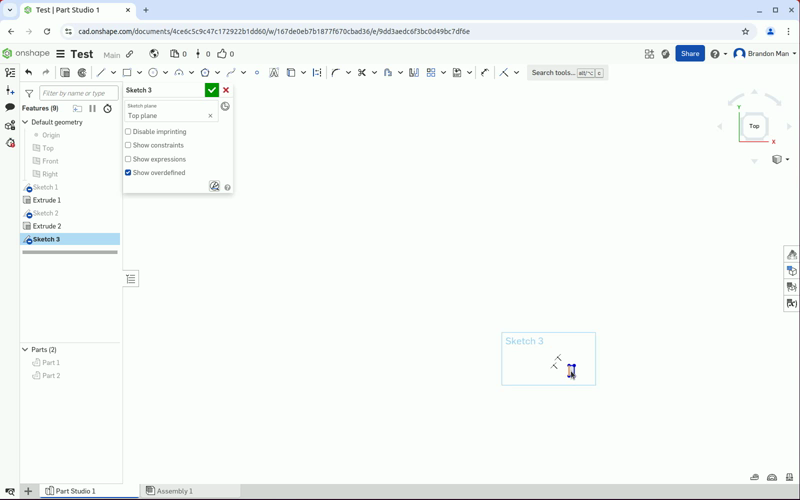
scroll(6)
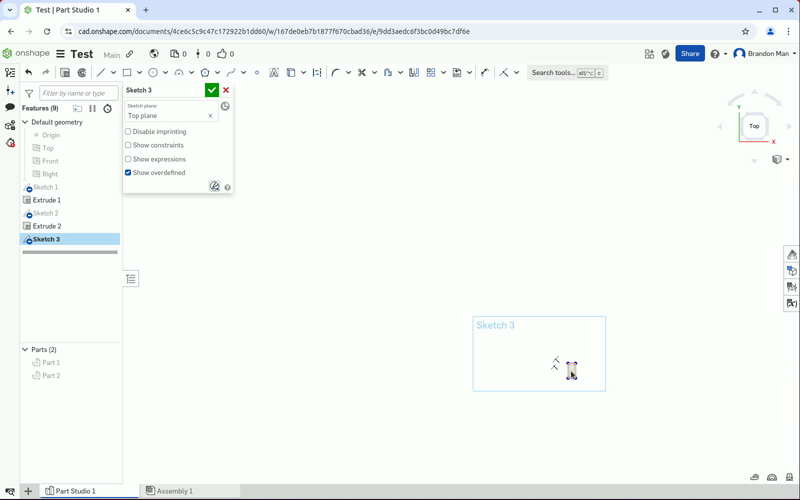
scroll(6)
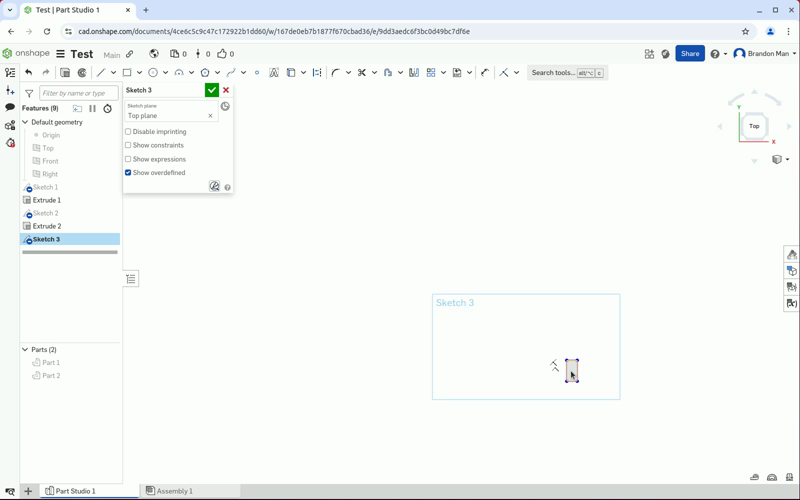
scroll(6)
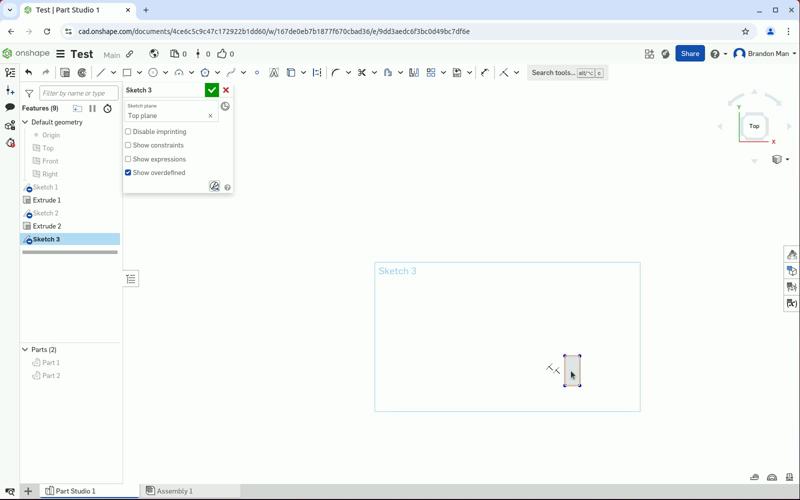
scroll(6)
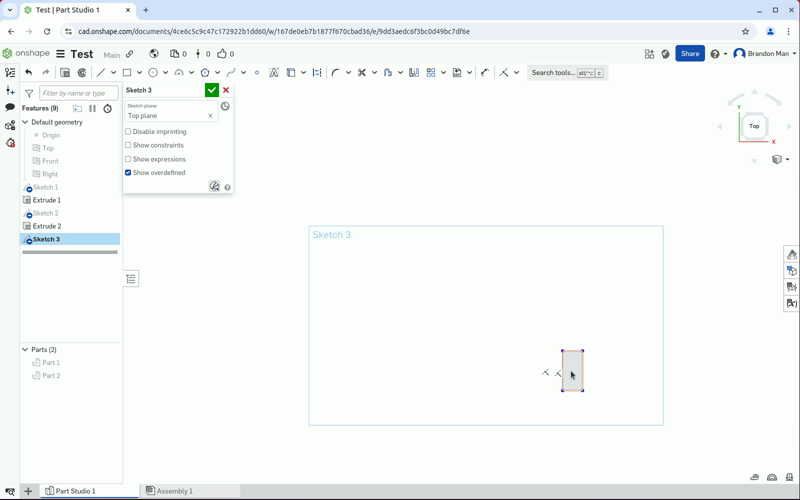
scroll(6)
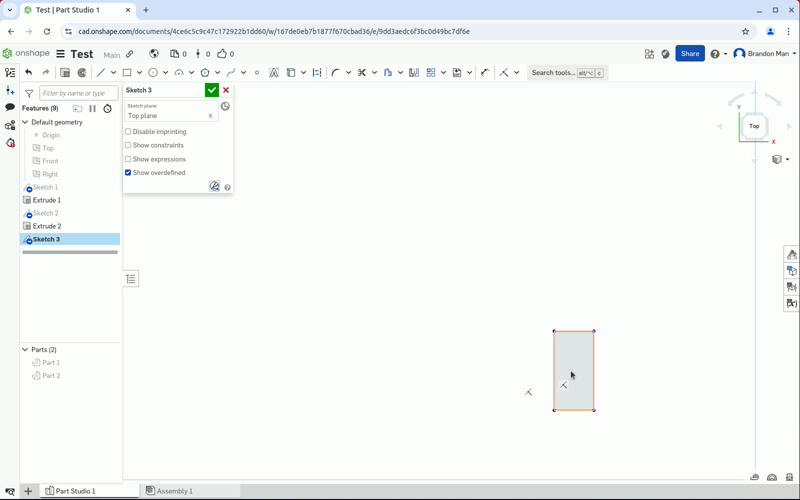
click(571, 370)
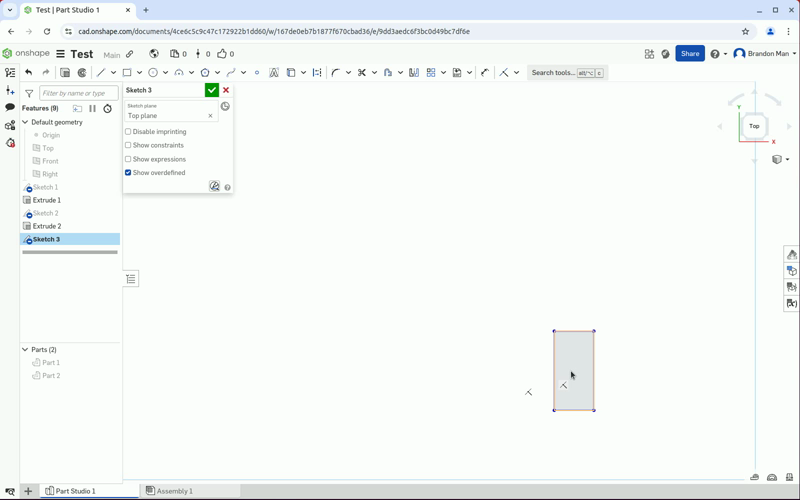
scroll(-6)
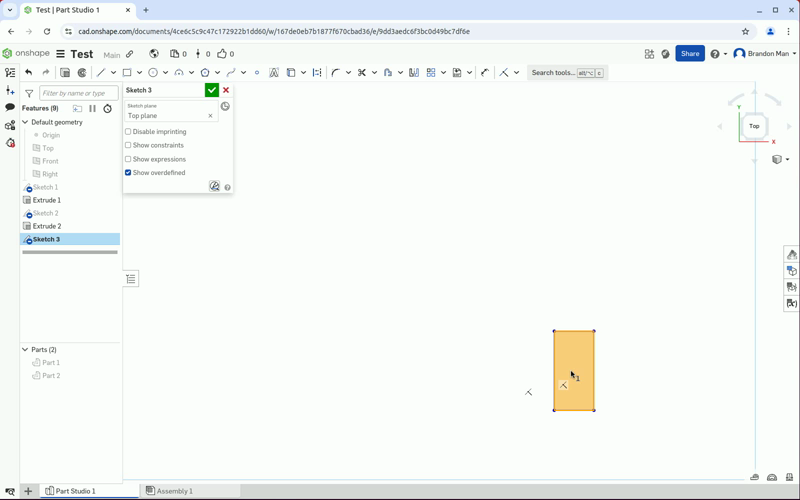
scroll(-6)
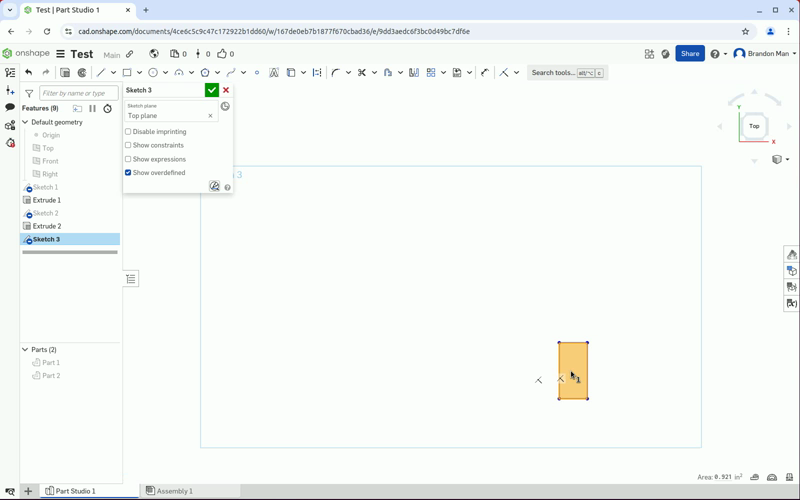
scroll(-6)
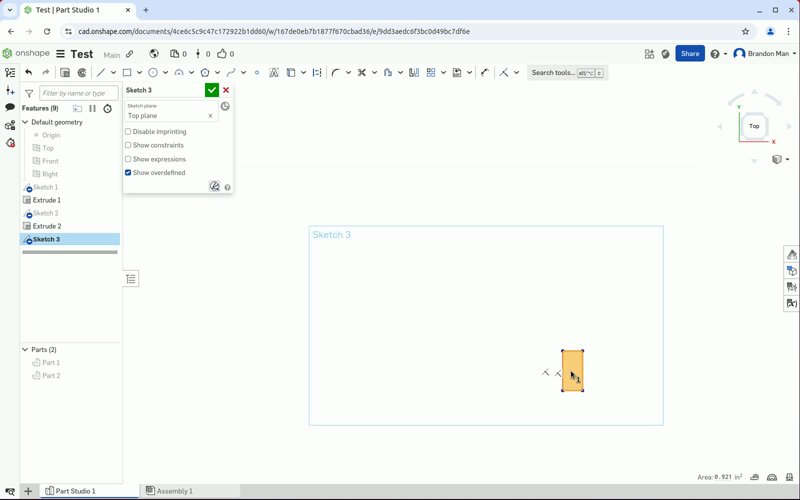
scroll(-6)
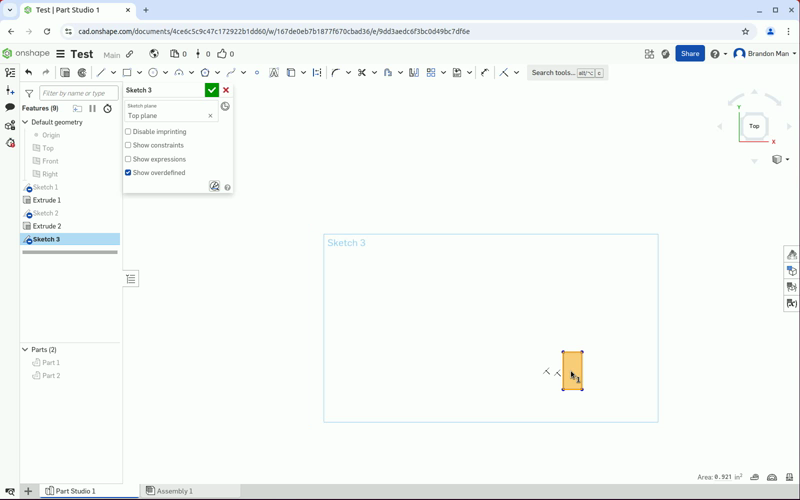
scroll(-6)
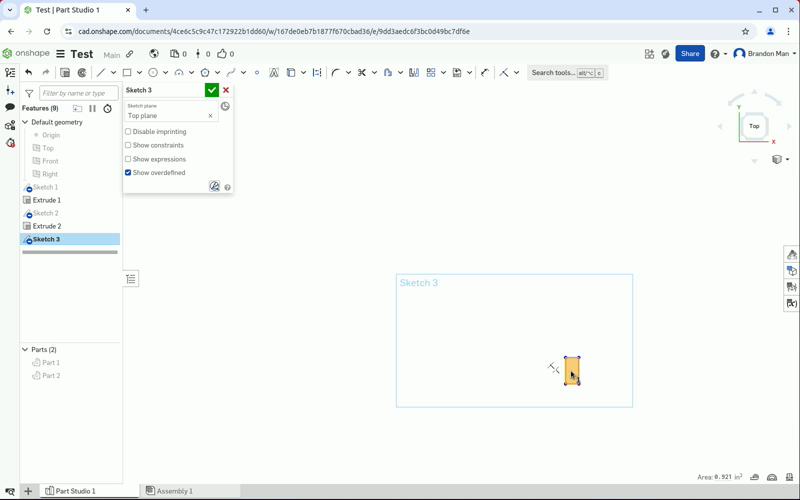
scroll(-6)
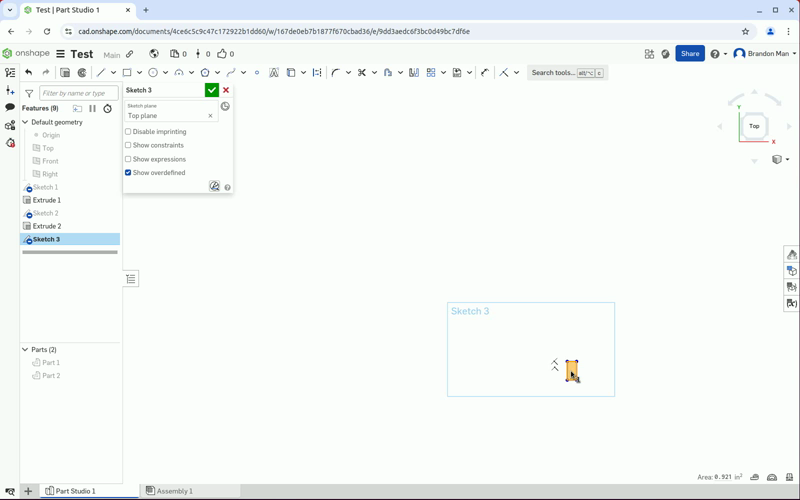
scroll(-6)
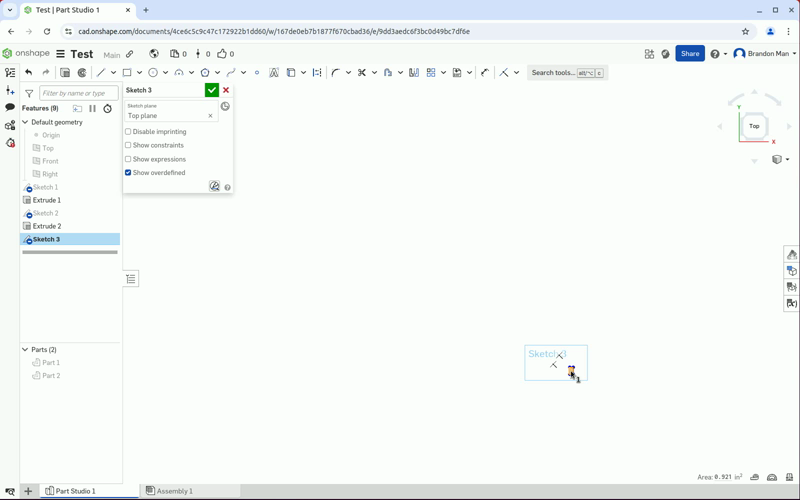
mouse_move(73, 352)
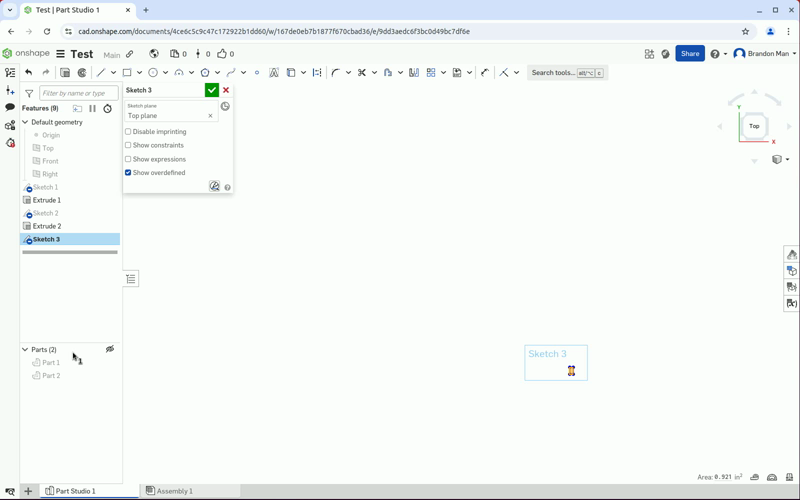
key(shift+y)
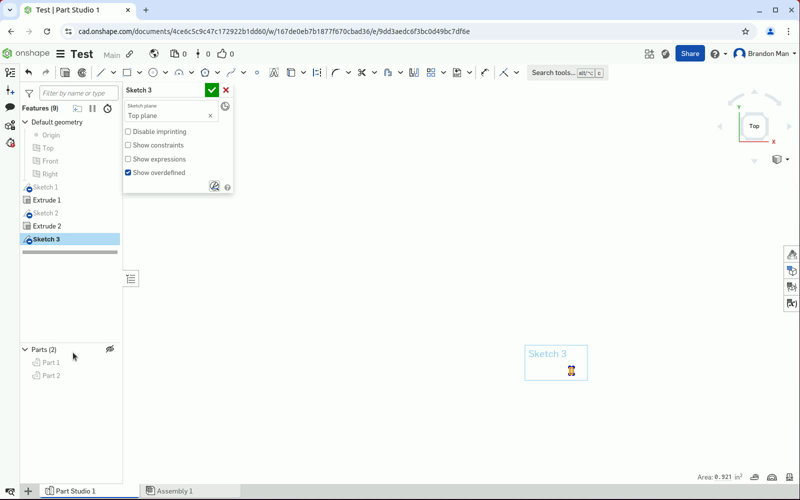
key(shift+e)
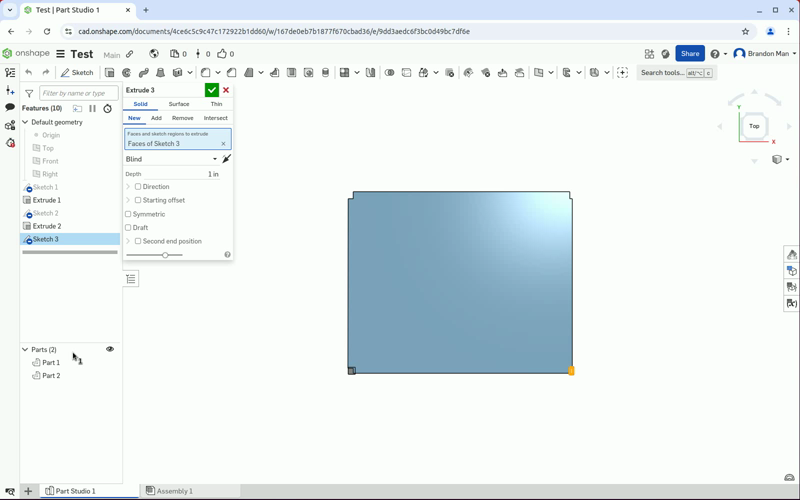
mouse_move(143, 106)
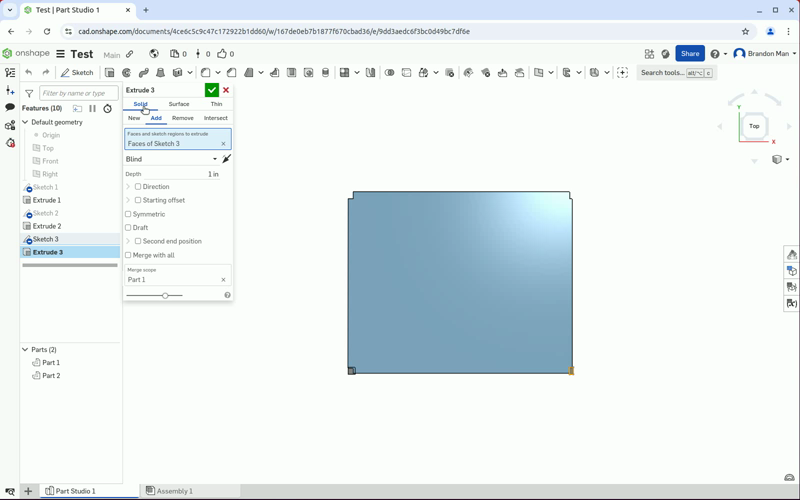
click(143, 106)
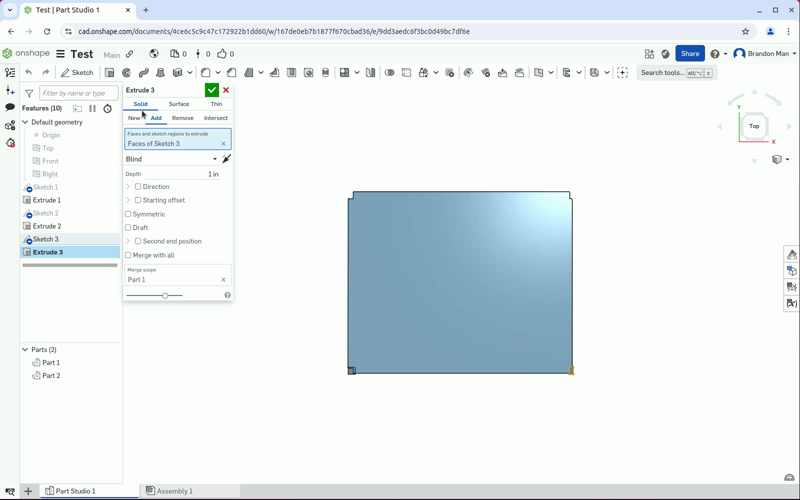
mouse_move(137, 120)
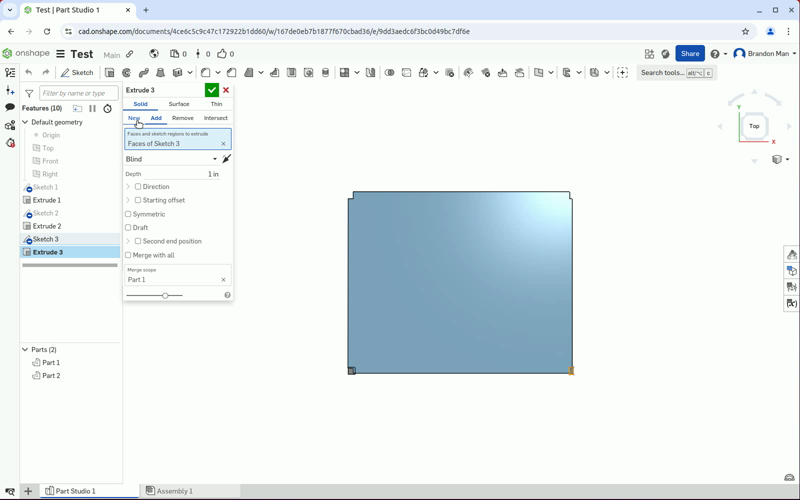
click(137, 120)
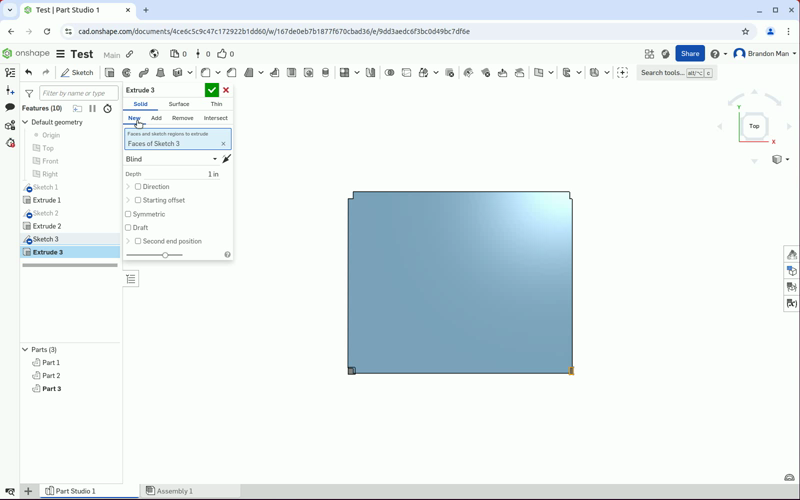
key(tab, 4)
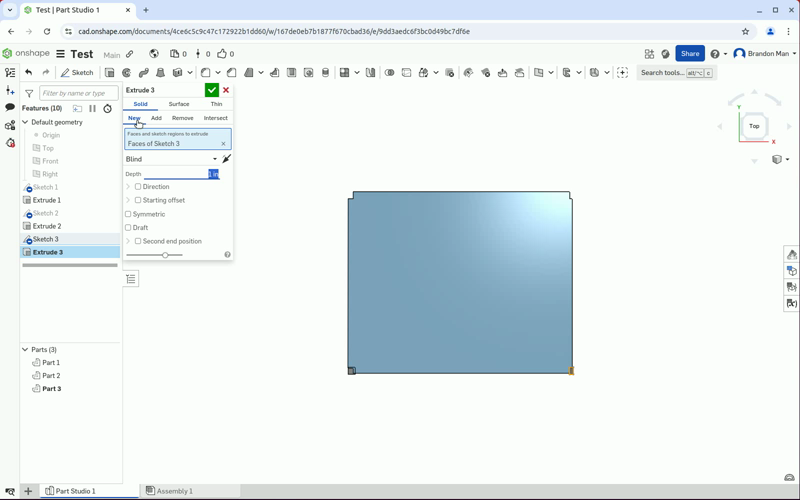
text(0.722)
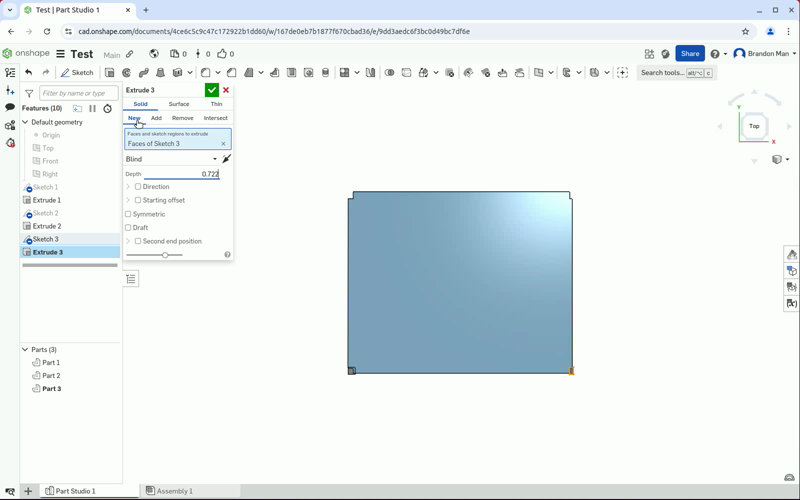
key(enter)
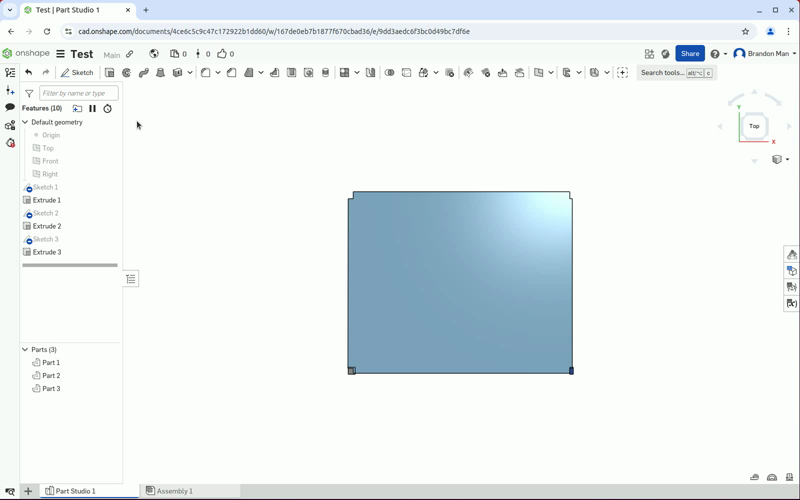
key(shift+h)
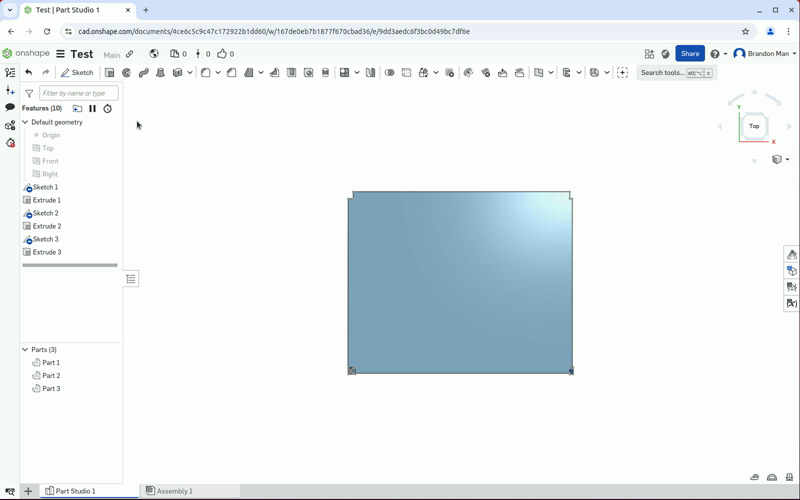
key(shift+h)
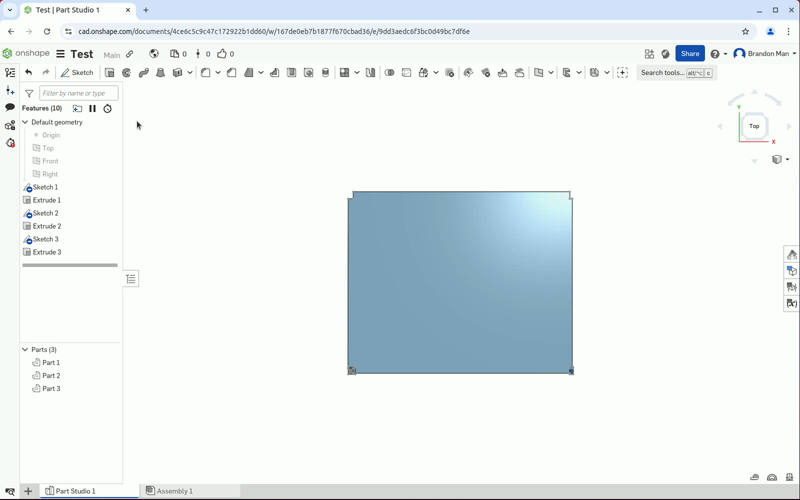
key(shift+7)
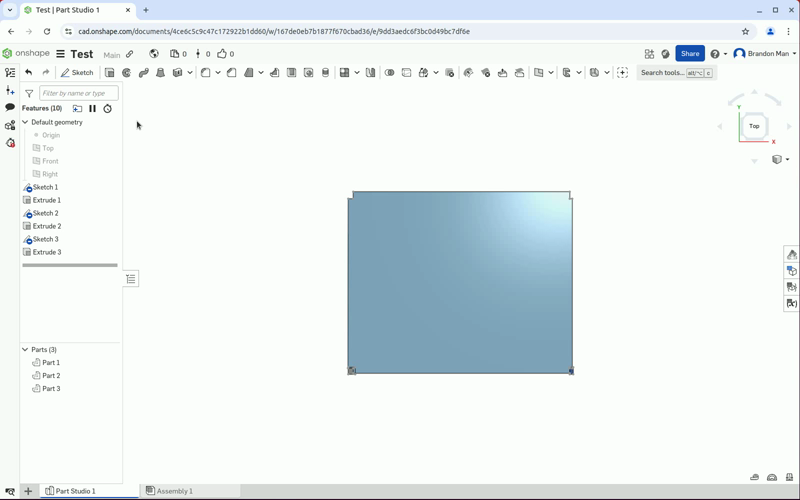
key(up, 3)
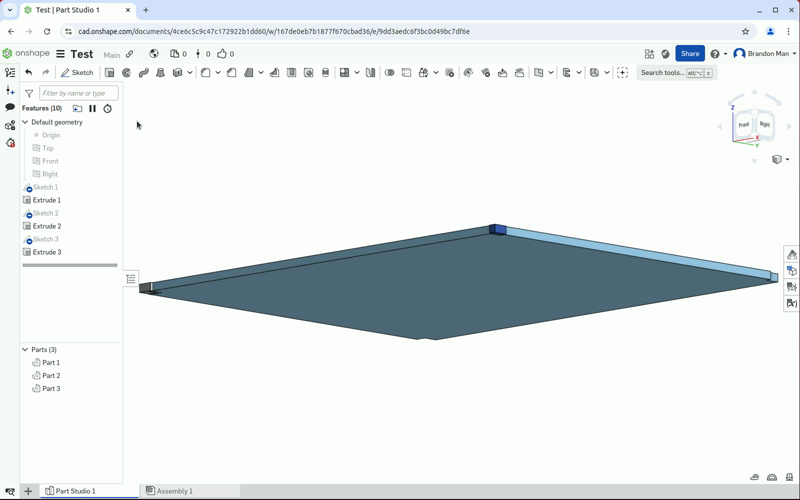
key(left, 3)
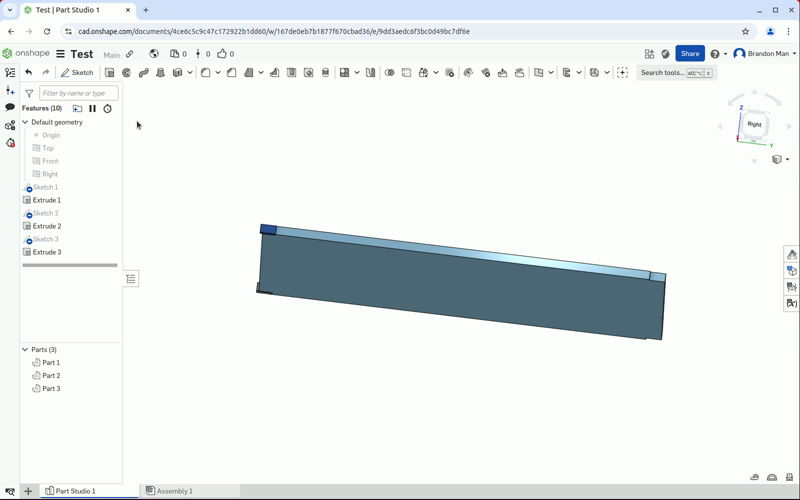
key(right, 3)
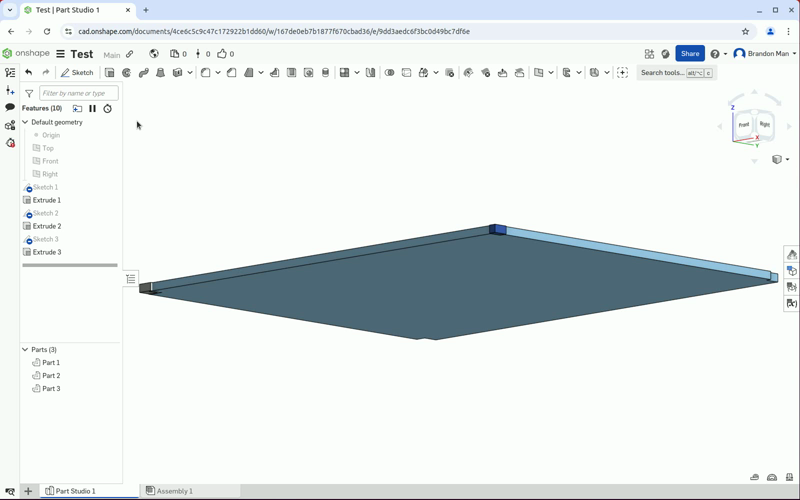
key(down, 3)
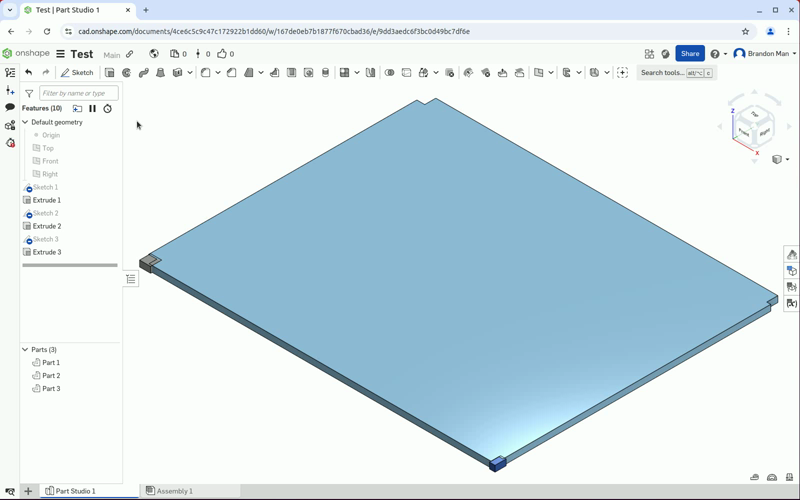
mouse_move(73, 189)
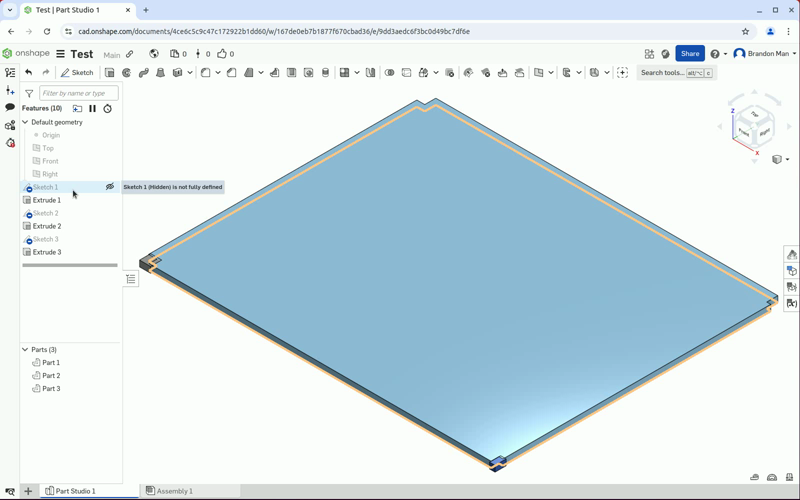
click(73, 189)